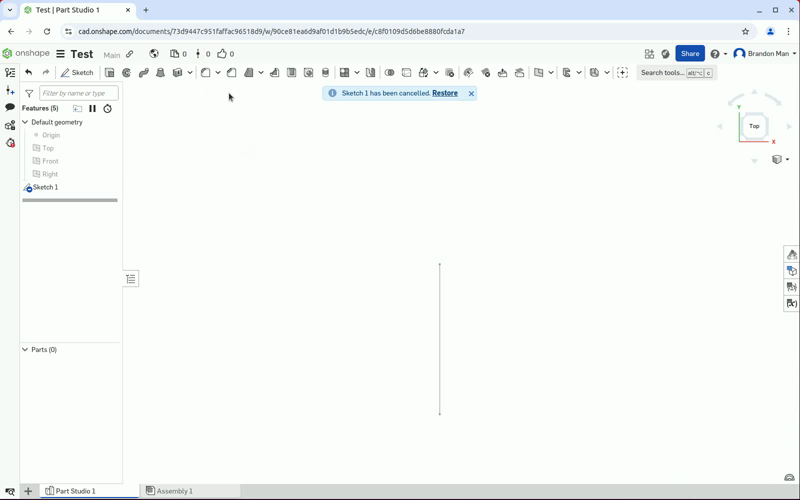
key(shift+h)
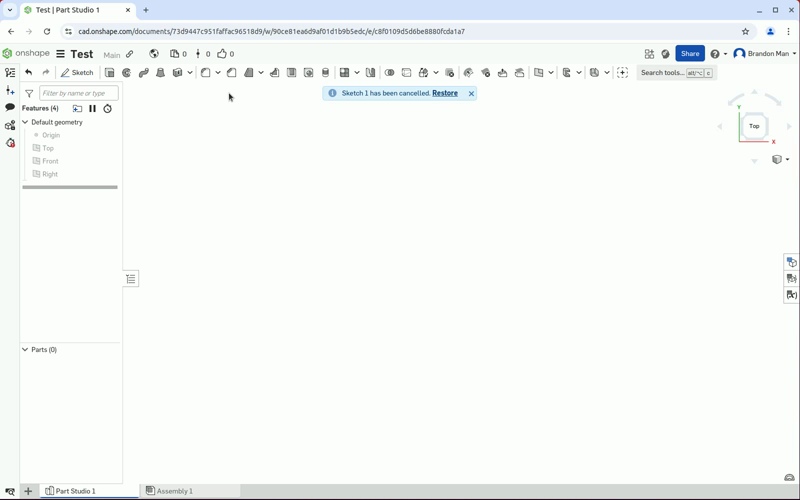
mouse_move(73, 352)
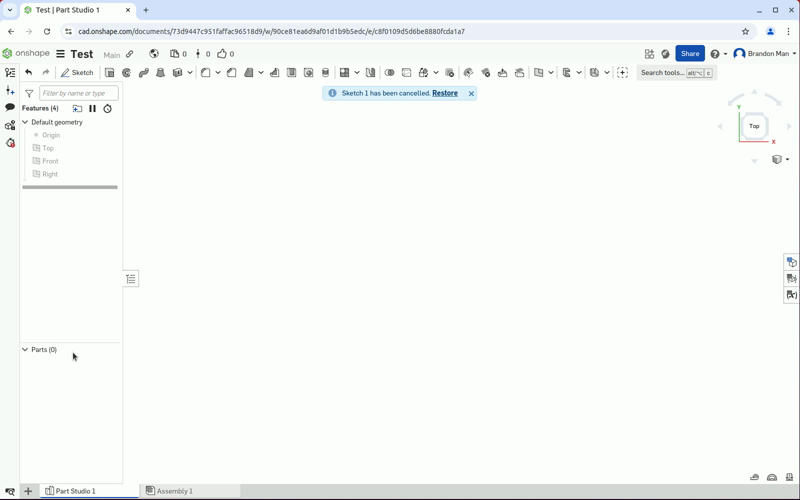
key(y)
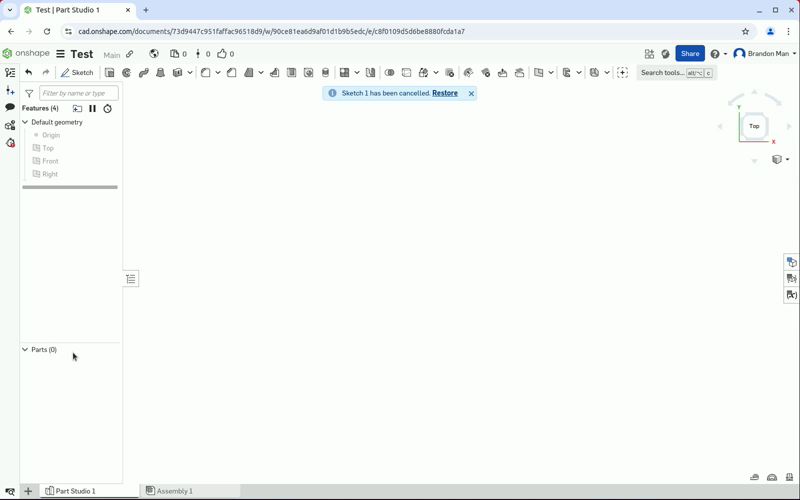
key(shift+p)
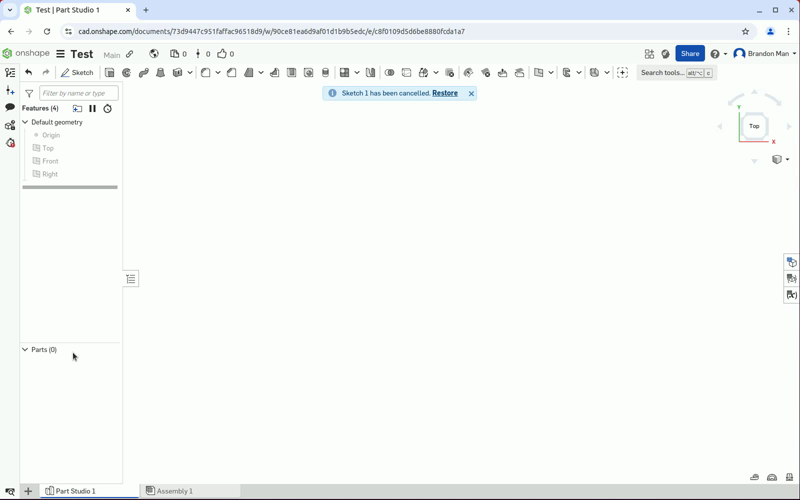
key(space)
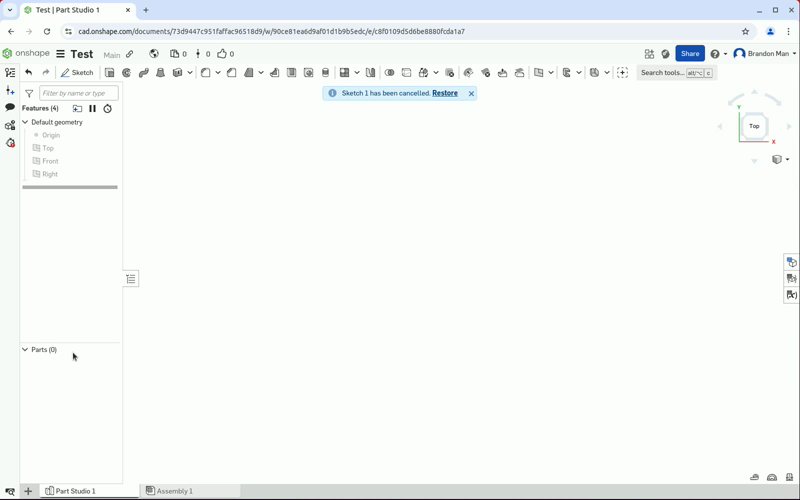
key_down(shift)
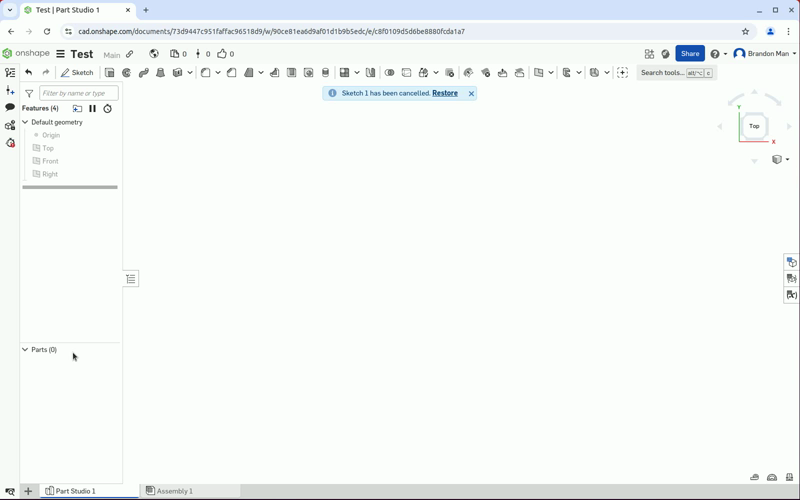
key(up)
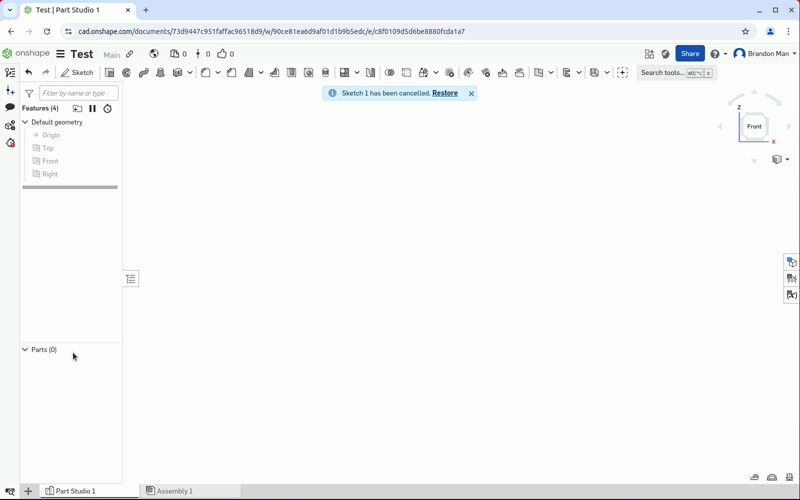
key_up(shift)
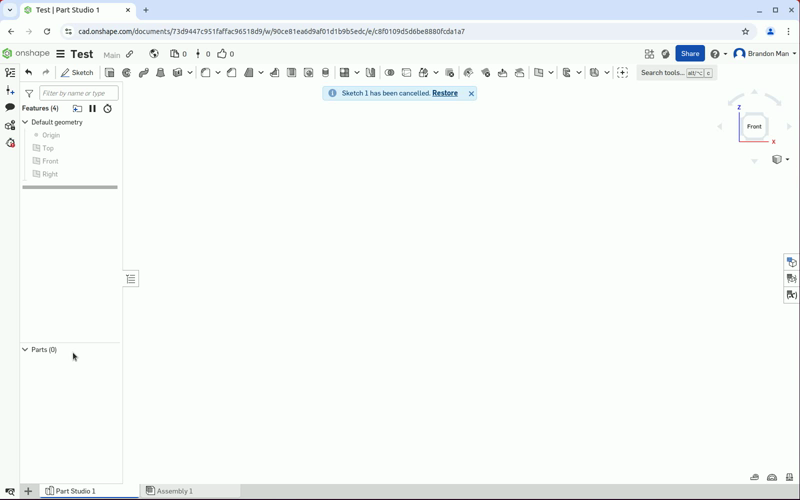
mouse_move(73, 352)
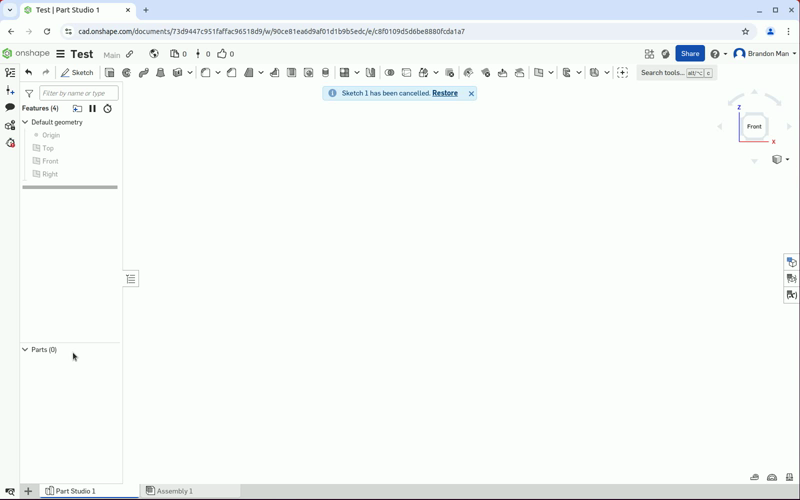
key(shift+y)
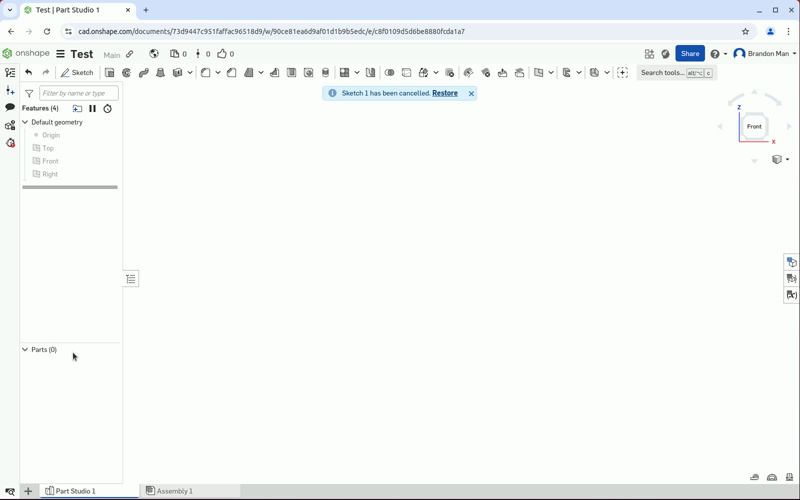
key(shift+s)
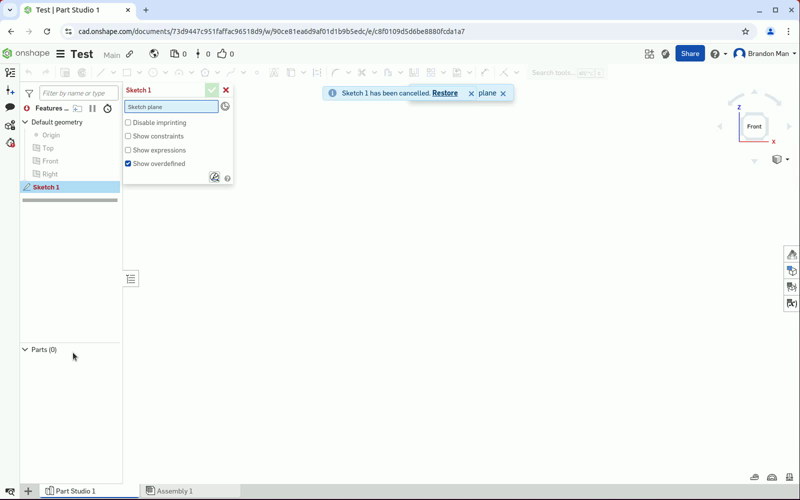
mouse_move(73, 163)
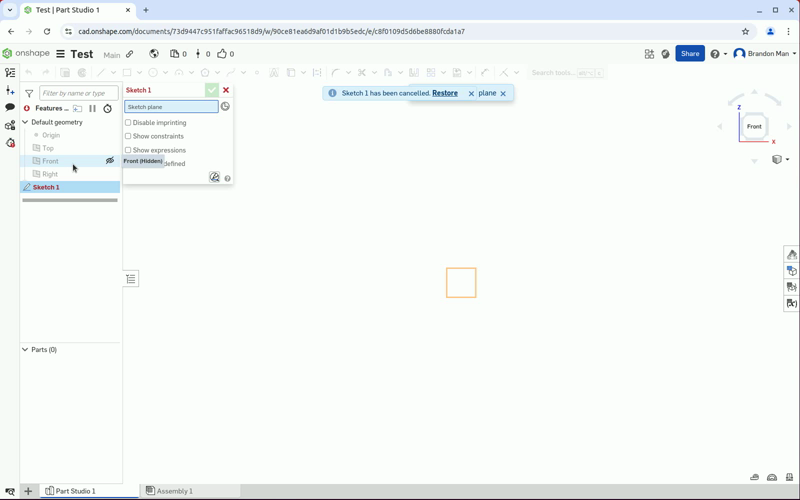
click(73, 163)
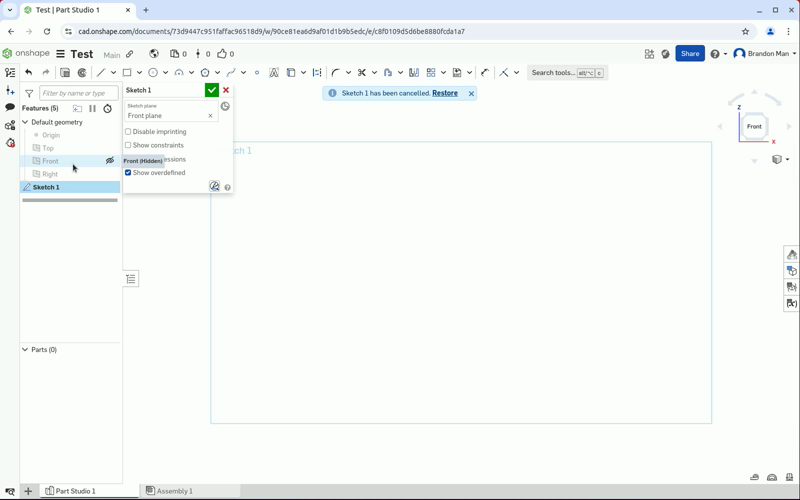
mouse_move(73, 352)
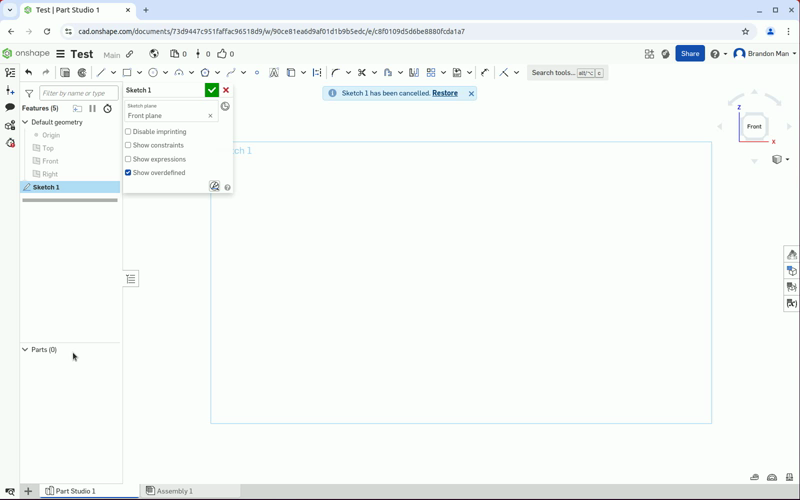
key(y)
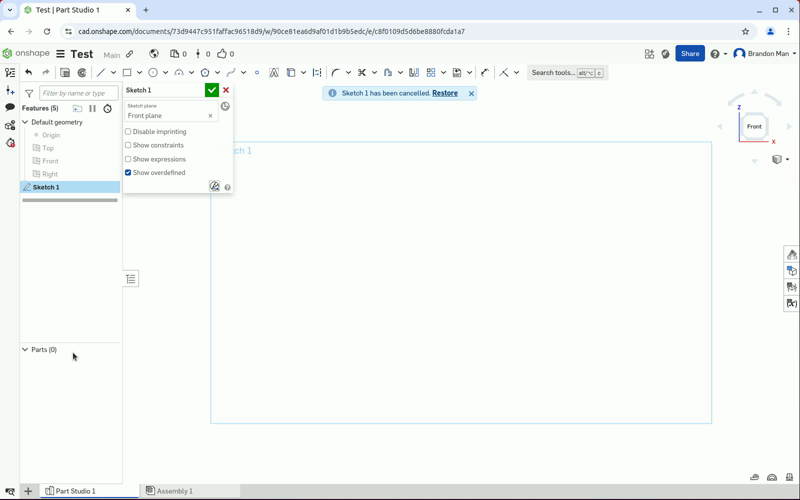
key(l)
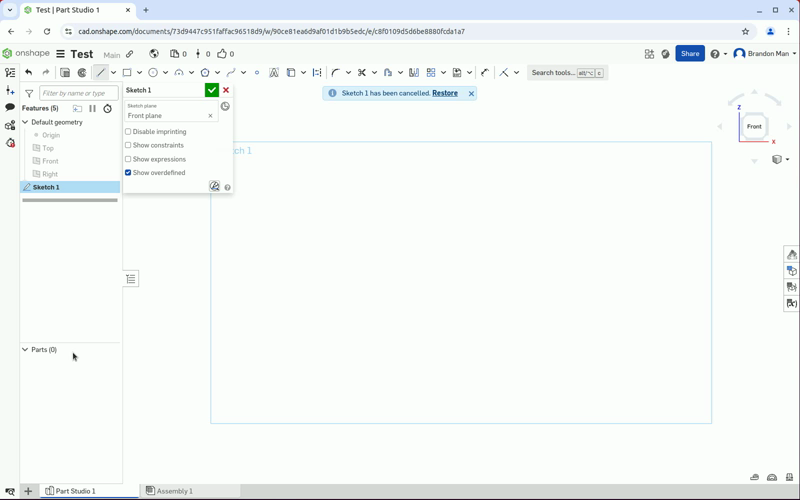
key_down(shift)
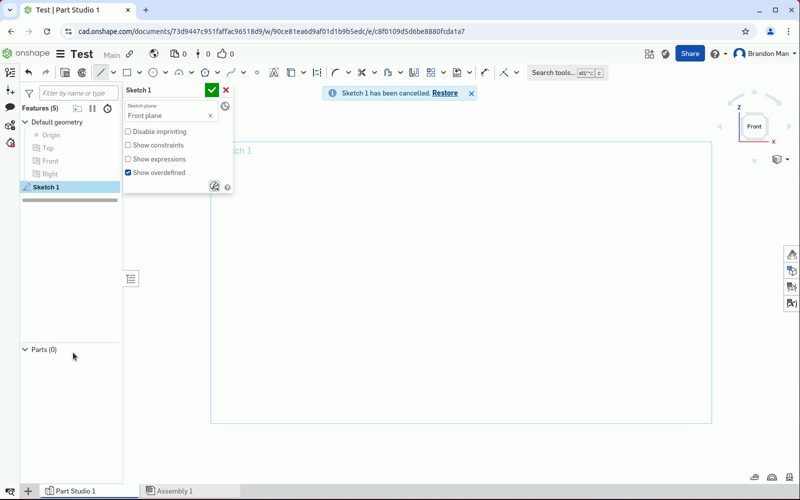
mouse_move(508, 282)
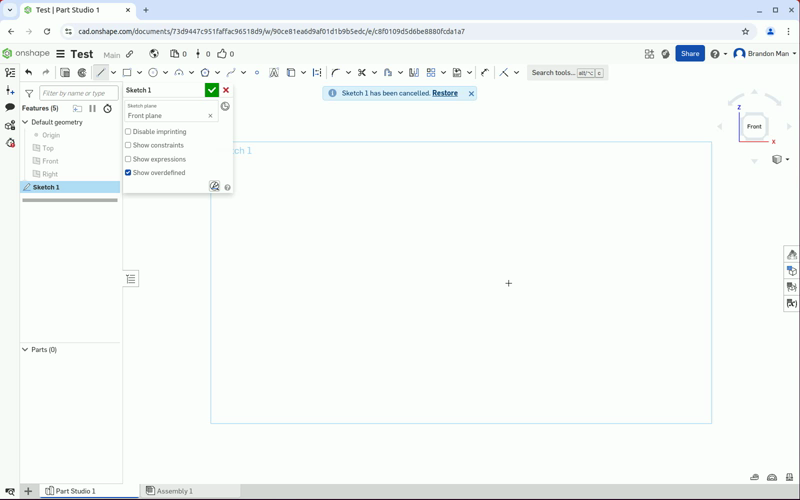
click(508, 282)
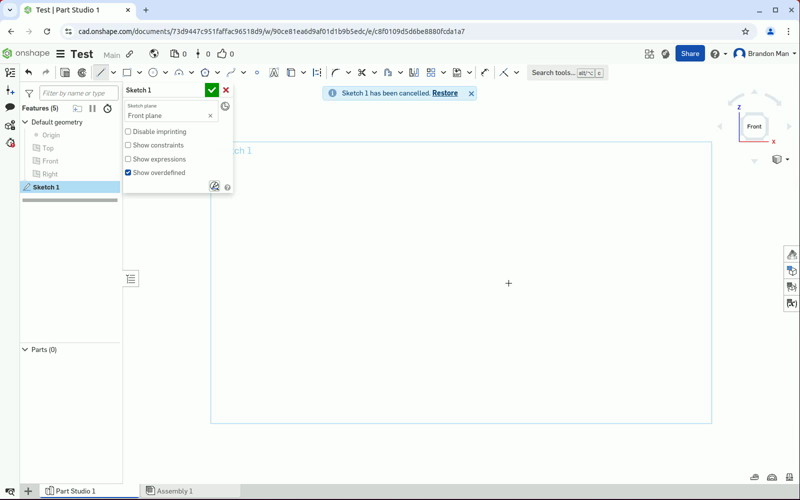
key_up(shift)
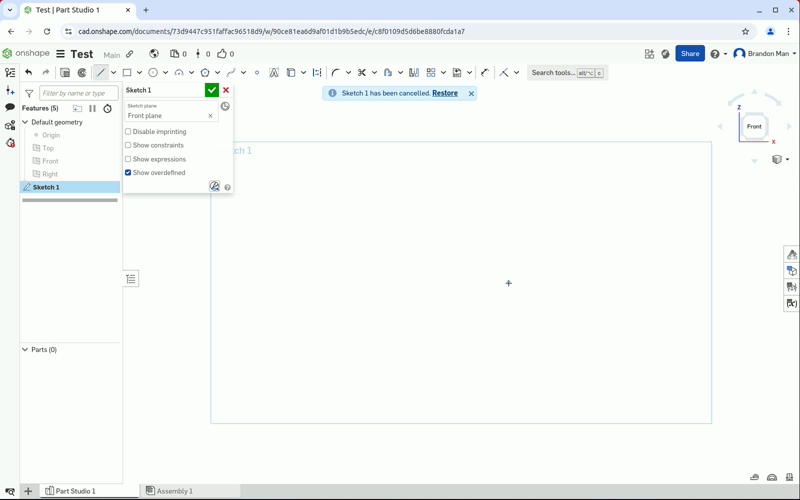
key_down(shift)
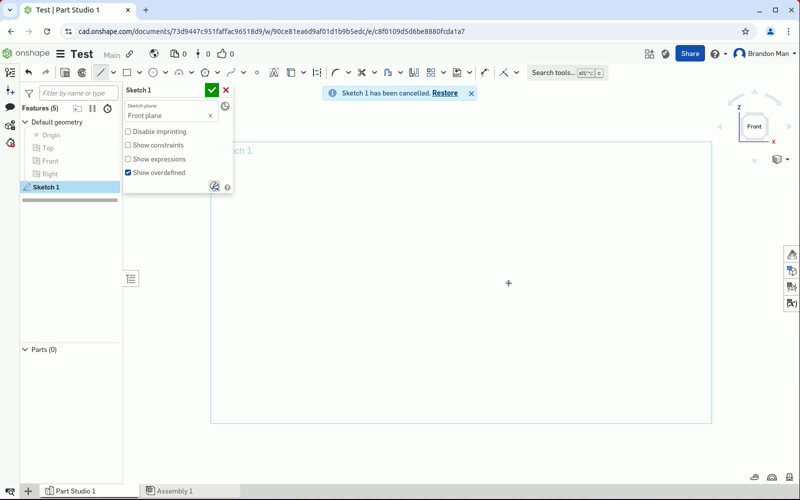
mouse_move(573, 282)
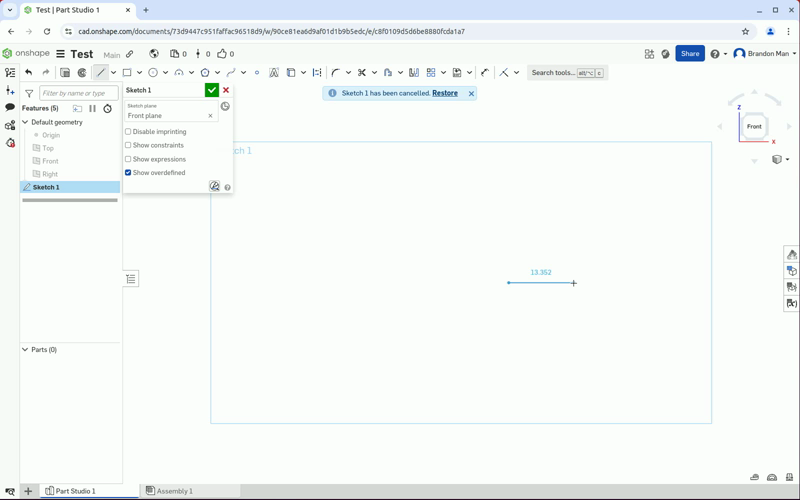
click(573, 282)
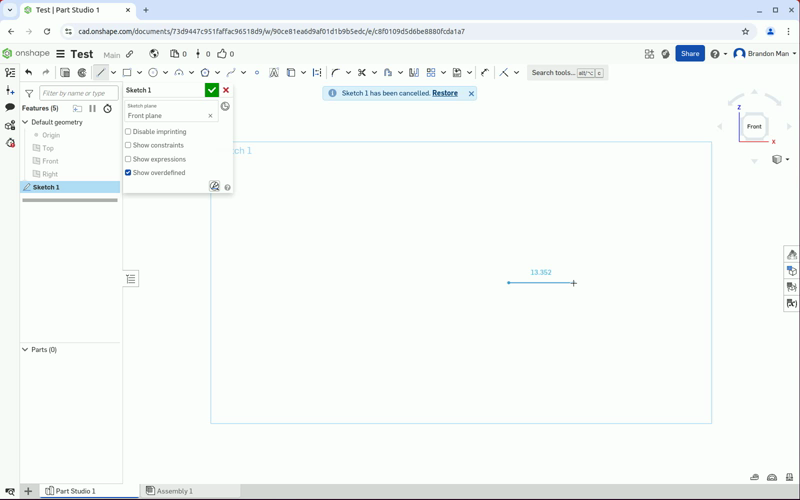
key_up(shift)
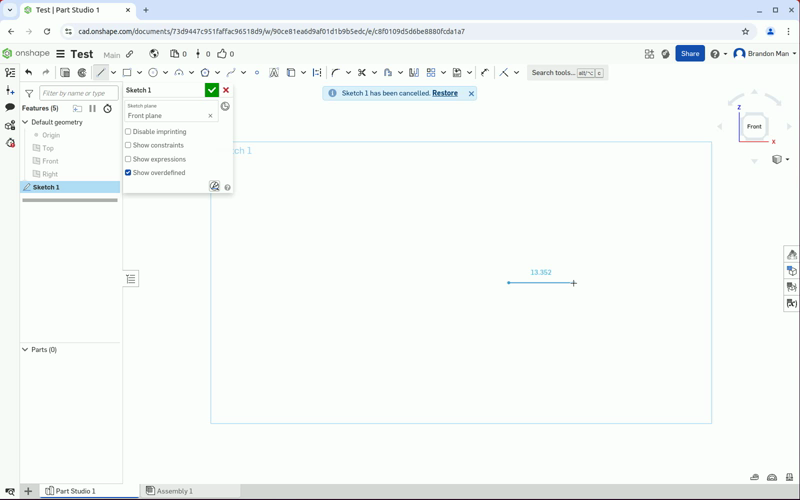
key_down(shift)
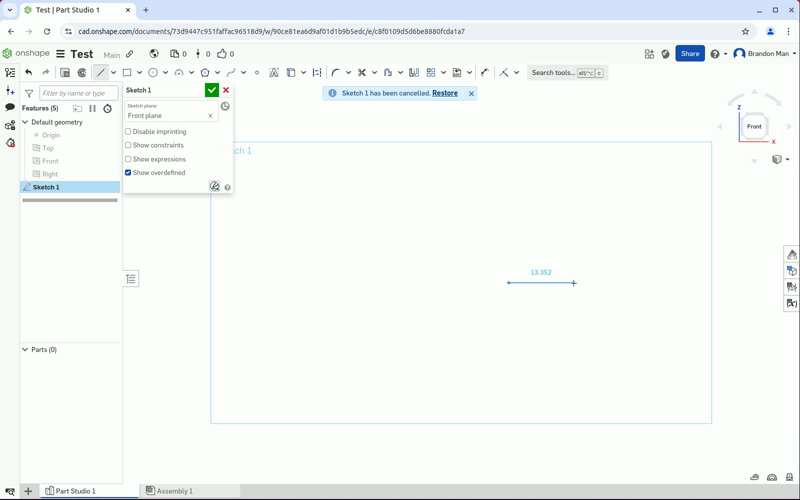
mouse_move(589, 282)
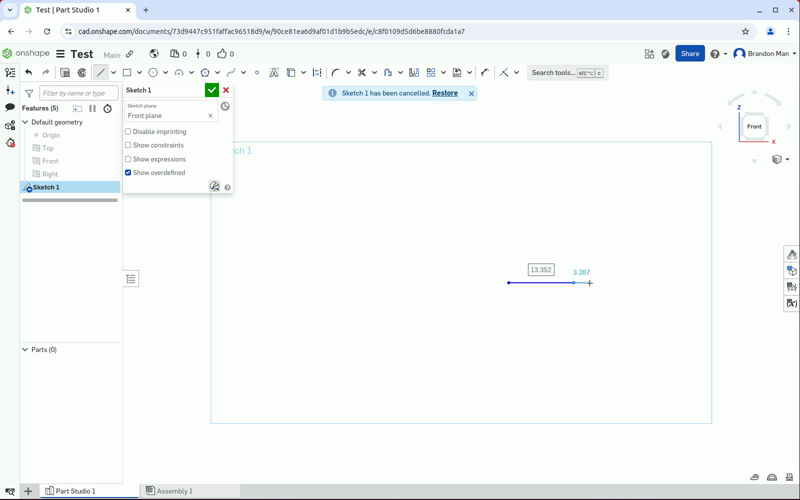
mouse_move(573, 276)
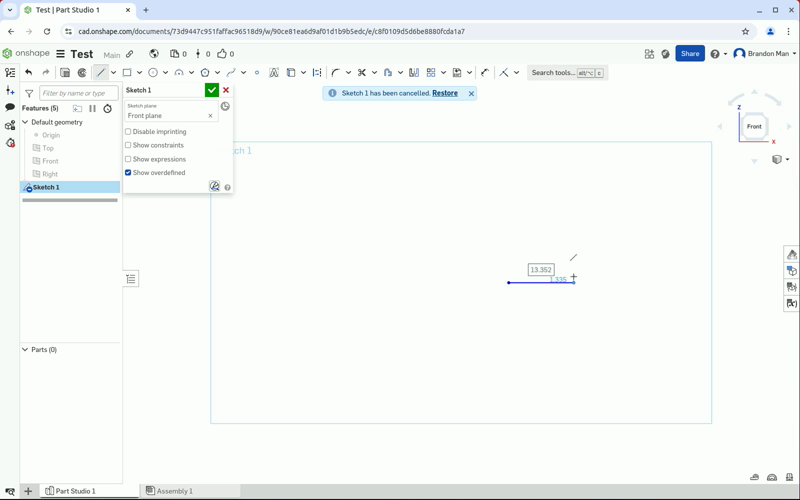
scroll(6)
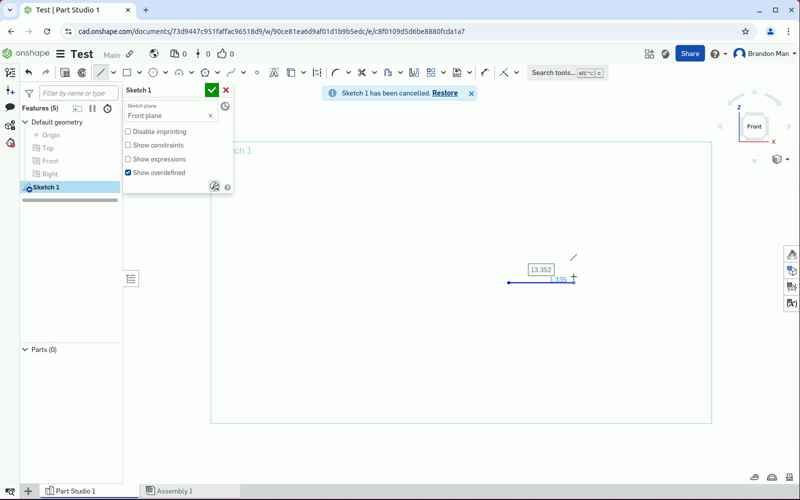
scroll(6)
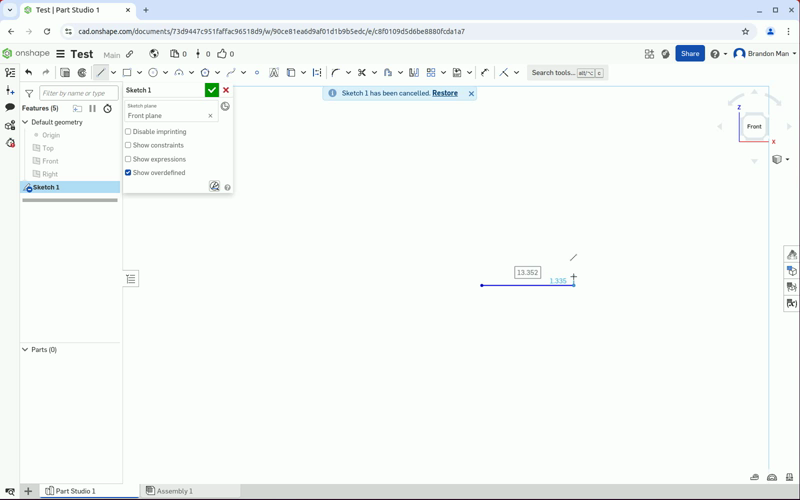
scroll(6)
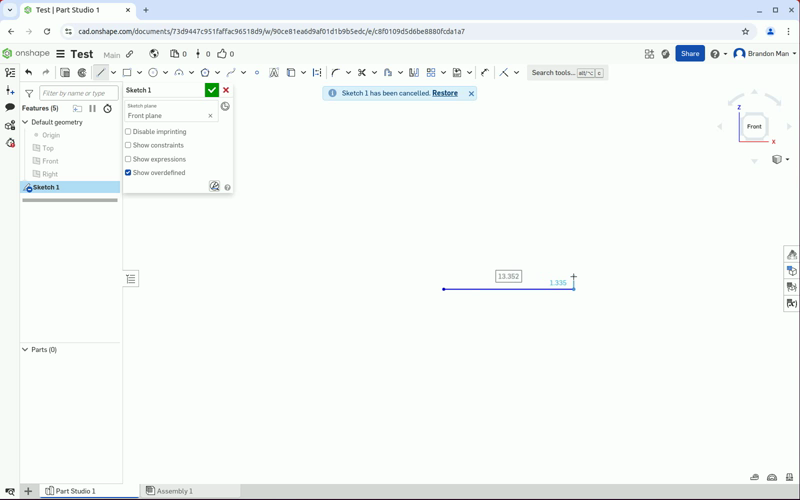
scroll(6)
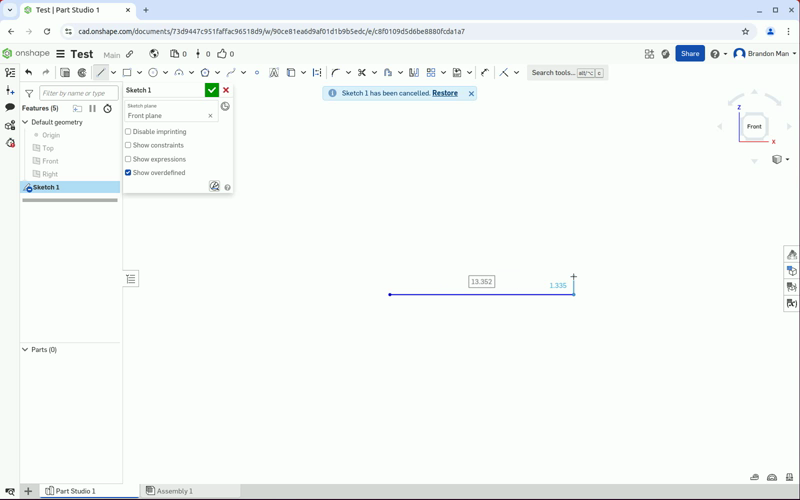
scroll(6)
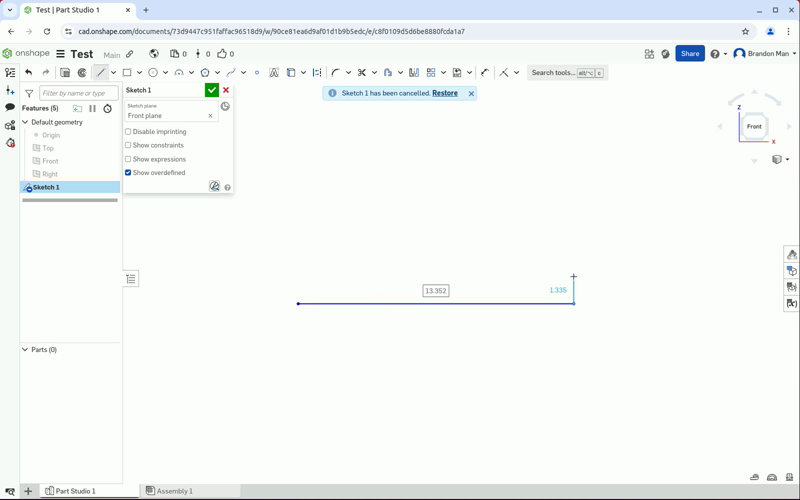
scroll(6)
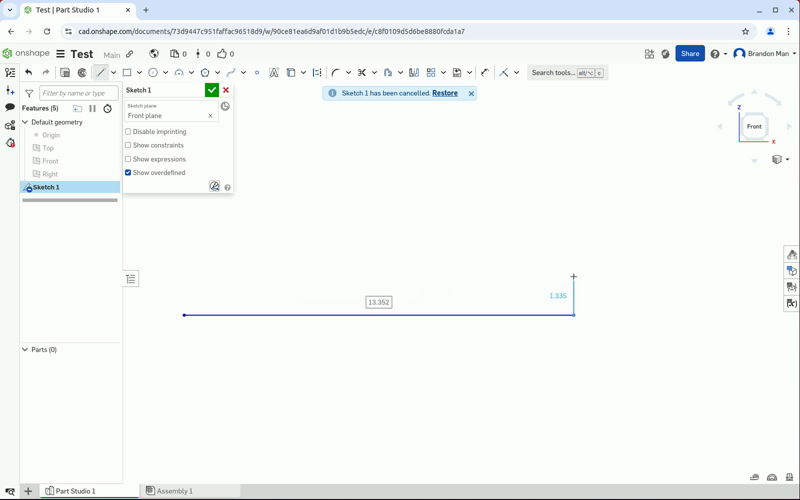
scroll(6)
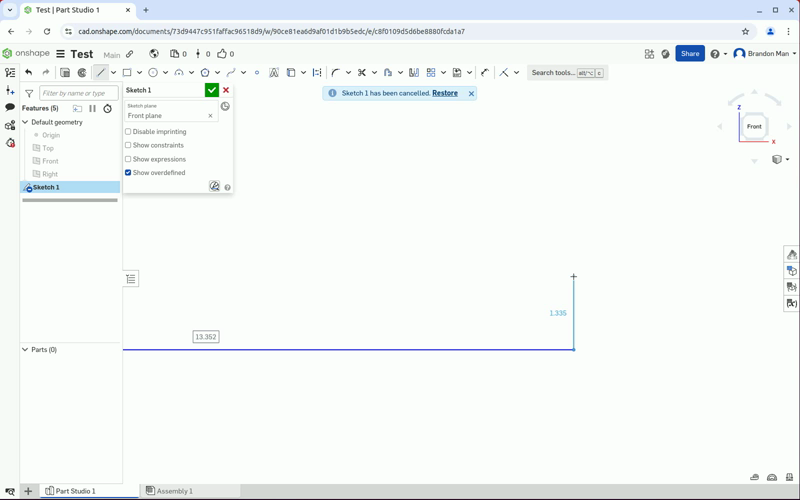
click(573, 276)
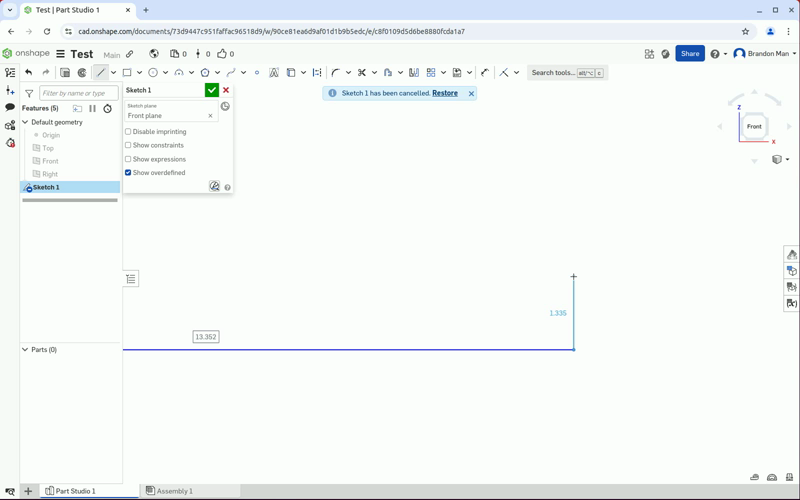
scroll(-6)
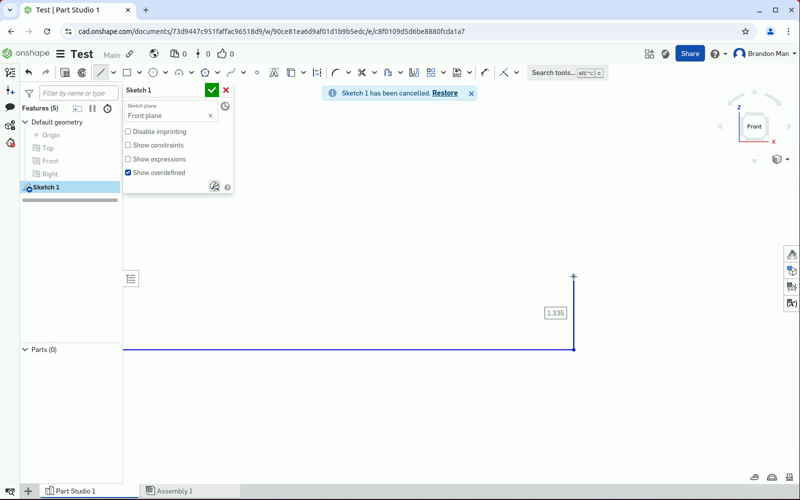
scroll(-6)
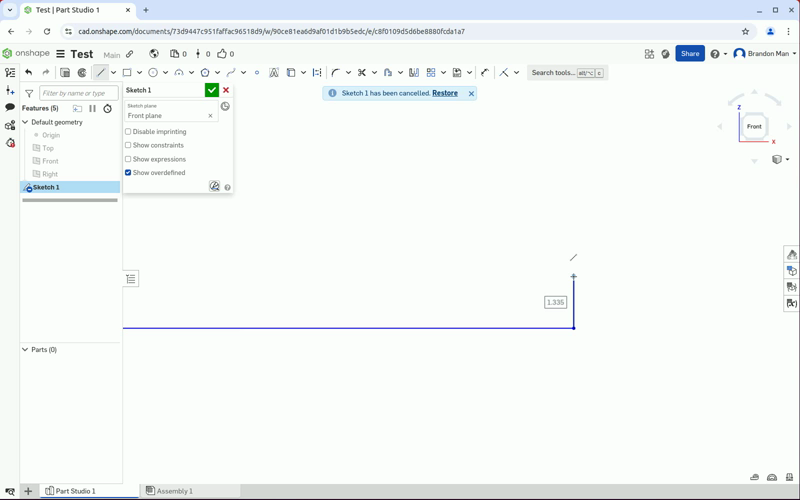
scroll(-6)
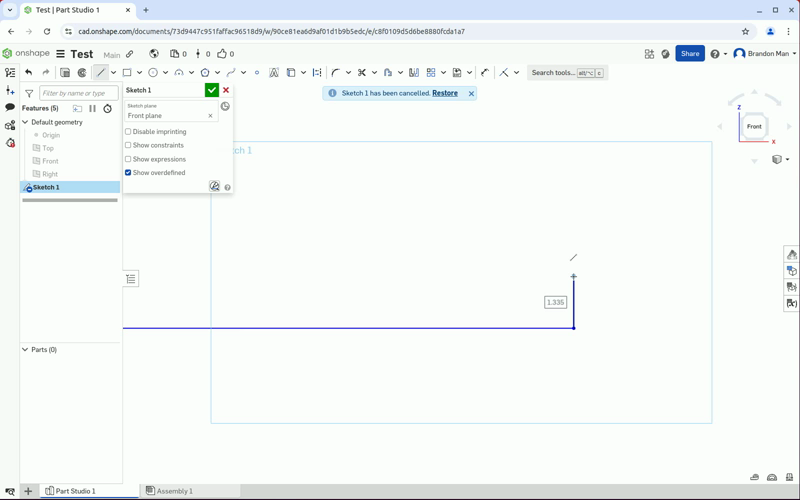
scroll(-6)
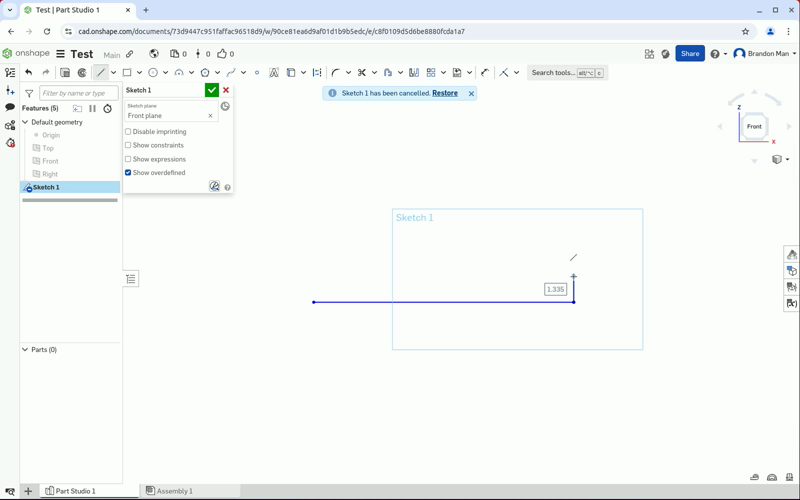
scroll(-6)
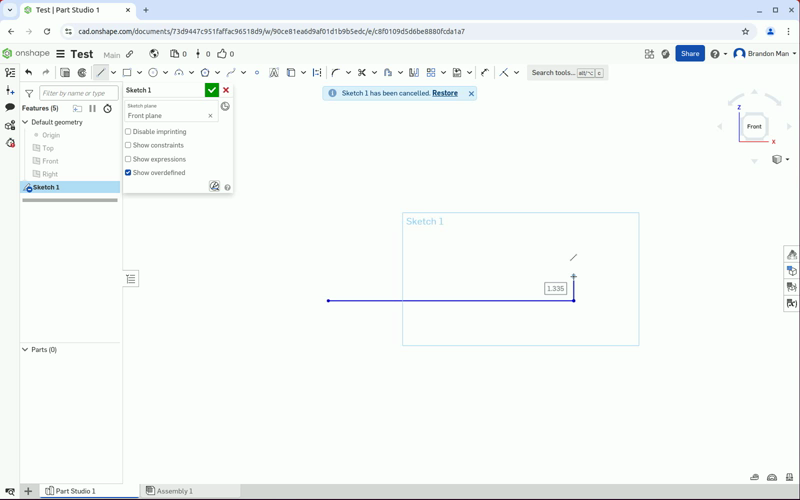
scroll(-6)
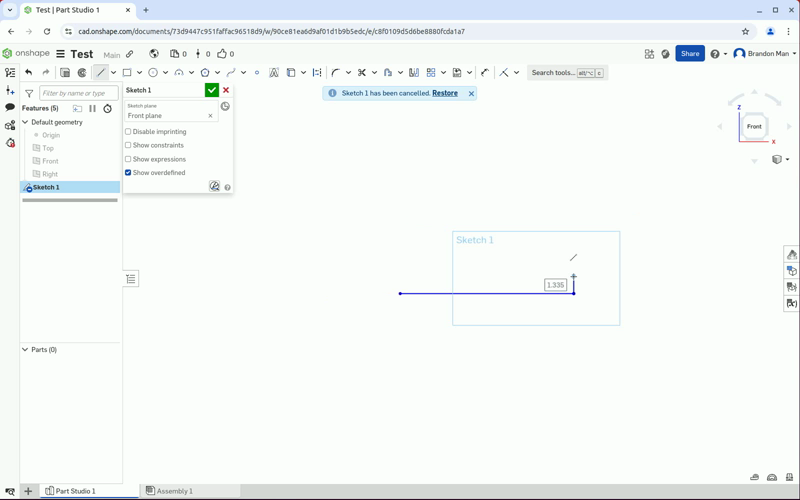
scroll(-6)
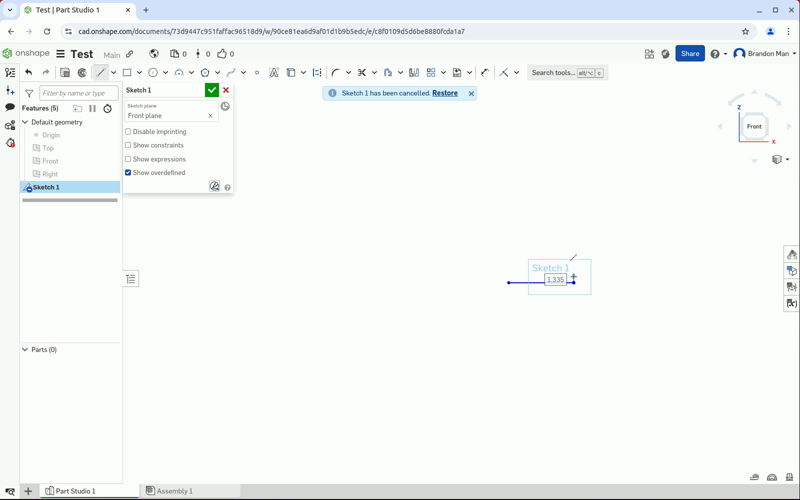
key_up(shift)
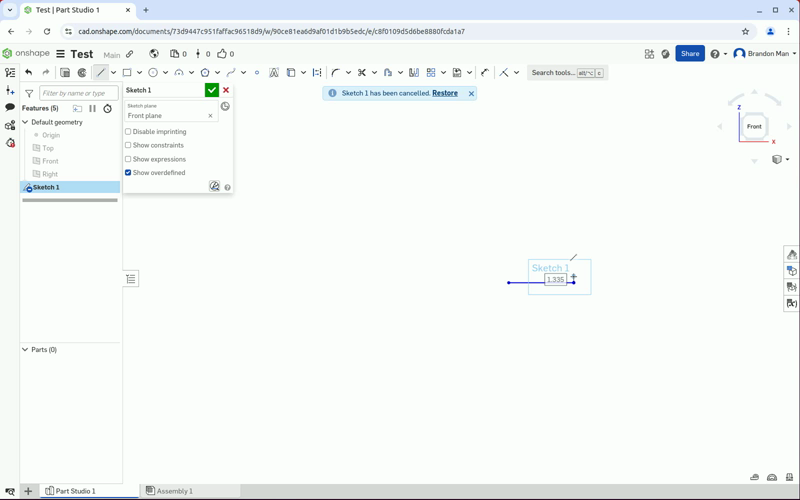
key_down(shift)
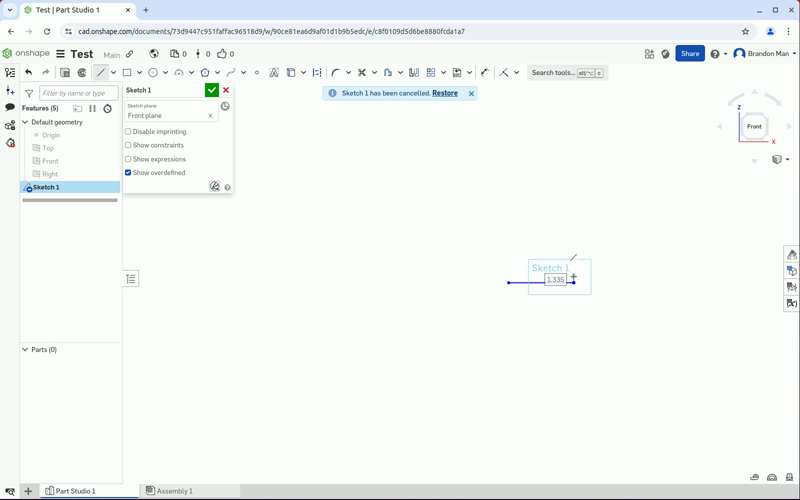
mouse_move(508, 276)
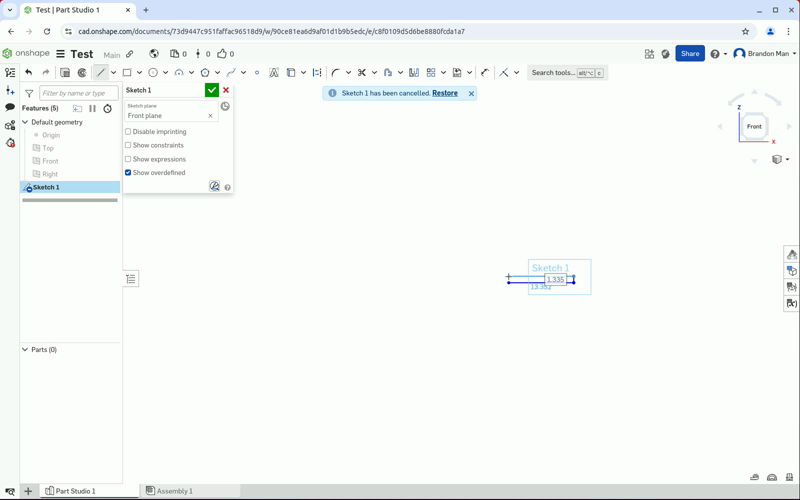
click(508, 276)
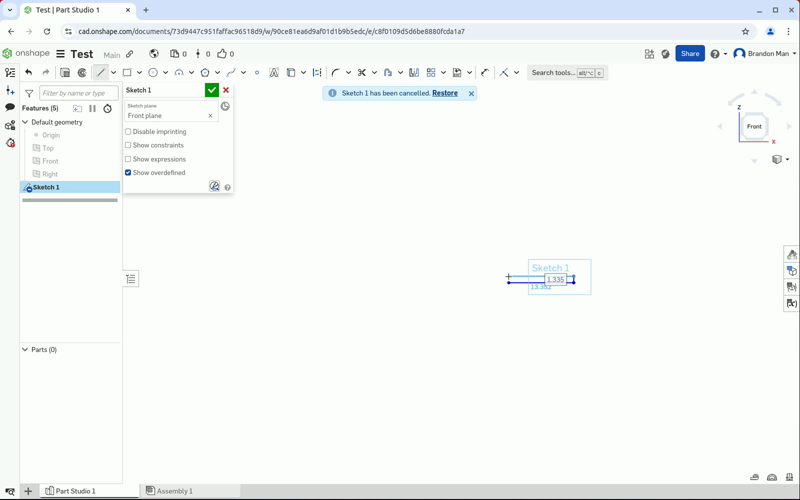
key_up(shift)
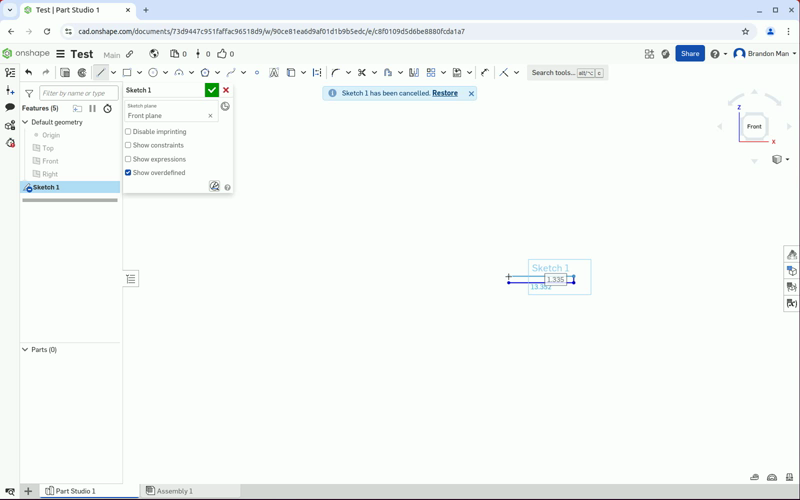
mouse_move(538, 276)
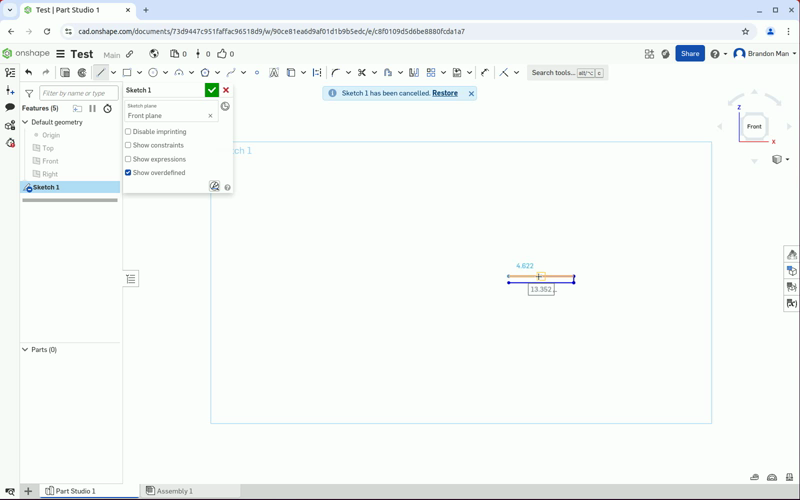
key_down(shift)
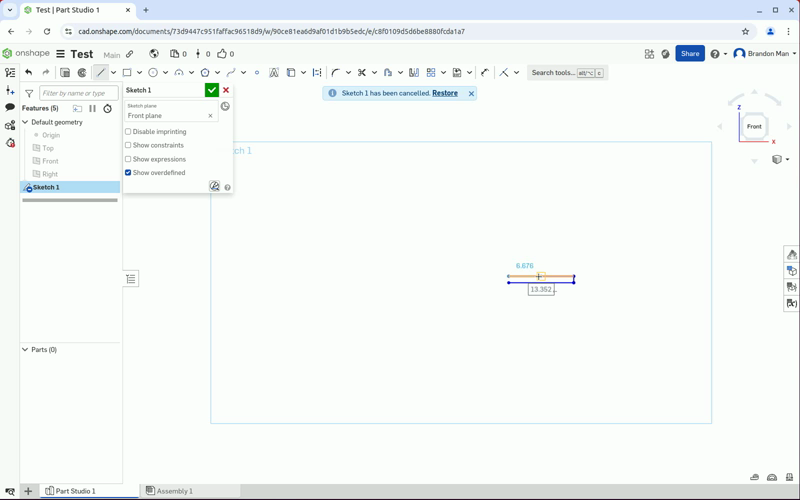
mouse_move(508, 282)
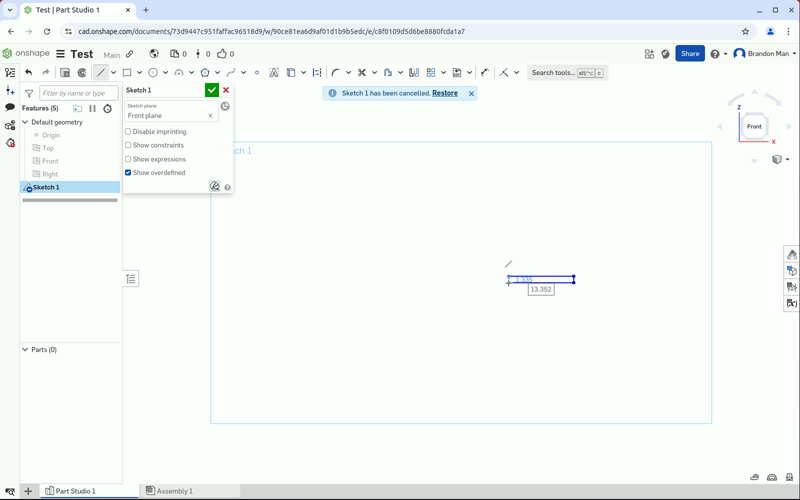
scroll(6)
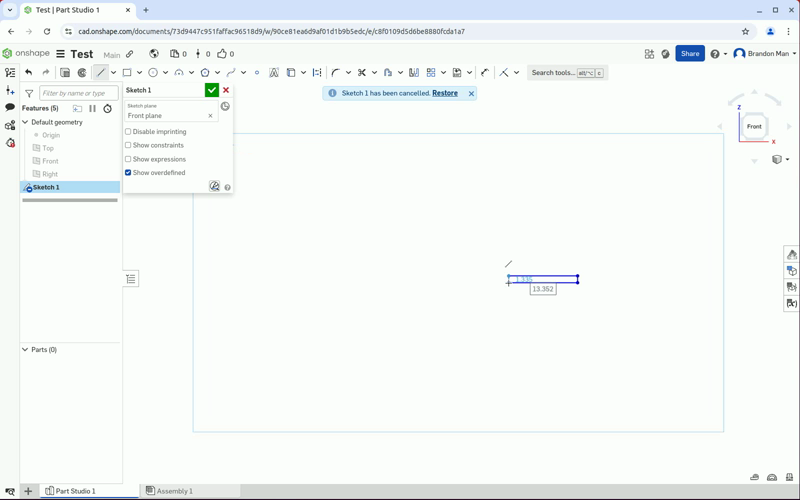
scroll(6)
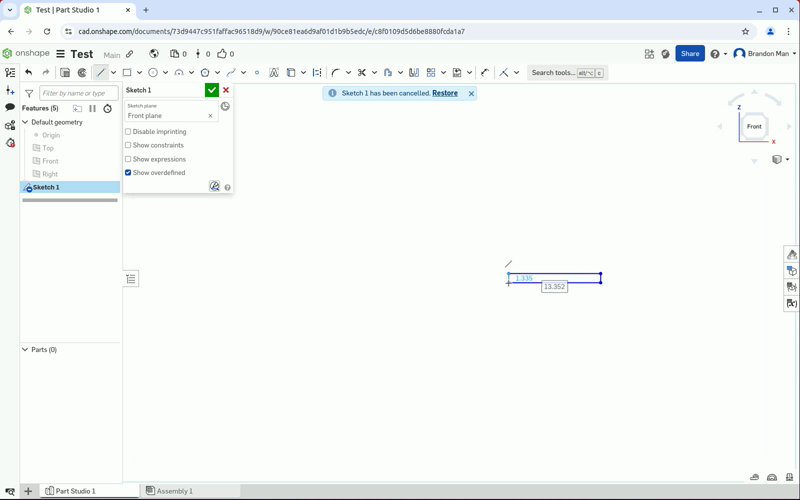
scroll(6)
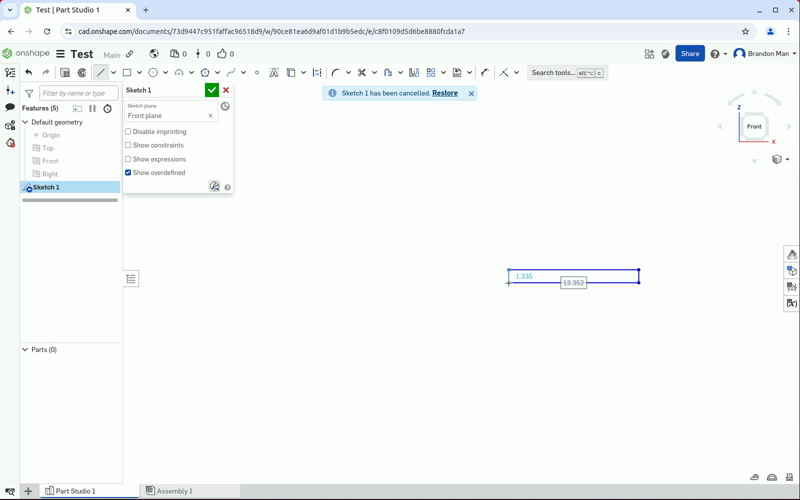
scroll(6)
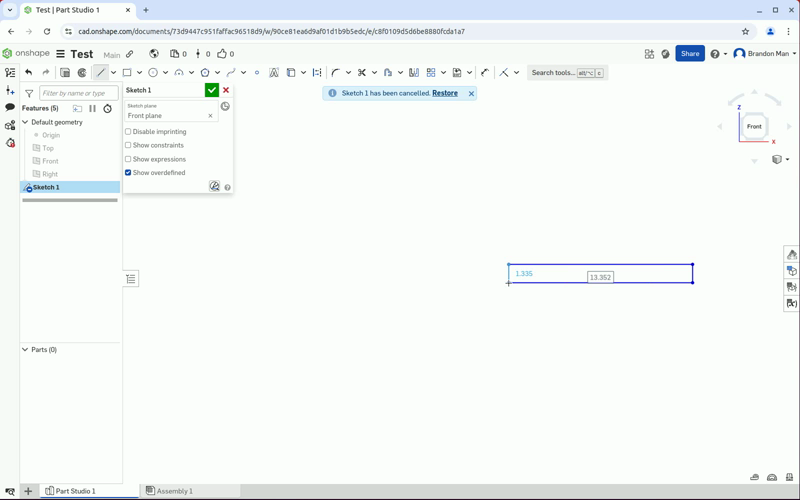
scroll(6)
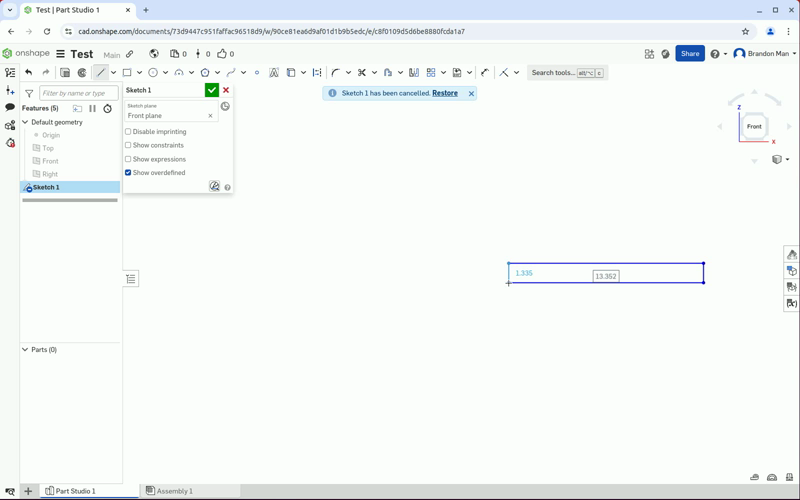
scroll(6)
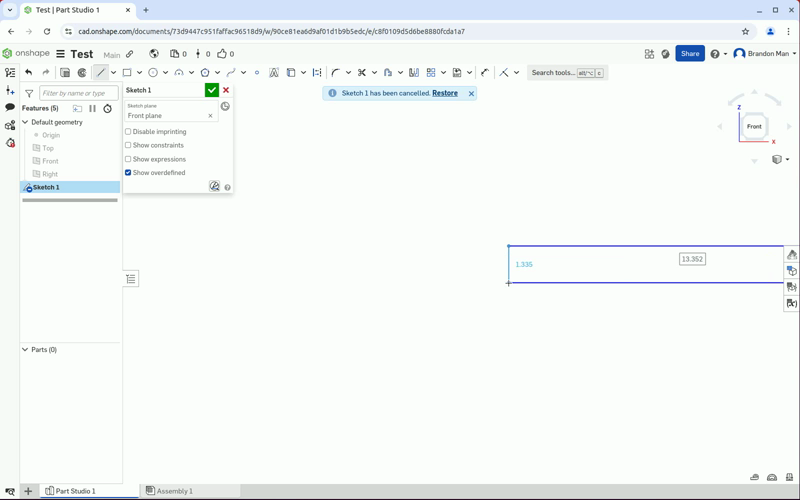
scroll(6)
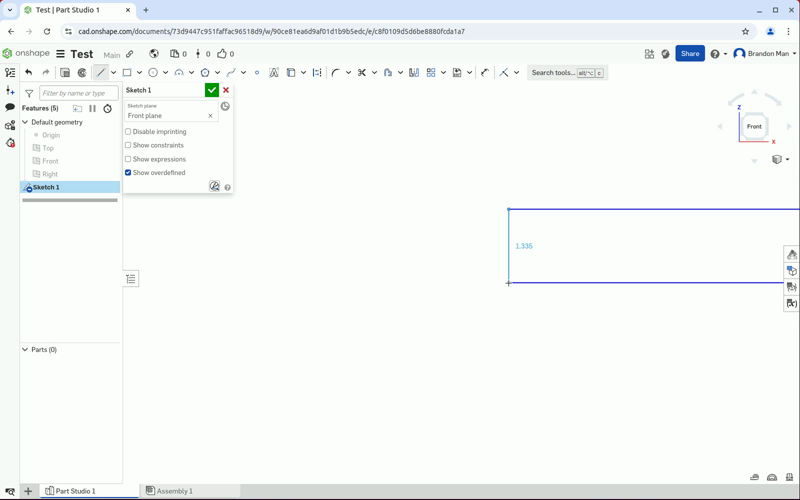
key_up(shift)
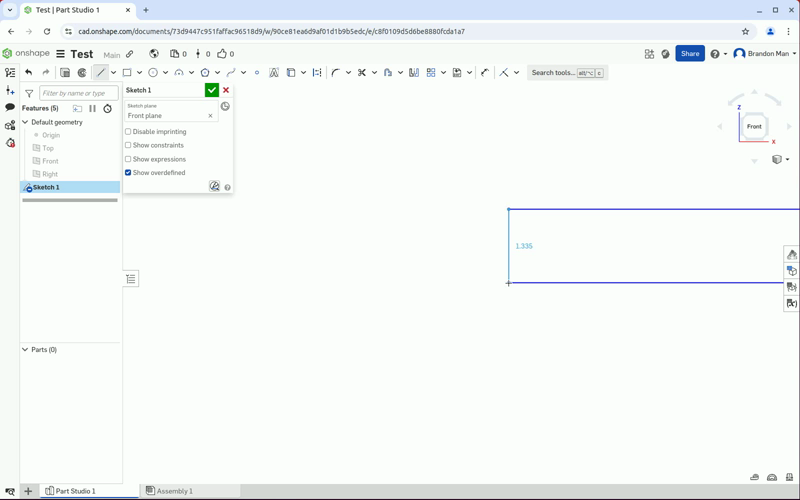
click(508, 282)
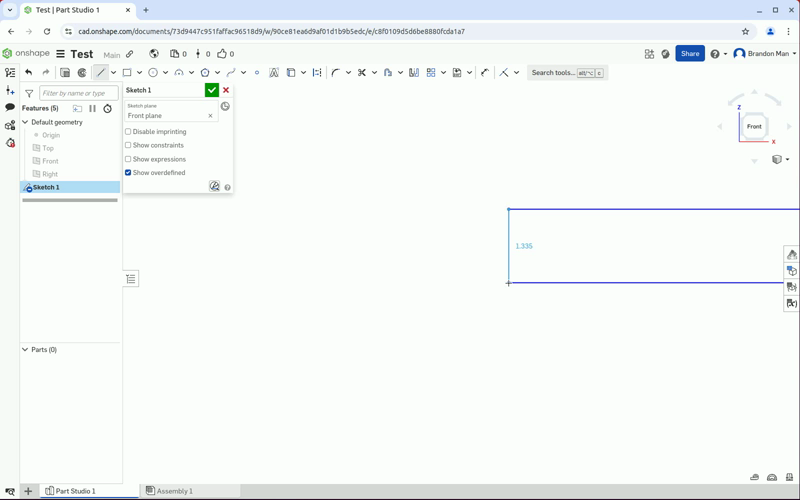
scroll(-6)
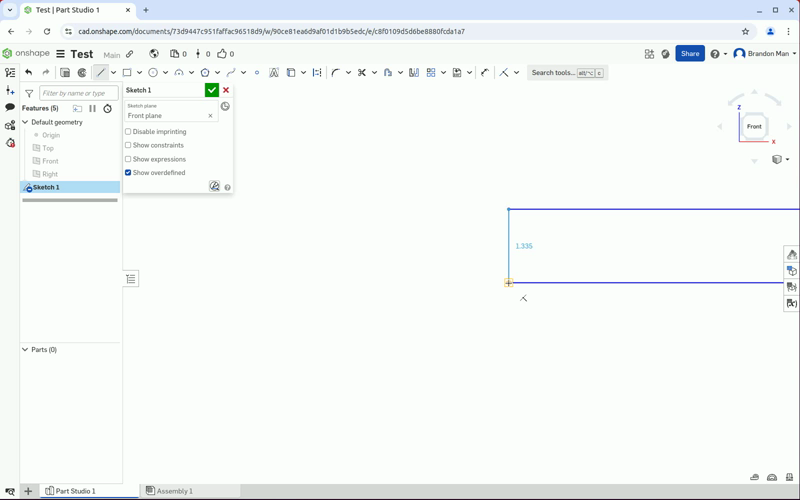
scroll(-6)
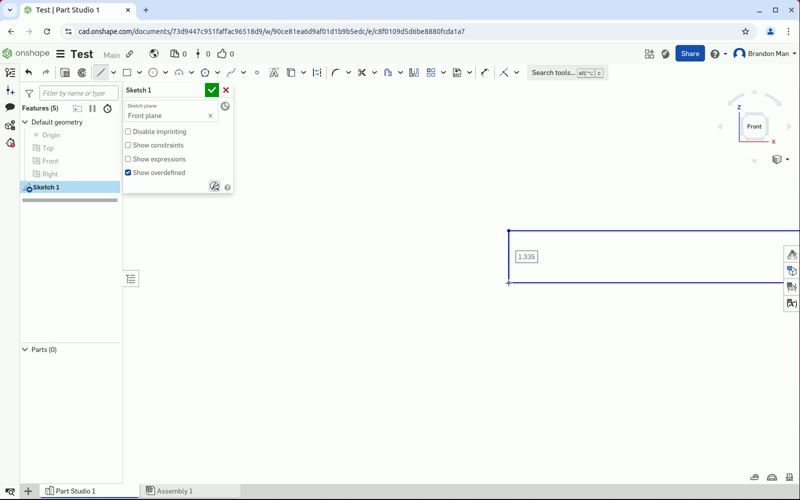
scroll(-6)
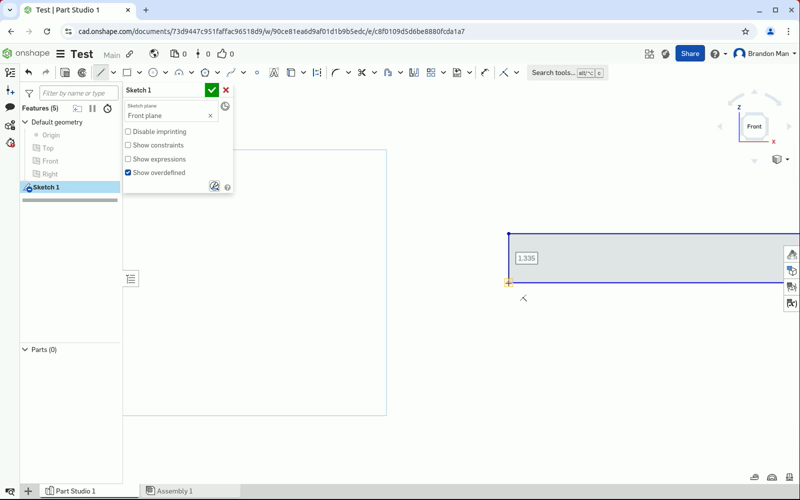
scroll(-6)
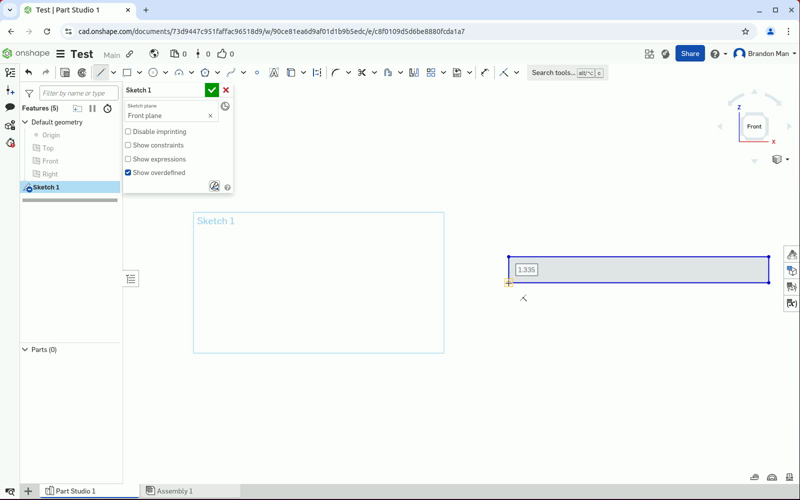
scroll(-6)
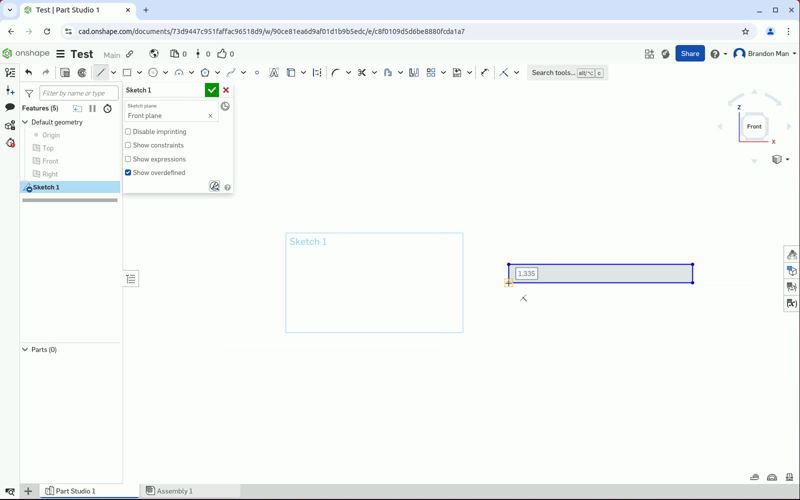
scroll(-6)
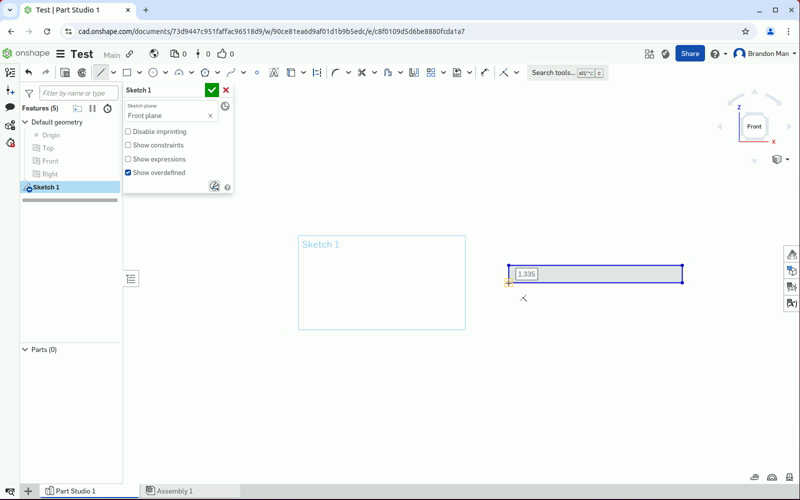
scroll(-6)
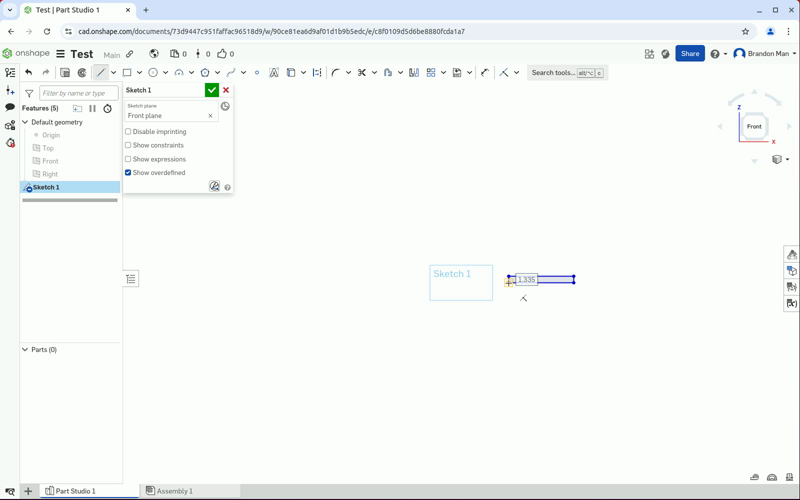
key(esc)
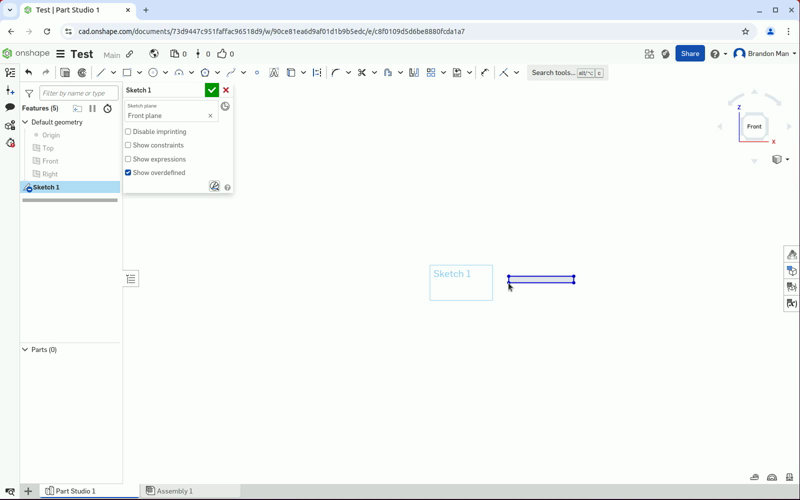
mouse_move(526, 277)
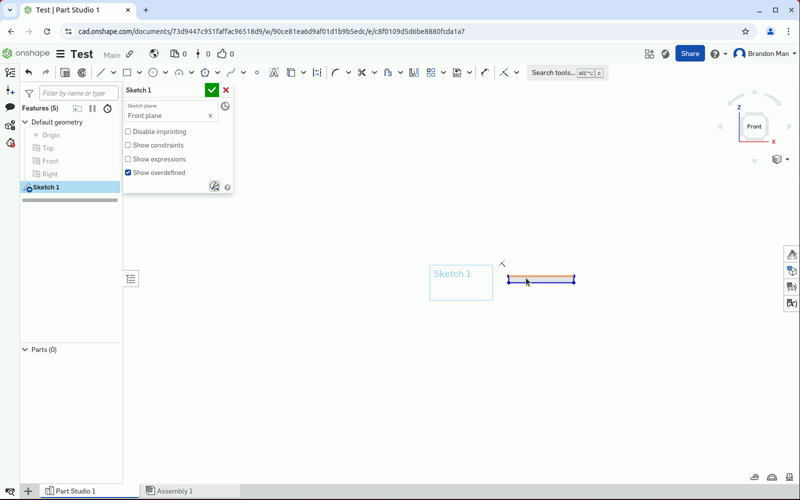
scroll(6)
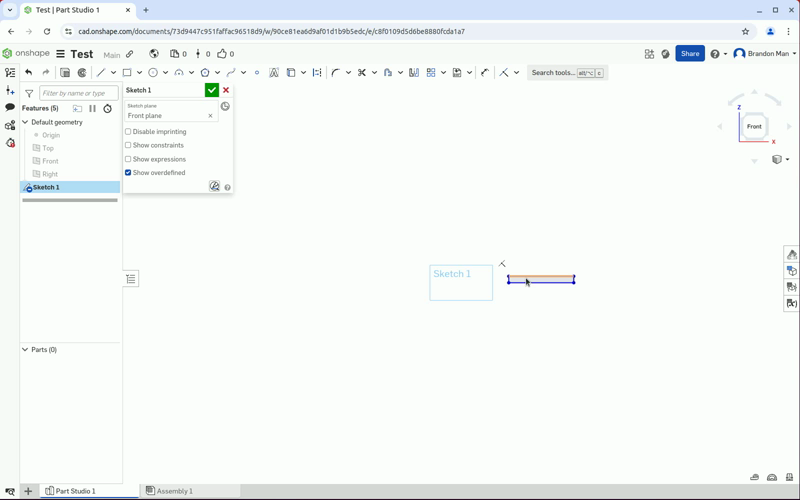
scroll(6)
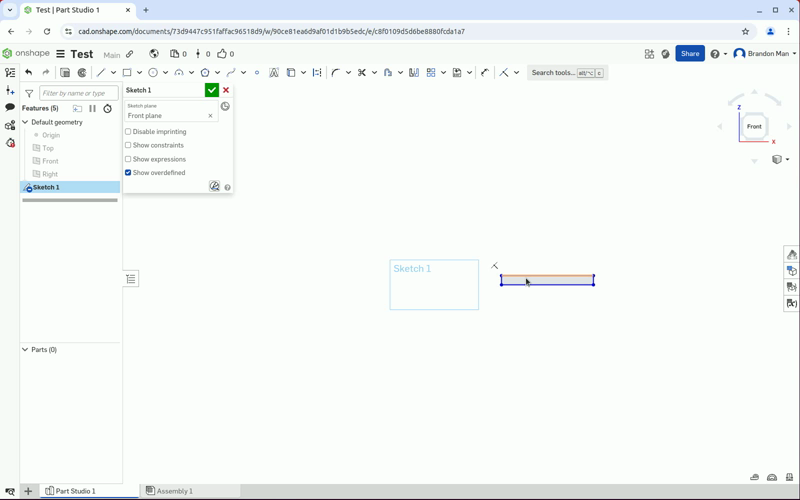
scroll(6)
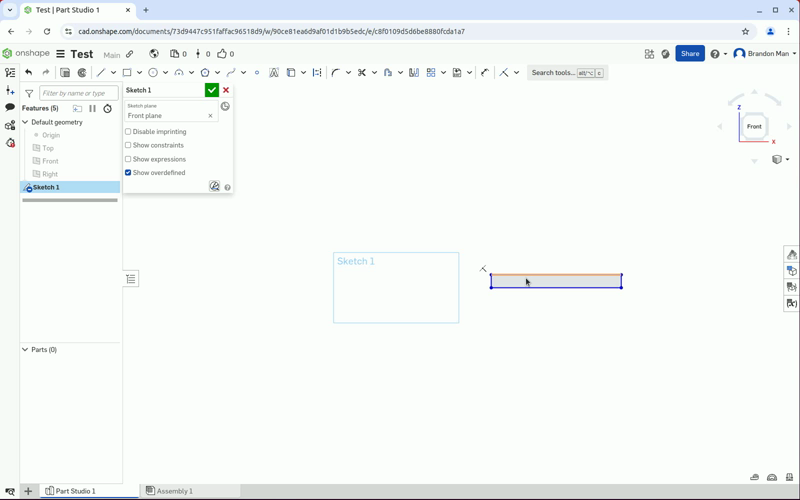
scroll(6)
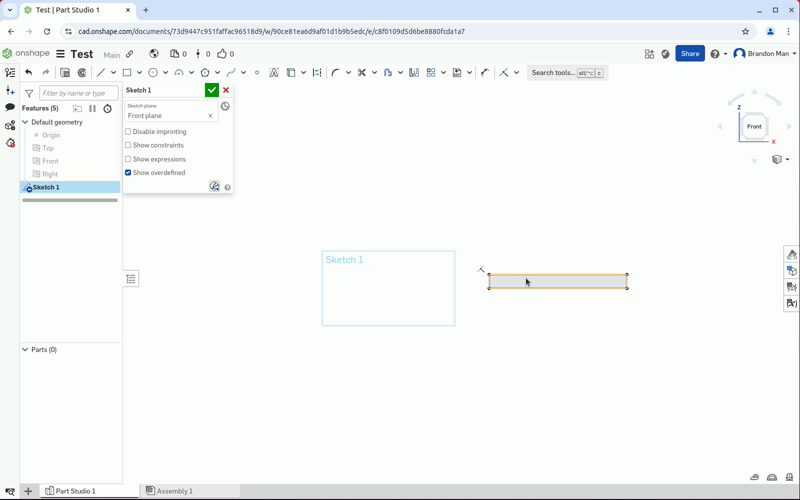
scroll(6)
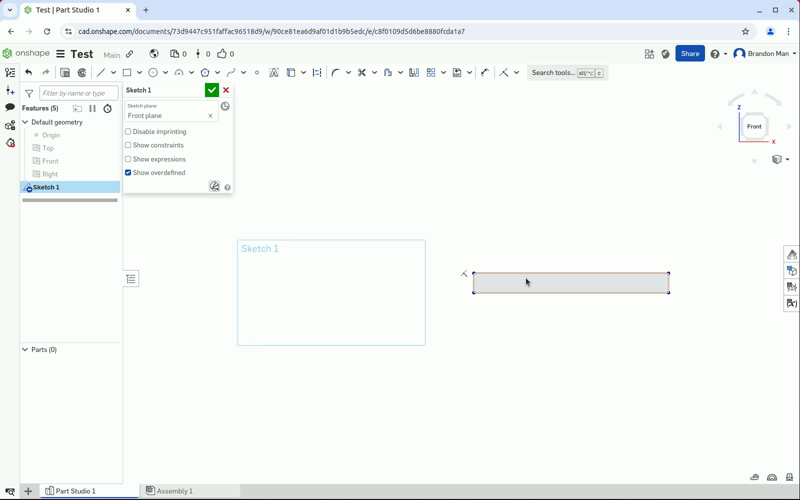
scroll(6)
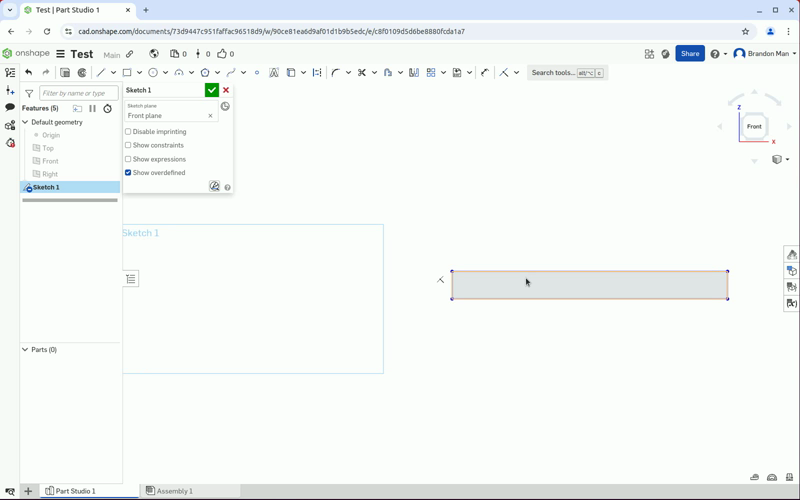
scroll(6)
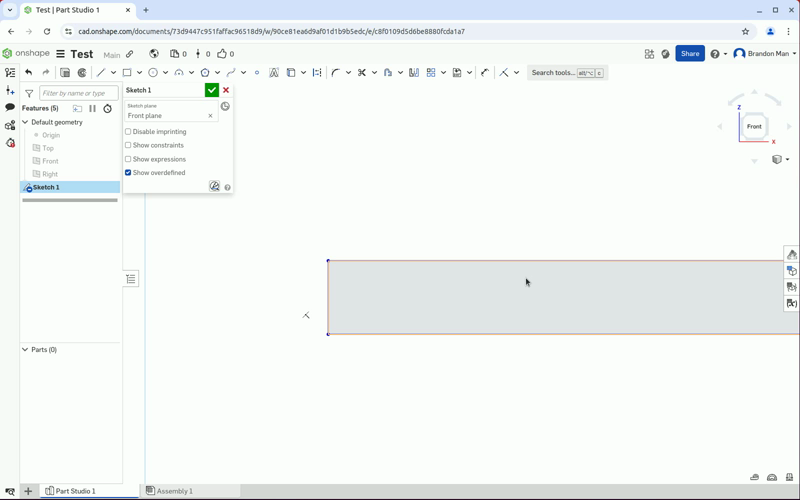
click(526, 277)
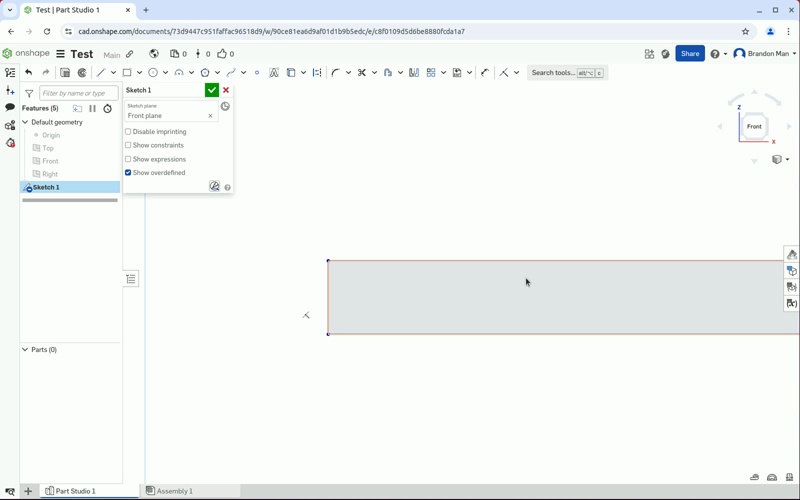
scroll(-6)
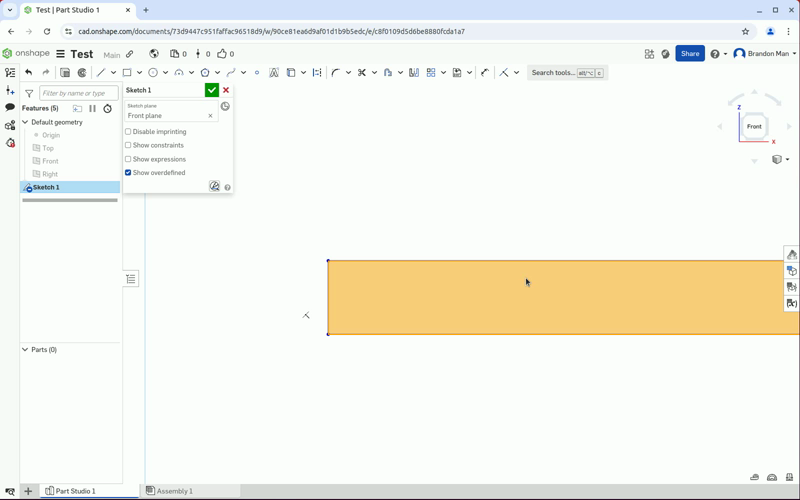
scroll(-6)
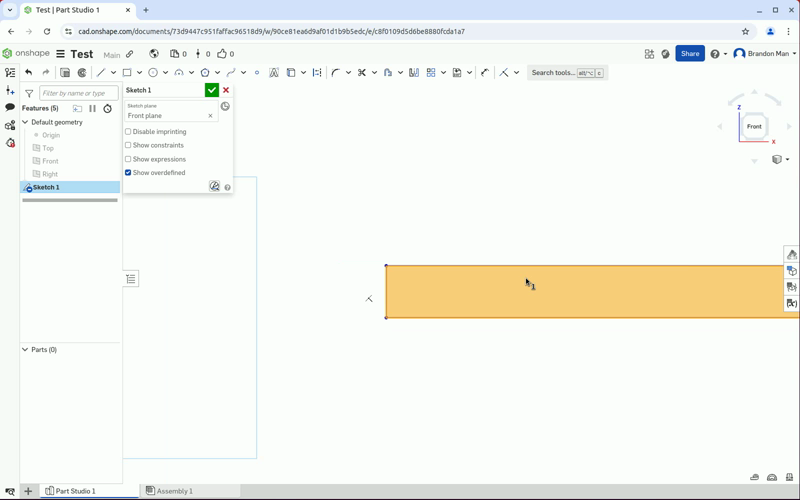
scroll(-6)
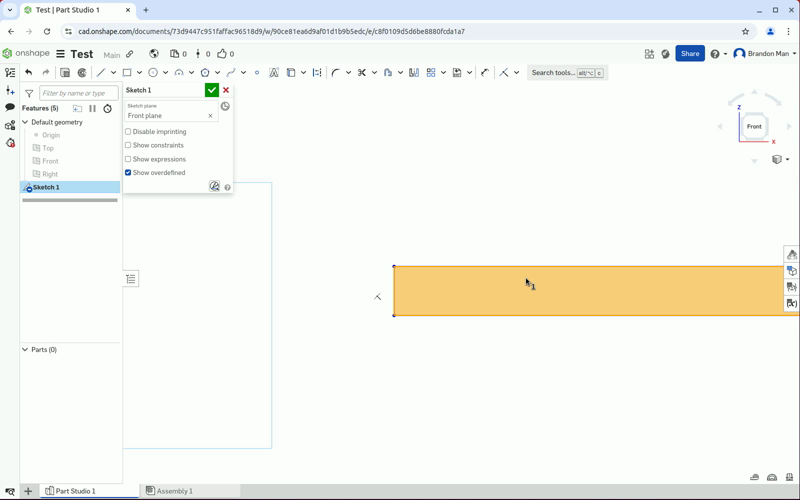
scroll(-6)
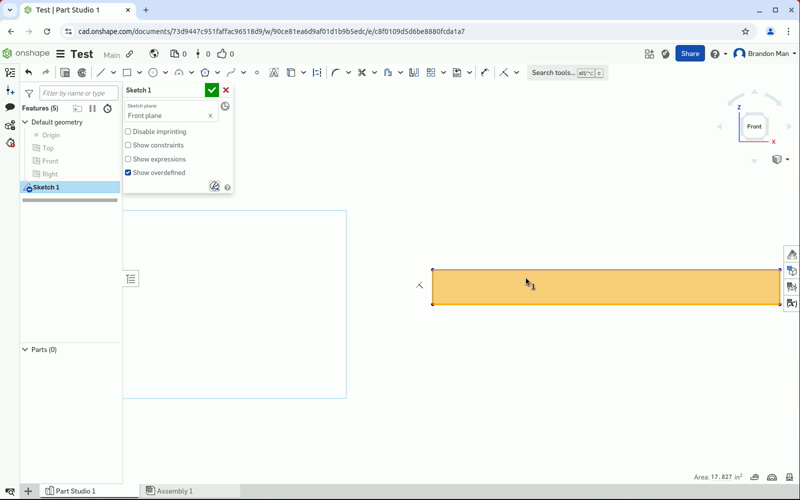
scroll(-6)
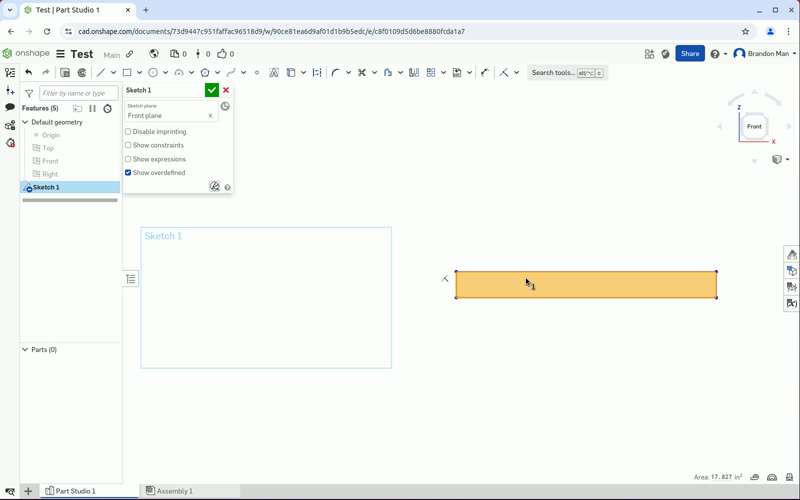
scroll(-6)
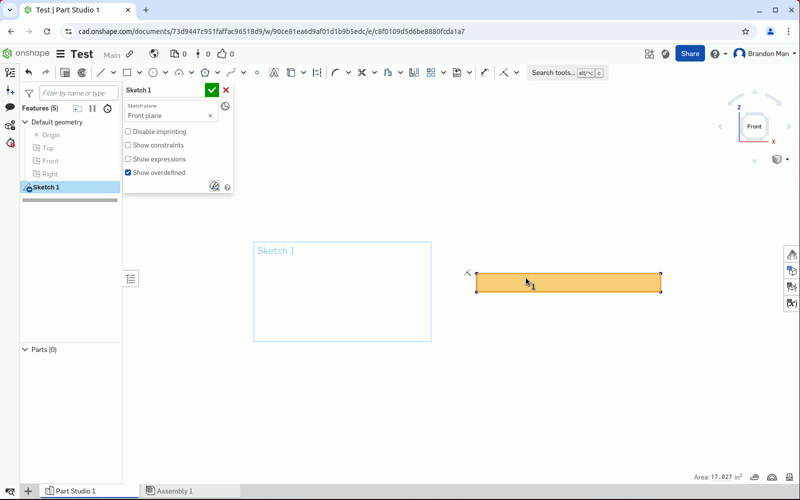
scroll(-6)
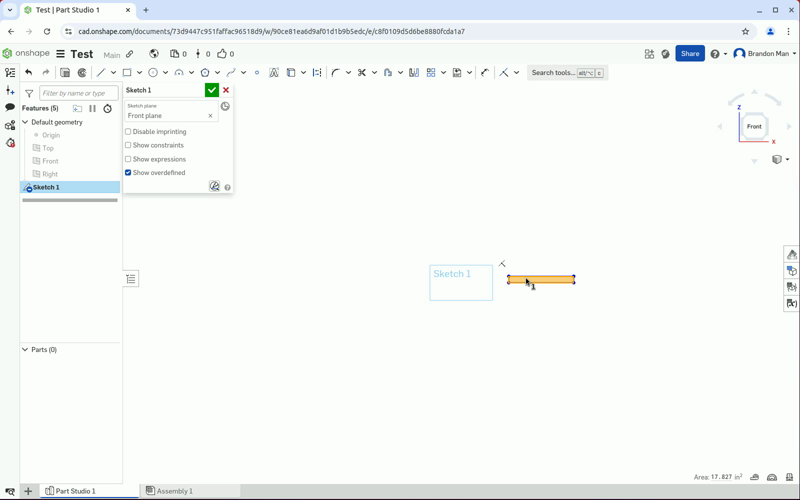
mouse_move(73, 352)
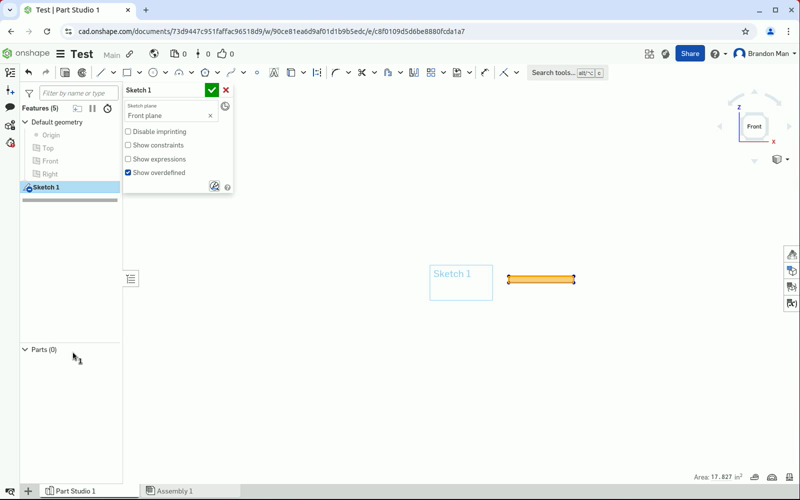
key(shift+y)
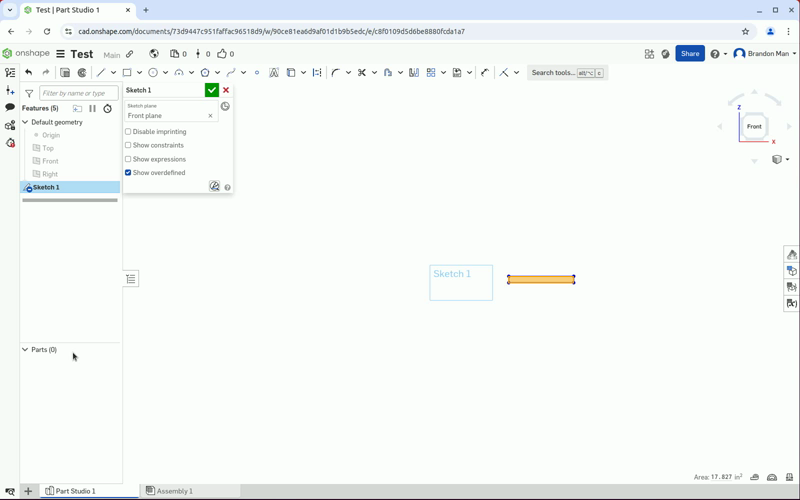
key(shift+e)
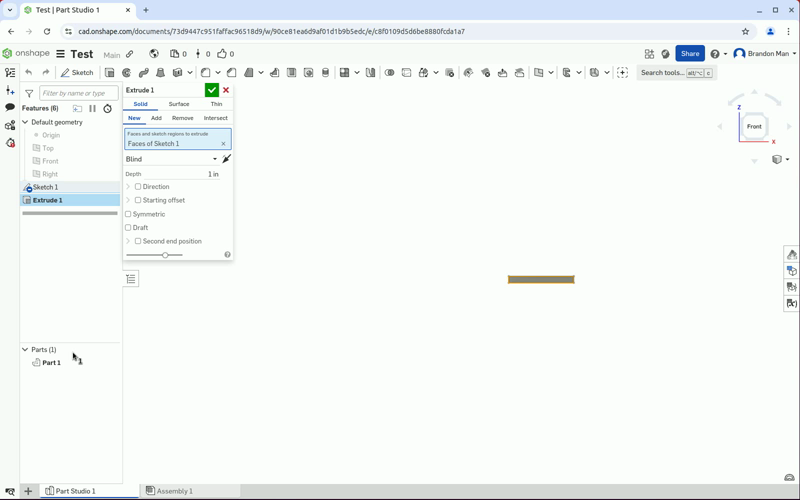
mouse_move(143, 106)
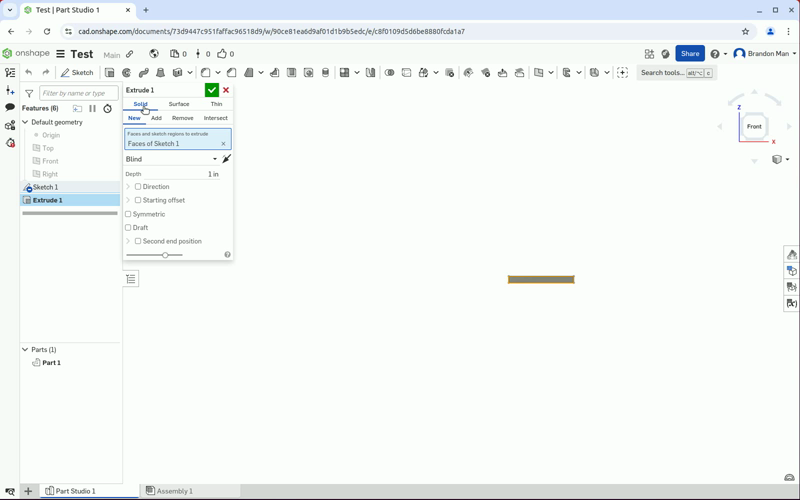
click(143, 106)
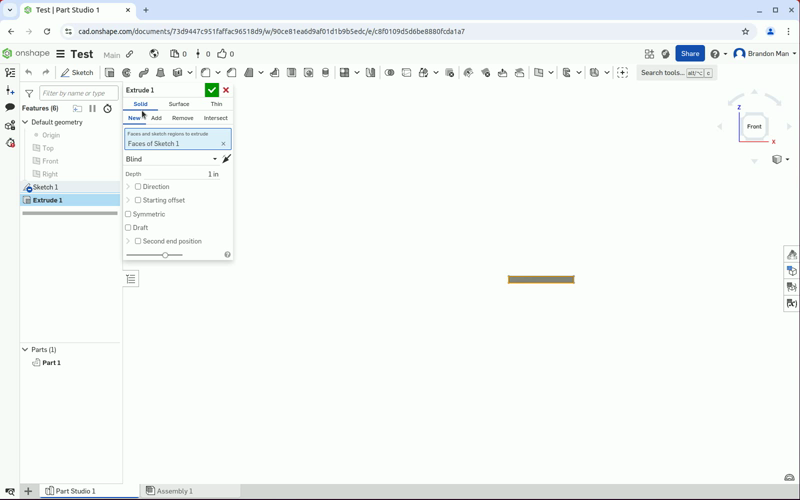
mouse_move(137, 120)
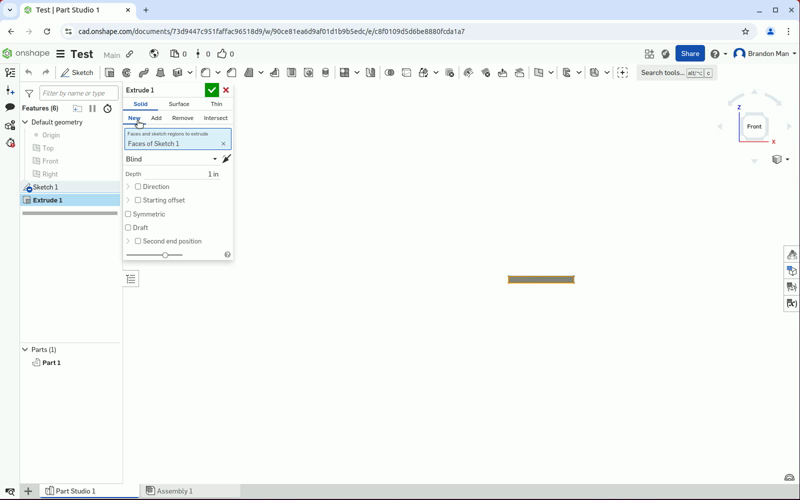
click(137, 120)
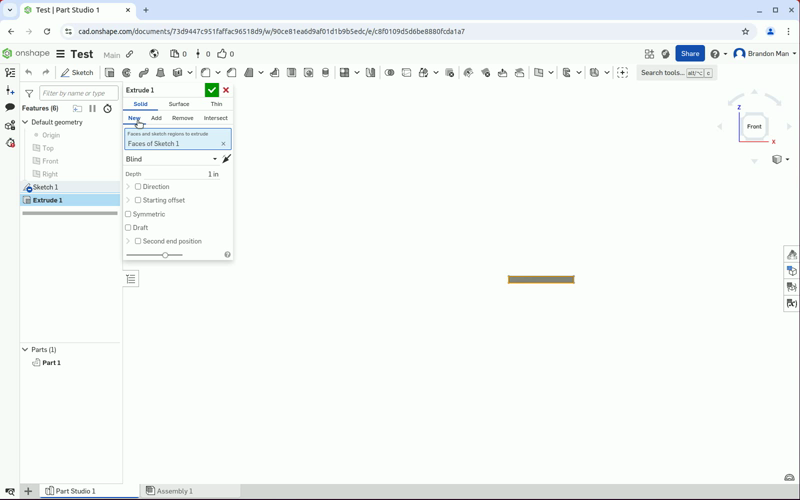
key(tab, 4)
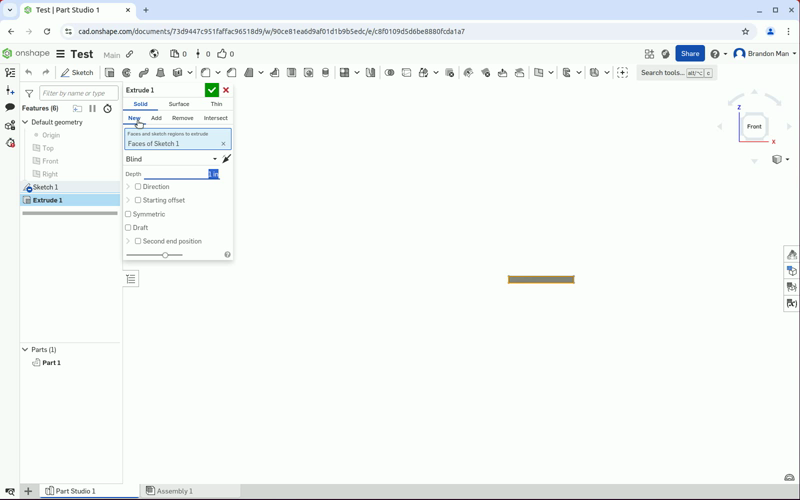
text(15.405)
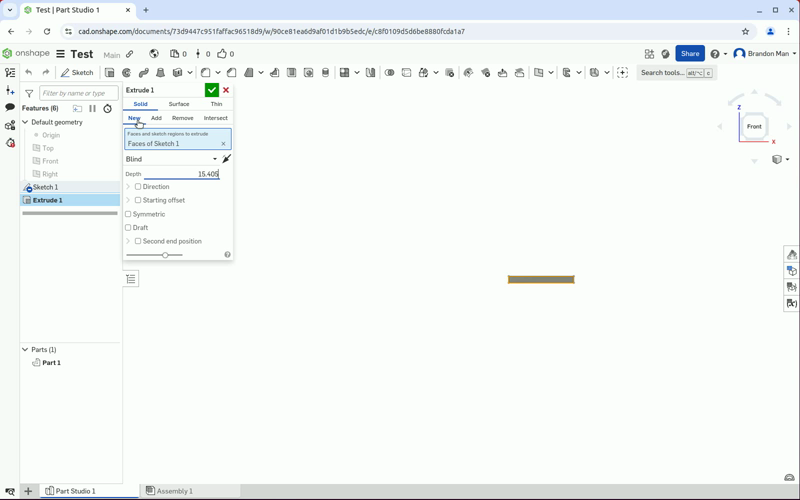
key(enter)
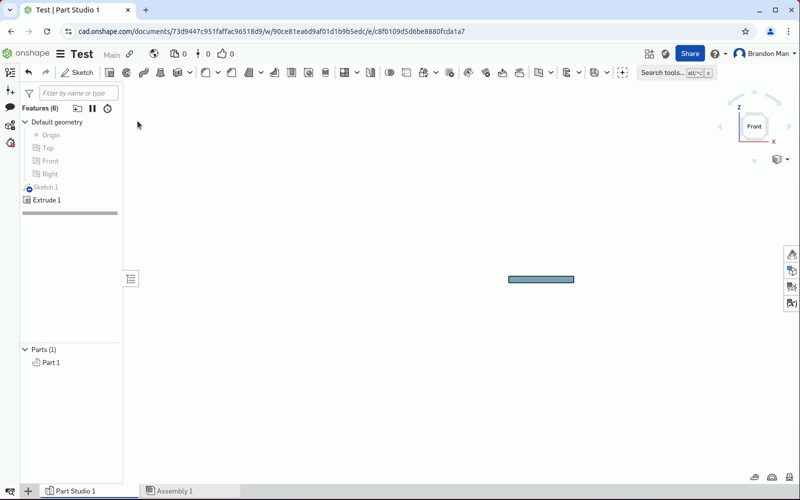
key(shift+h)
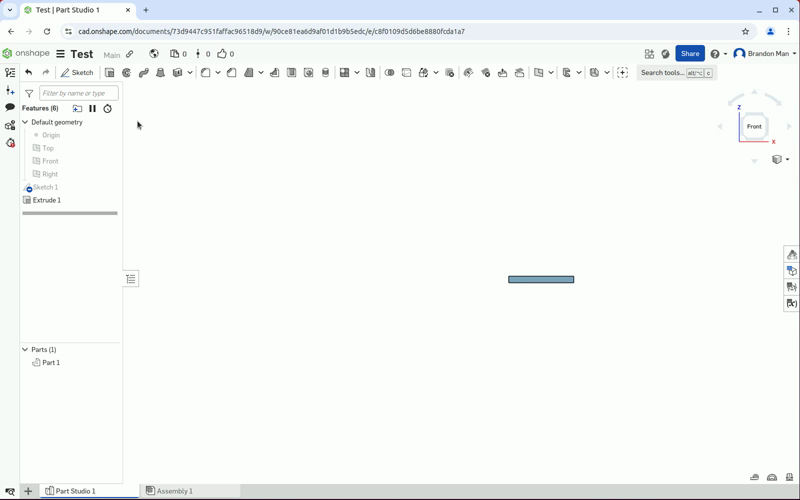
key(shift+h)
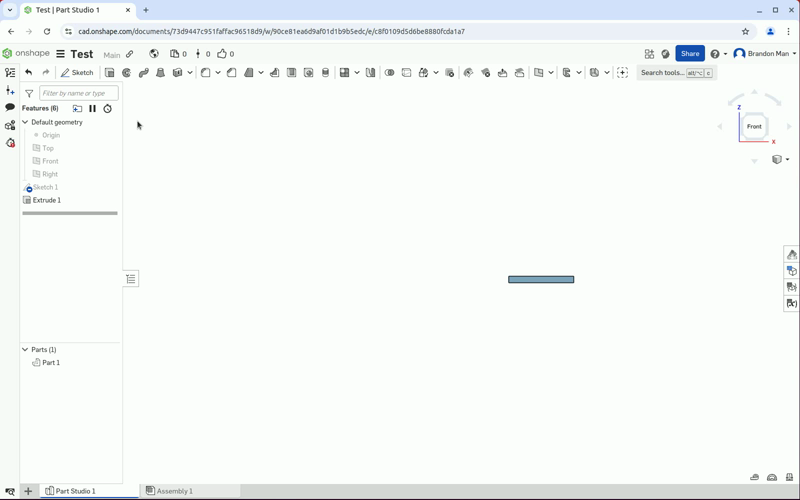
mouse_move(73, 189)
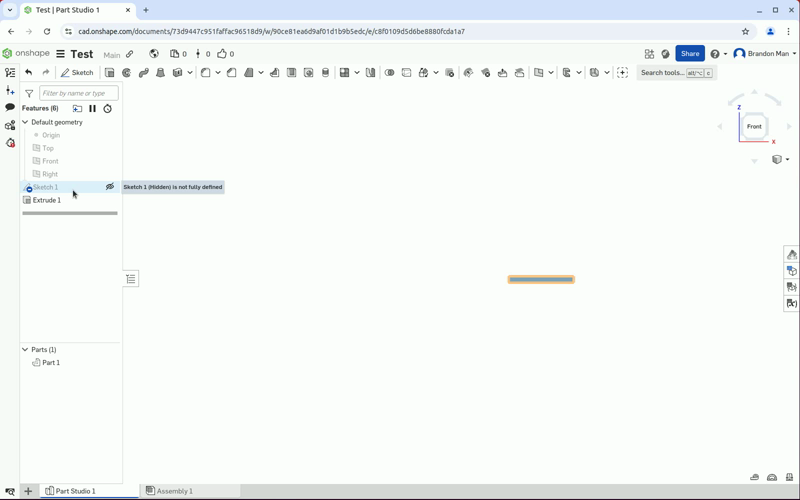
click(73, 189)
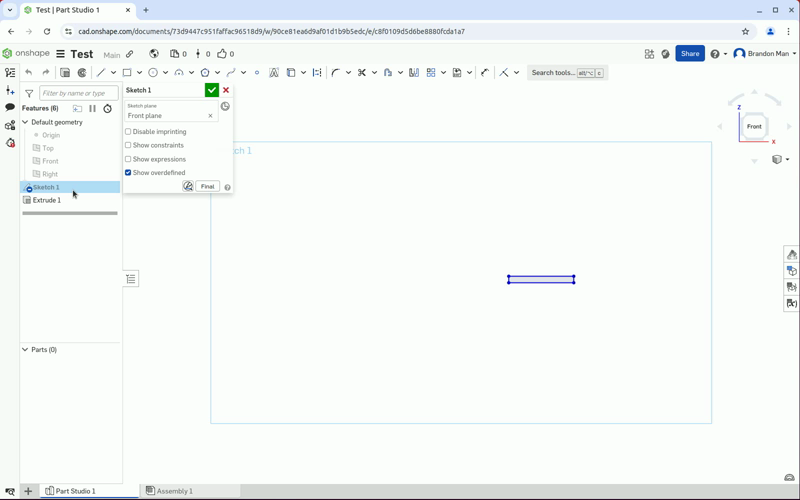
mouse_move(229, 92)
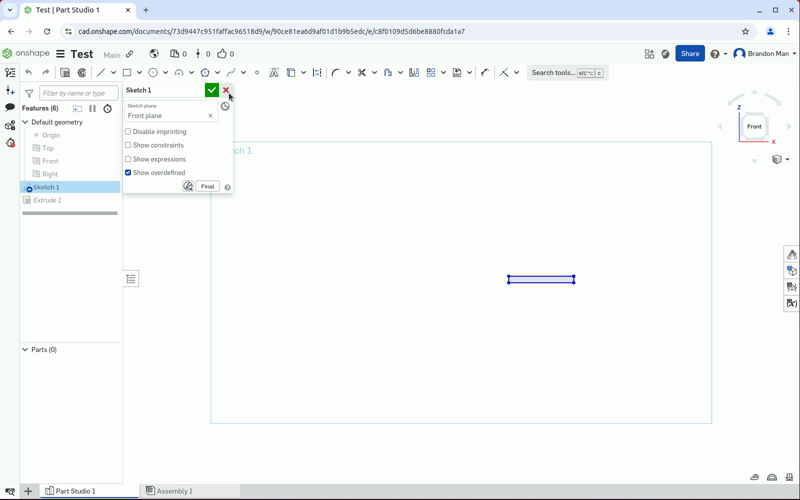
click(229, 92)
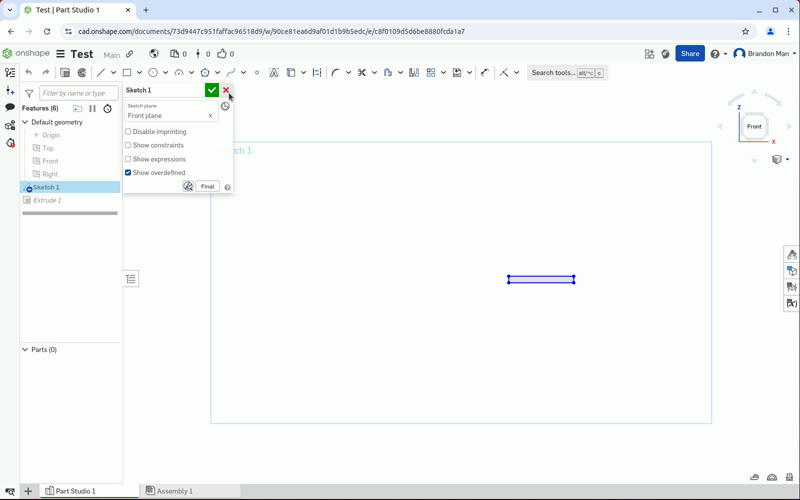
key(shift+s)
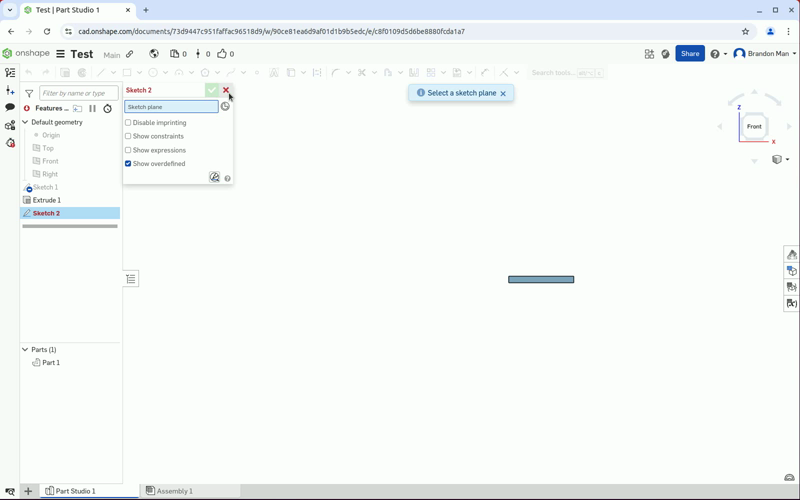
mouse_move(73, 163)
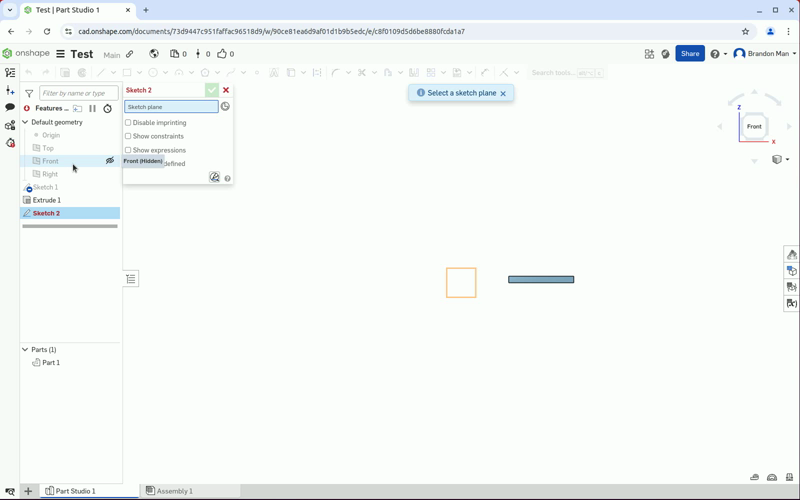
click(73, 163)
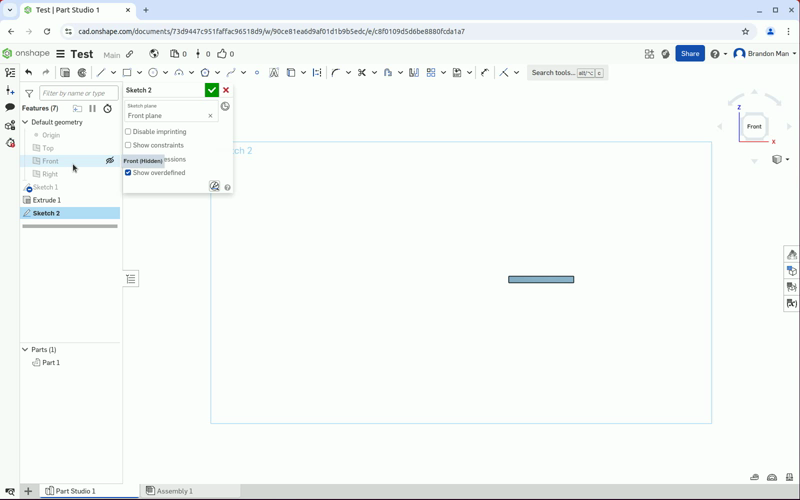
mouse_move(73, 352)
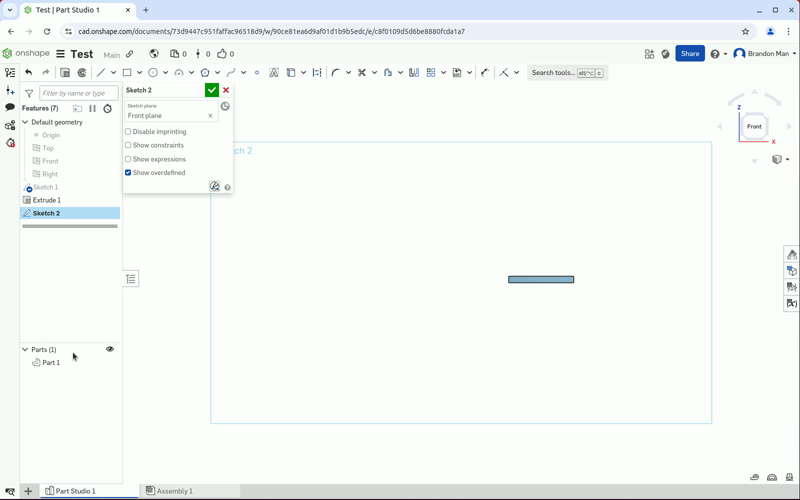
key(y)
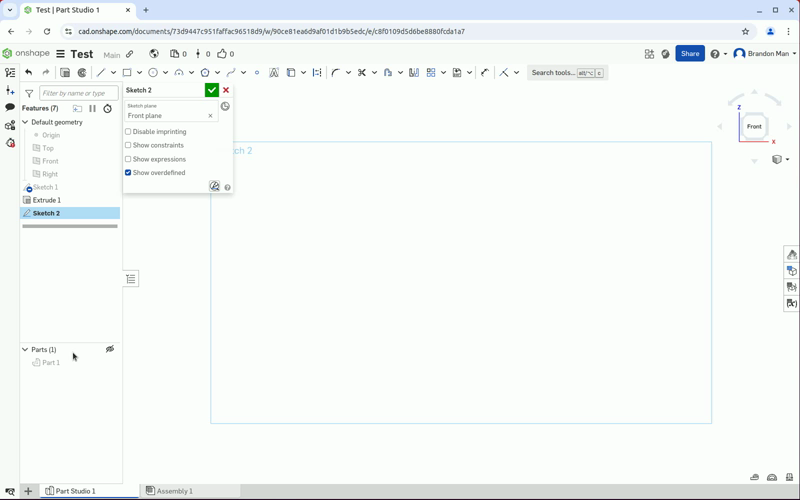
key(l)
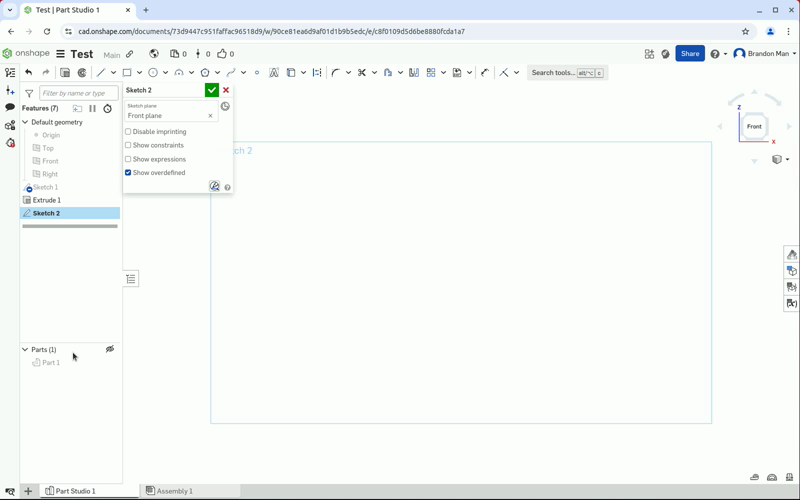
key_down(shift)
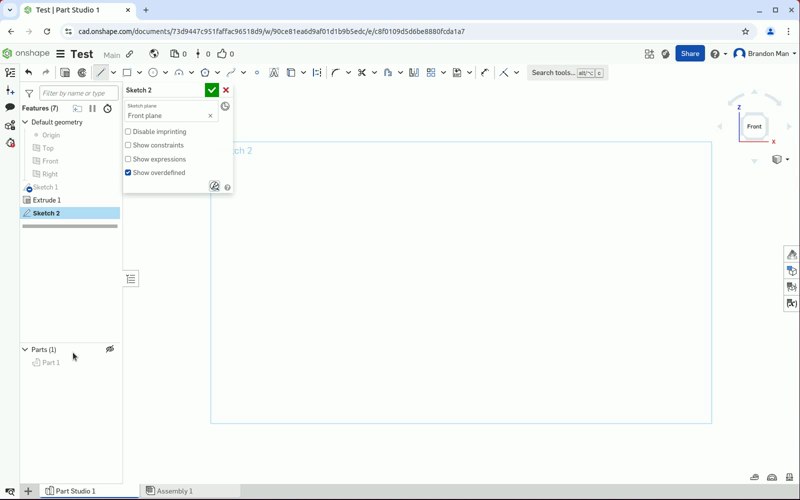
mouse_move(460, 282)
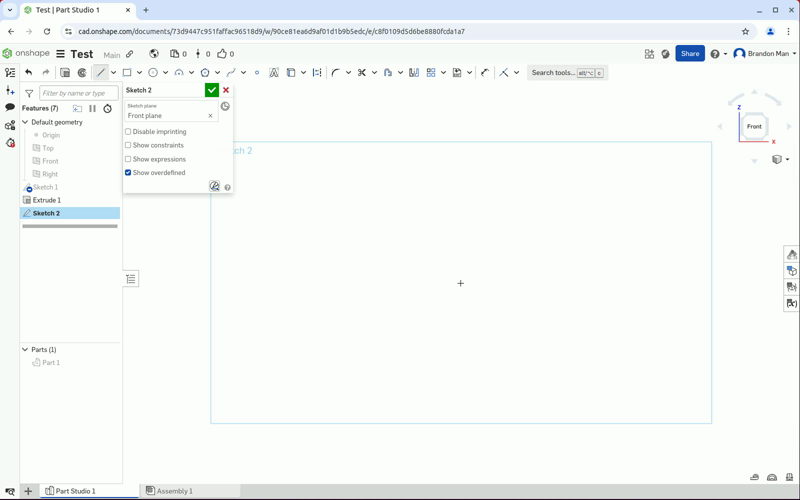
click(460, 282)
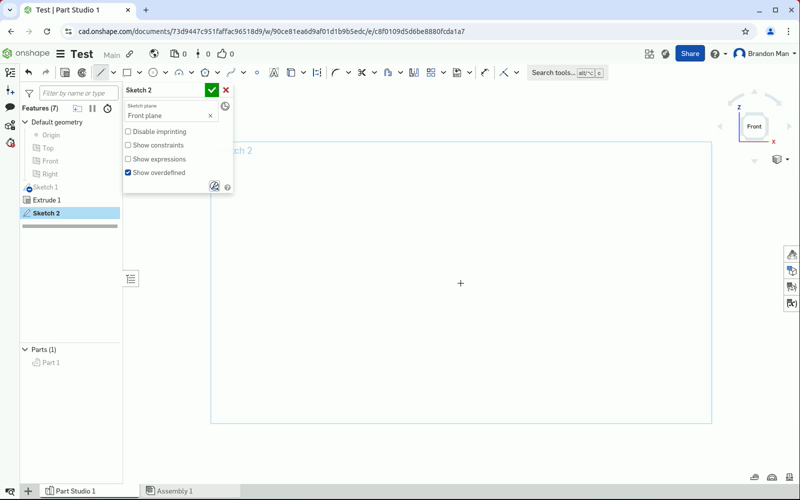
key_up(shift)
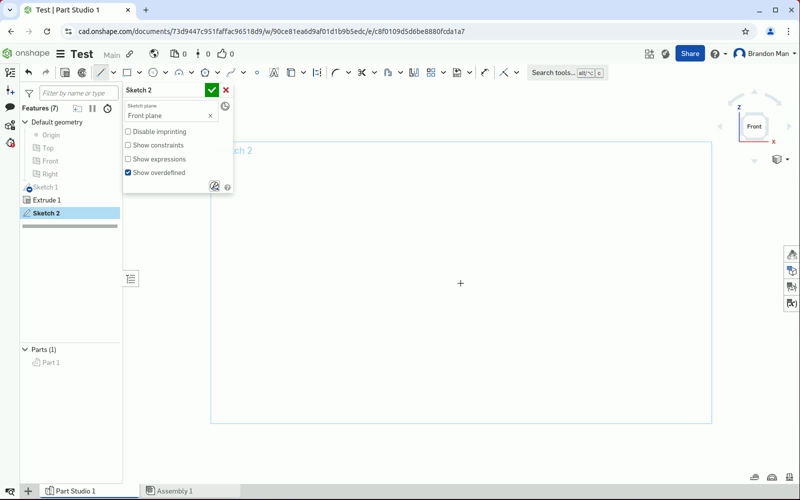
key_down(shift)
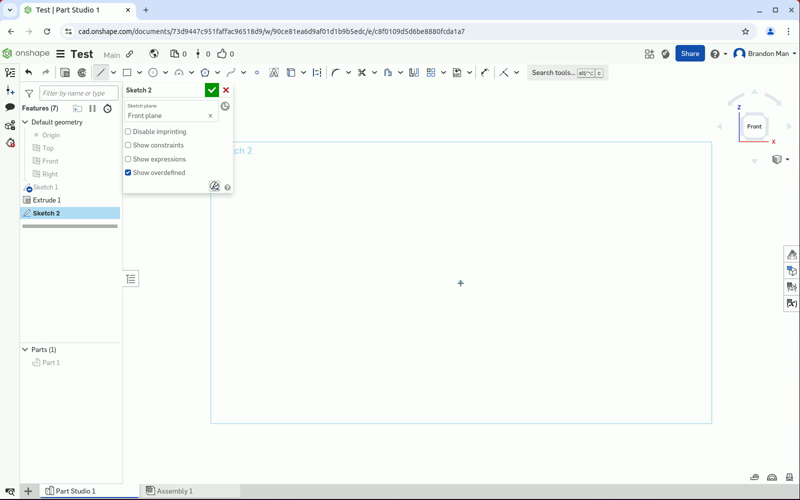
mouse_move(490, 282)
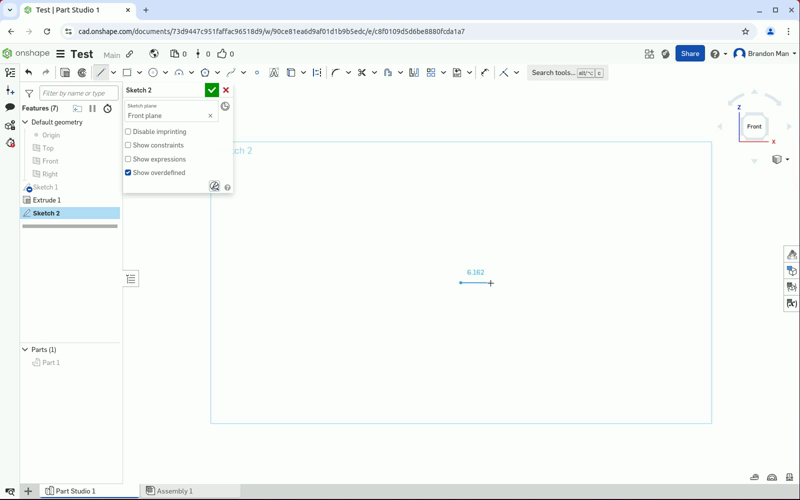
mouse_move(509, 282)
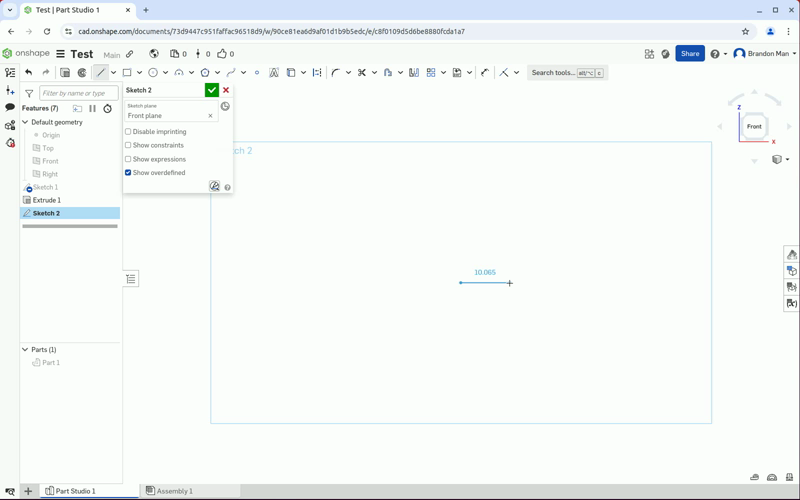
click(509, 282)
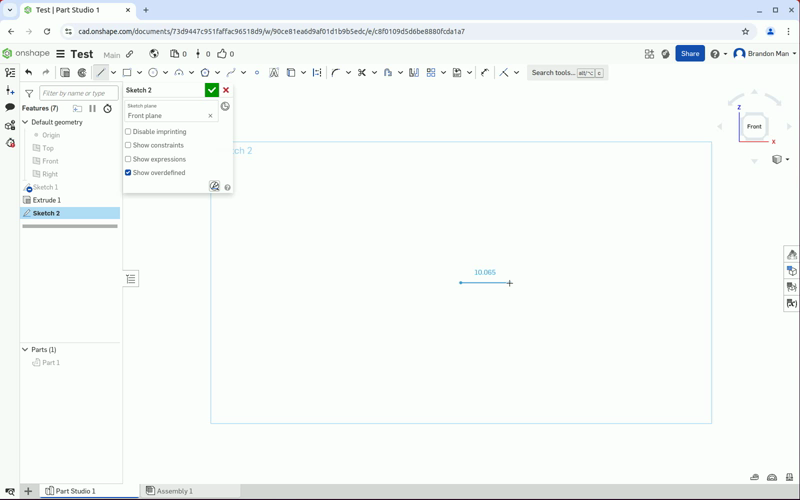
key_up(shift)
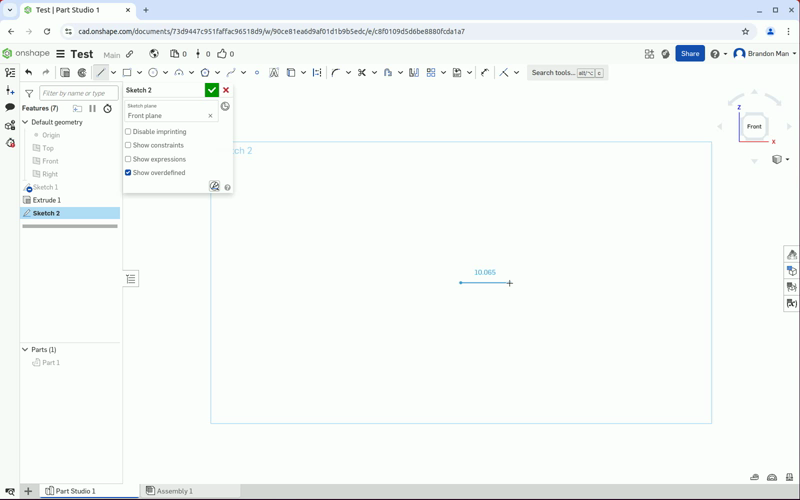
key_down(shift)
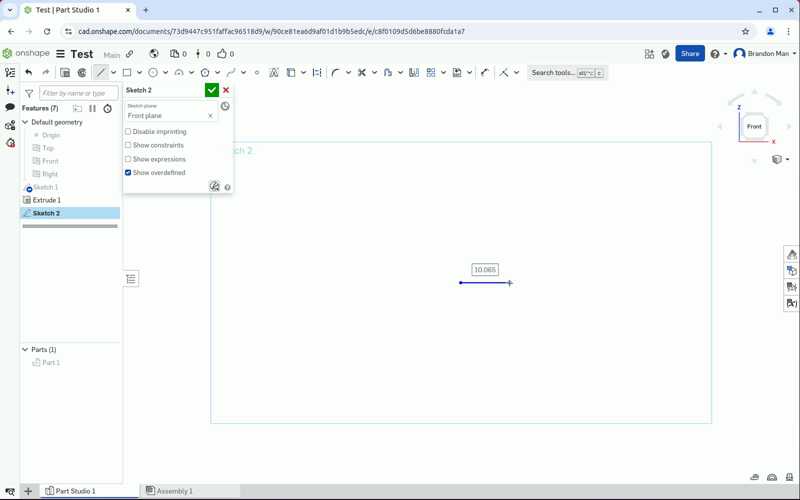
mouse_move(539, 282)
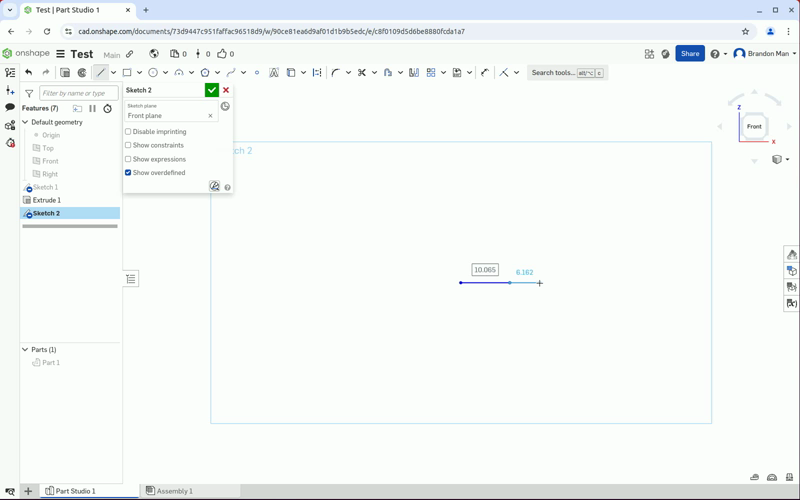
mouse_move(509, 276)
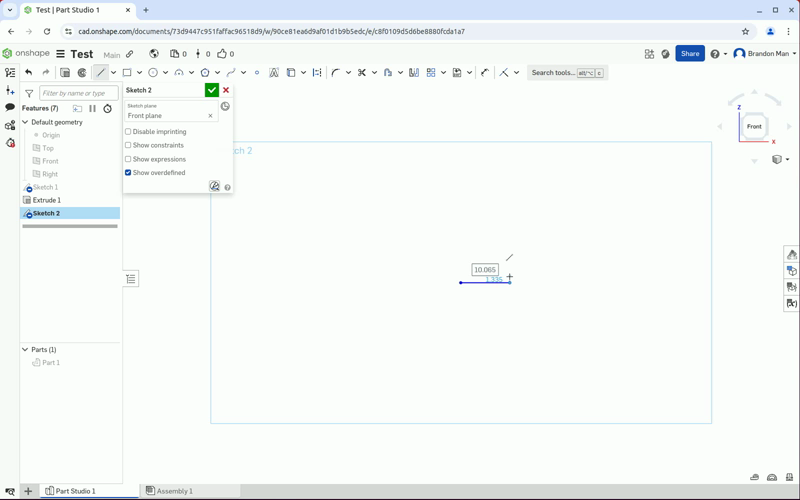
scroll(6)
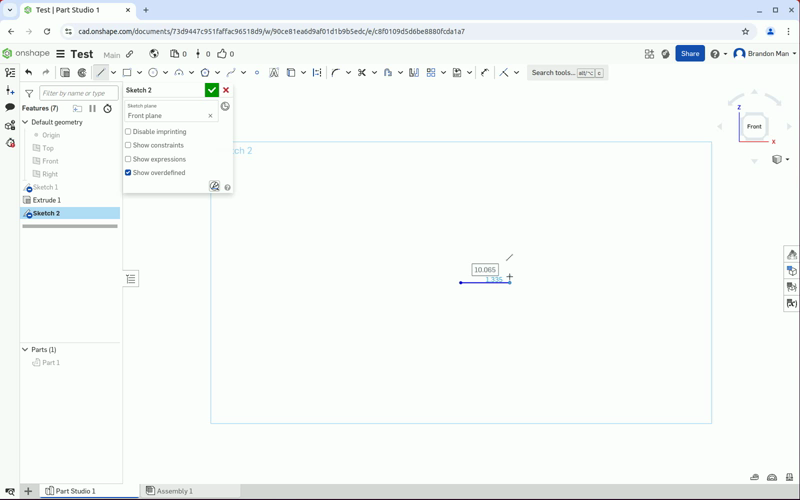
scroll(6)
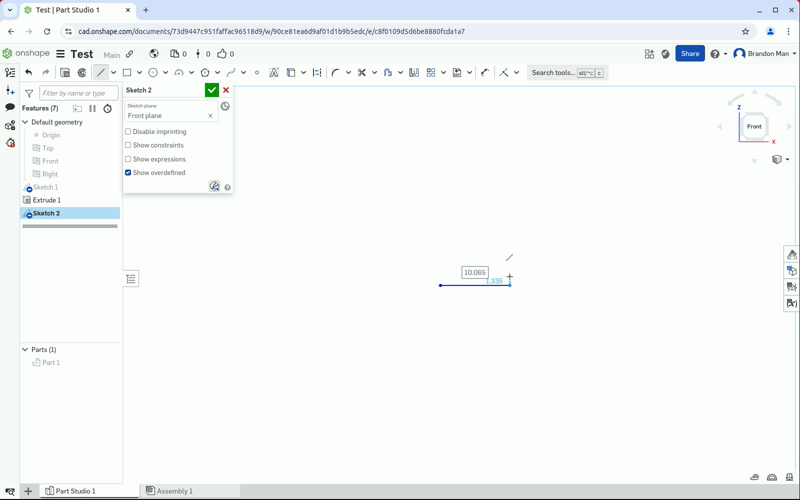
scroll(6)
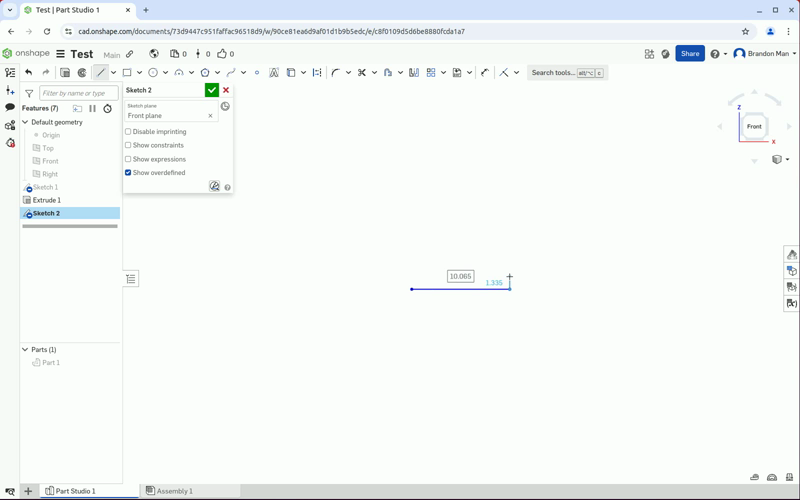
scroll(6)
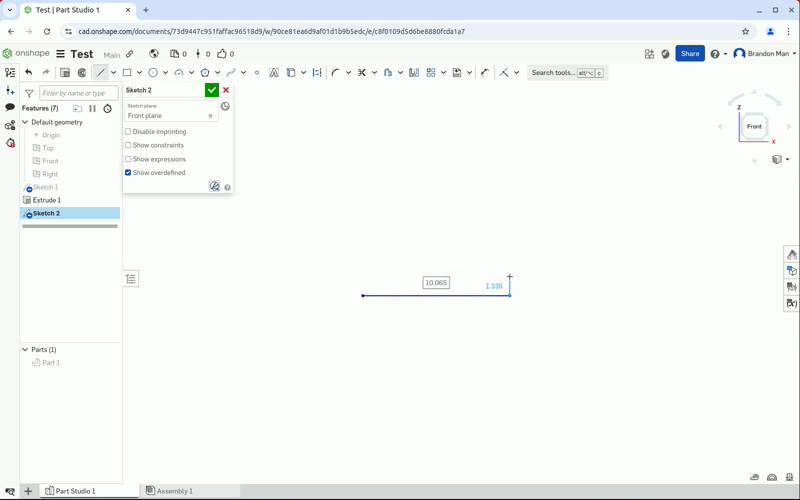
scroll(6)
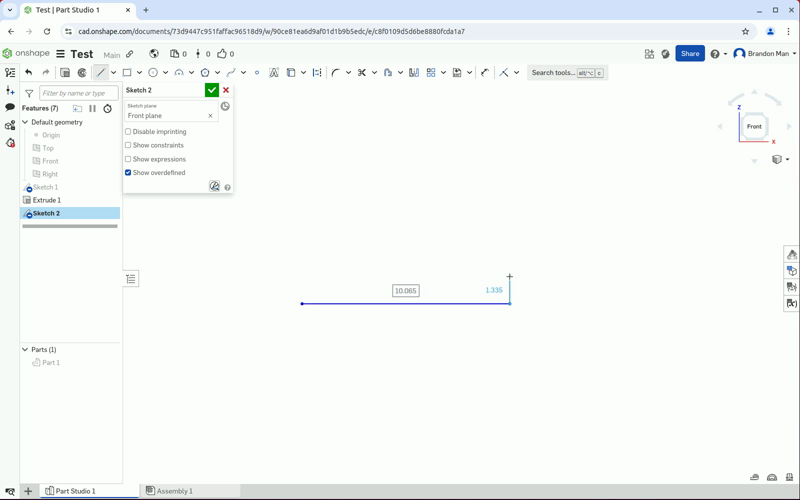
scroll(6)
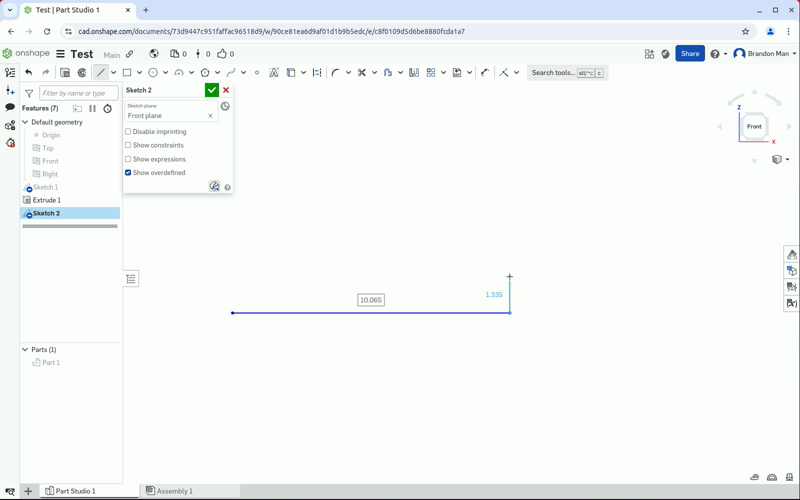
scroll(6)
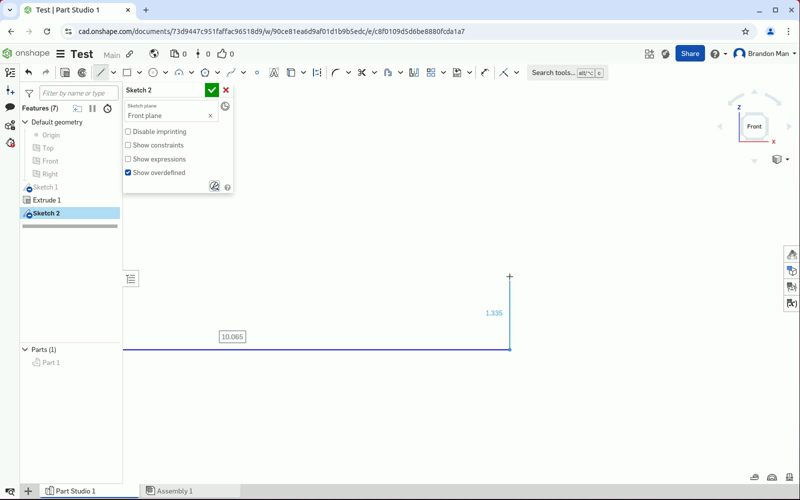
click(509, 276)
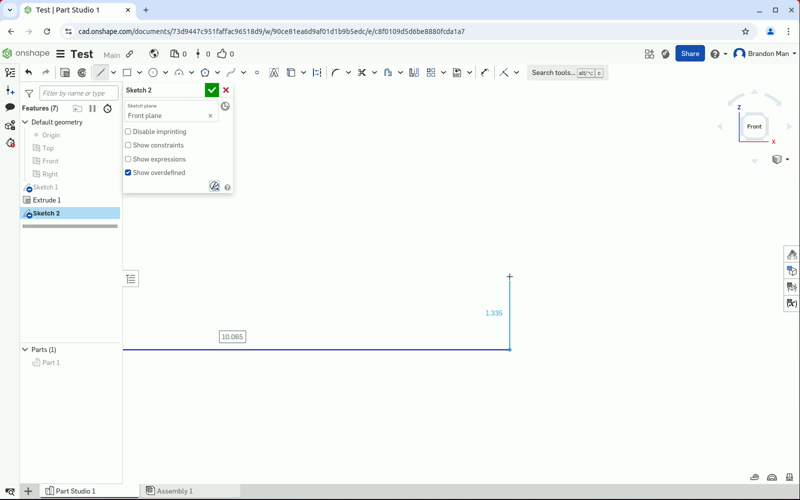
scroll(-6)
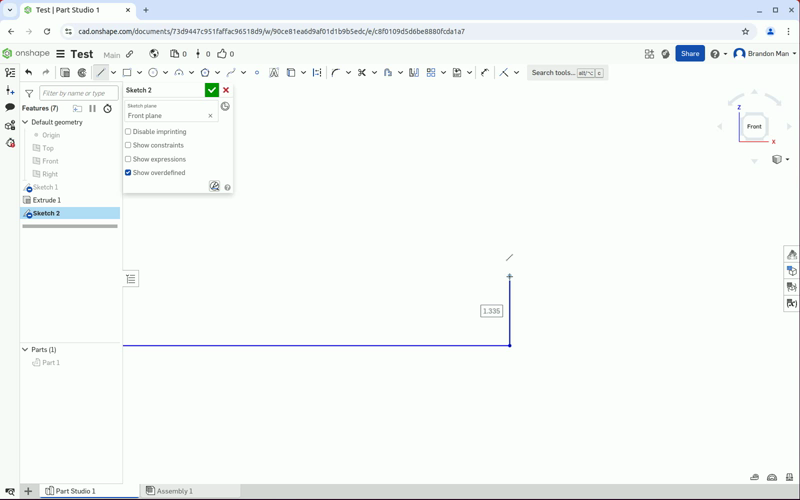
scroll(-6)
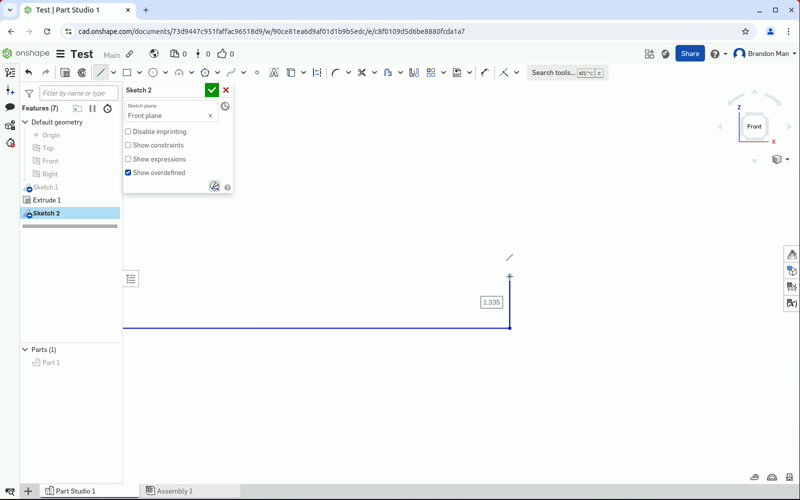
scroll(-6)
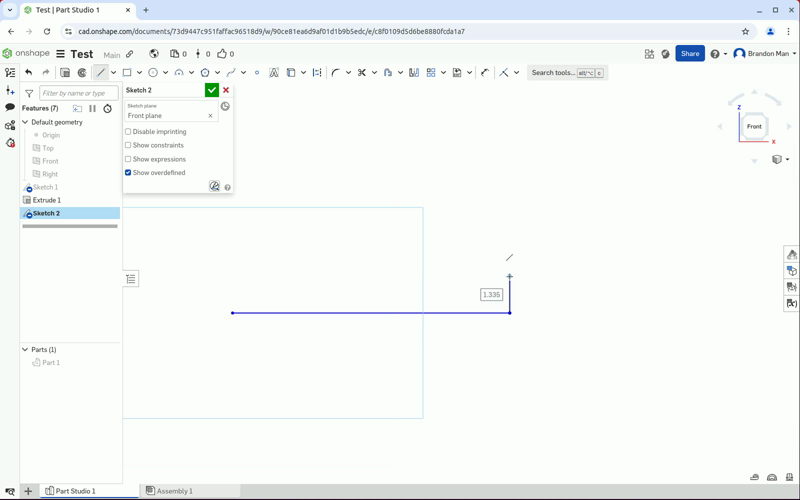
scroll(-6)
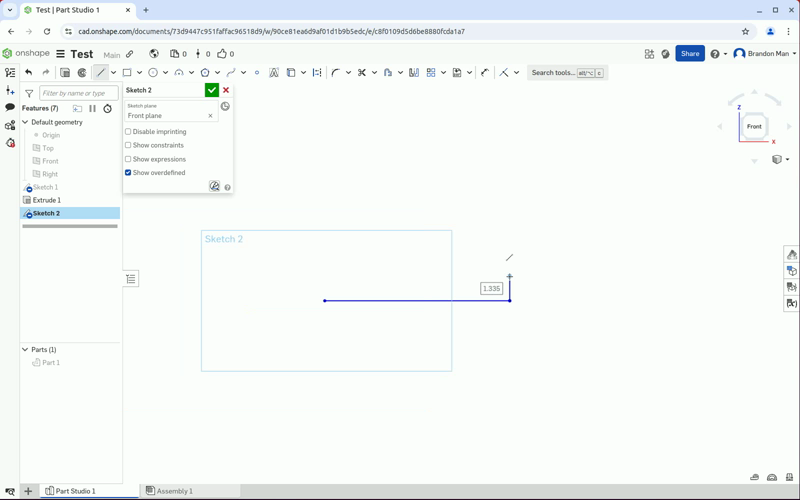
scroll(-6)
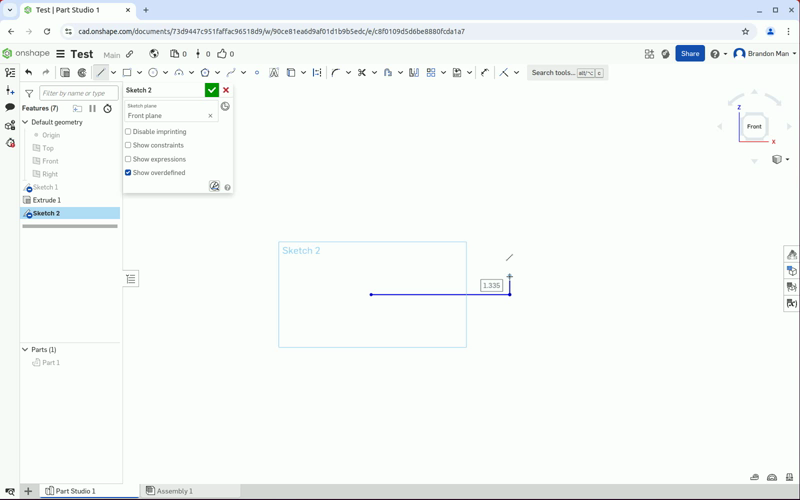
scroll(-6)
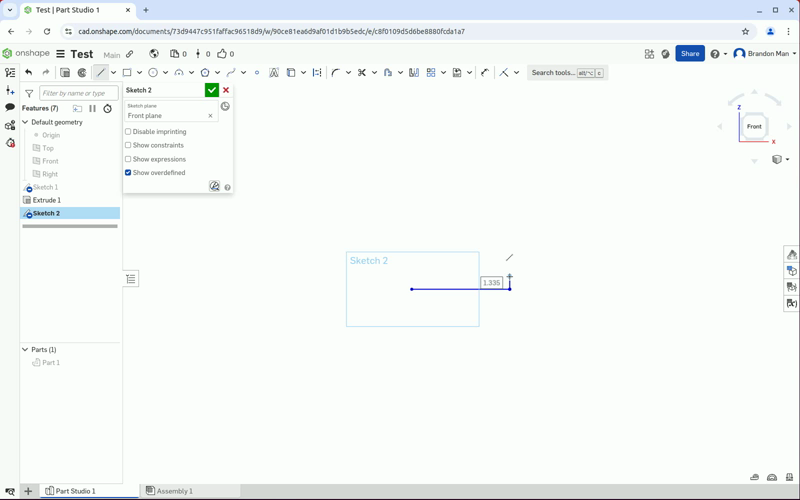
scroll(-6)
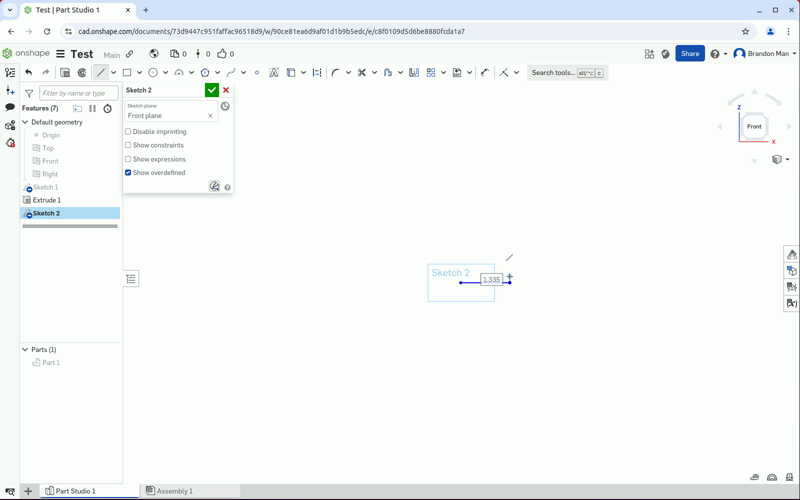
key_up(shift)
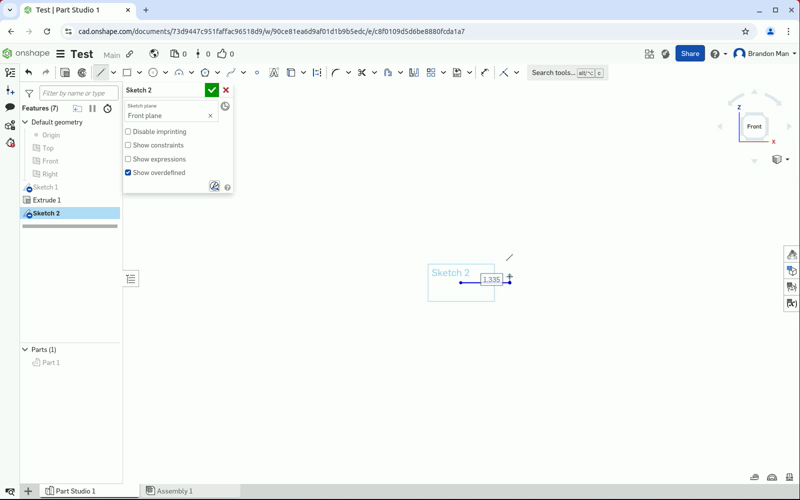
key_down(shift)
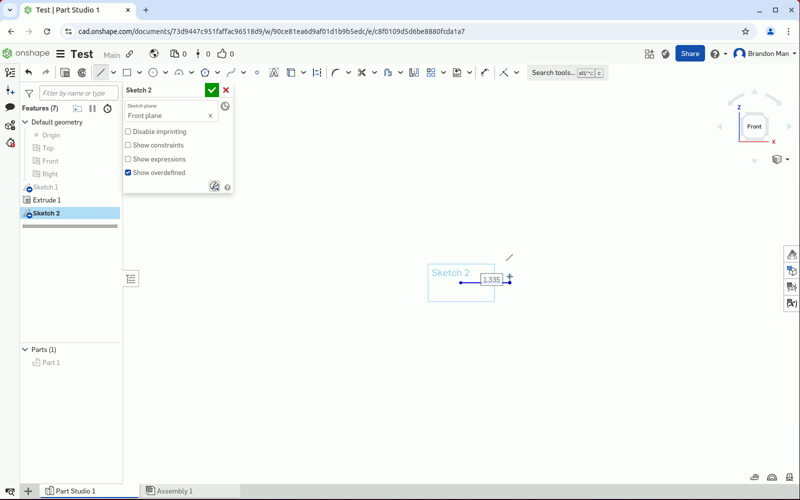
mouse_move(539, 276)
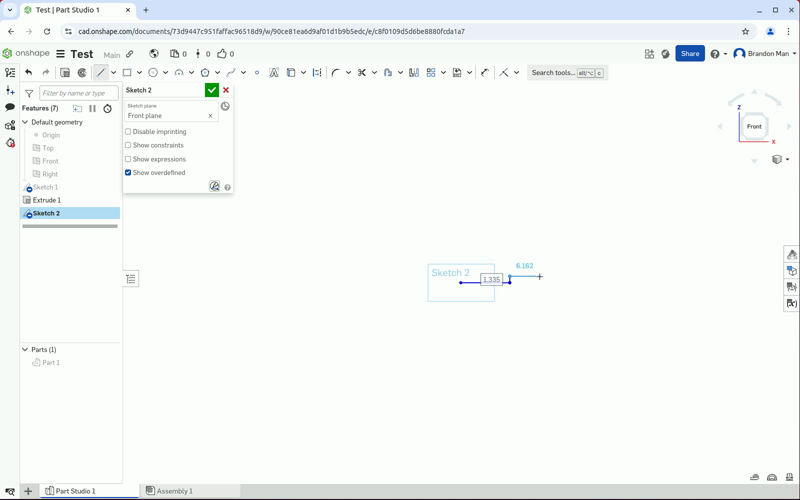
mouse_move(509, 244)
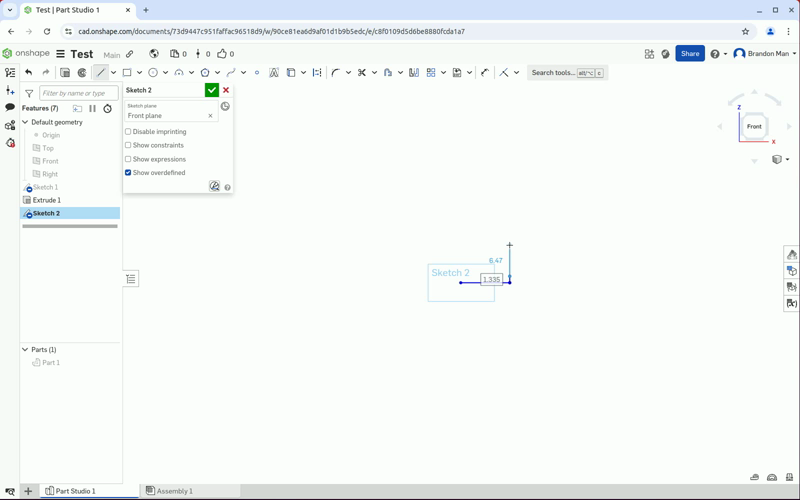
click(509, 244)
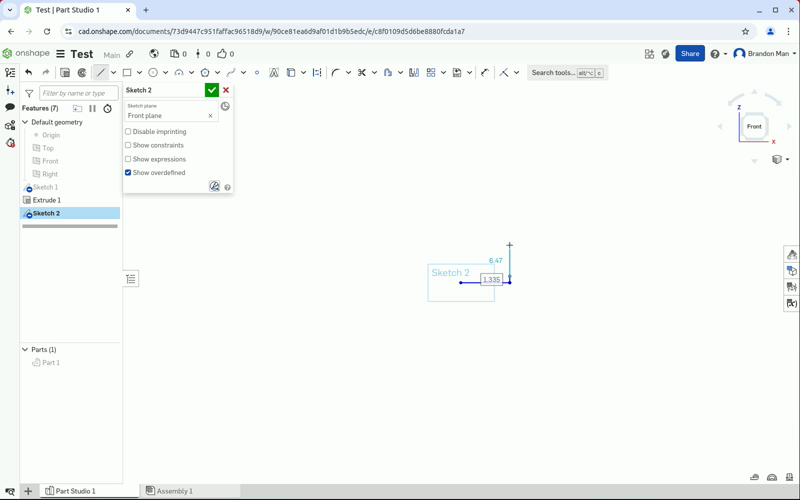
key_up(shift)
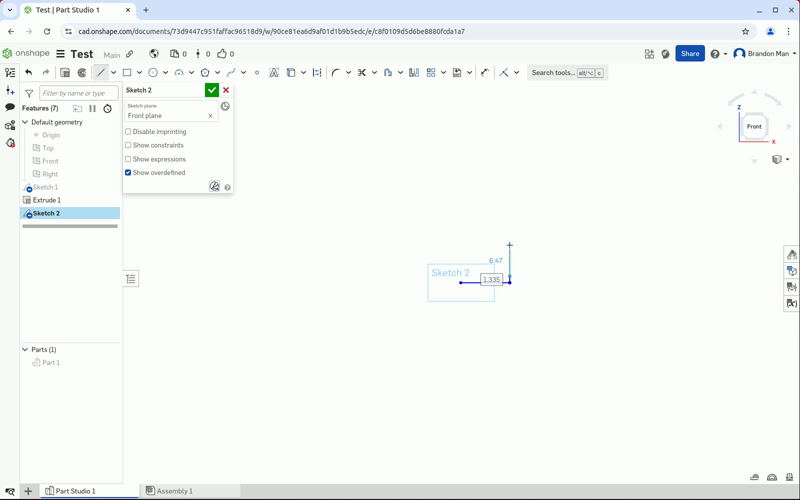
key(esc)
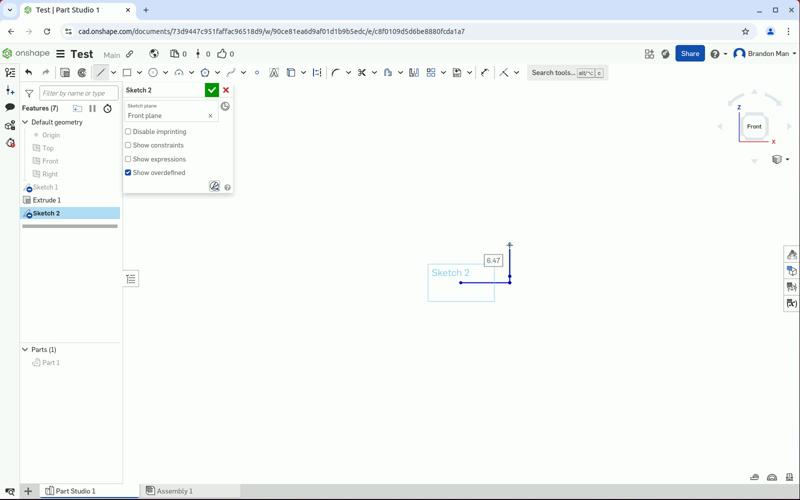
key(a)
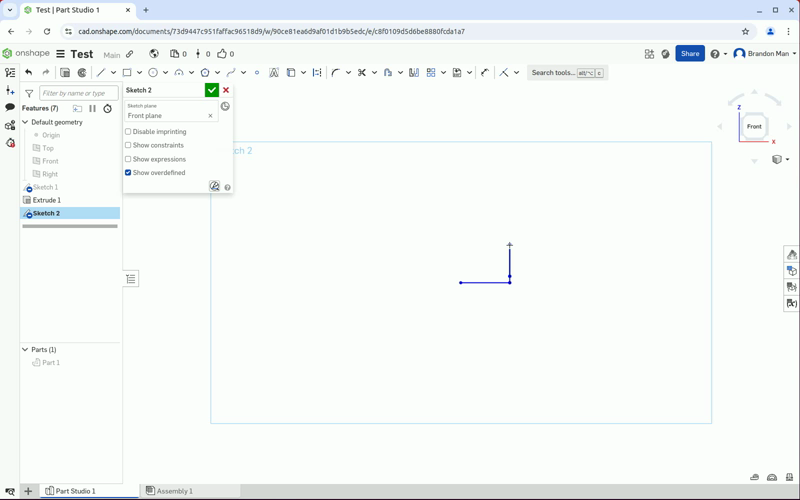
mouse_move(509, 244)
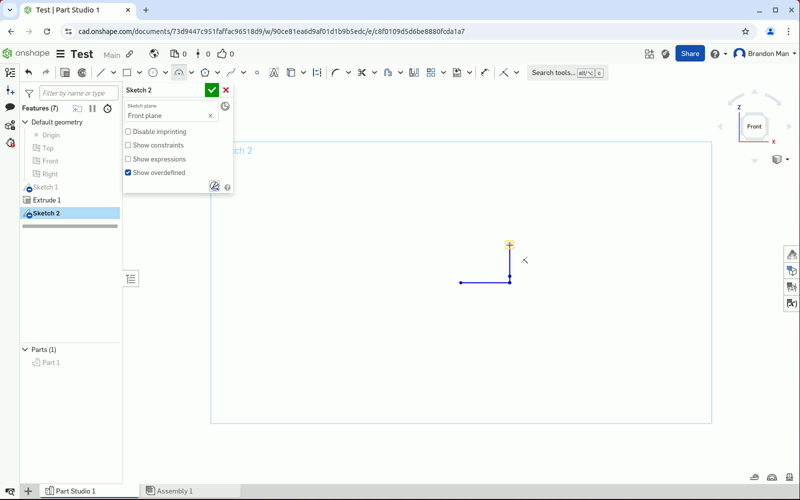
click(509, 244)
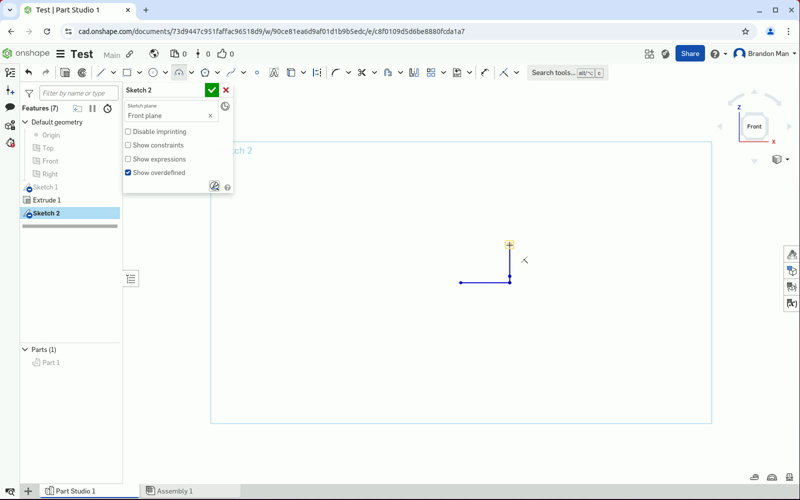
key_down(shift)
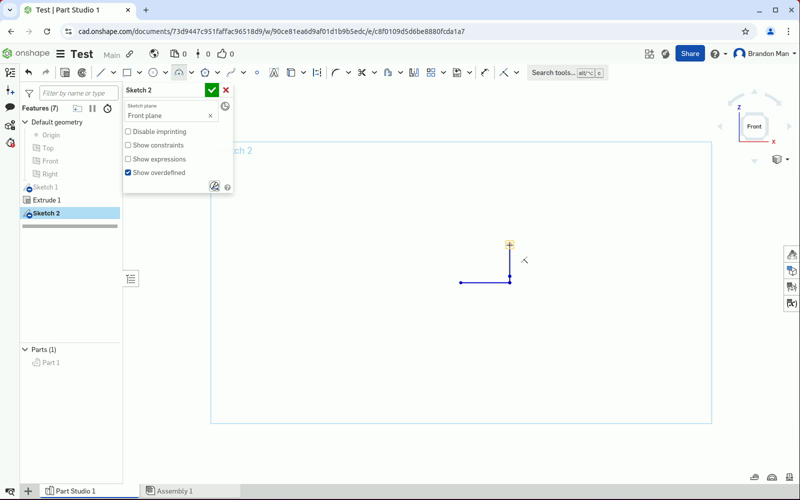
mouse_move(460, 244)
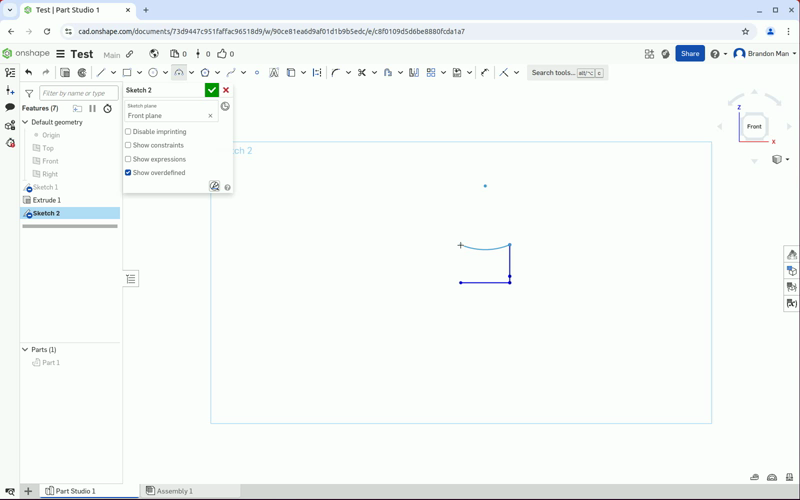
click(460, 244)
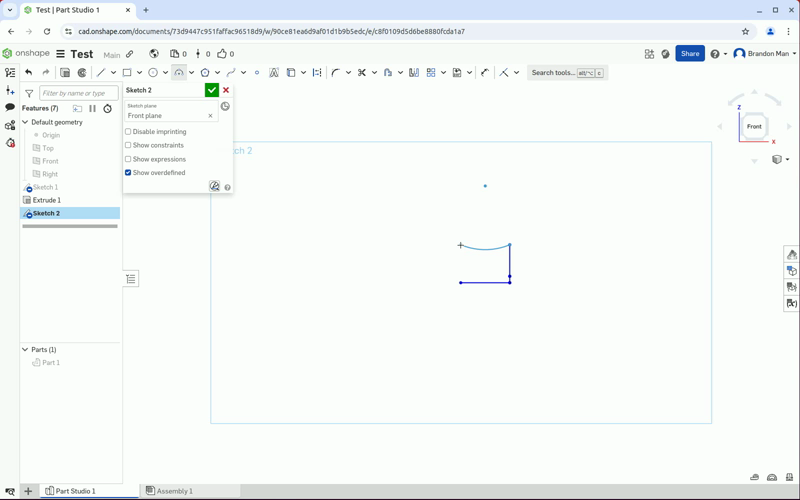
mouse_move(485, 220)
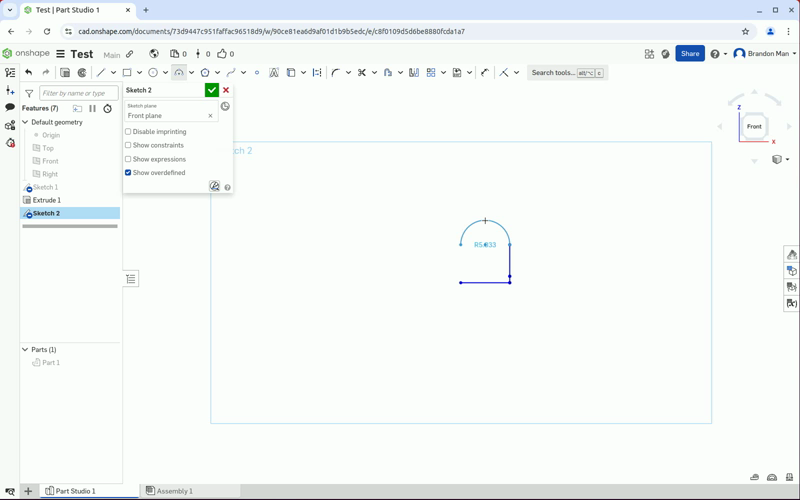
click(485, 220)
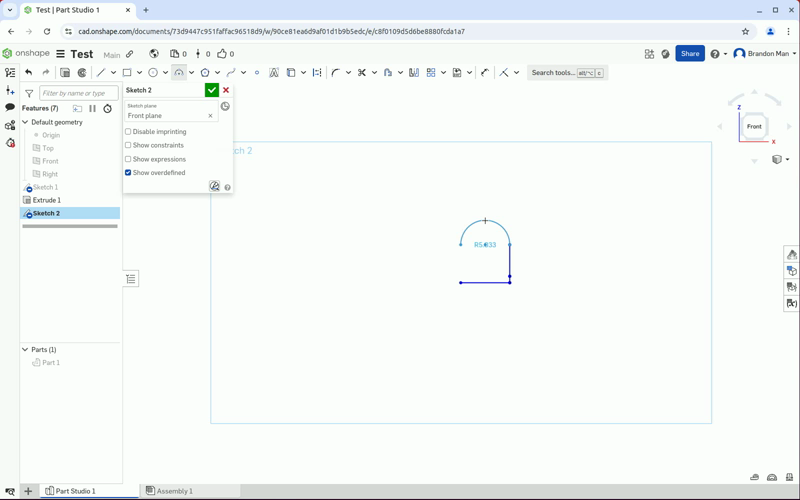
key_up(shift)
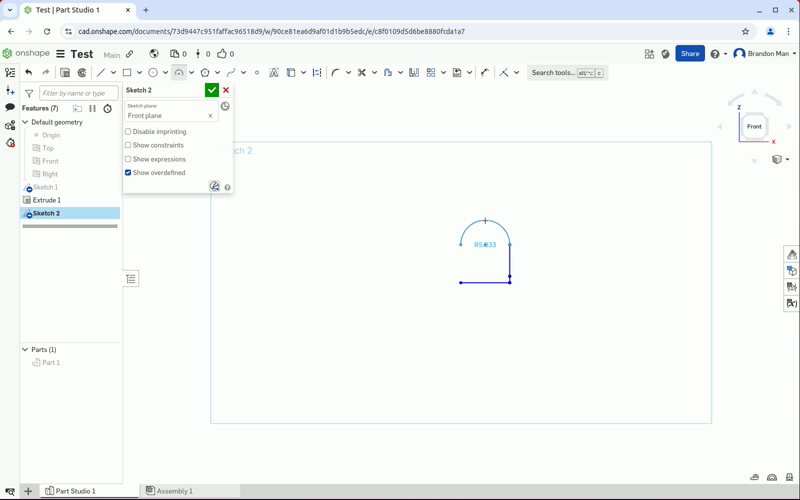
key(esc)
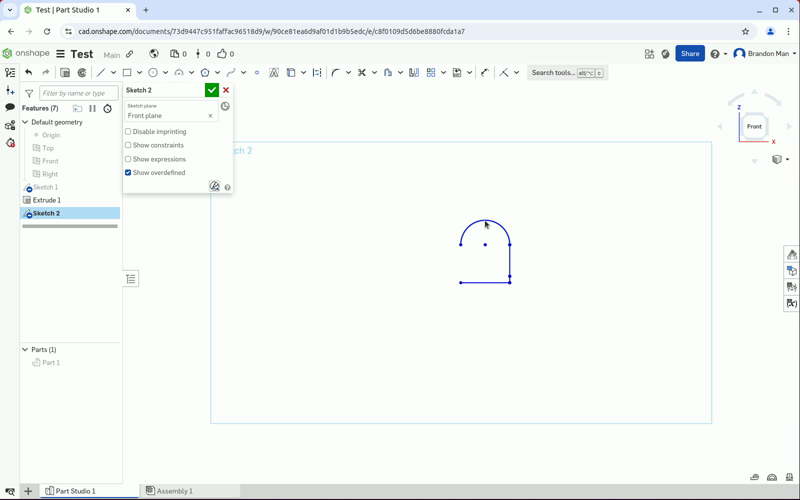
key(l)
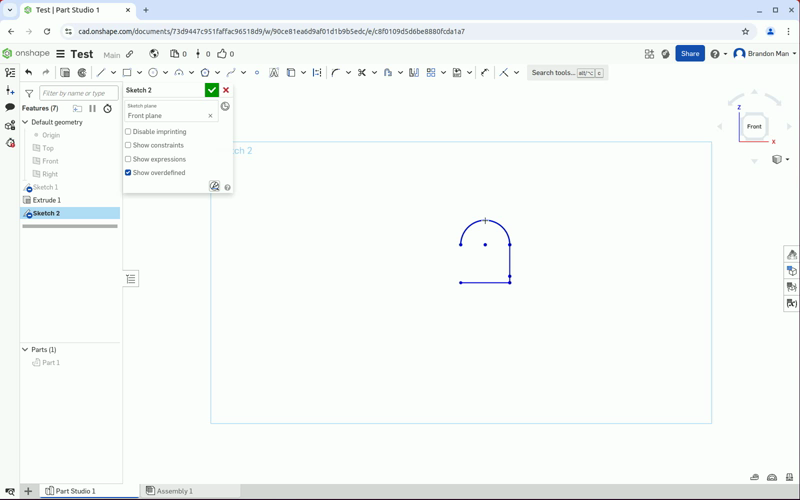
mouse_move(460, 244)
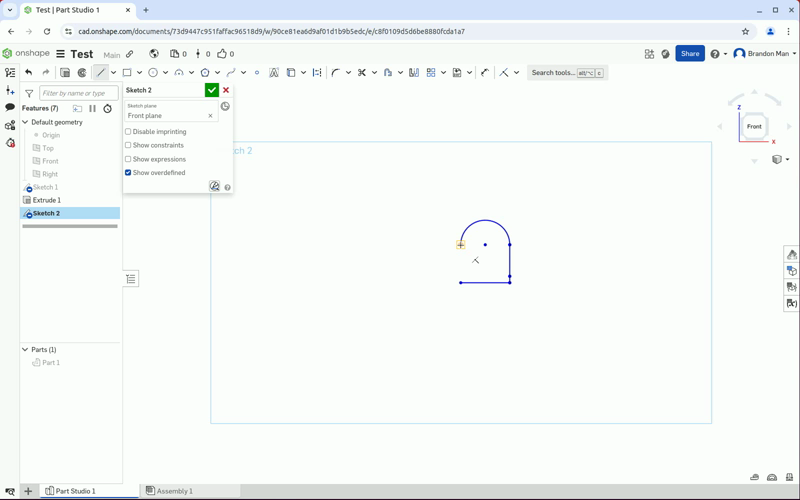
click(460, 244)
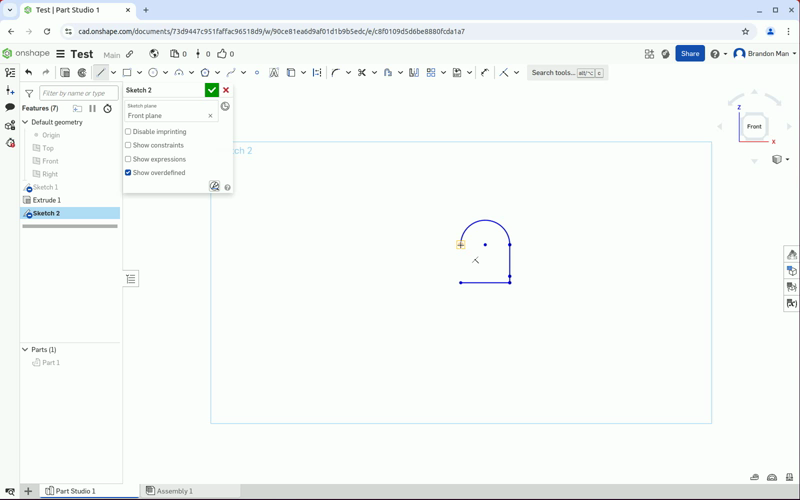
mouse_move(490, 244)
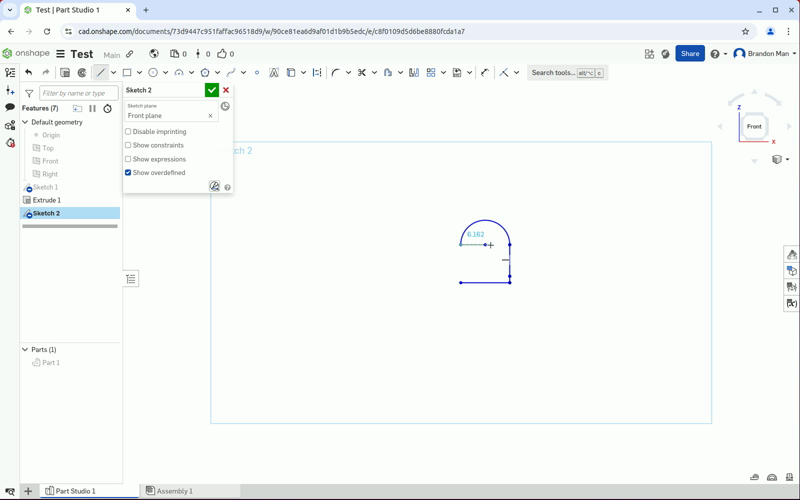
key_down(shift)
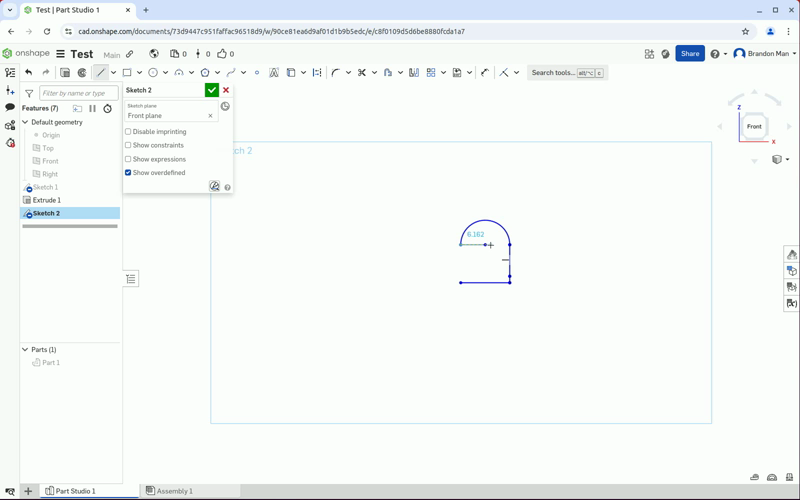
mouse_move(460, 282)
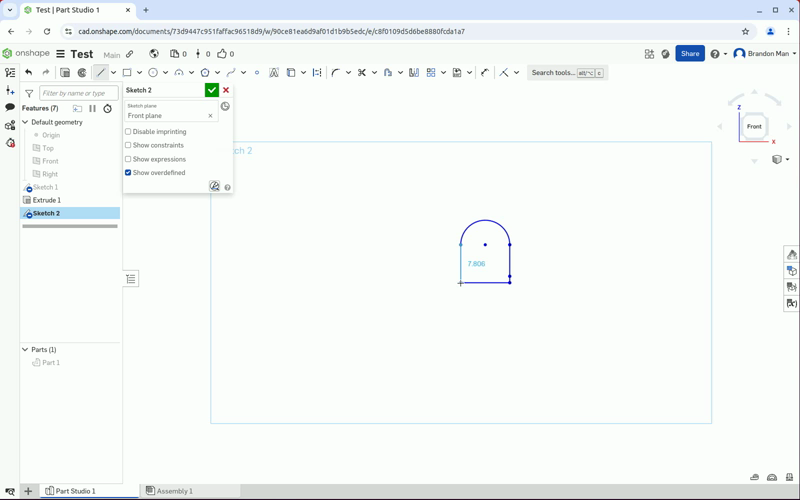
key_up(shift)
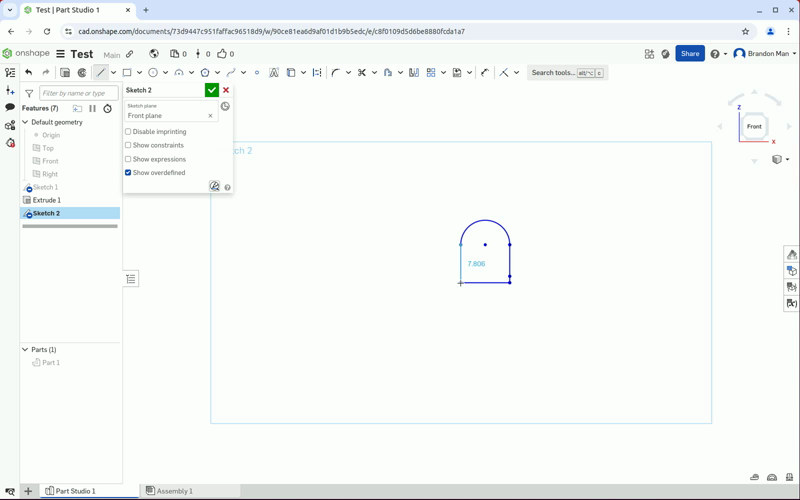
click(460, 282)
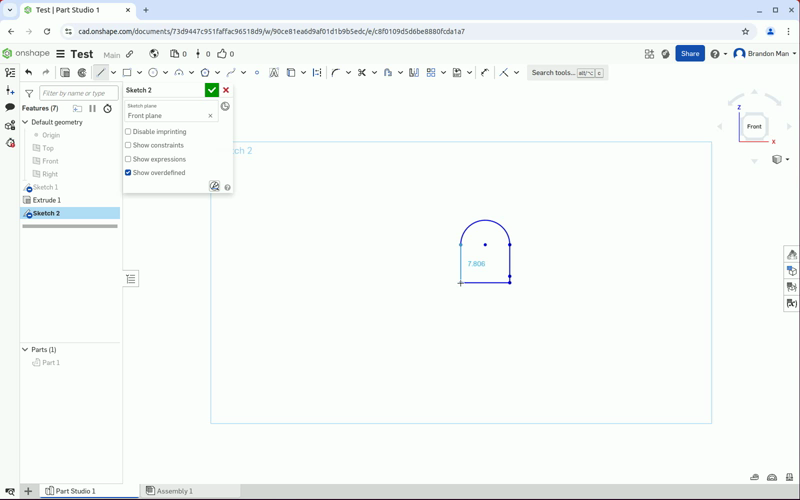
key(esc)
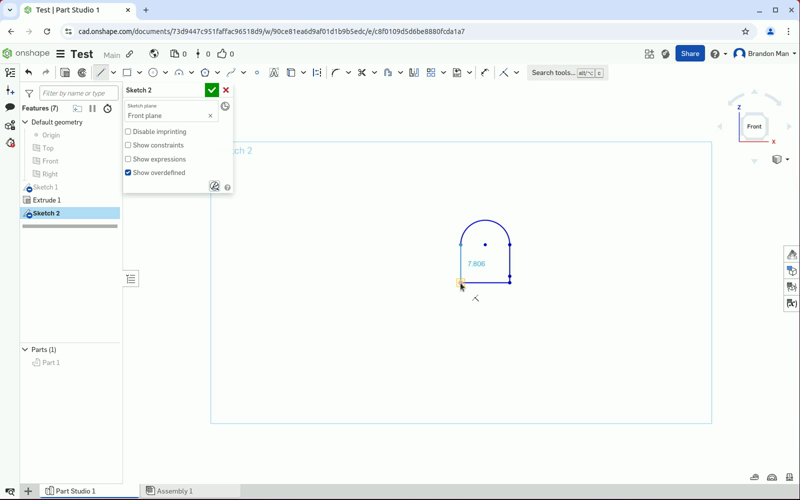
key(c)
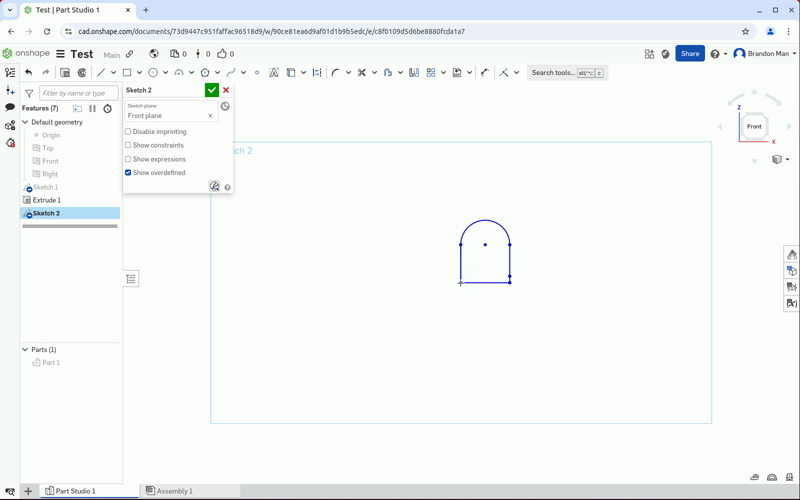
key_down(shift)
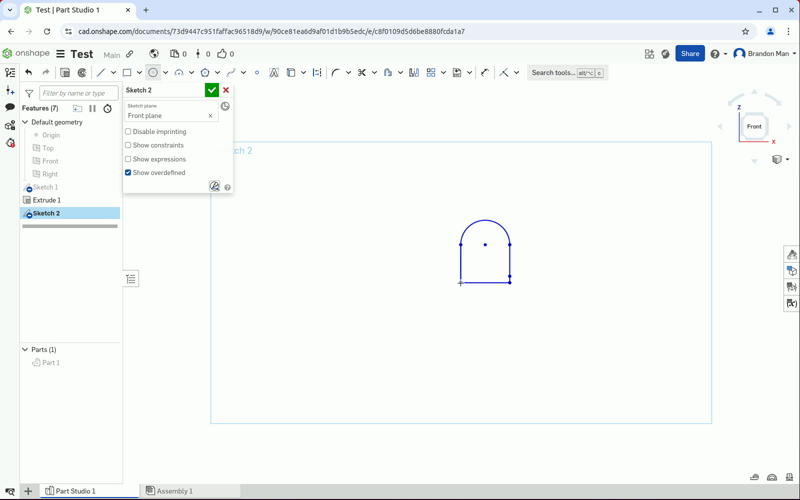
mouse_move(485, 244)
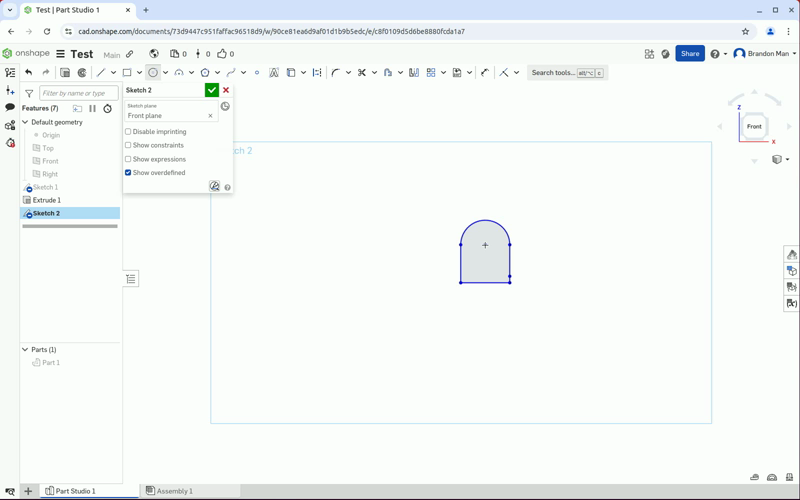
click(485, 244)
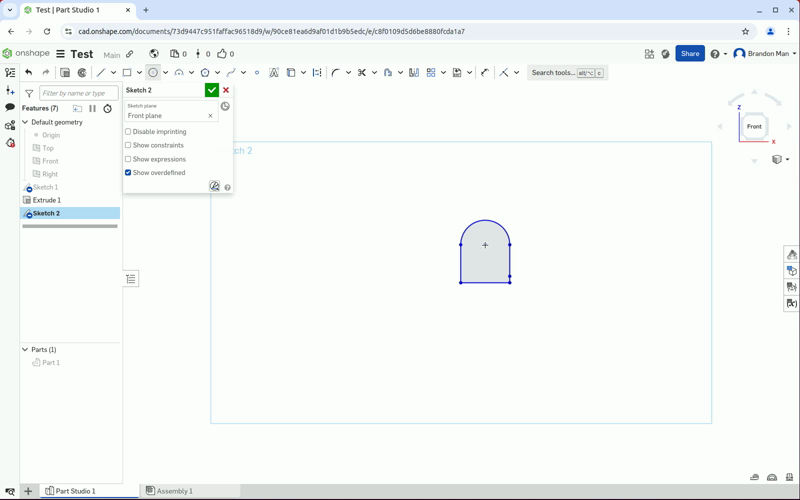
key_up(shift)
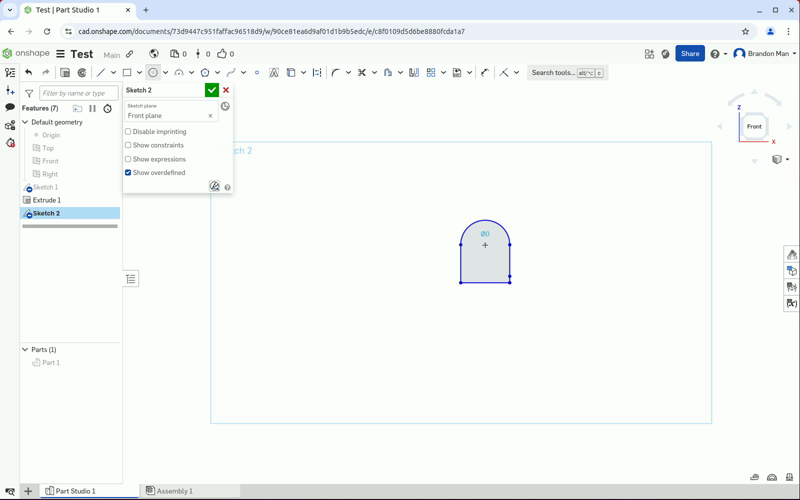
mouse_move(493, 244)
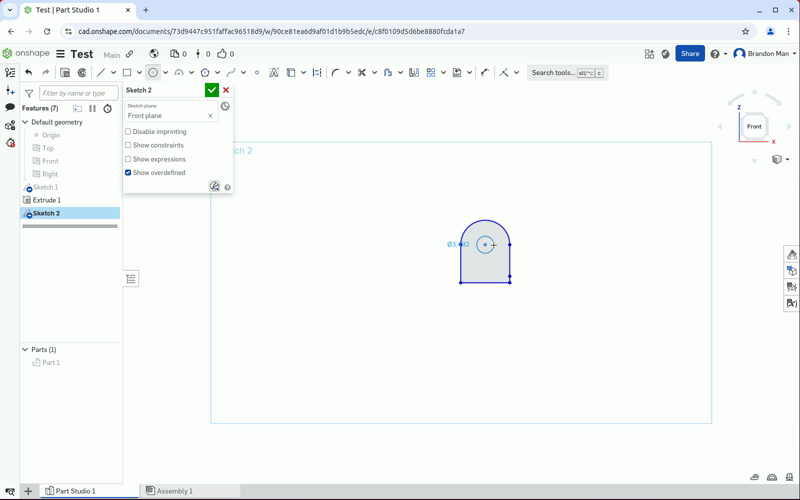
click(493, 244)
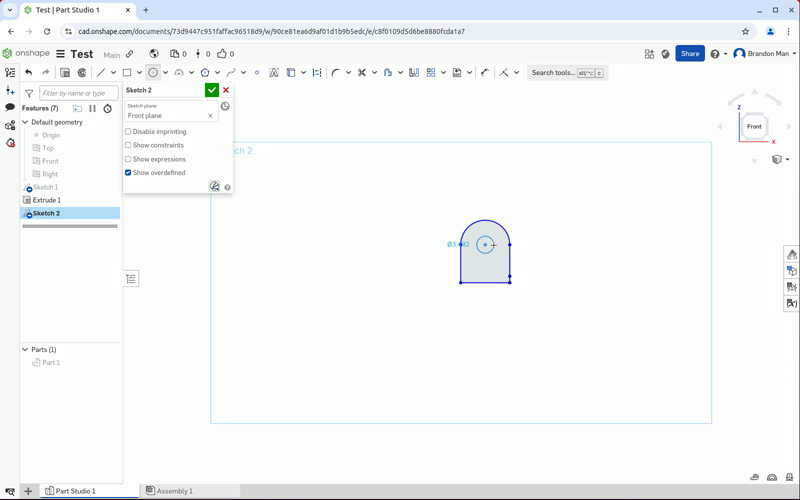
key(esc)
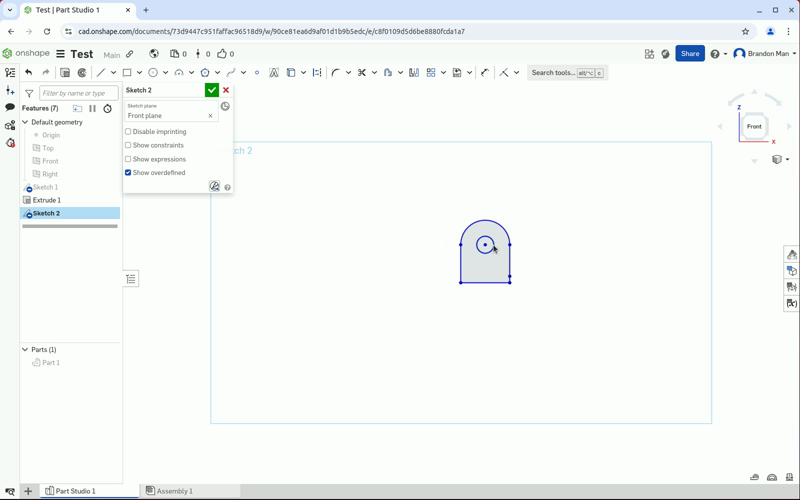
mouse_move(473, 267)
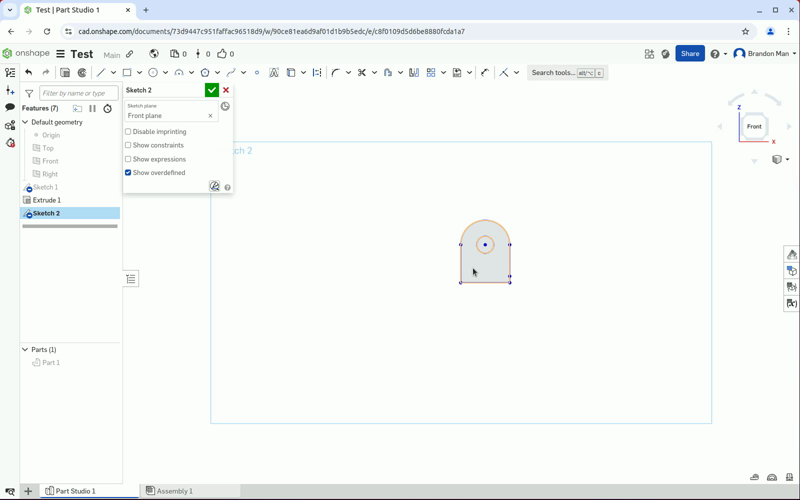
click(473, 267)
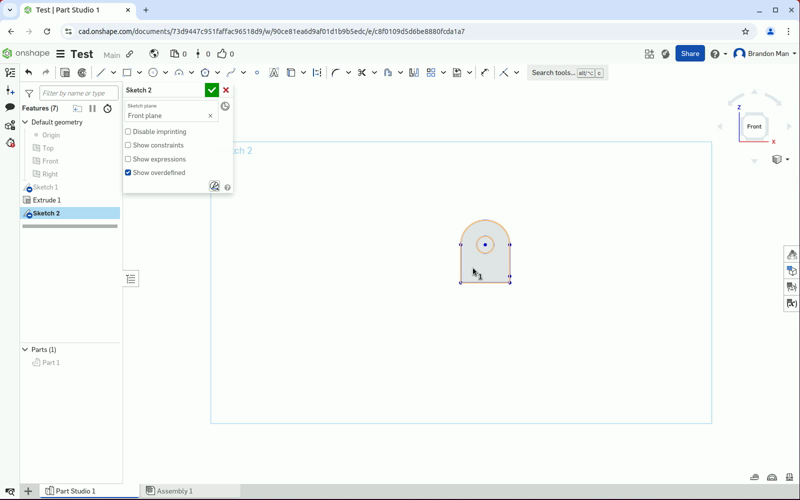
mouse_move(73, 352)
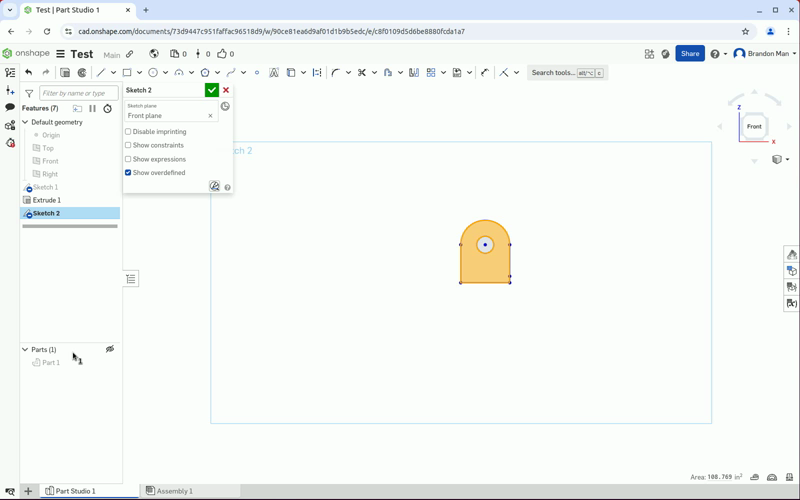
key(shift+y)
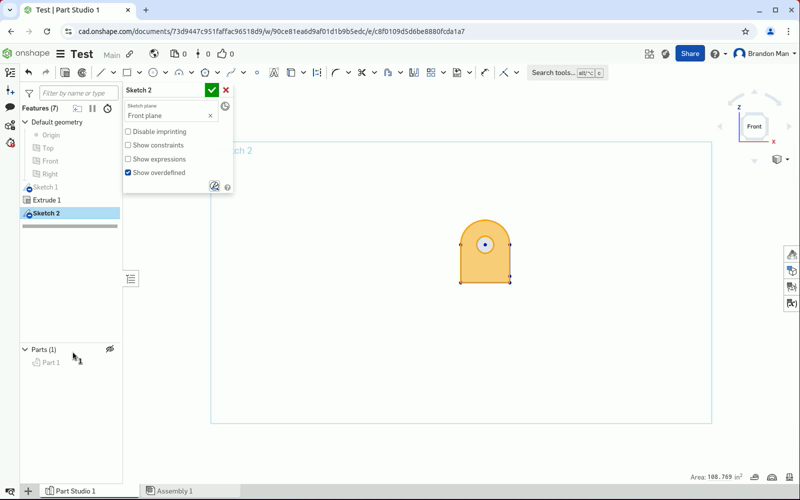
key(shift+e)
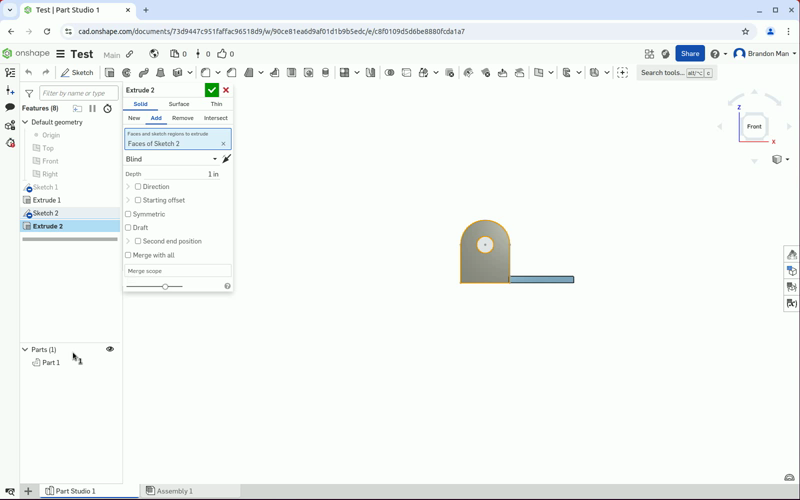
mouse_move(143, 106)
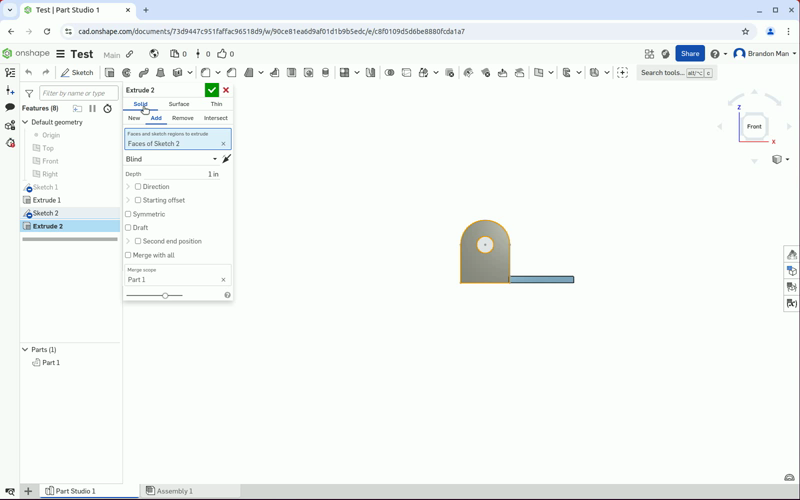
click(143, 106)
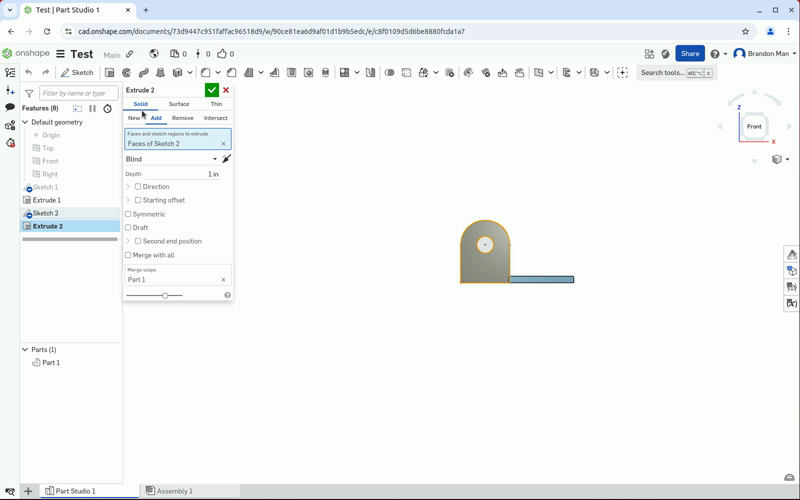
mouse_move(137, 120)
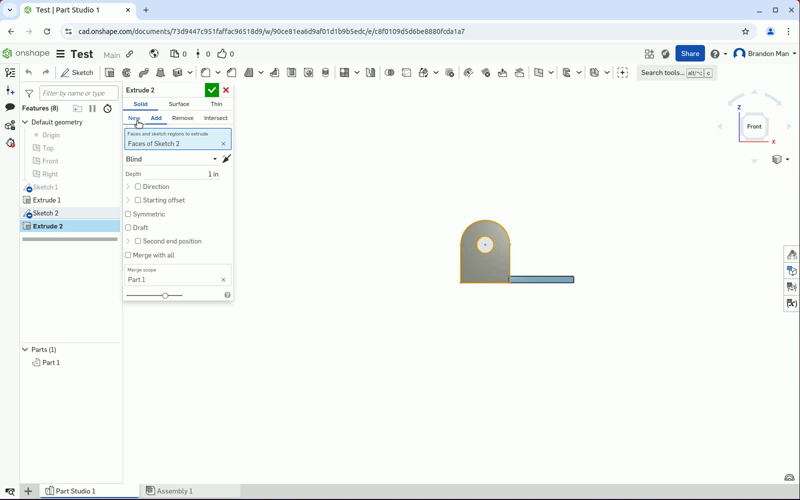
click(137, 120)
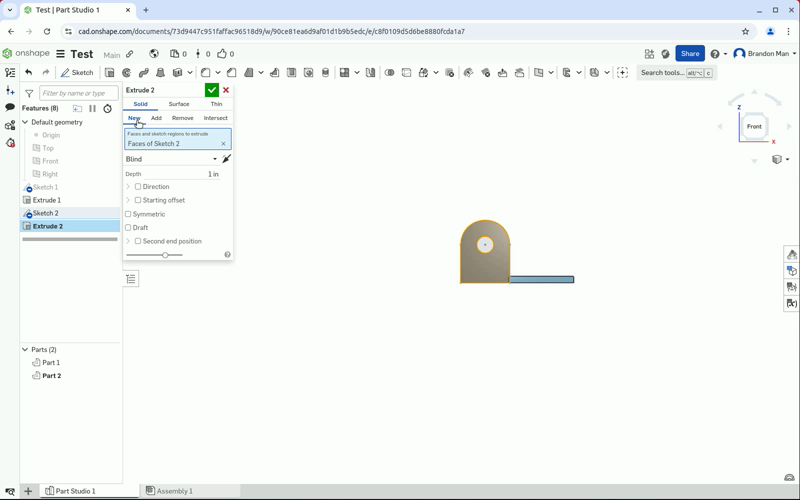
key(tab, 4)
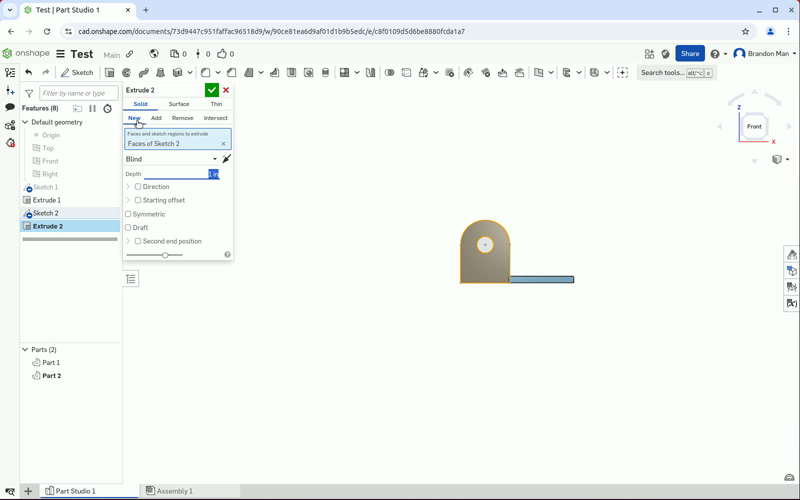
text(15.405)
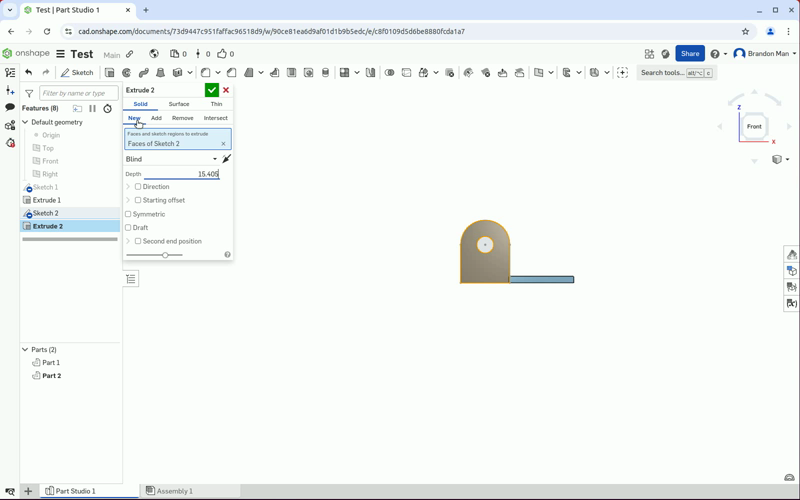
key(enter)
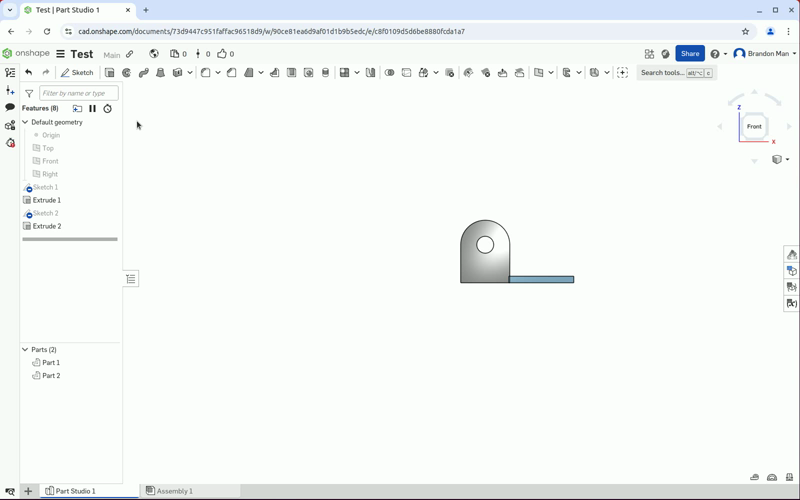
key(shift+h)
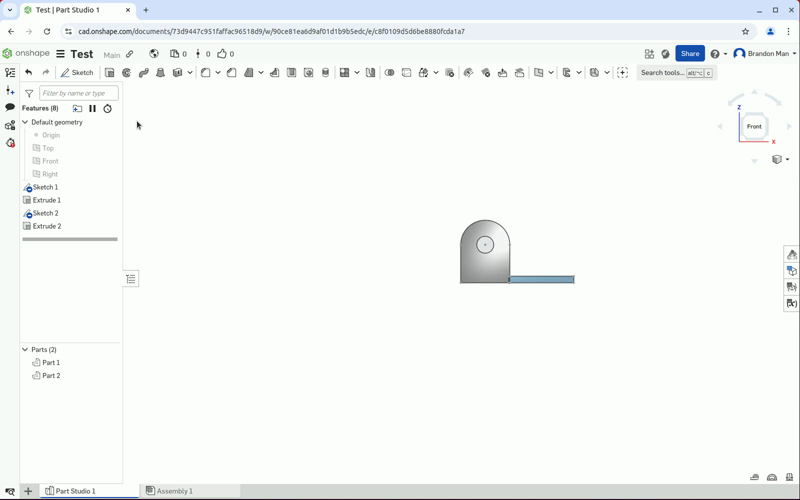
key(shift+h)
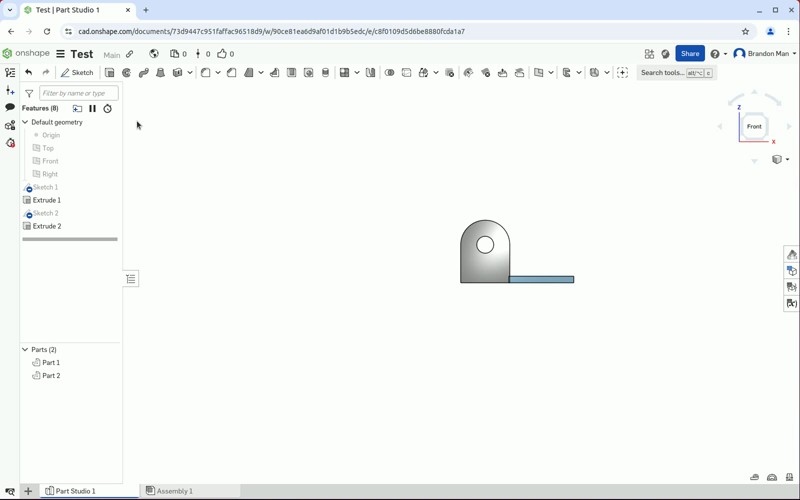
mouse_move(73, 189)
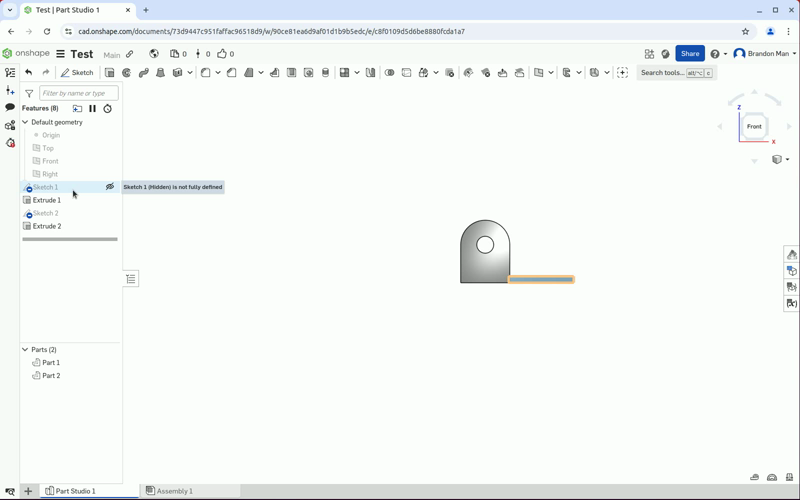
click(73, 189)
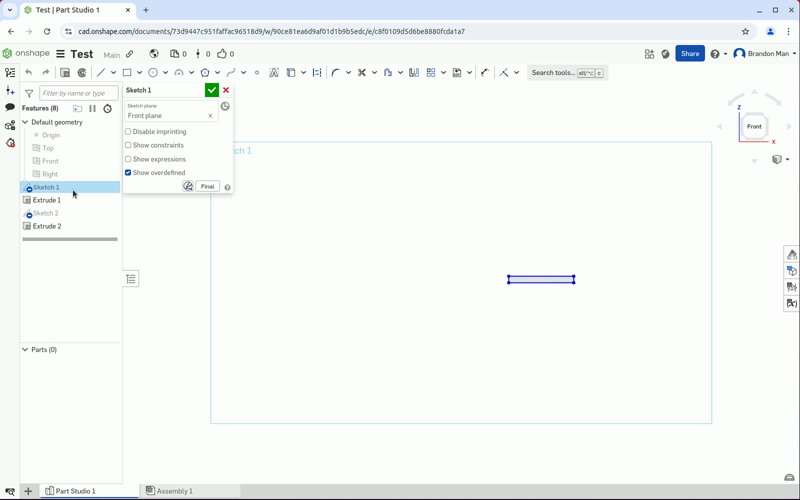
mouse_move(229, 92)
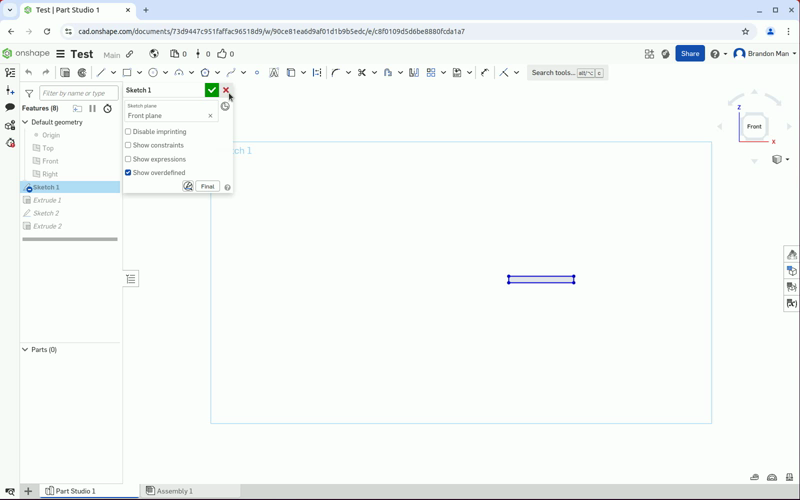
click(229, 92)
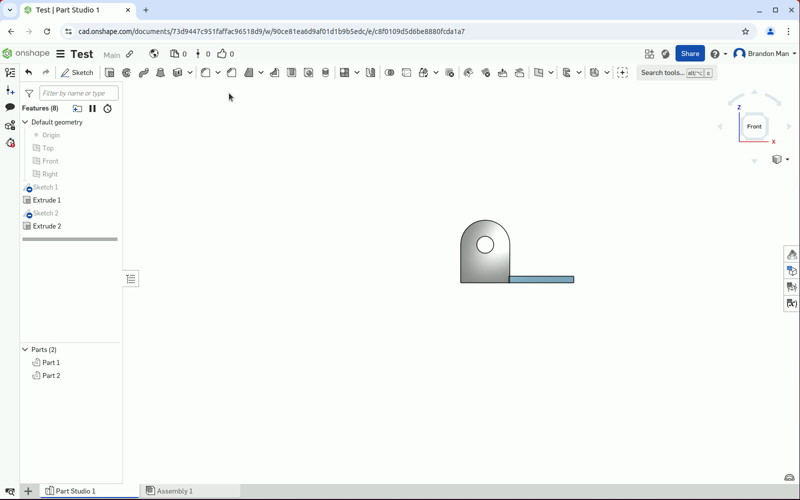
mouse_move(73, 352)
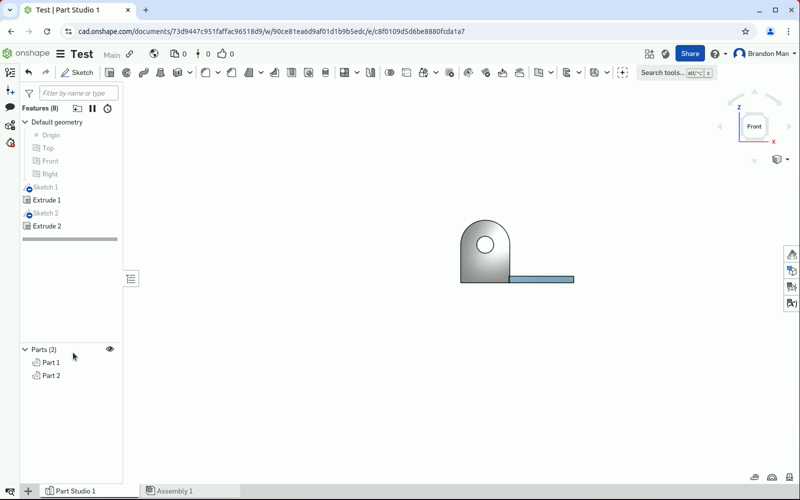
key(y)
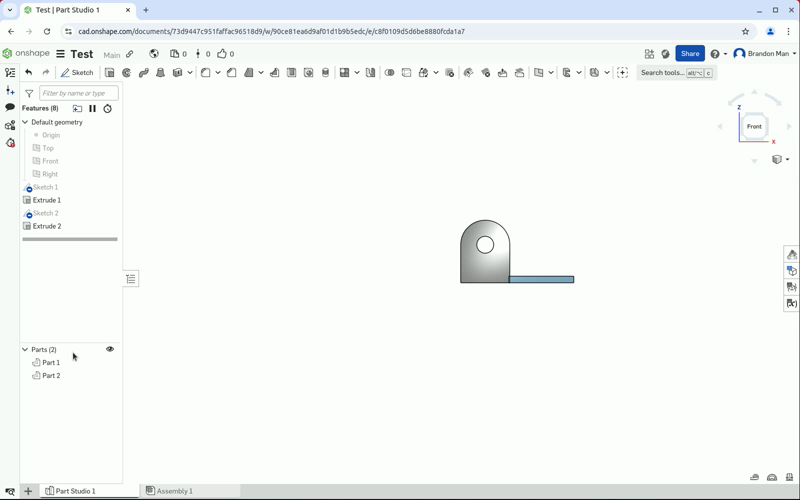
key(shift+p)
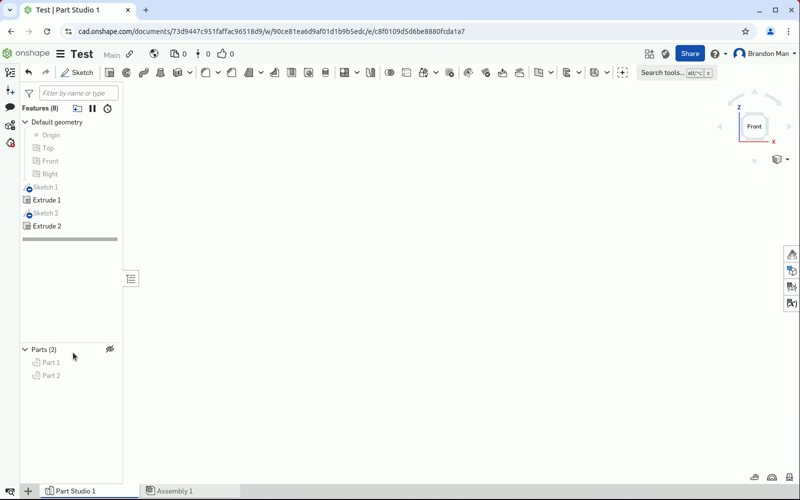
key(space)
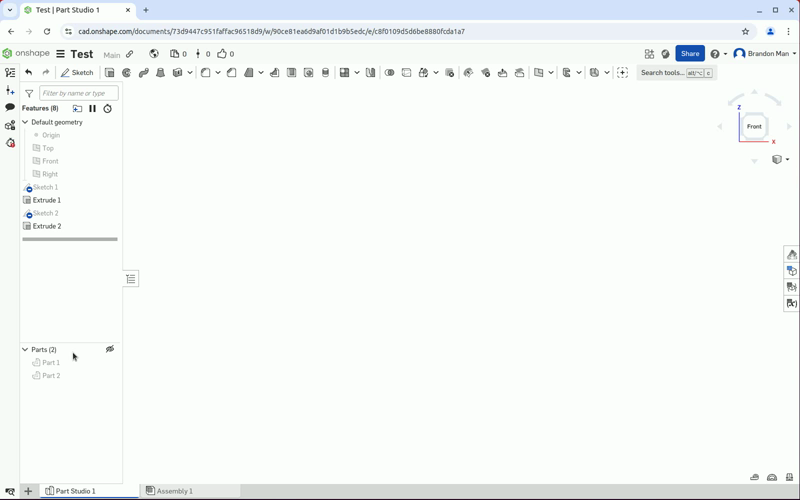
key_down(shift)
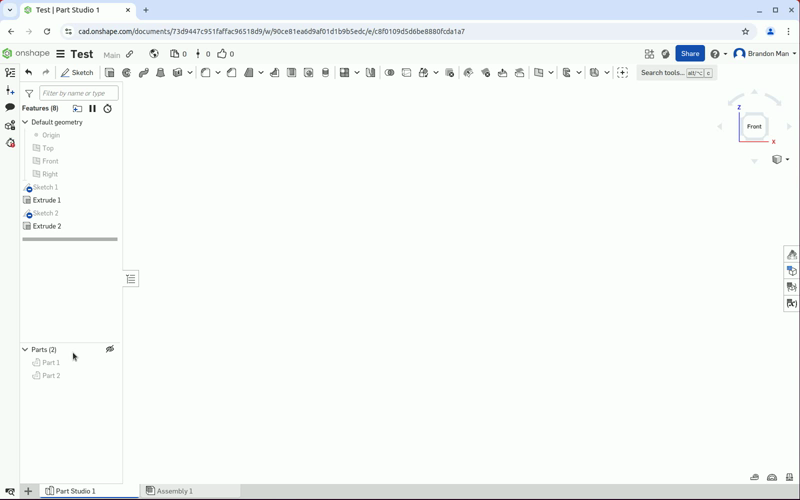
key(left)
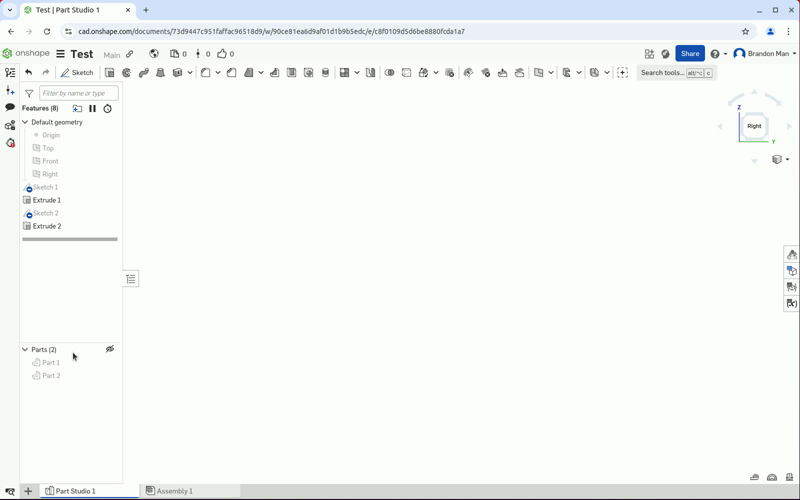
key_up(shift)
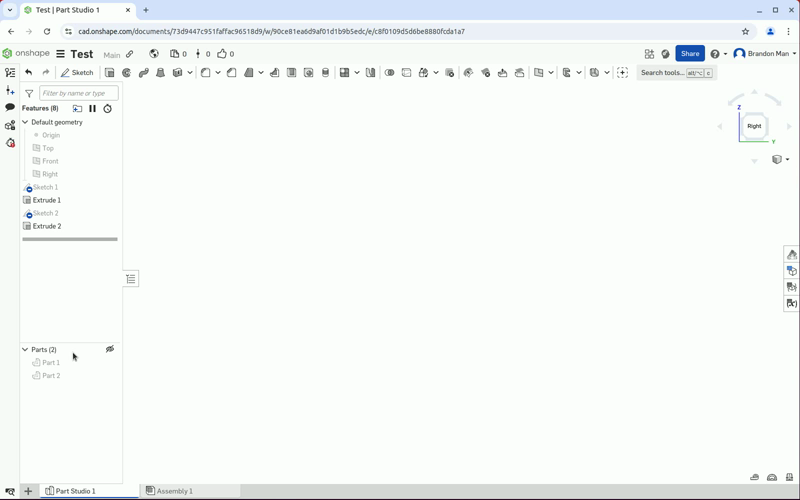
mouse_move(73, 352)
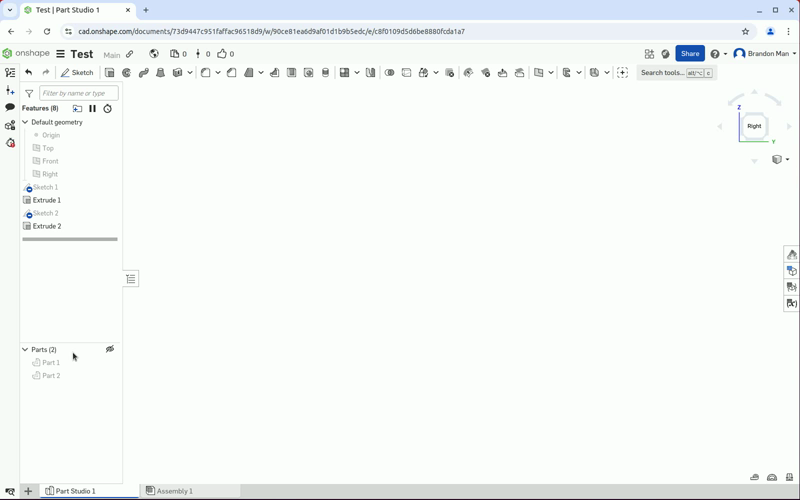
key(shift+y)
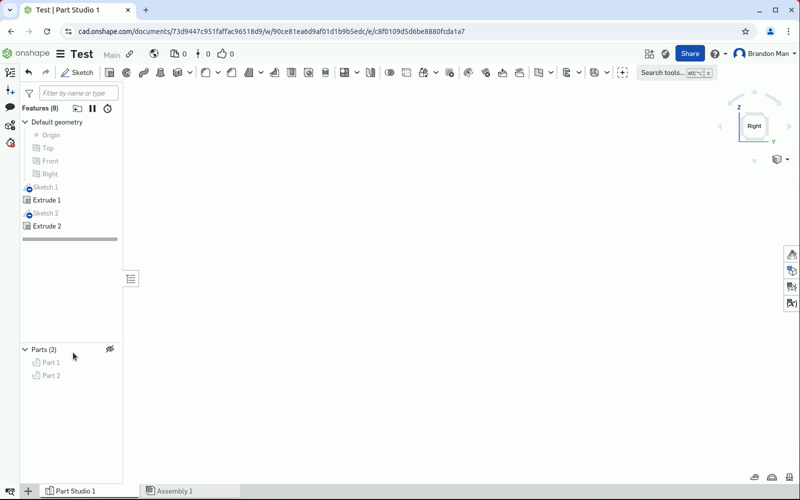
key(shift+s)
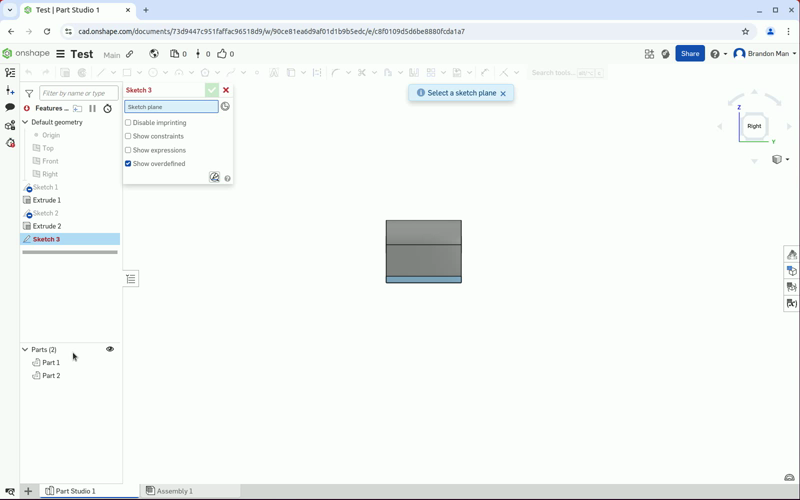
mouse_move(73, 176)
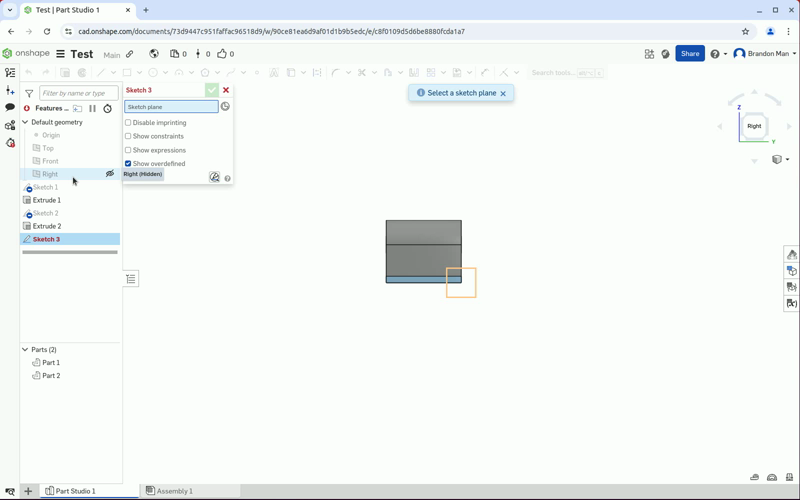
click(73, 176)
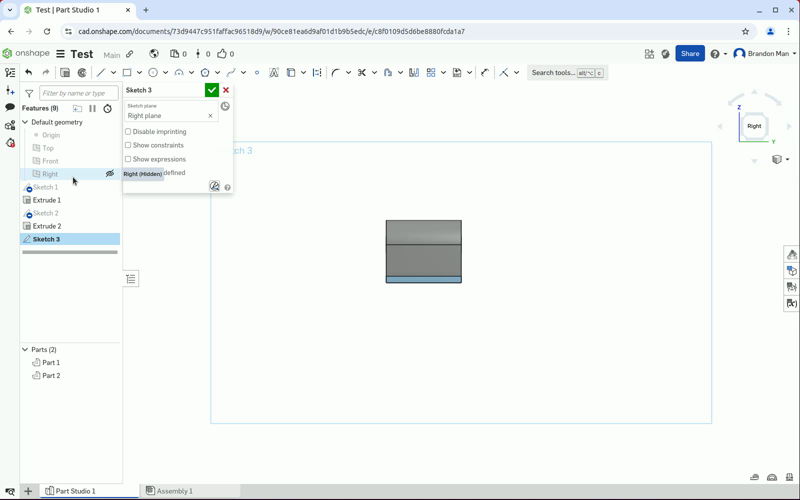
mouse_move(73, 352)
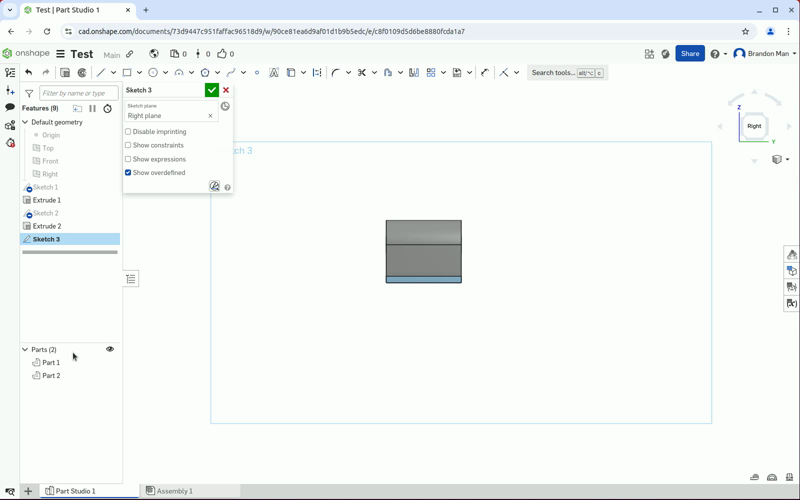
key(y)
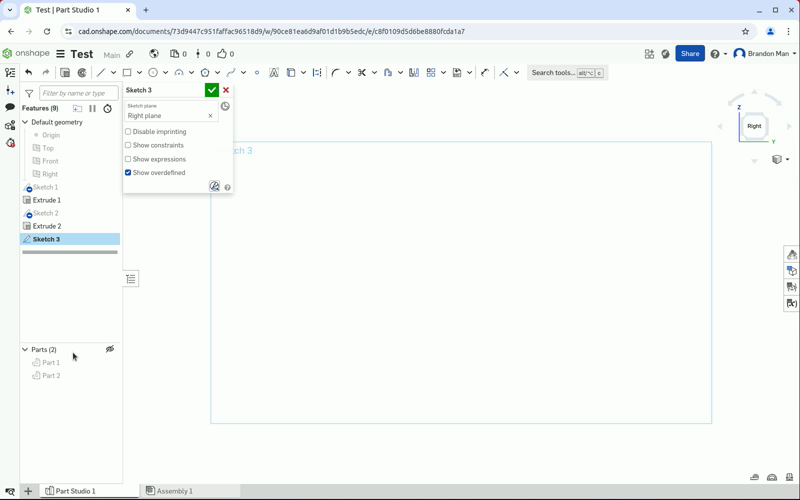
key(l)
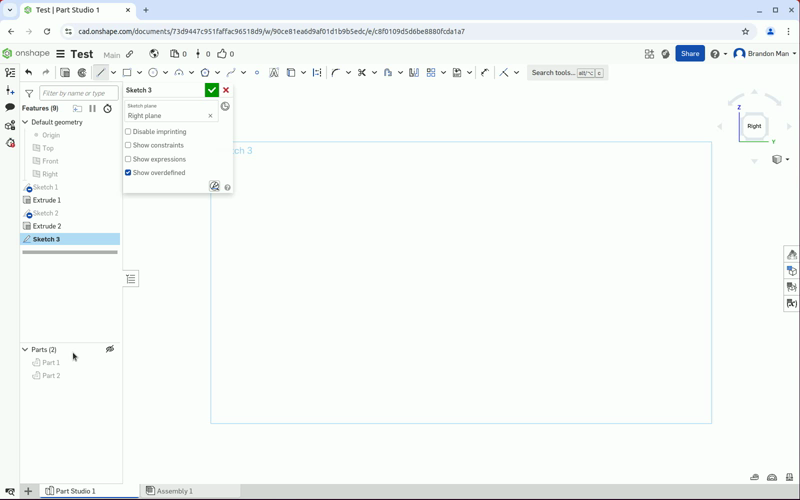
key_down(shift)
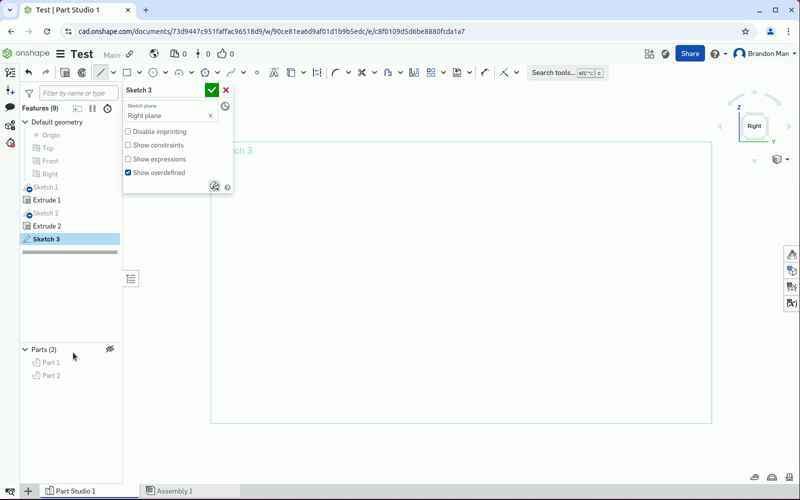
mouse_move(392, 275)
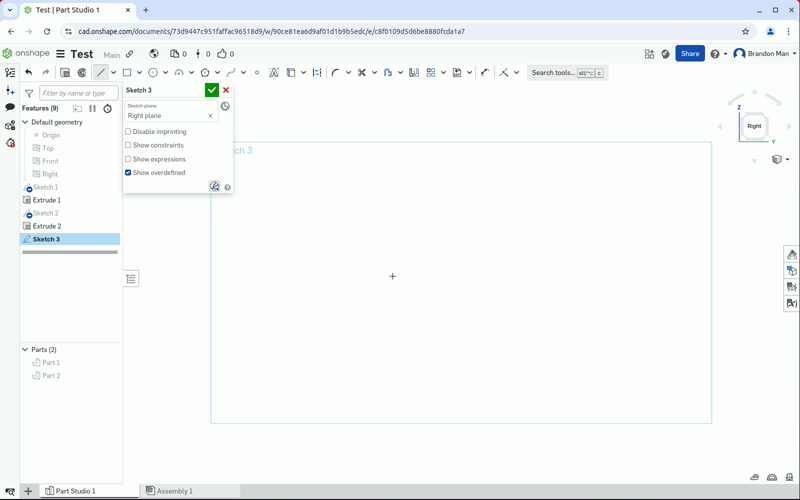
click(392, 275)
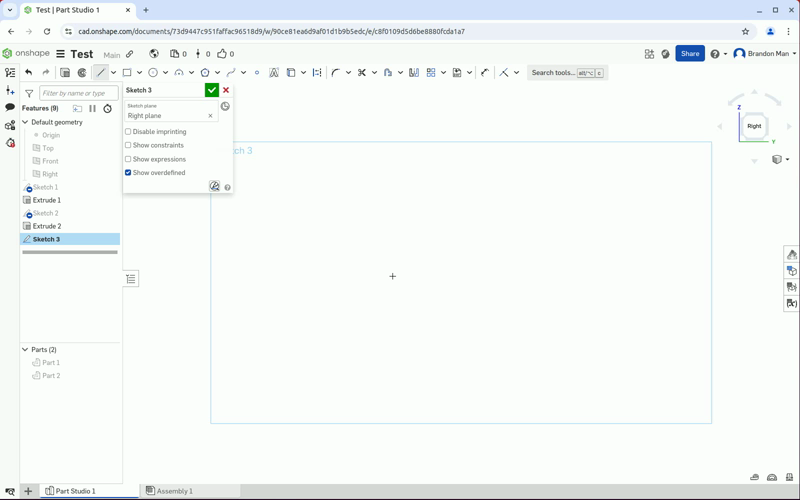
key_up(shift)
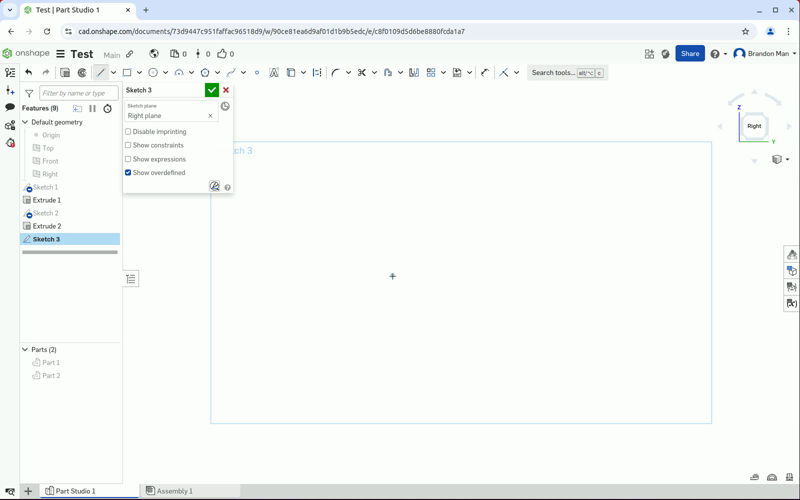
key_down(shift)
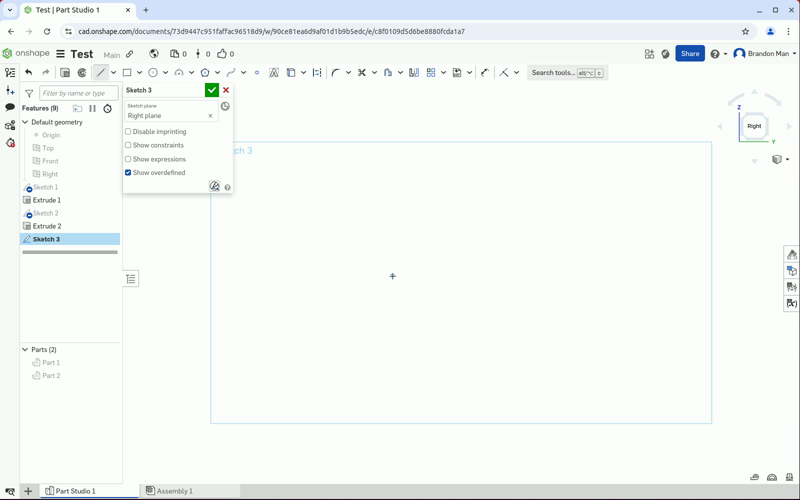
mouse_move(455, 276)
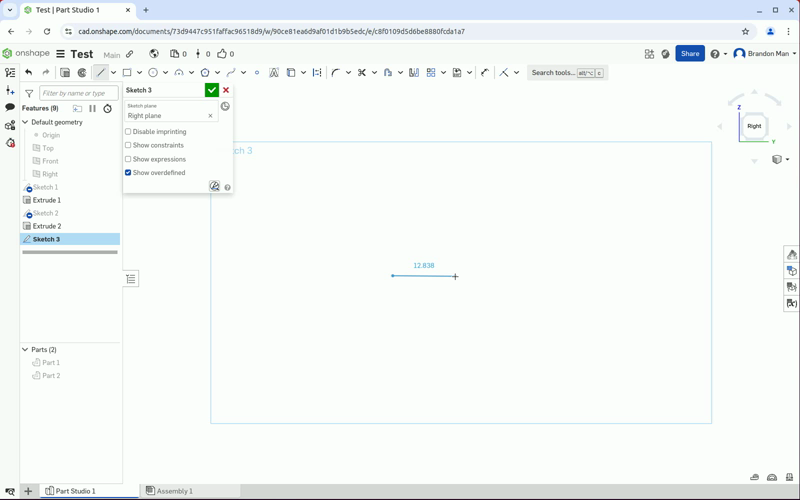
click(455, 276)
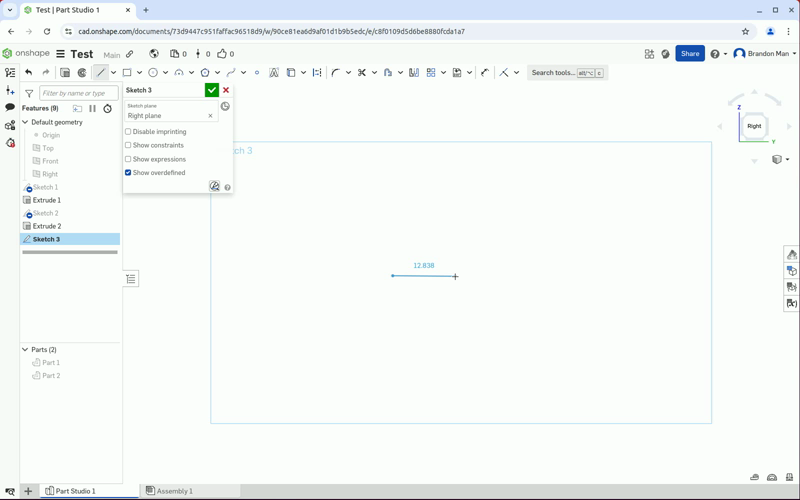
key_up(shift)
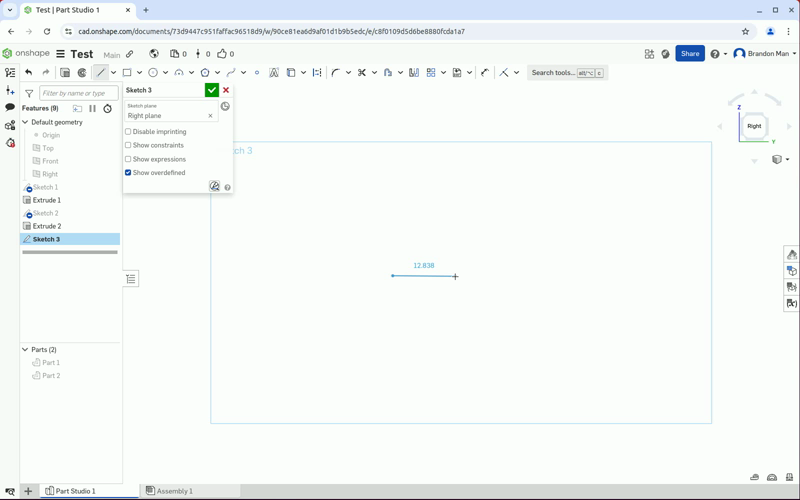
key_down(shift)
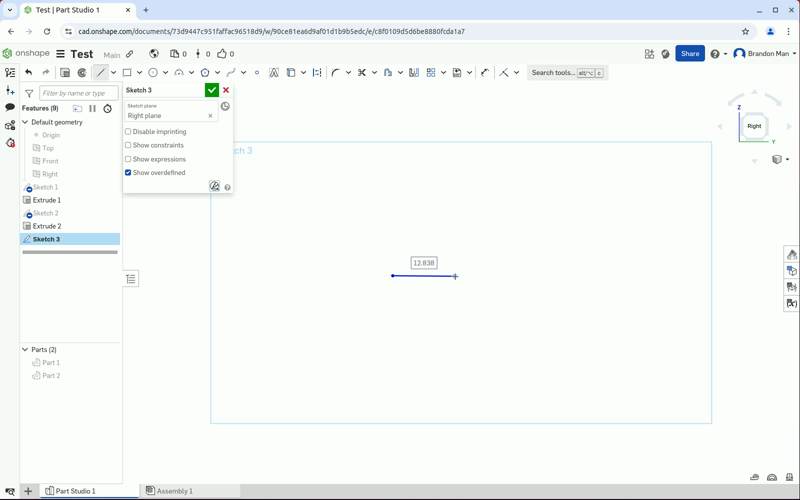
mouse_move(485, 276)
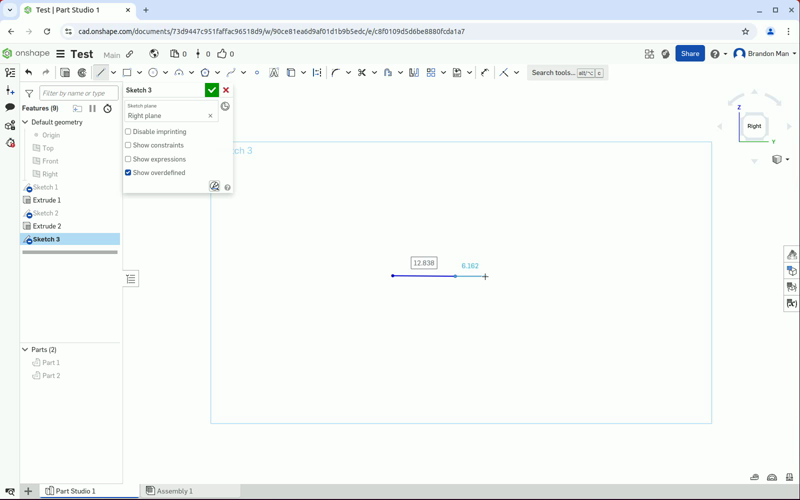
mouse_move(455, 219)
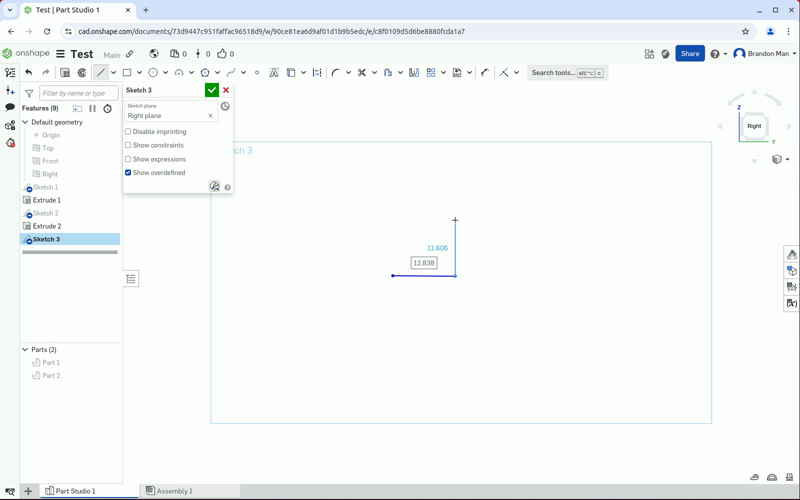
click(455, 219)
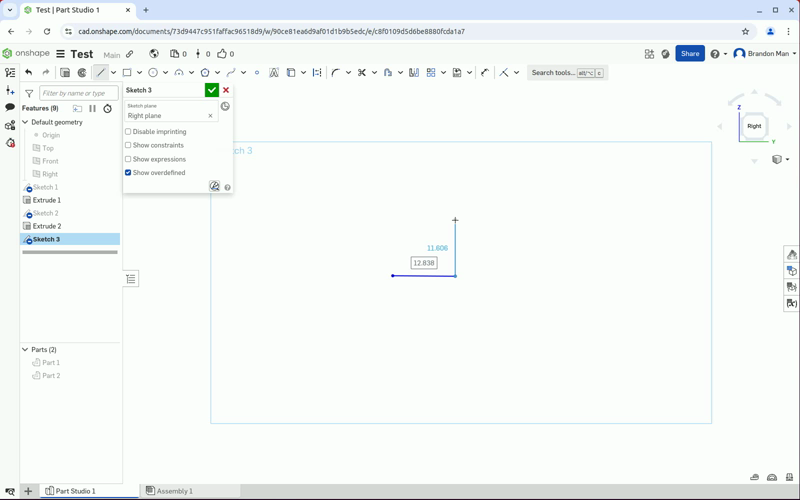
key_up(shift)
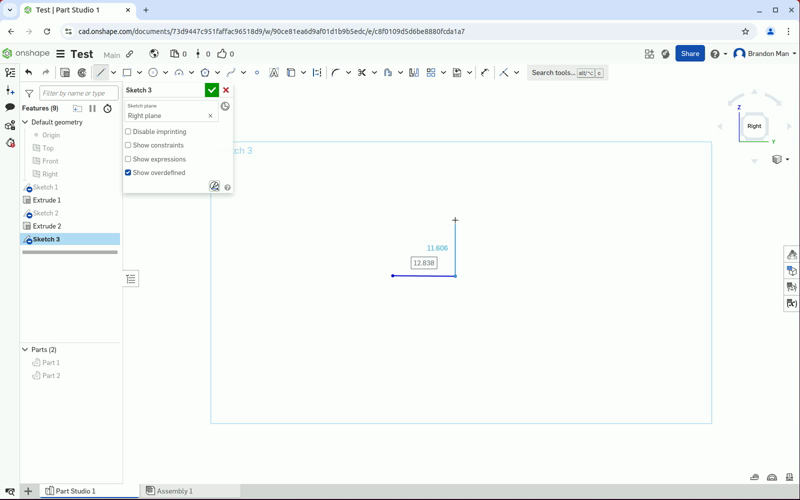
key_down(shift)
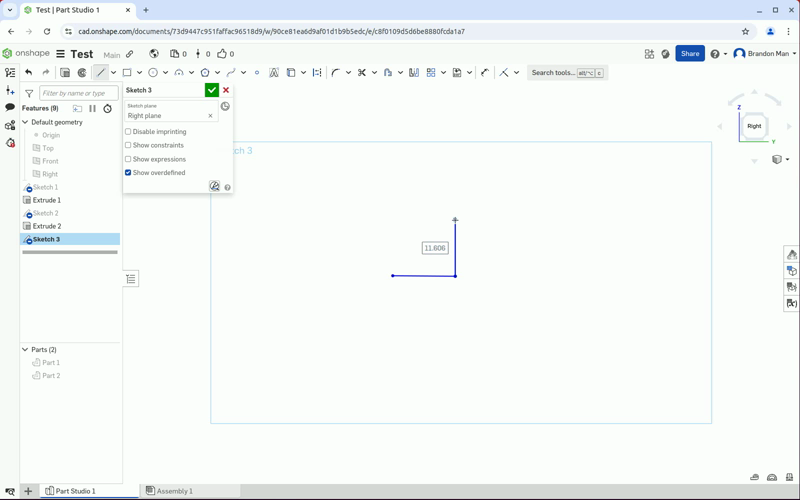
mouse_move(392, 219)
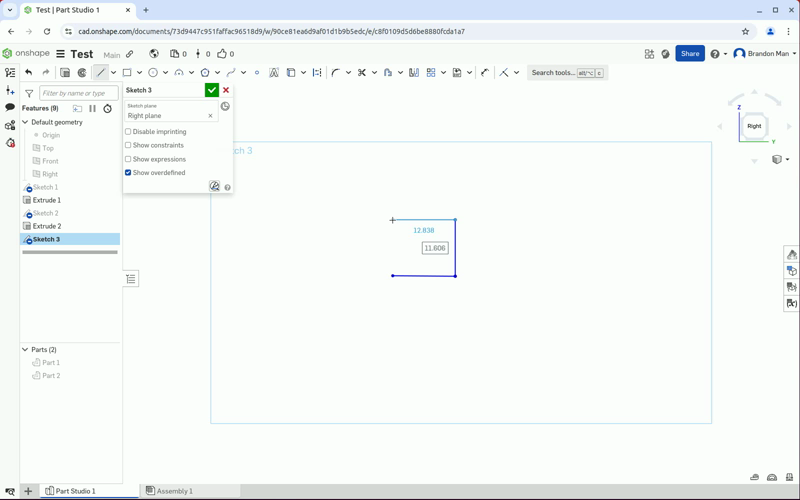
click(392, 219)
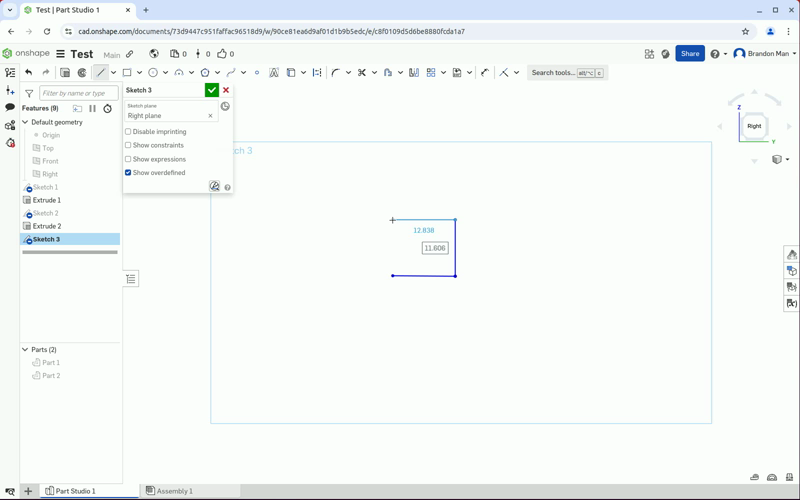
key_up(shift)
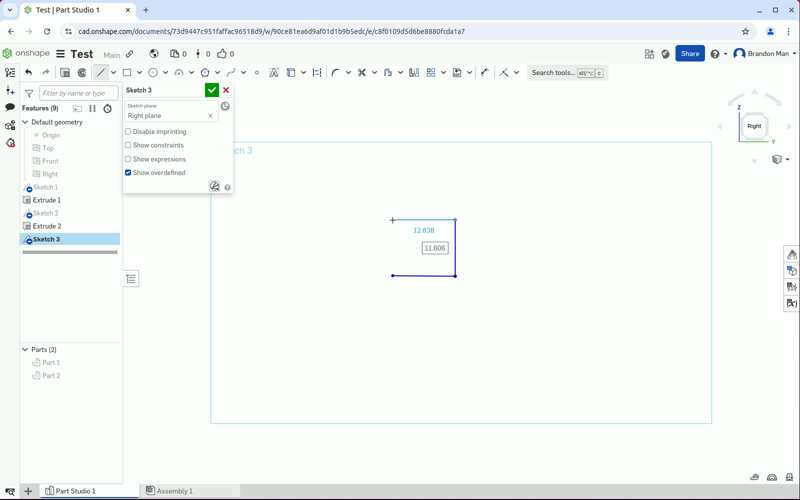
mouse_move(422, 219)
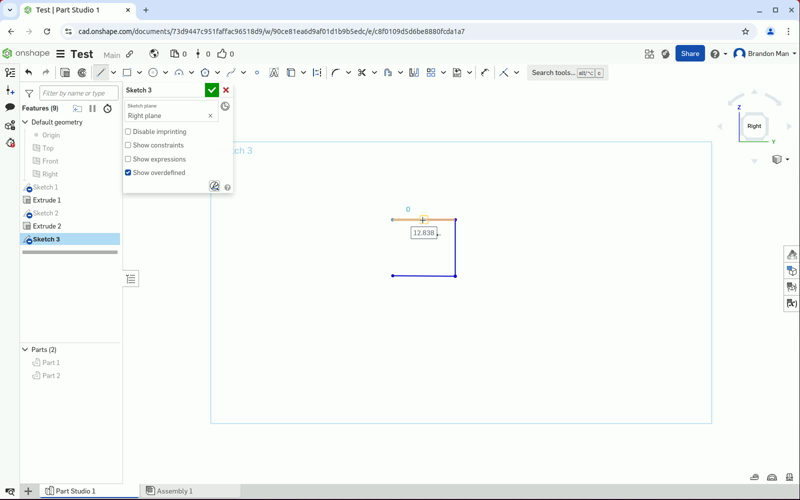
key_down(shift)
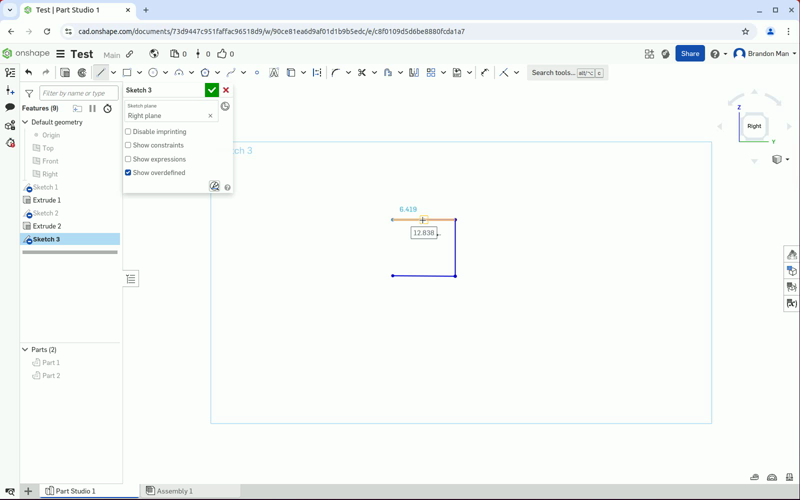
mouse_move(392, 275)
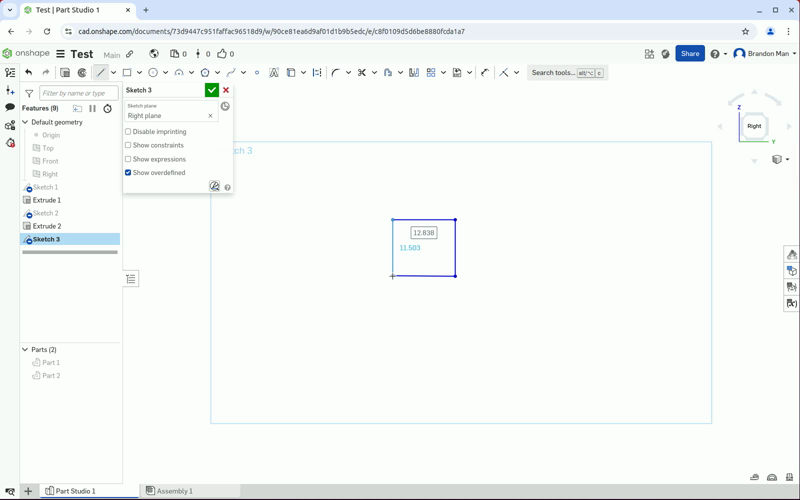
key_up(shift)
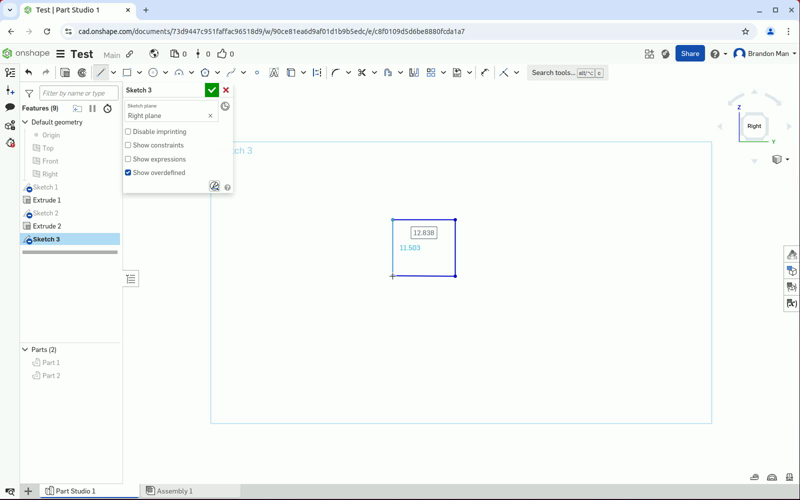
click(392, 275)
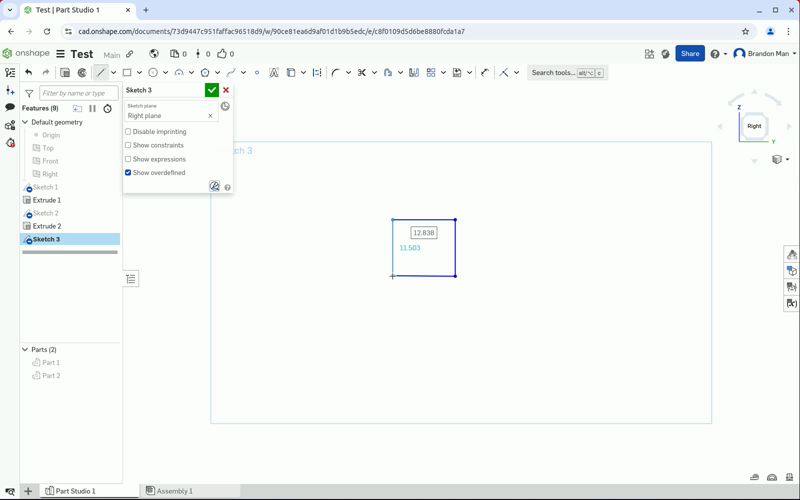
key(esc)
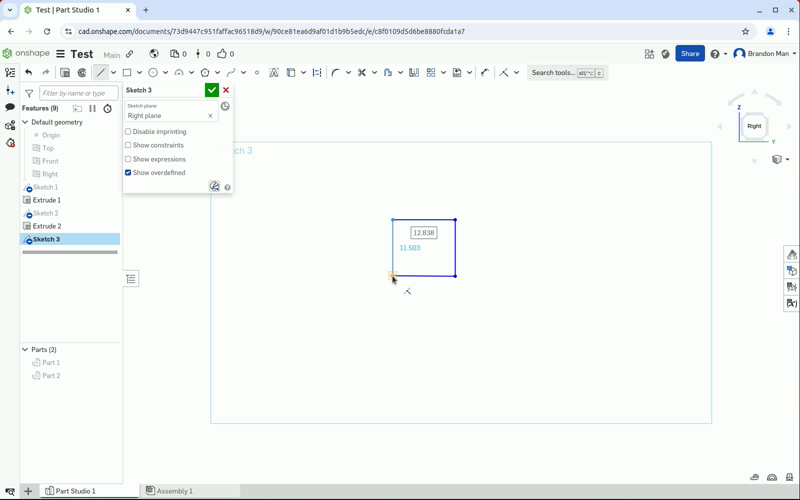
mouse_move(424, 264)
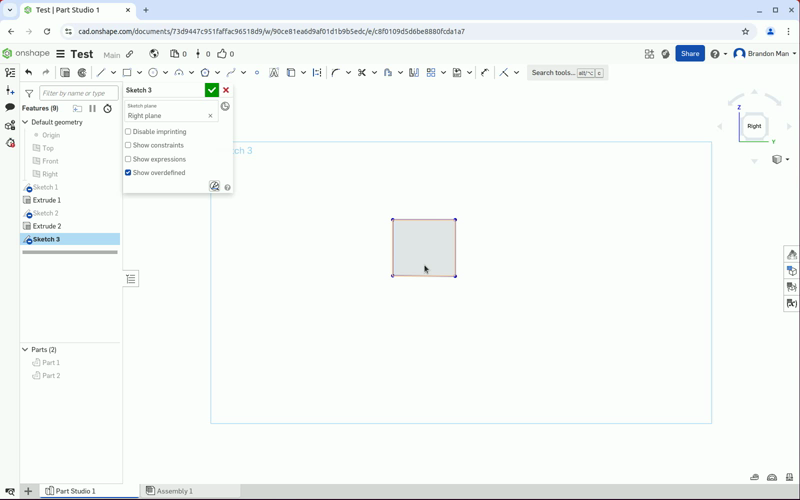
click(424, 264)
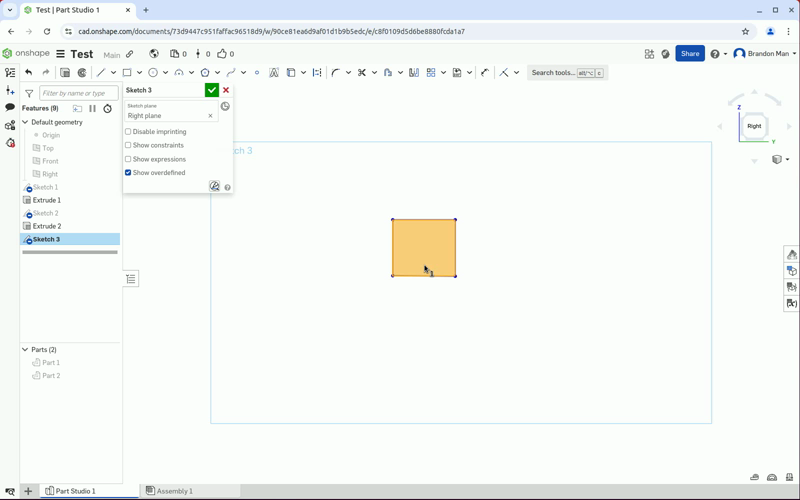
mouse_move(73, 352)
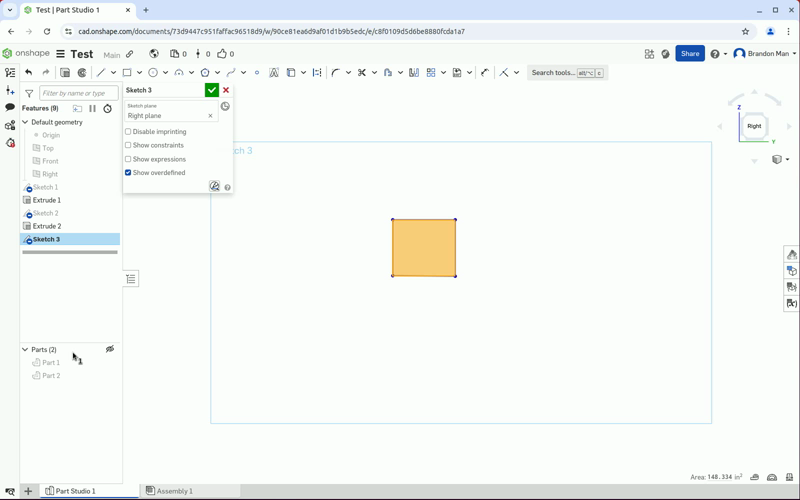
key(shift+y)
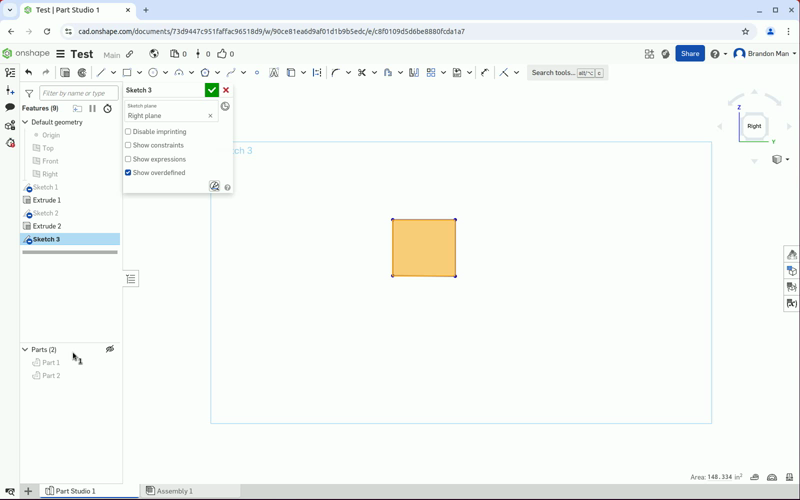
key(shift+e)
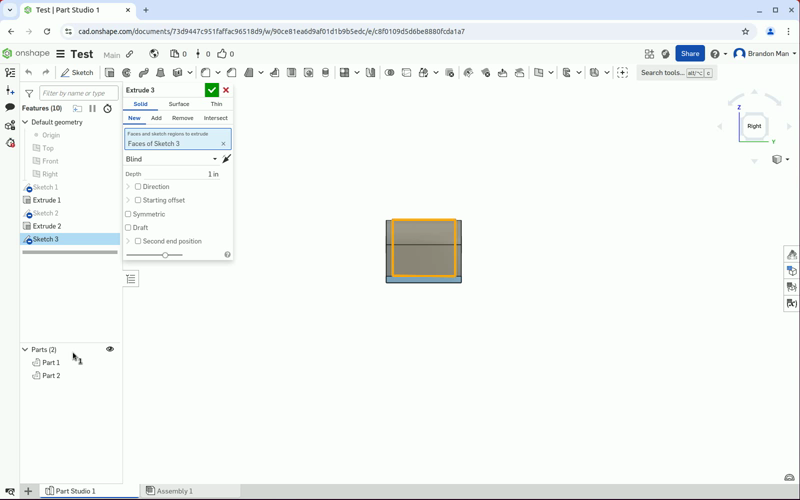
mouse_move(143, 106)
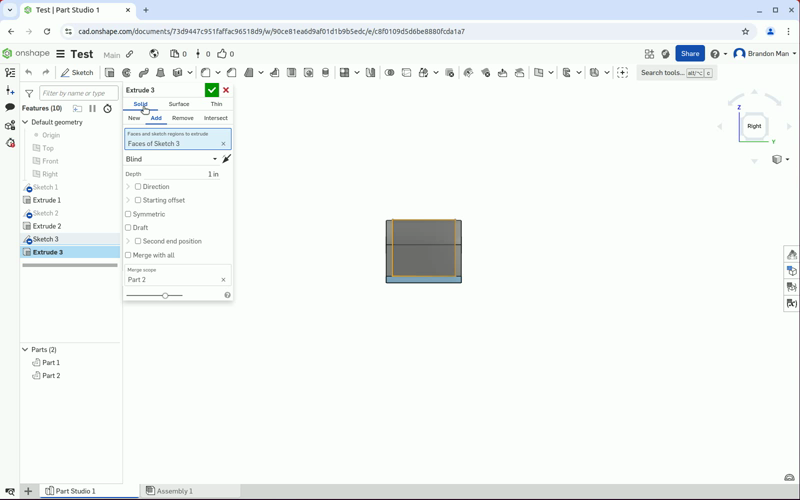
click(143, 106)
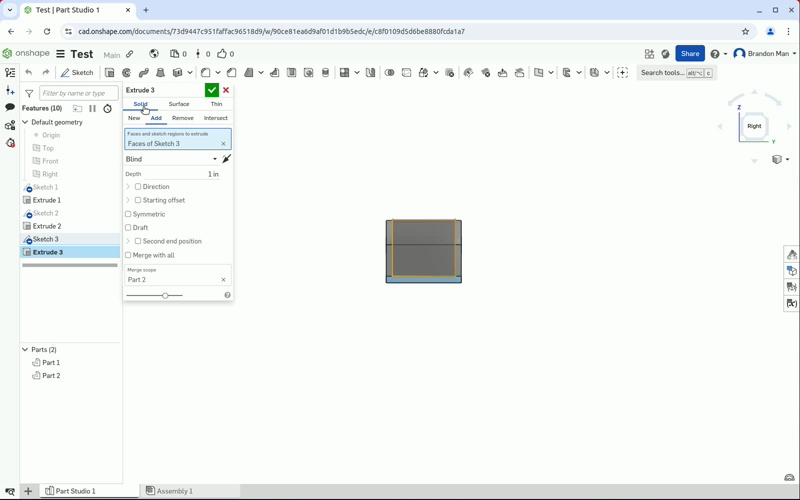
mouse_move(186, 120)
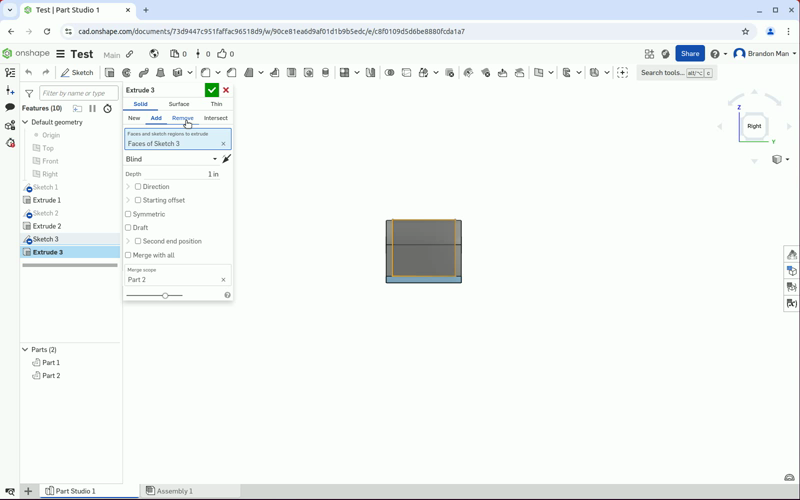
click(186, 120)
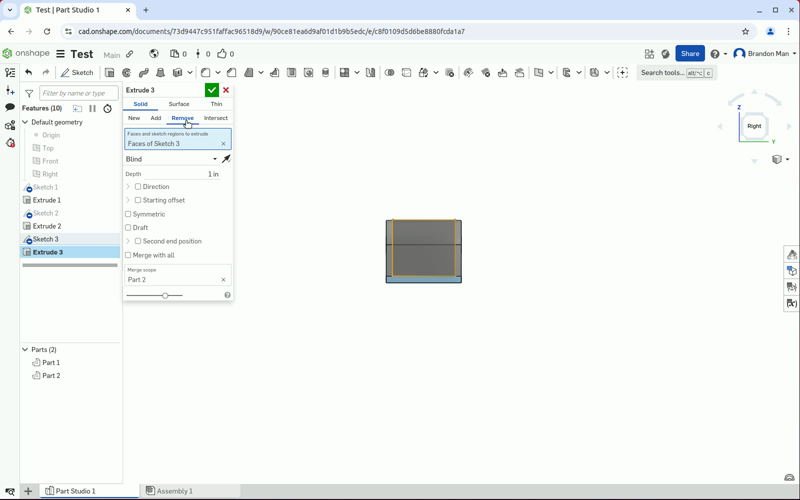
key(tab, 4)
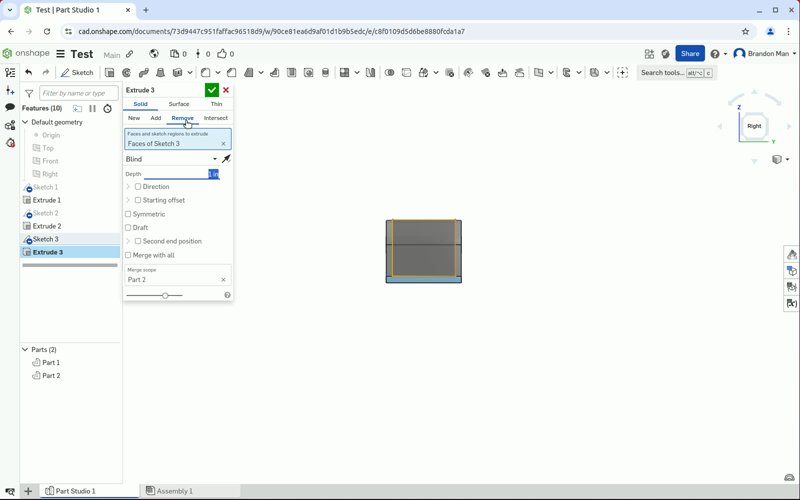
text(-11.073)
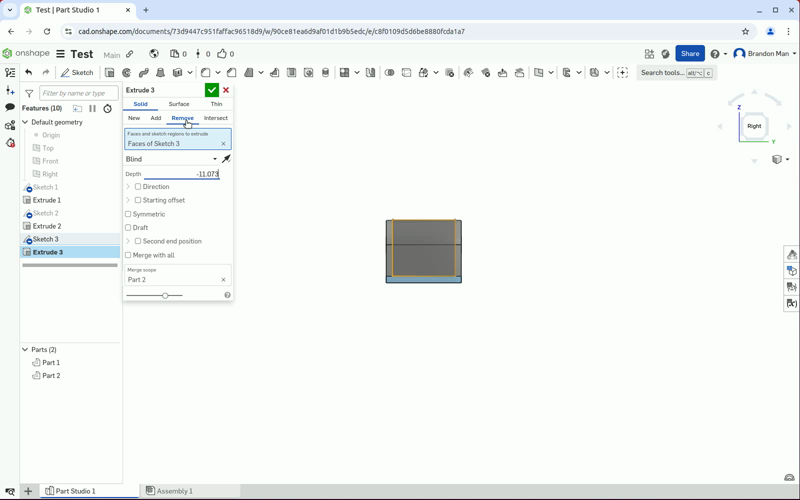
key(tab, 6)
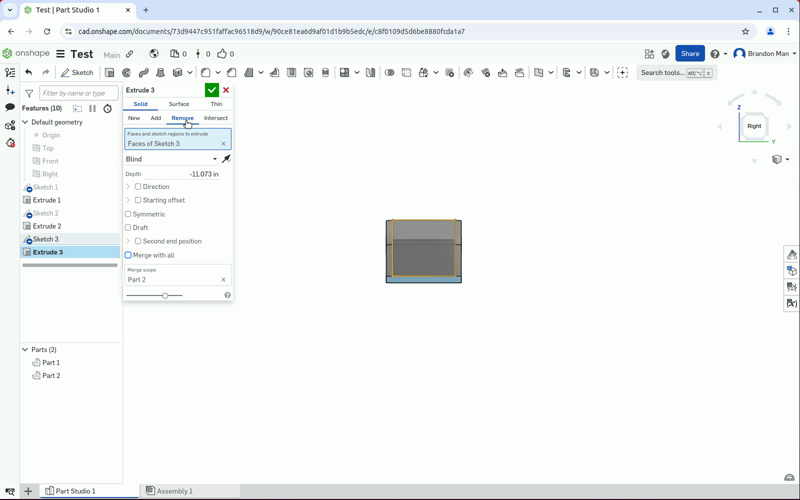
key(space)
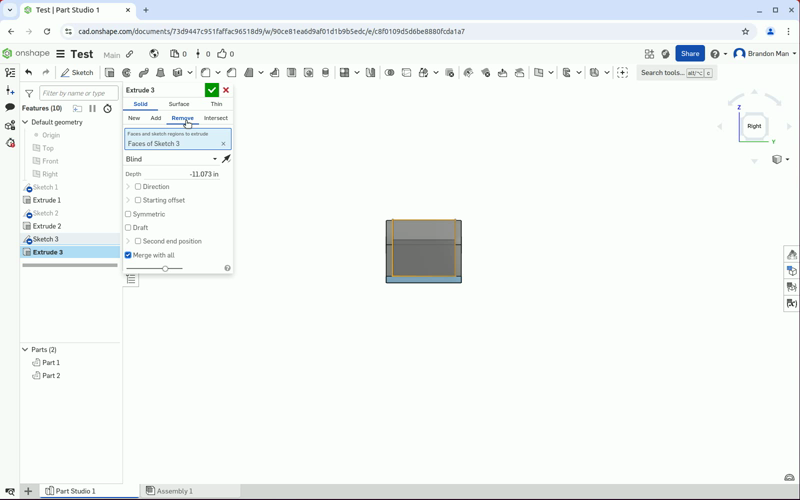
key(enter)
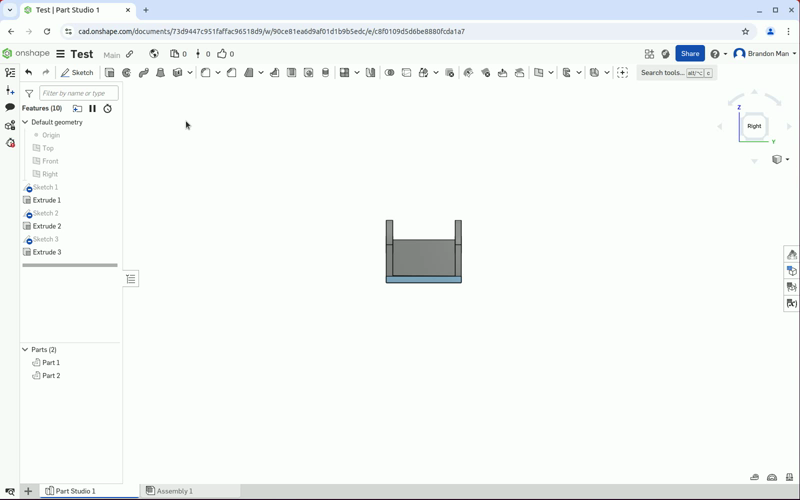
key(shift+h)
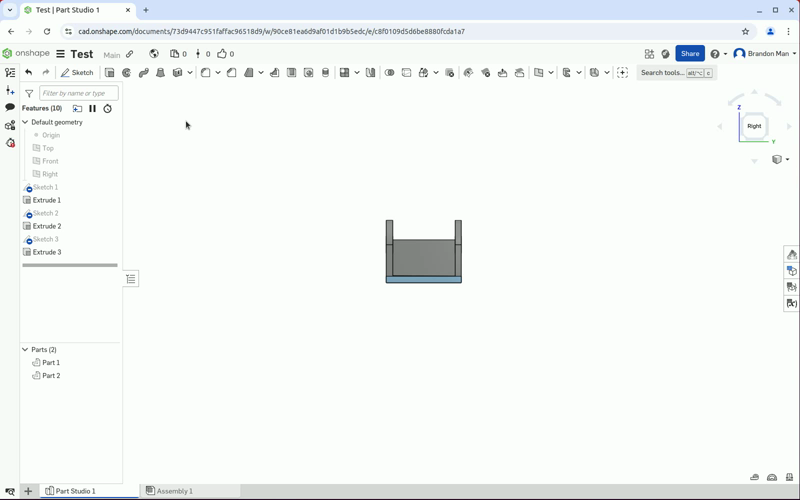
key(shift+h)
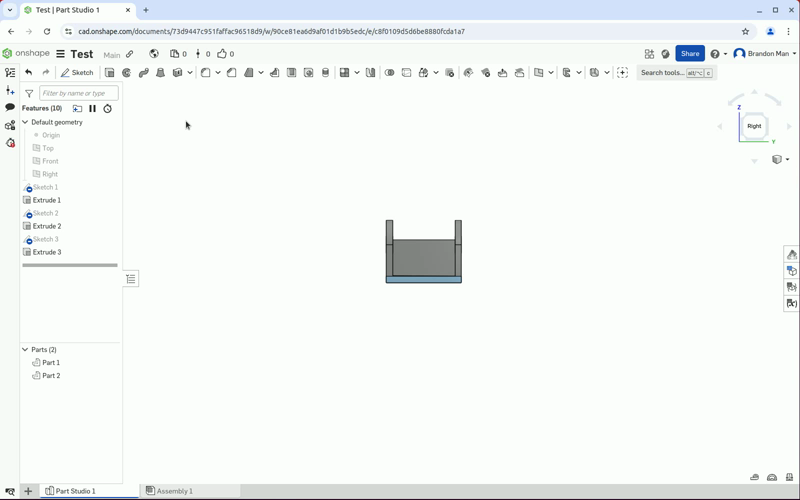
mouse_move(73, 189)
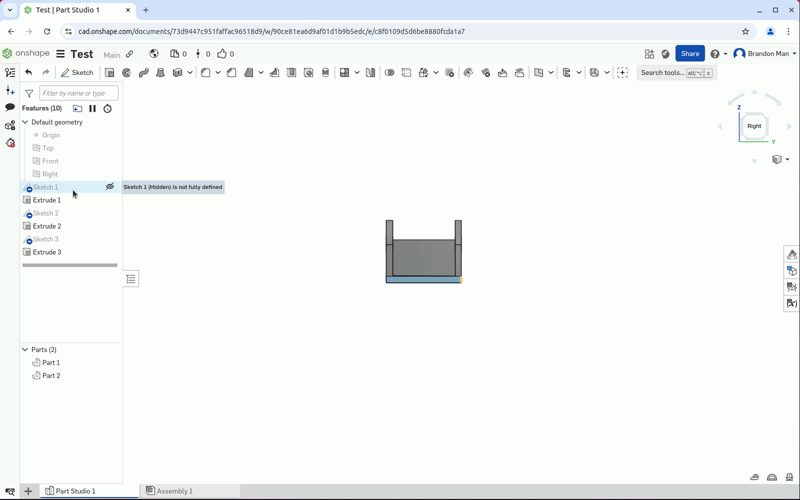
click(73, 189)
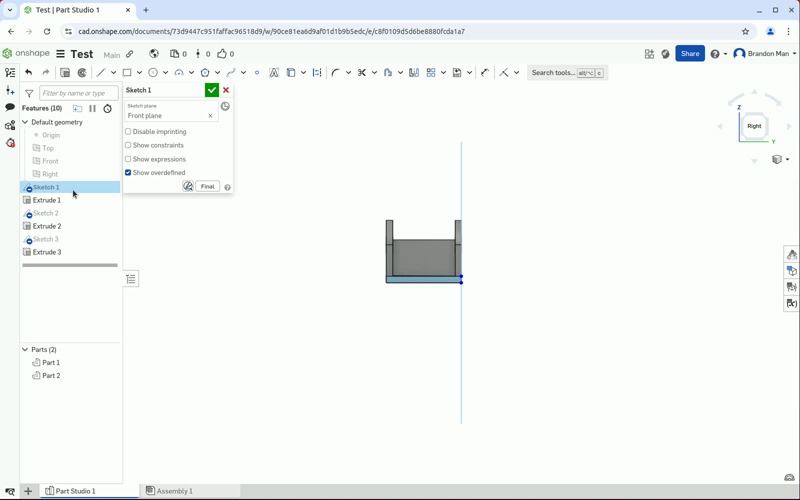
mouse_move(229, 92)
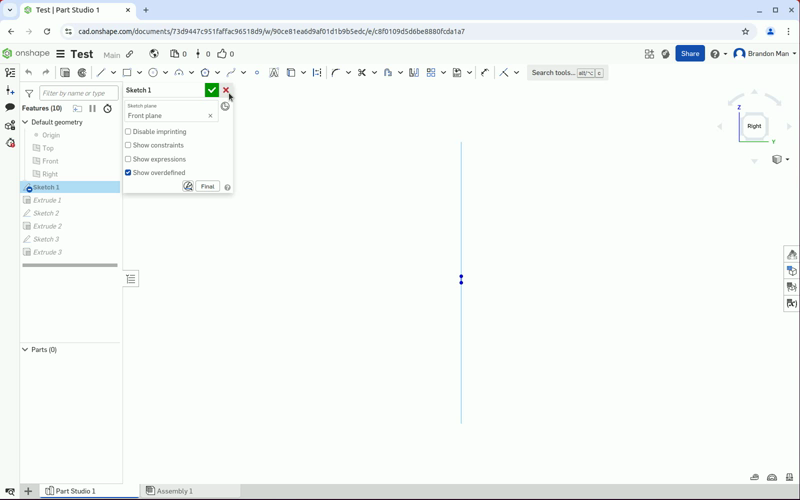
click(229, 92)
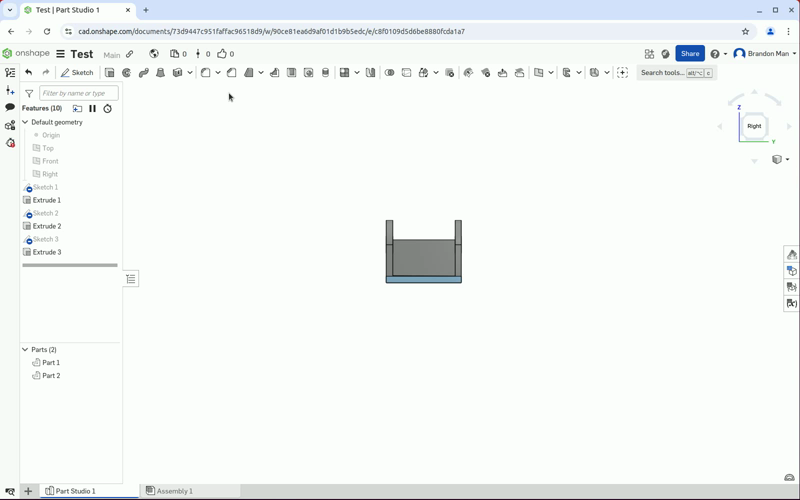
mouse_move(73, 352)
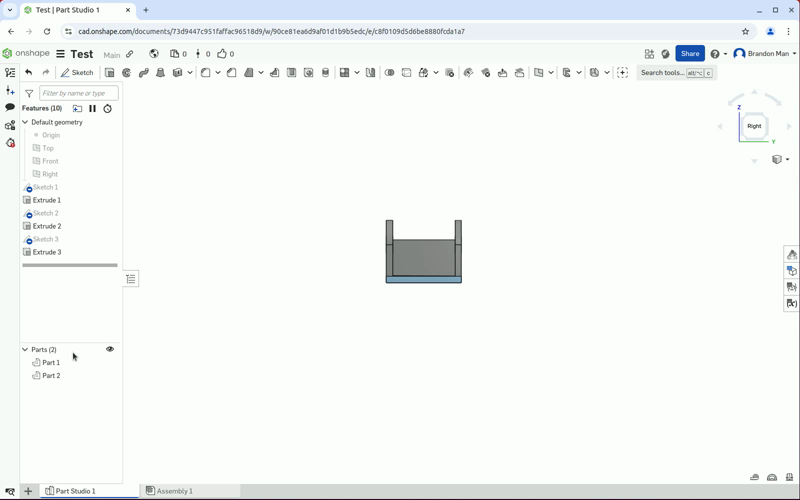
key(y)
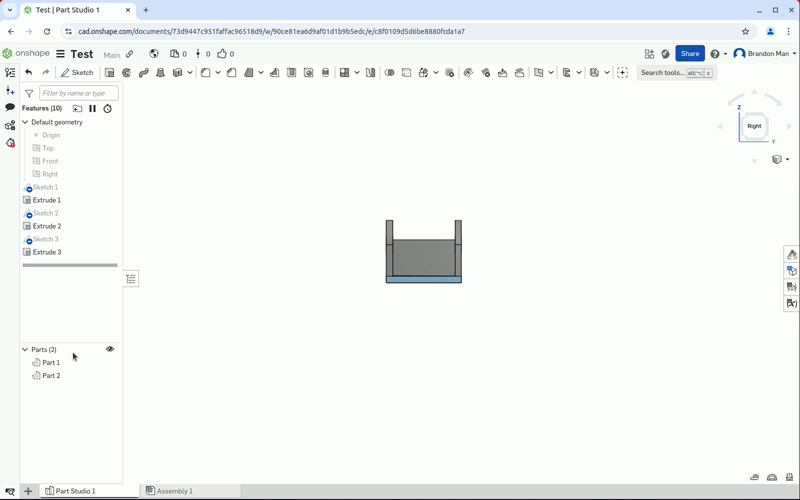
key(shift+p)
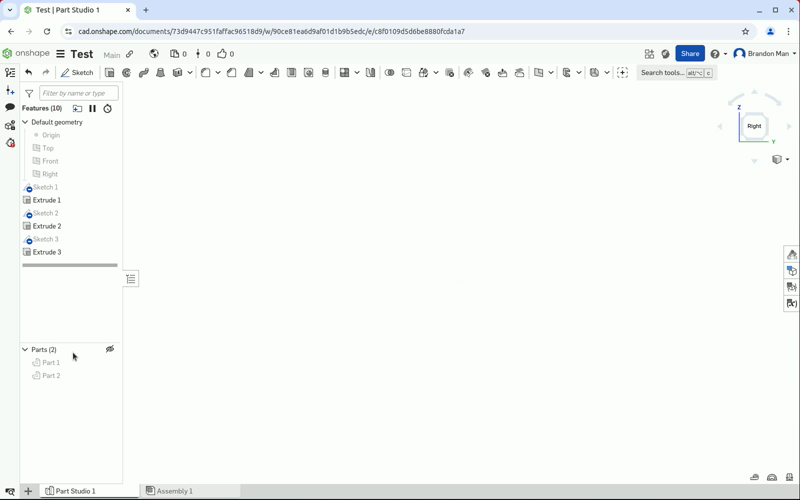
key(space)
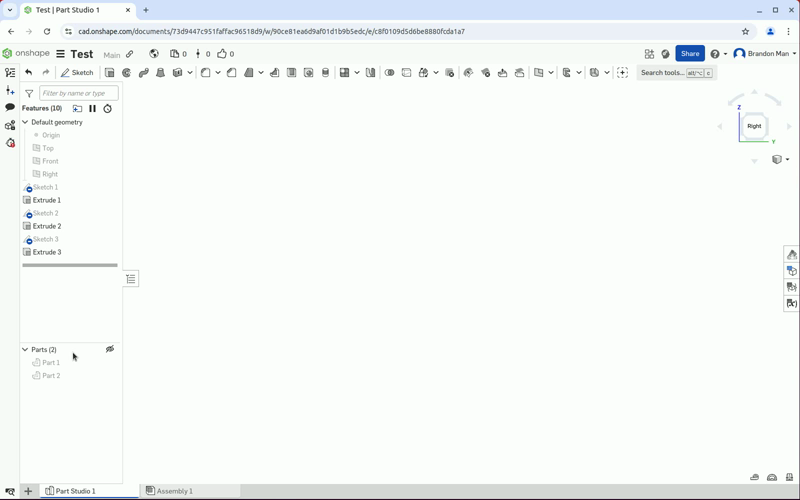
key_down(shift)
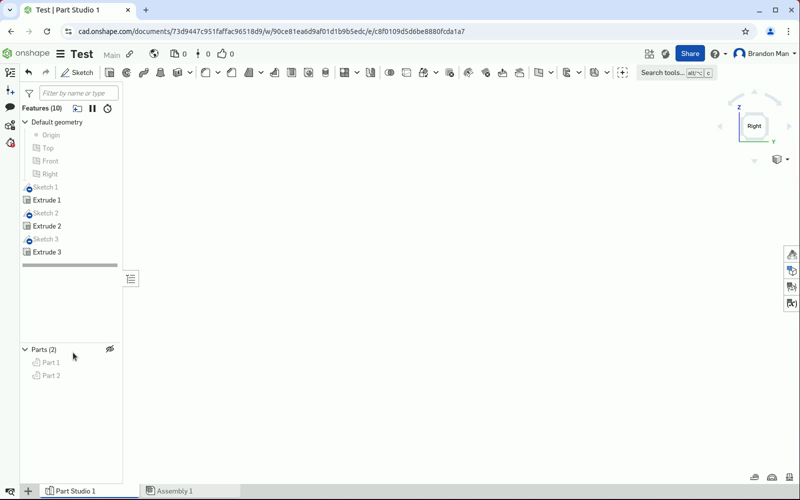
key(right)
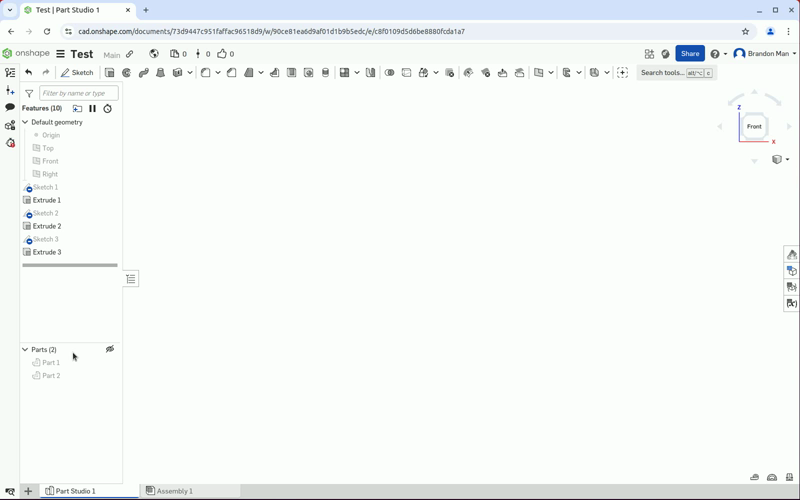
key_up(shift)
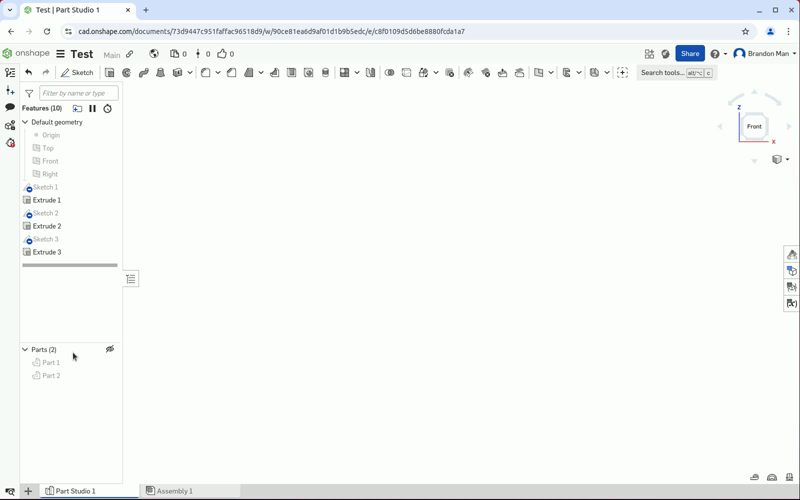
key(space)
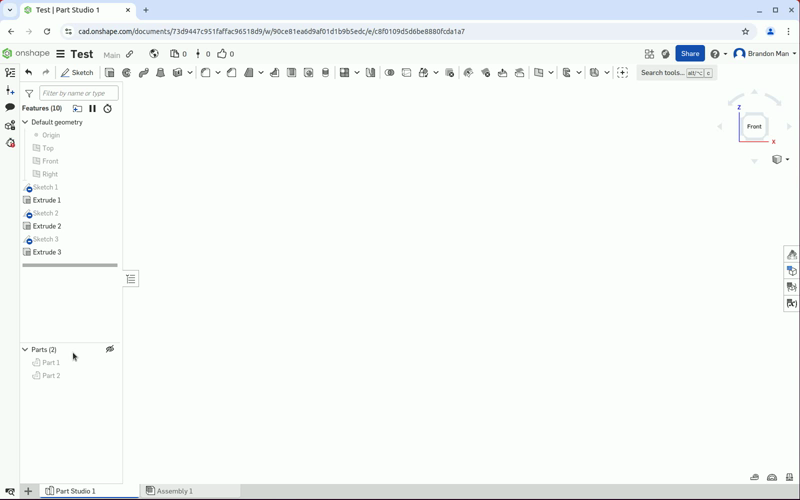
key_down(shift)
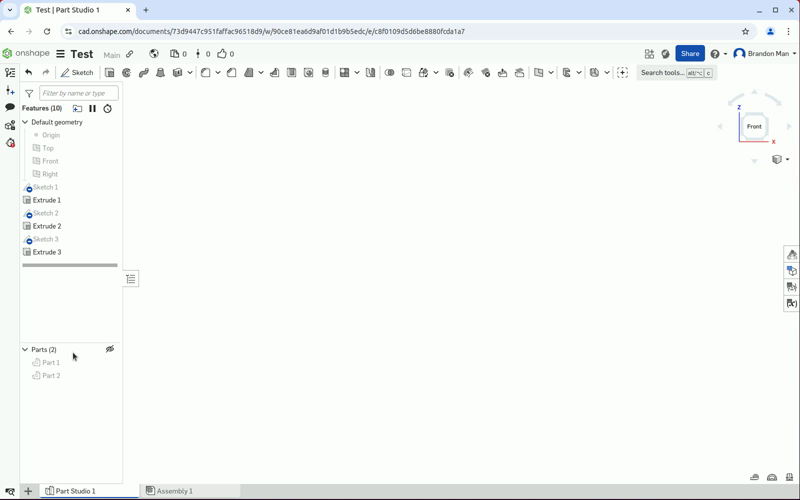
key(down)
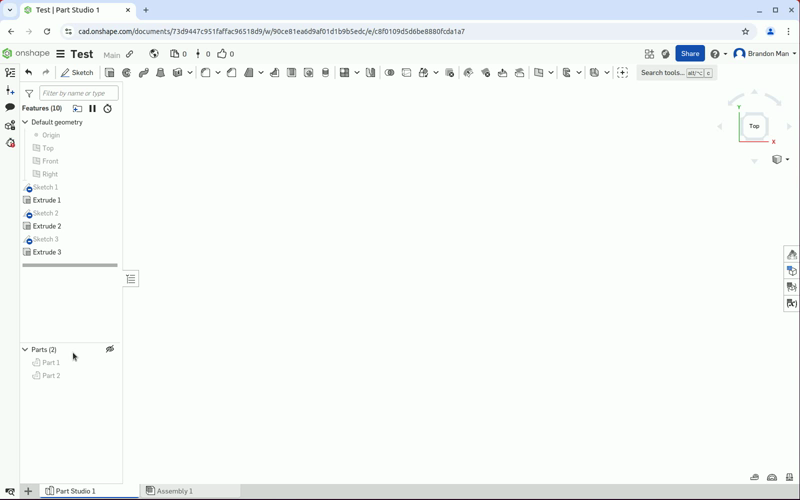
key_up(shift)
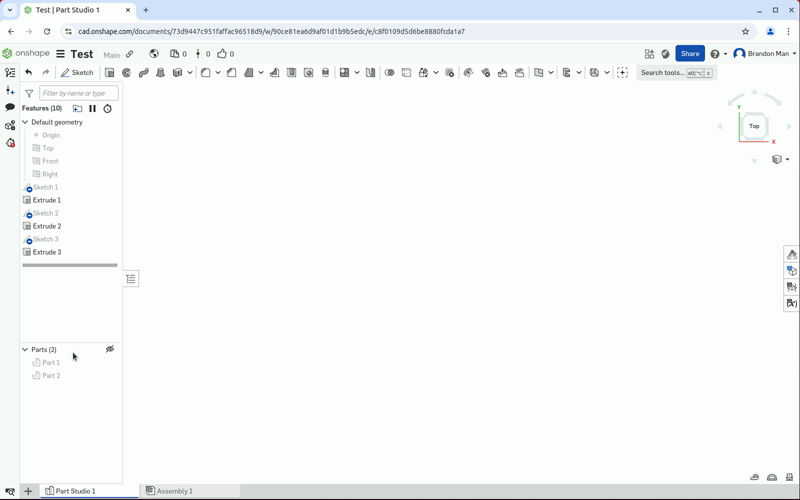
mouse_move(73, 352)
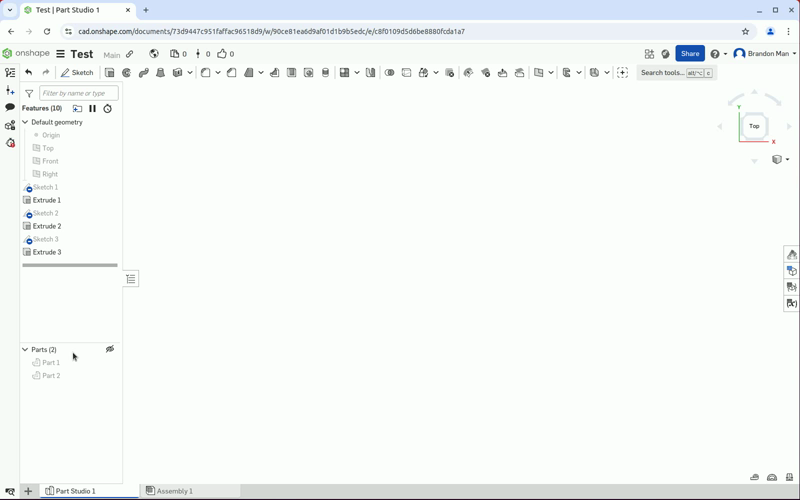
key(shift+y)
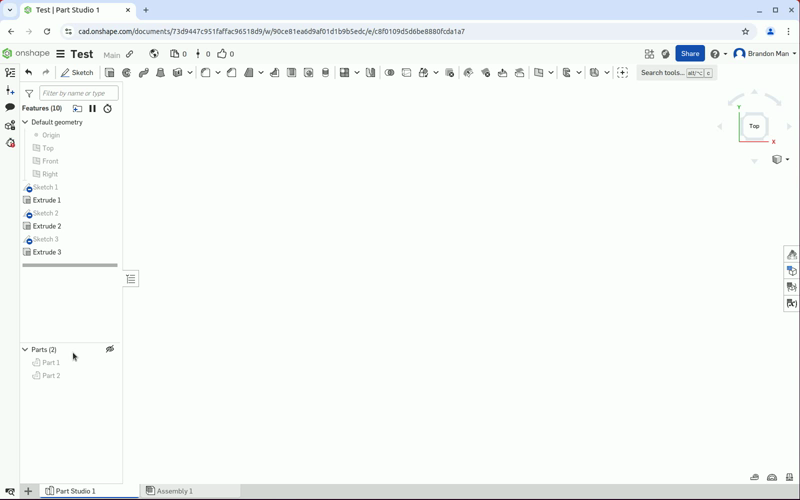
key(shift+s)
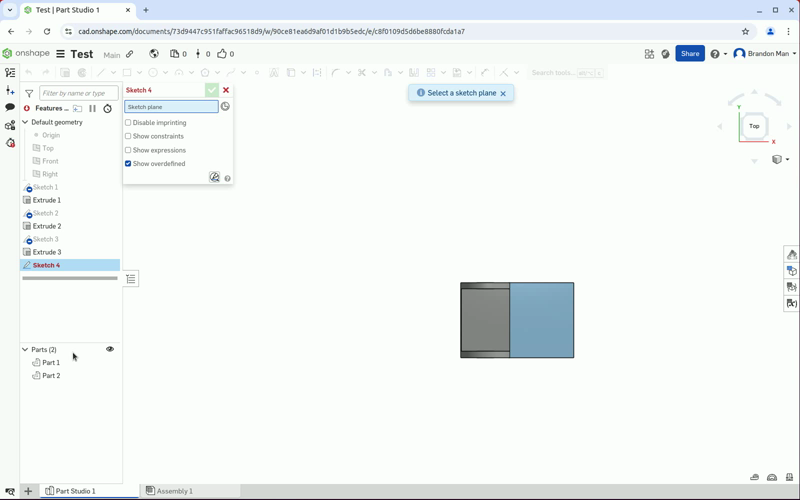
mouse_move(73, 150)
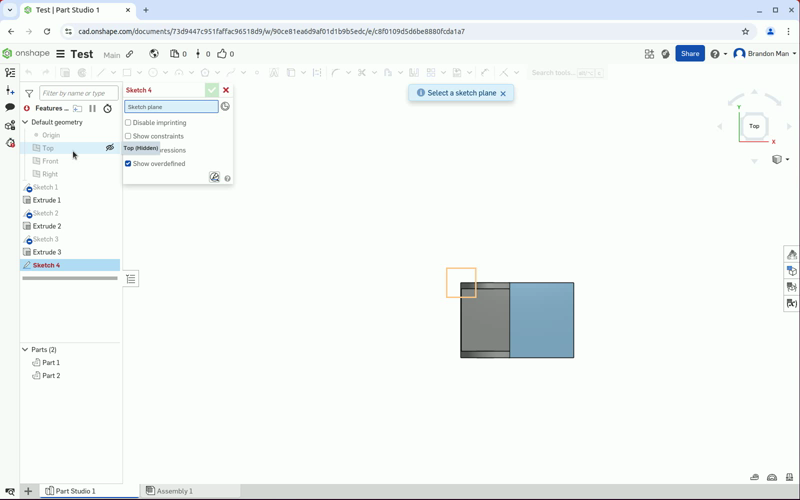
click(73, 150)
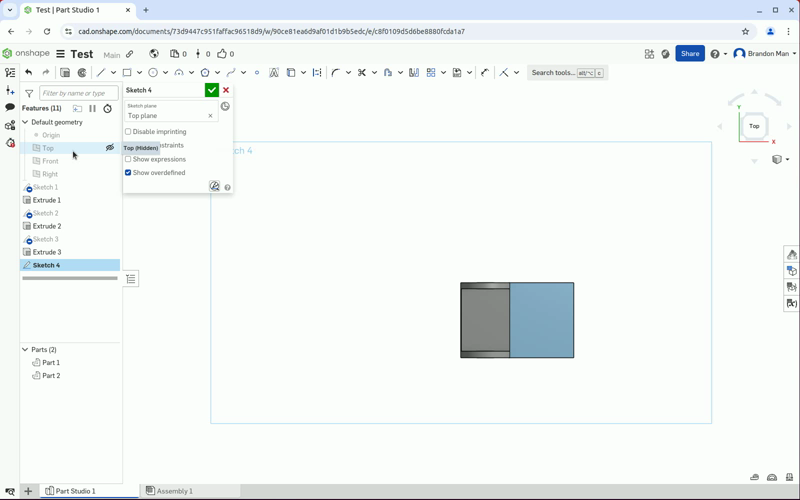
mouse_move(73, 352)
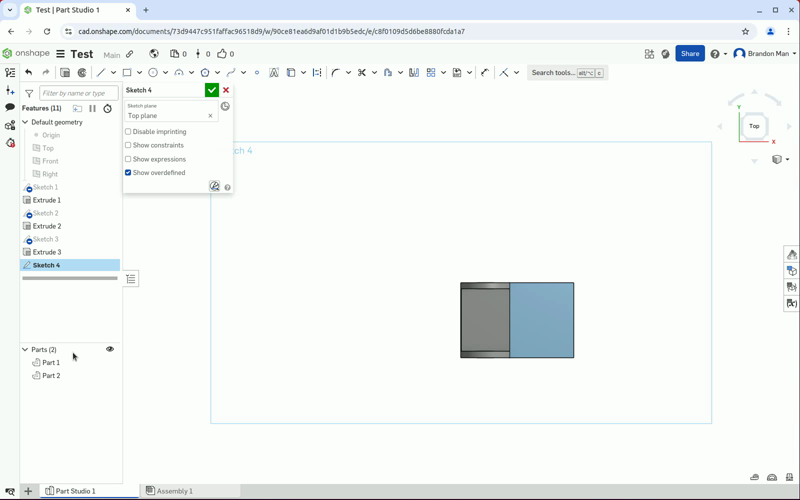
key(y)
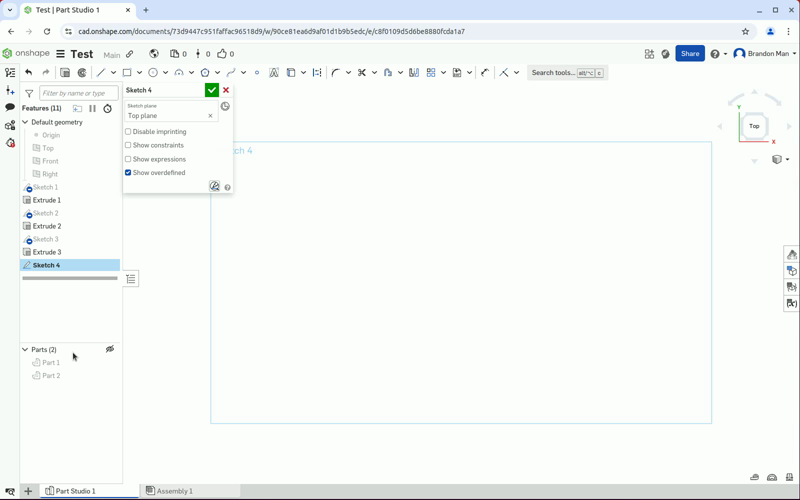
key(c)
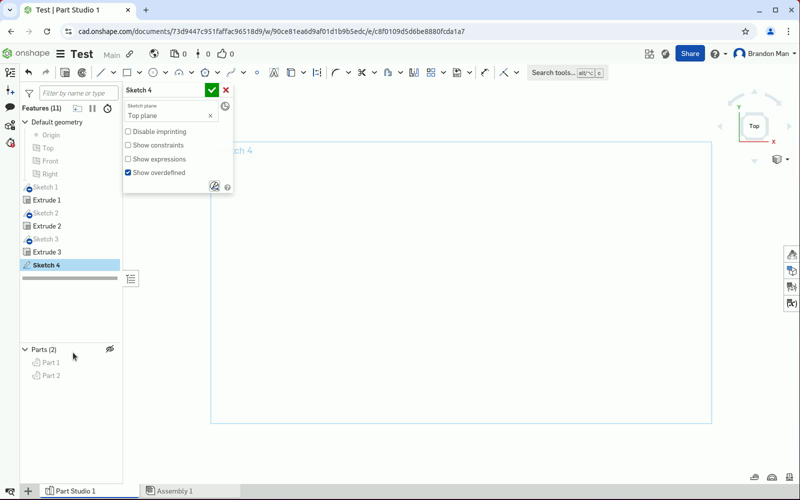
key_down(shift)
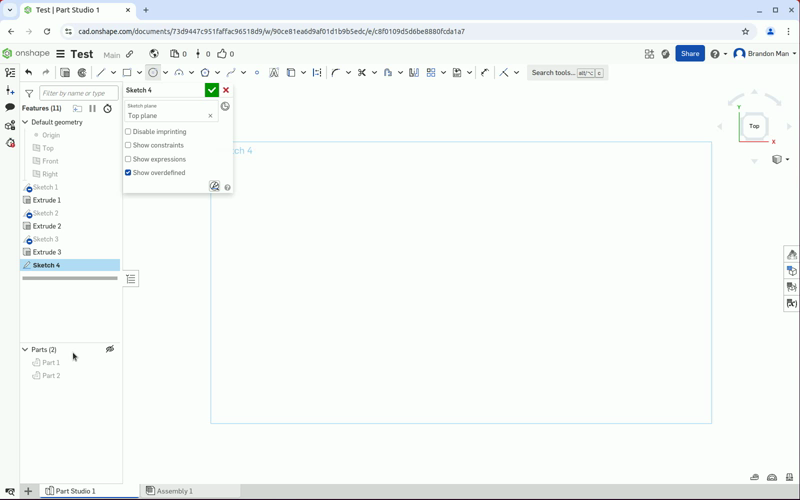
mouse_move(522, 320)
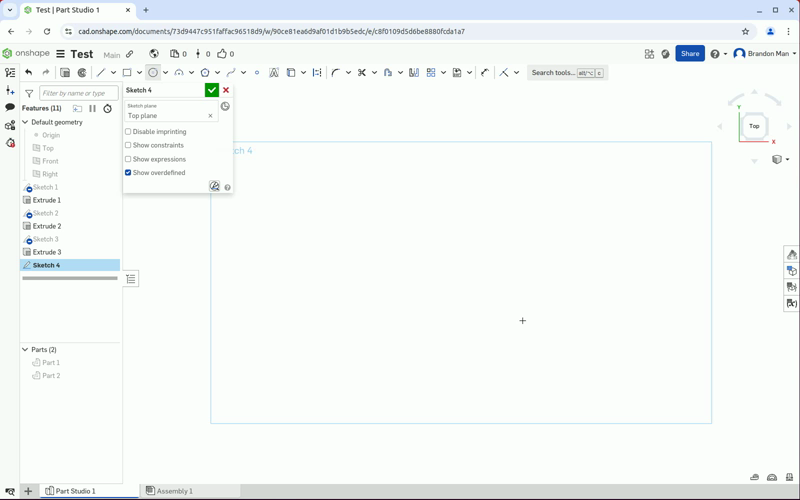
click(522, 320)
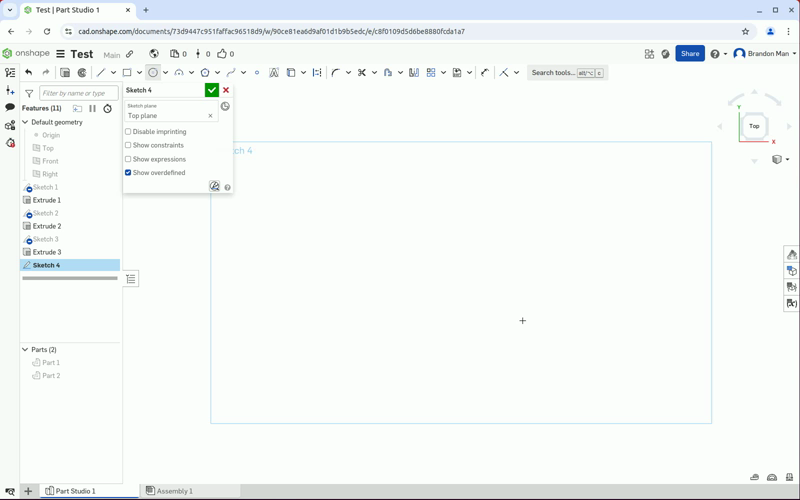
key_up(shift)
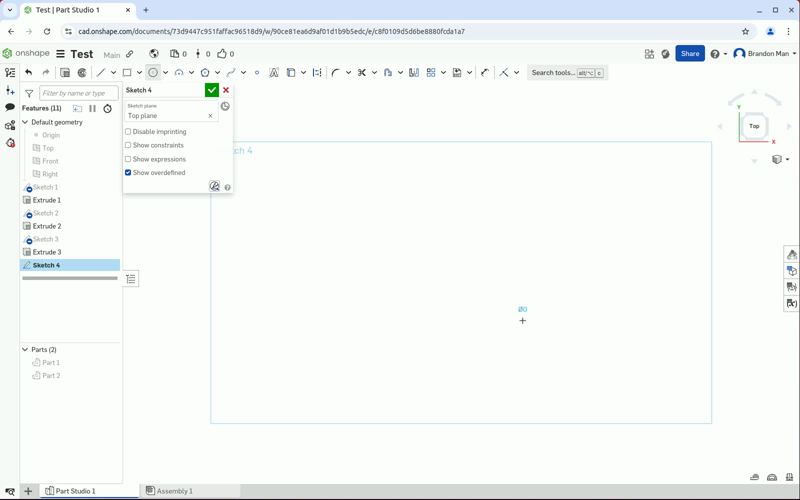
mouse_move(532, 320)
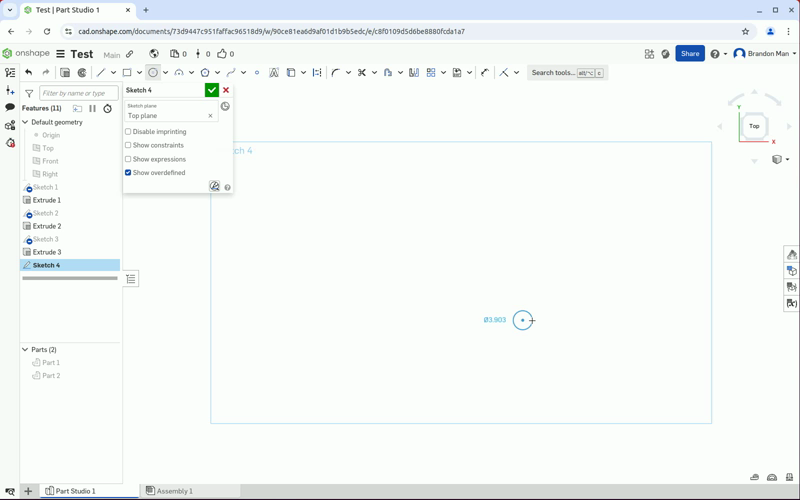
click(532, 320)
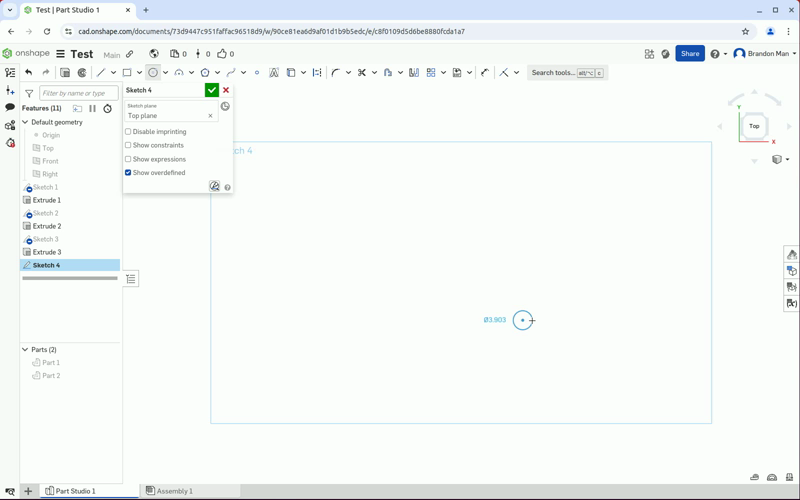
key(esc)
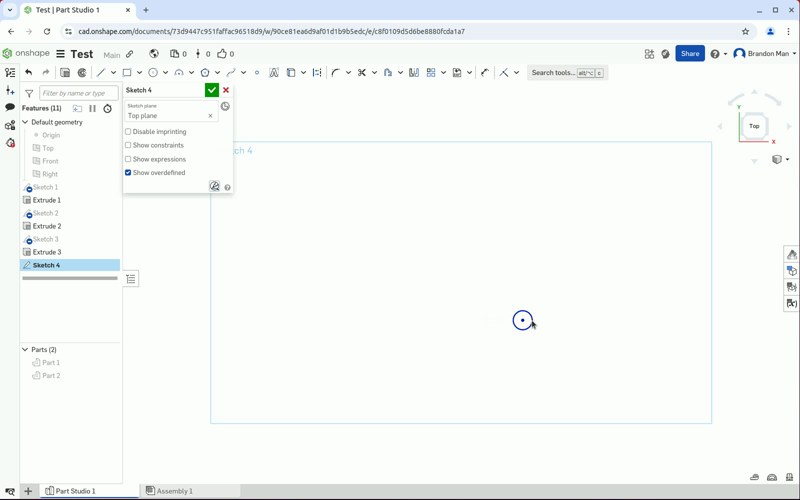
mouse_move(517, 319)
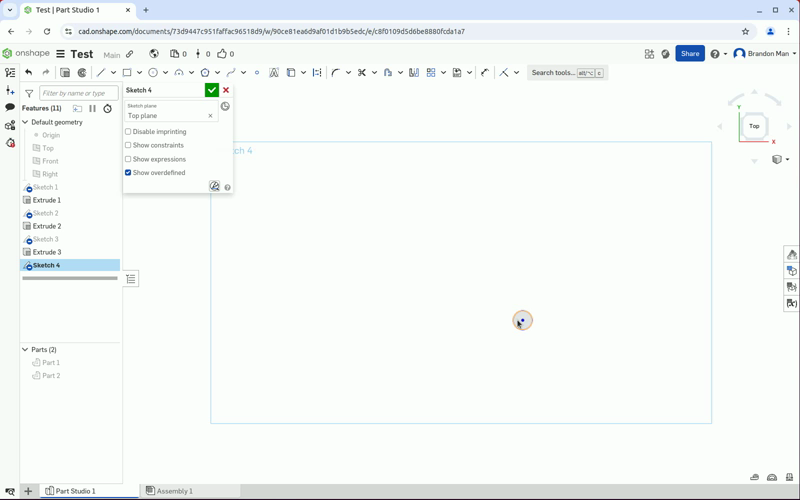
scroll(6)
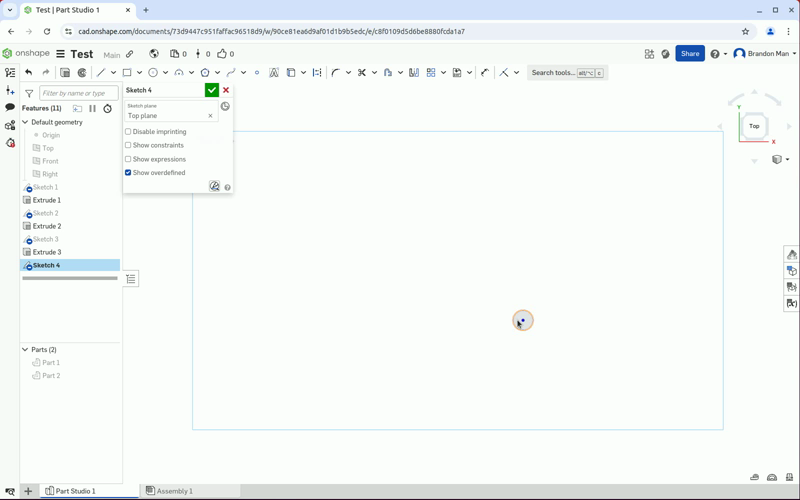
scroll(6)
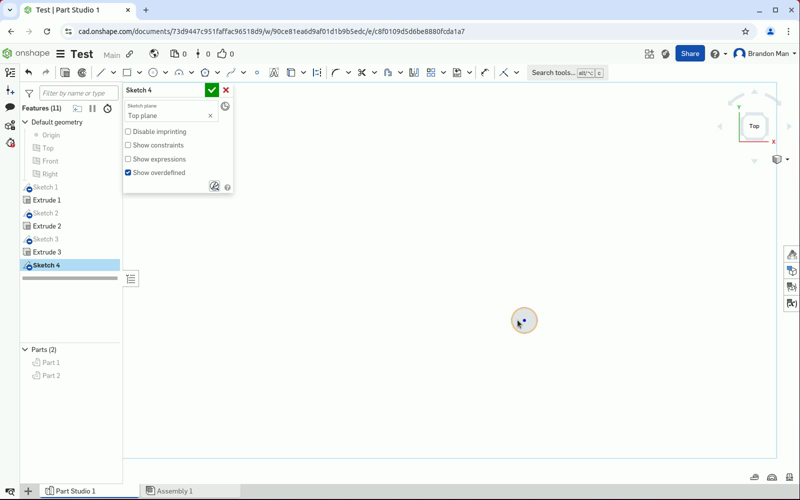
scroll(6)
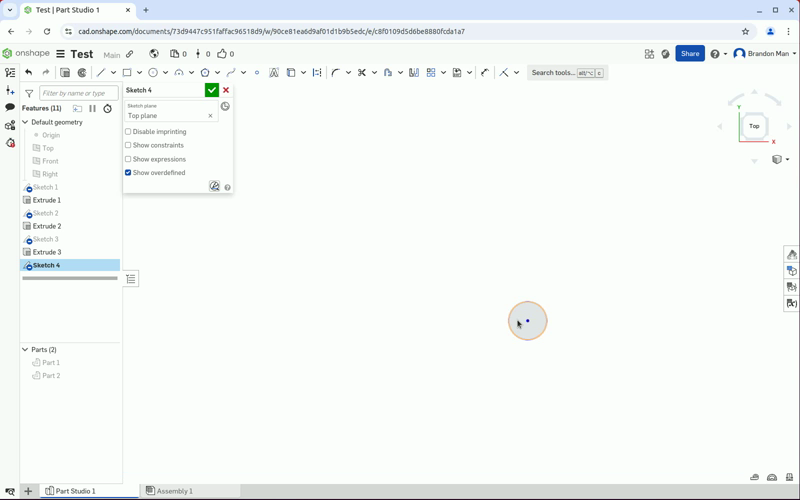
scroll(6)
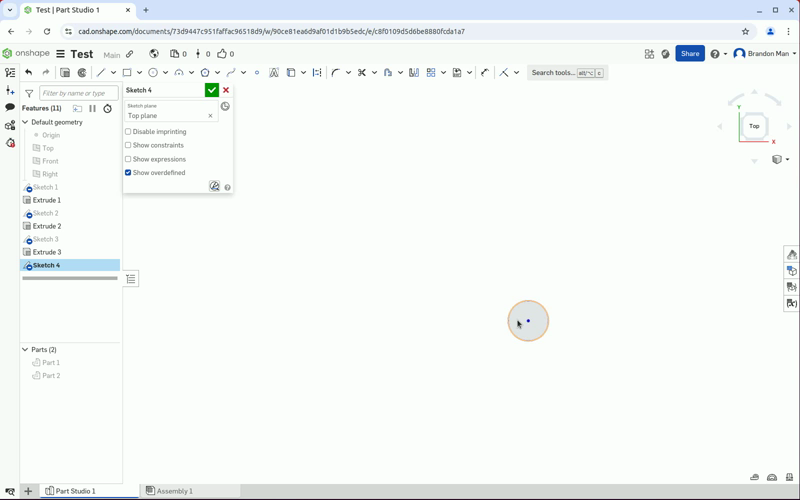
scroll(6)
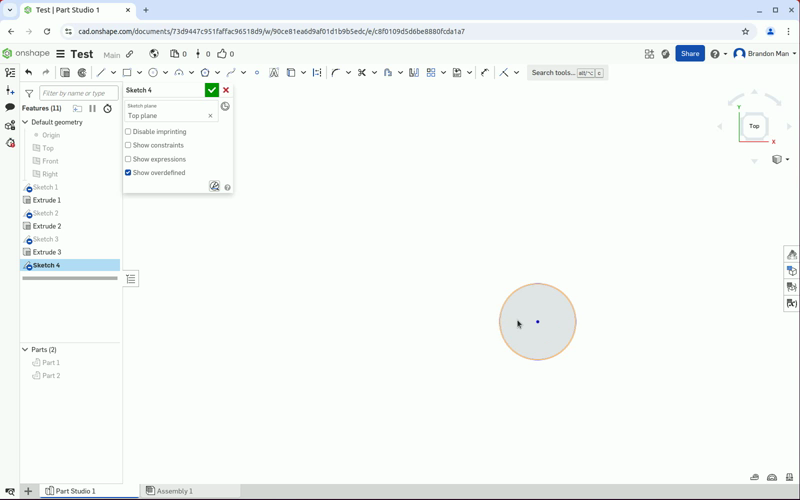
scroll(6)
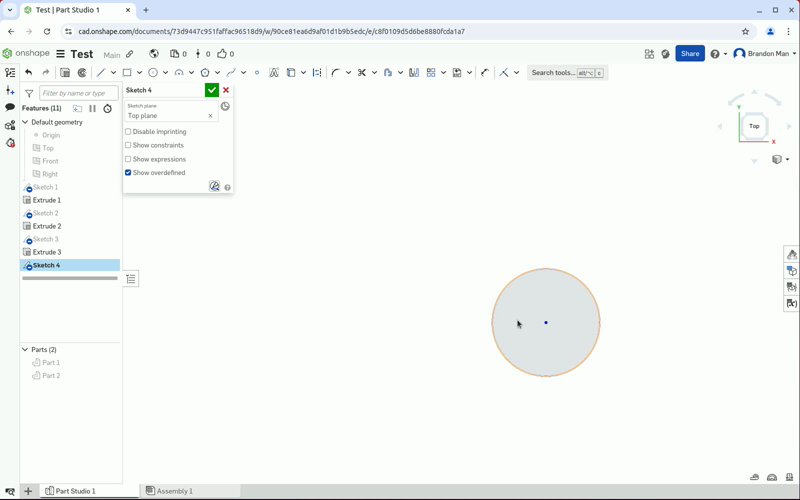
scroll(6)
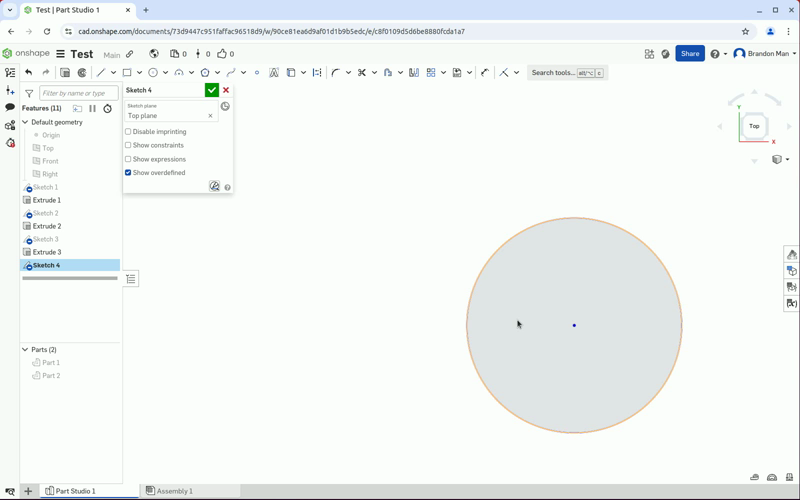
click(517, 319)
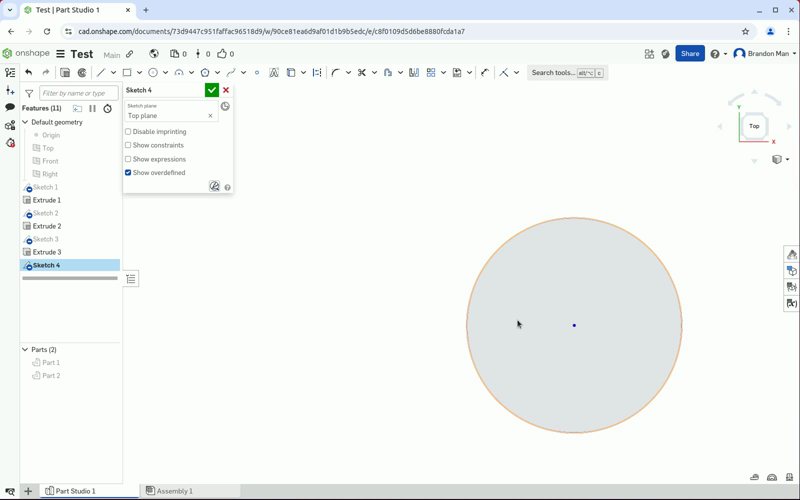
scroll(-6)
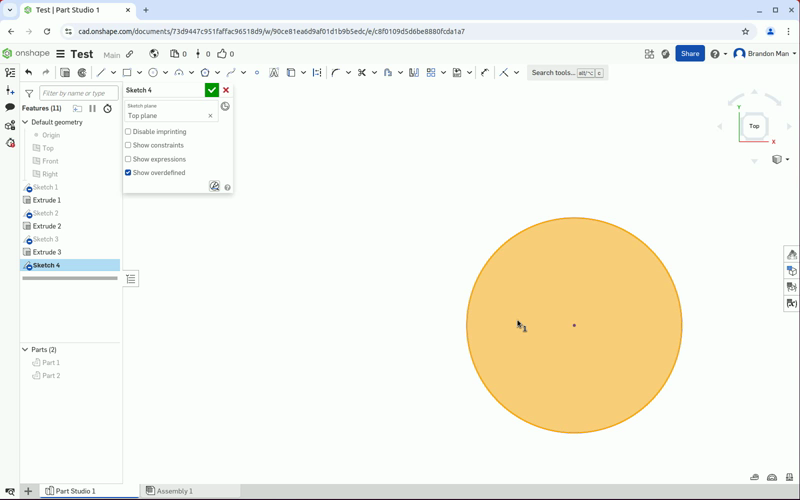
scroll(-6)
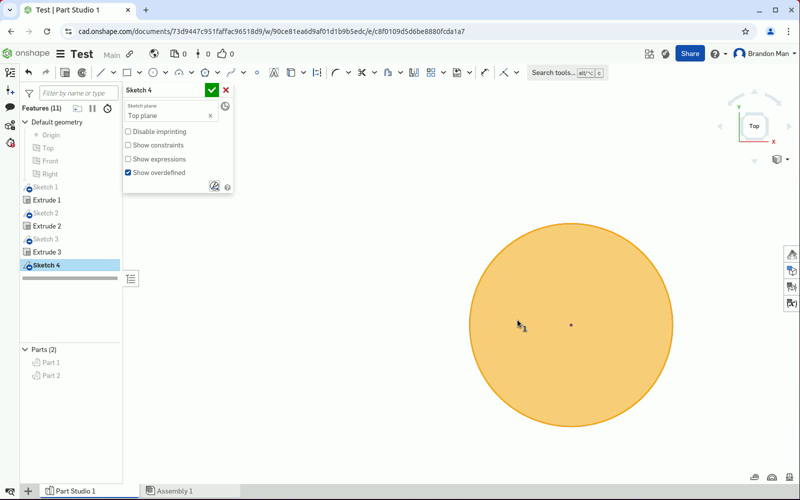
scroll(-6)
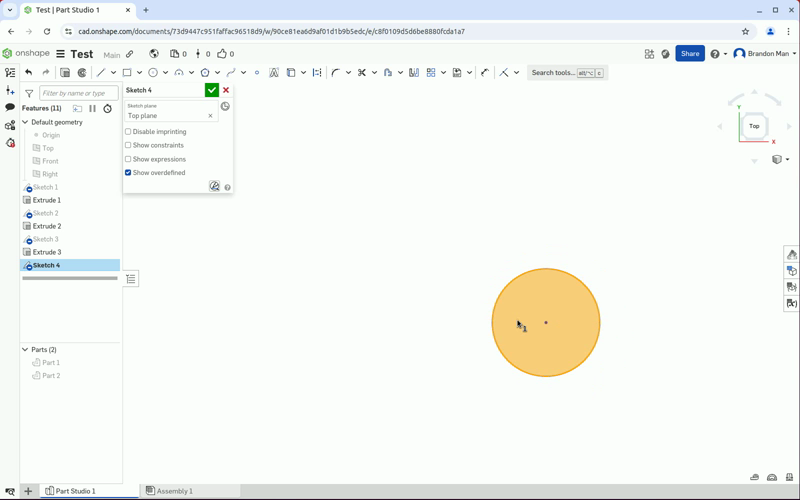
scroll(-6)
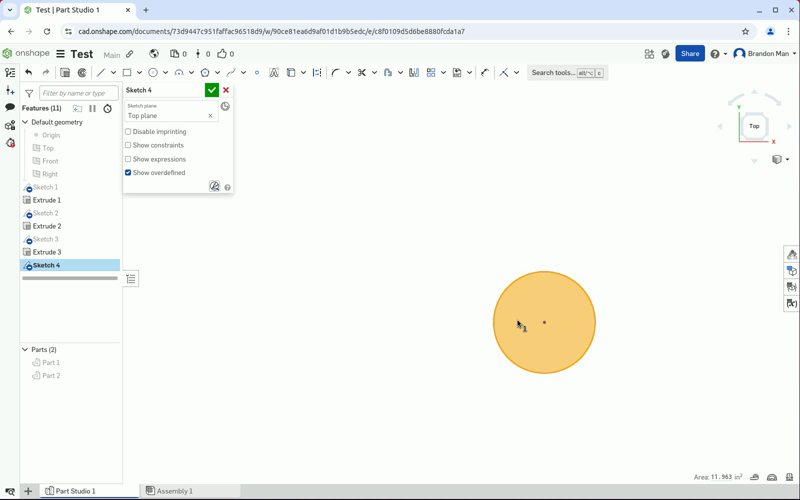
scroll(-6)
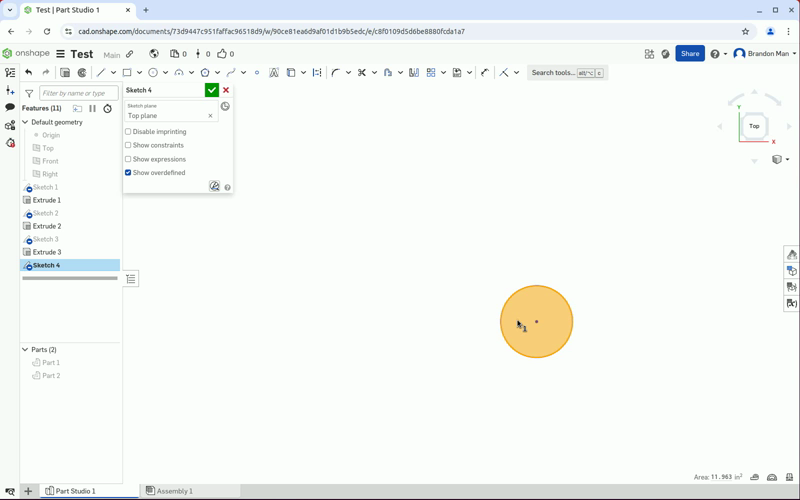
scroll(-6)
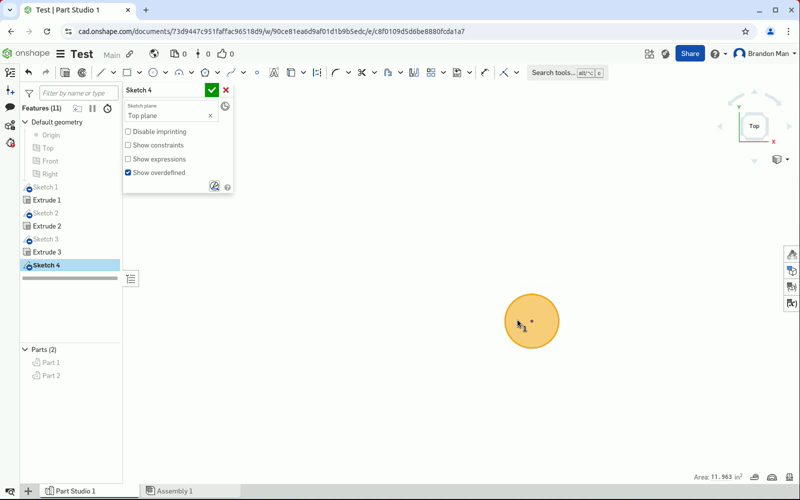
scroll(-6)
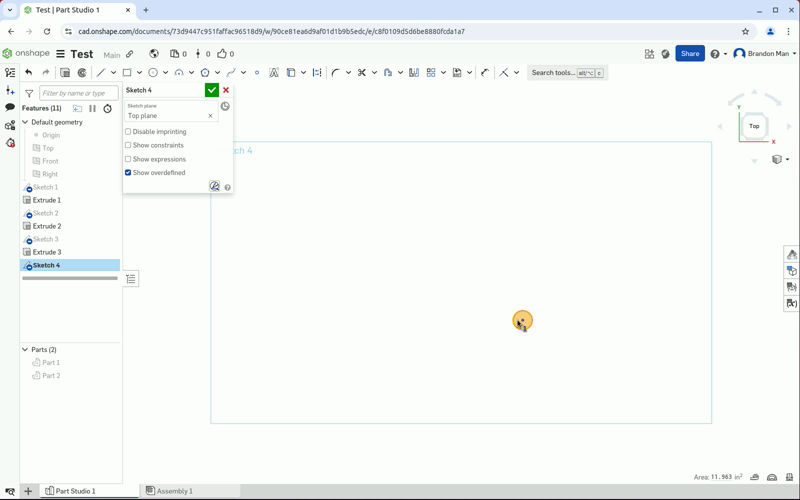
mouse_move(73, 352)
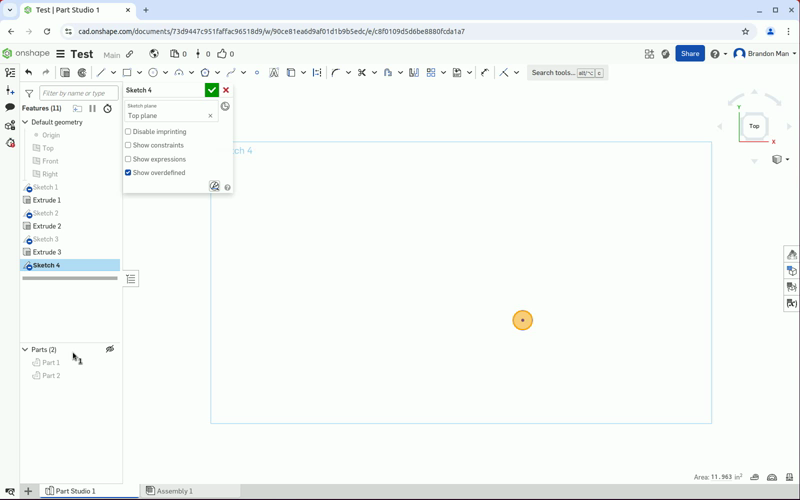
key(shift+y)
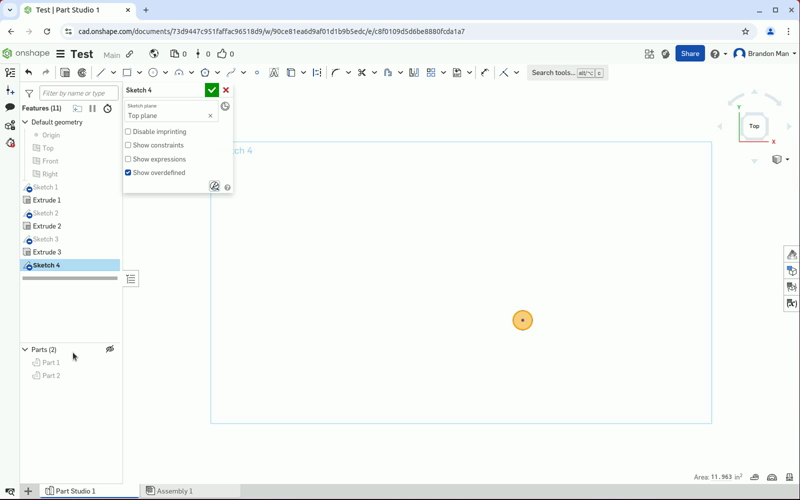
key(shift+e)
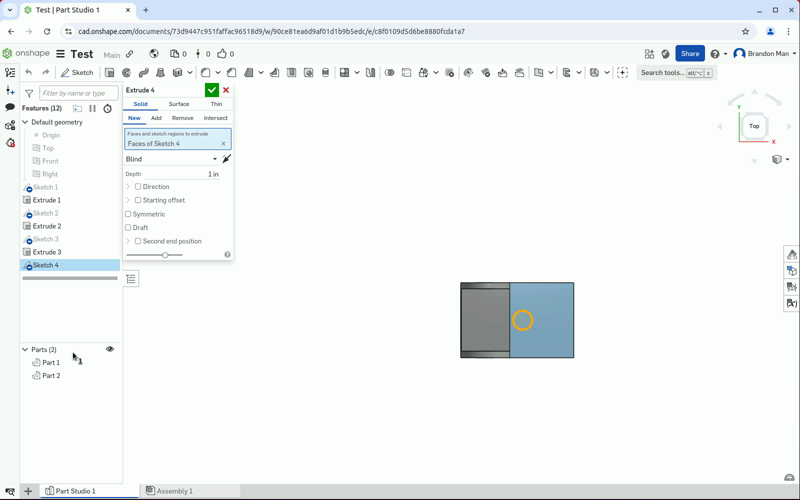
mouse_move(143, 106)
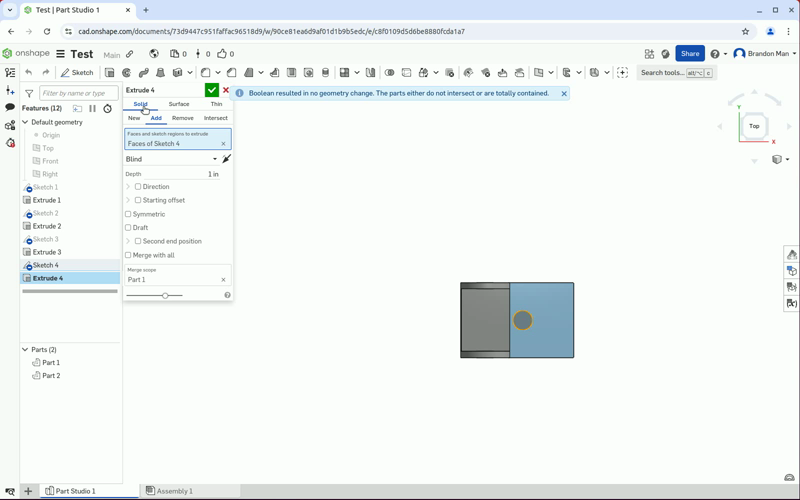
click(143, 106)
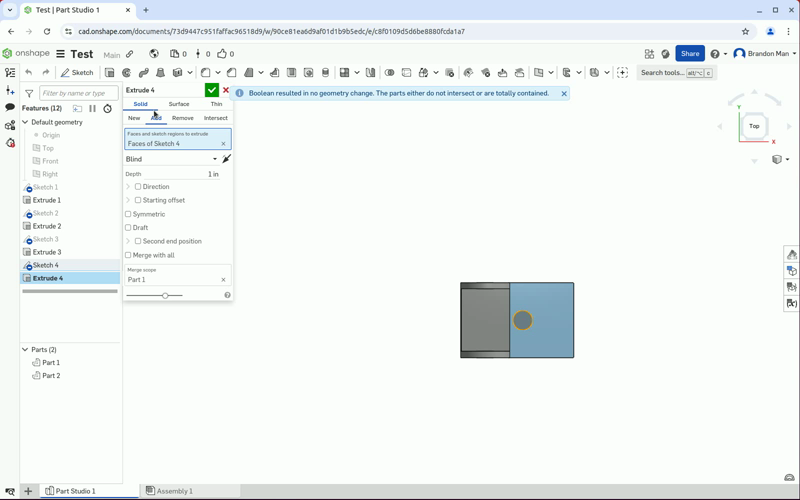
mouse_move(186, 120)
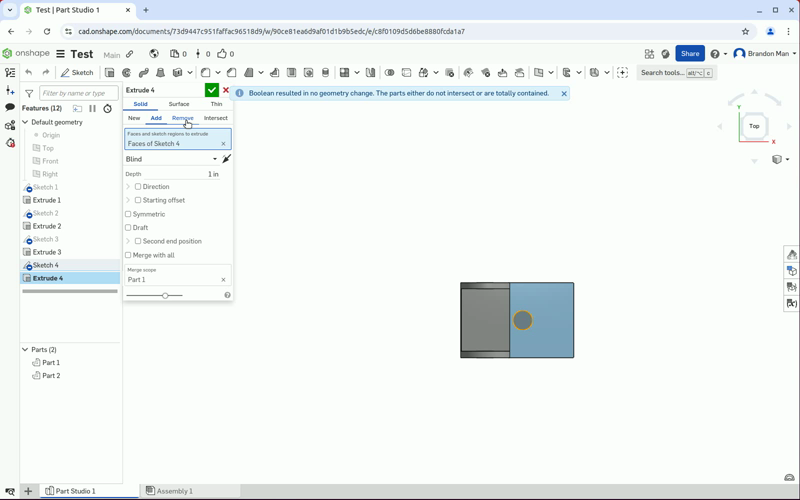
click(186, 120)
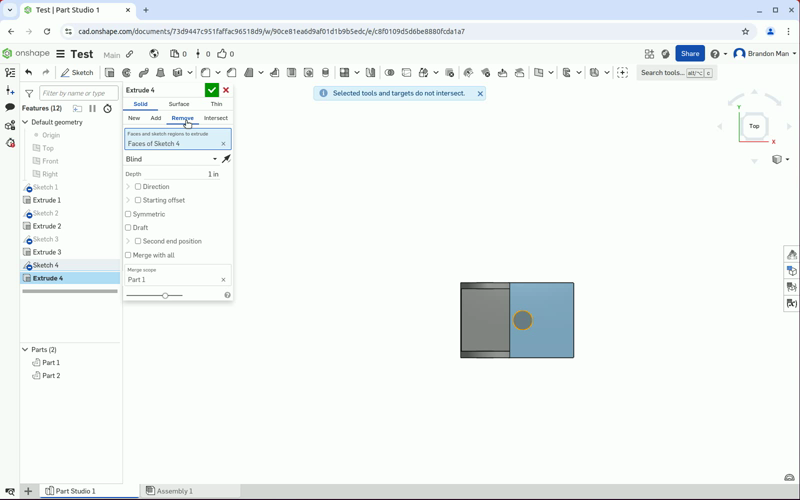
key(tab, 4)
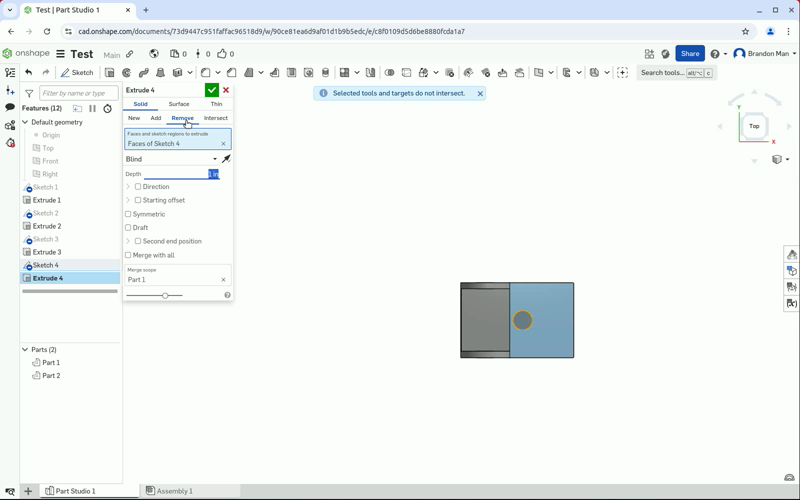
text(-4.333)
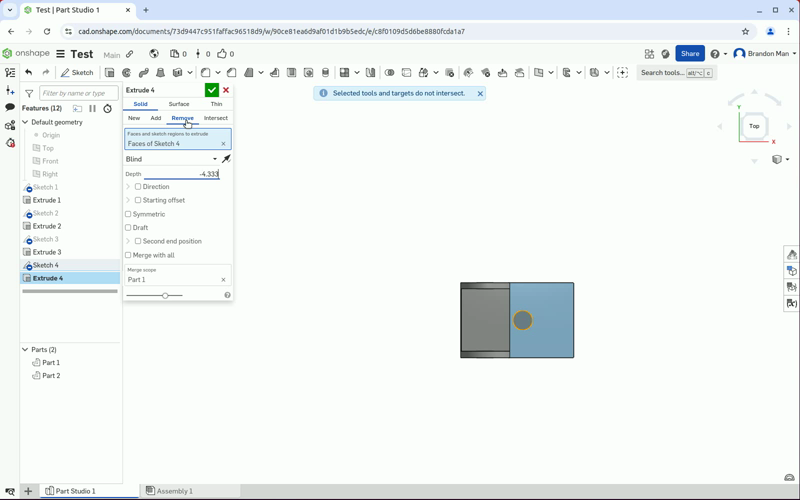
key(tab, 6)
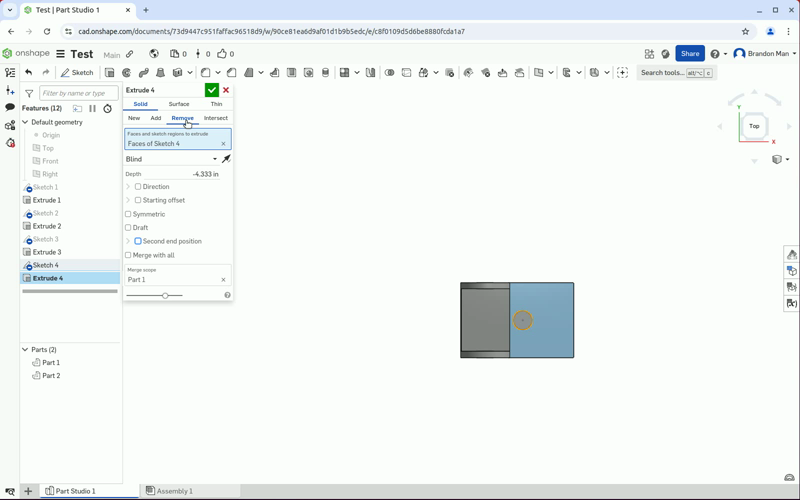
key(space)
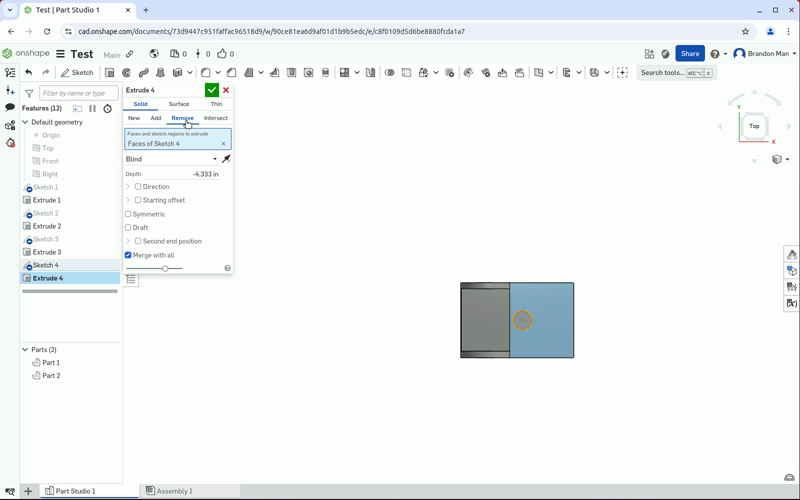
key(enter)
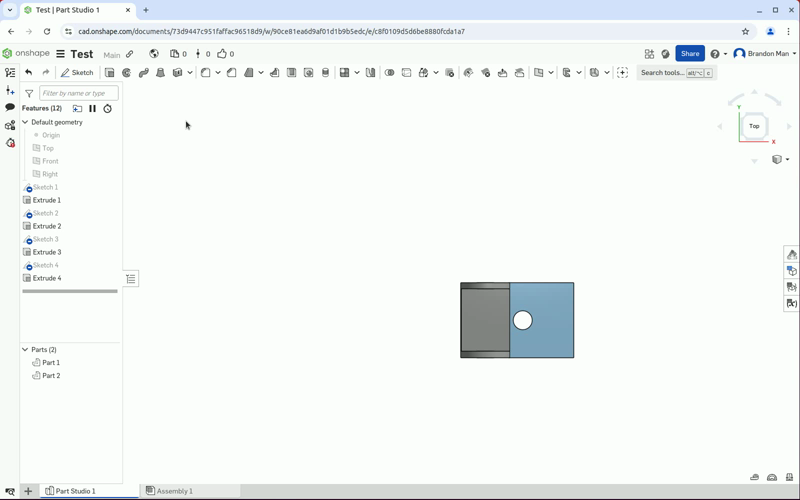
key(shift+h)
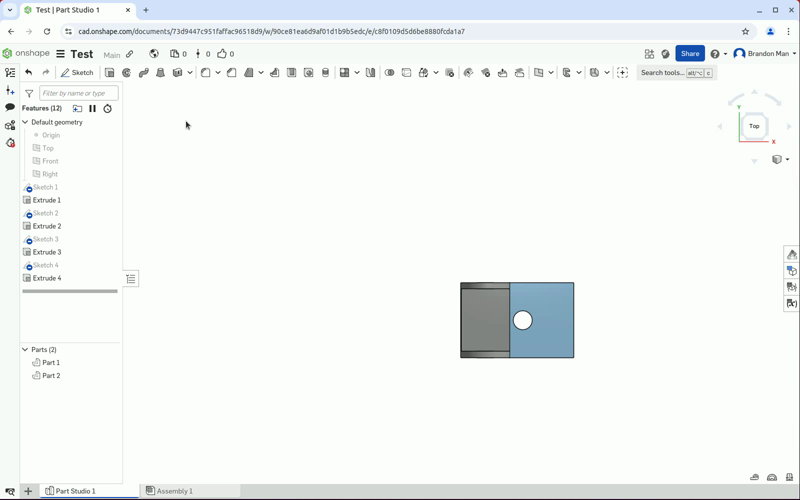
key(shift+h)
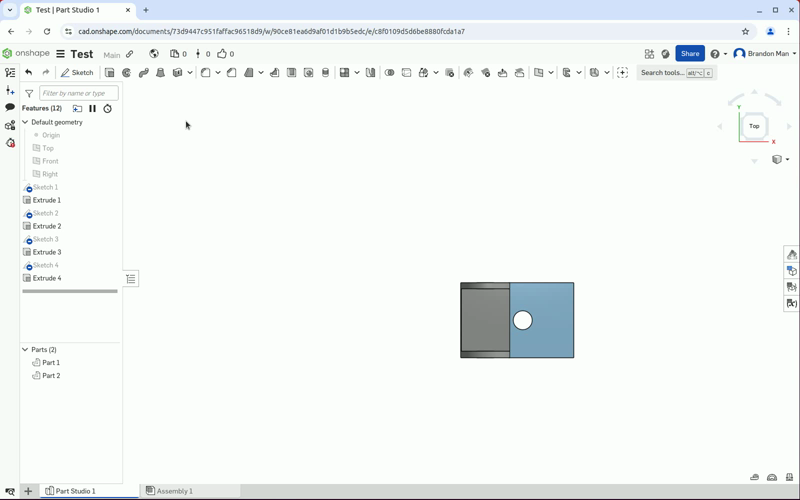
mouse_move(73, 189)
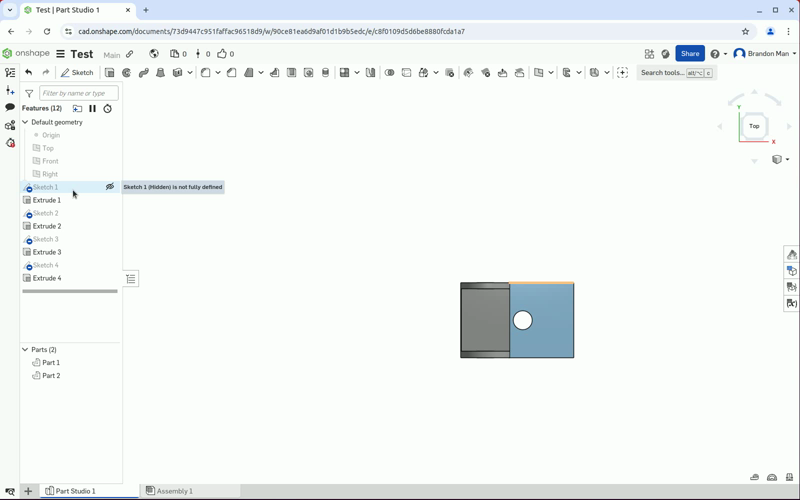
click(73, 189)
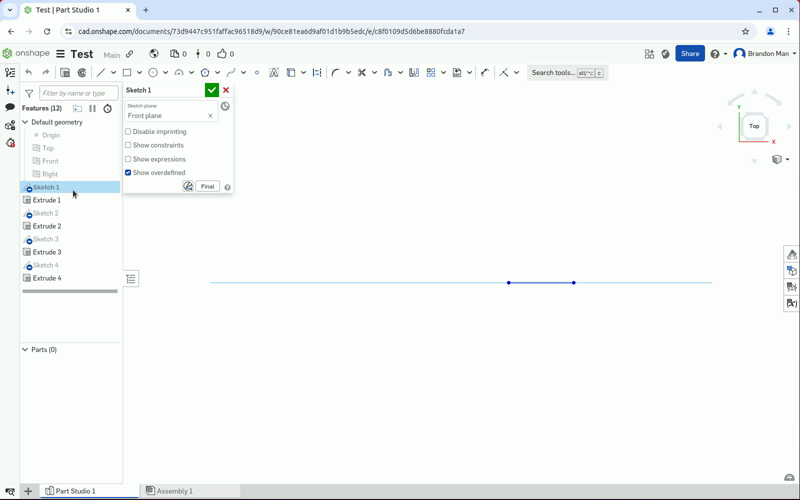
mouse_move(229, 92)
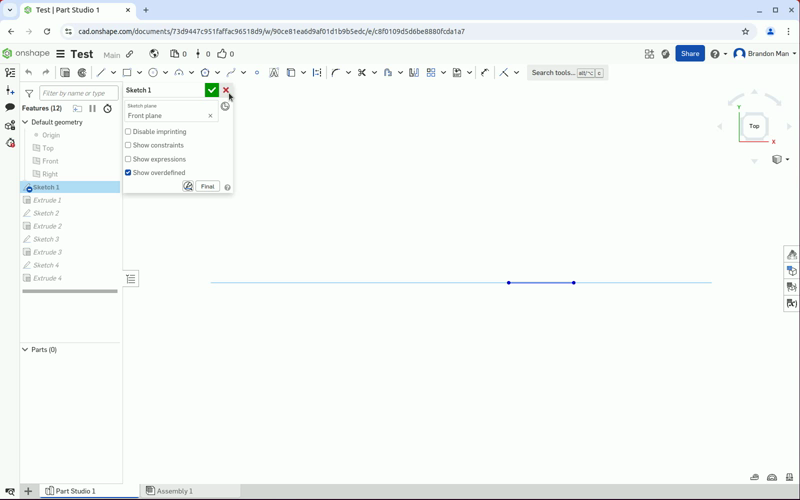
click(229, 92)
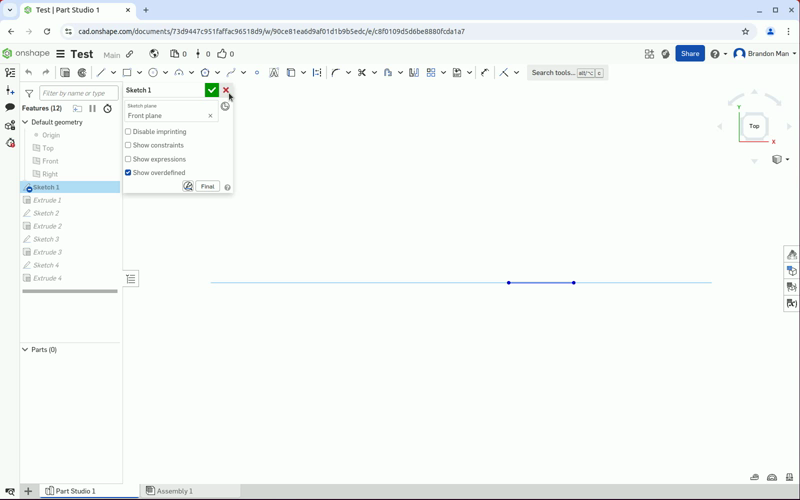
key(shift+s)
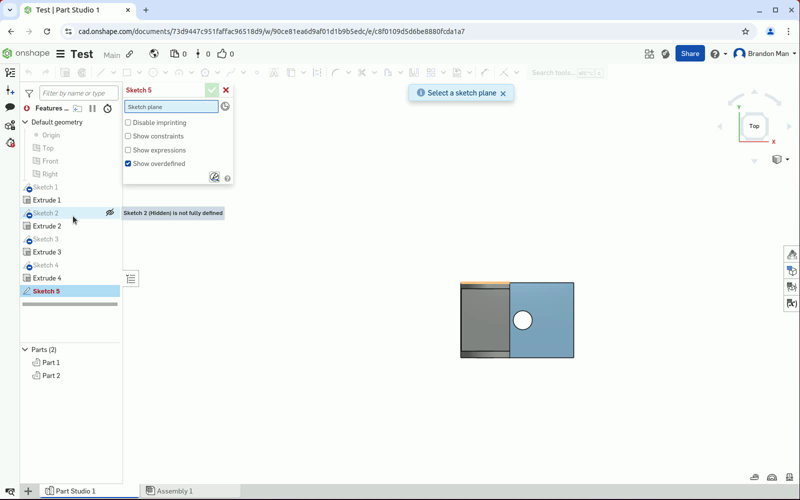
scroll(3)
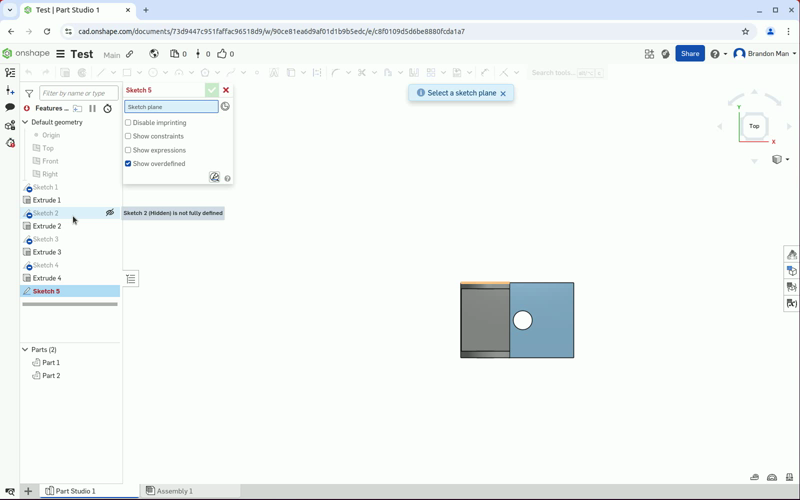
mouse_move(73, 150)
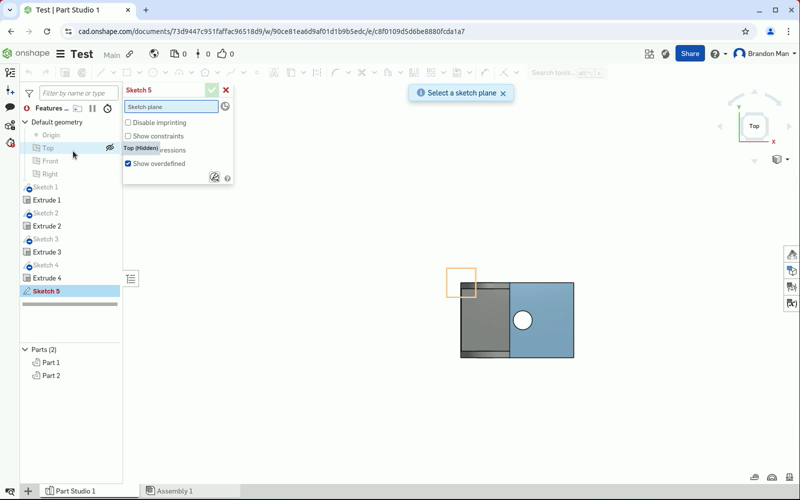
click(73, 150)
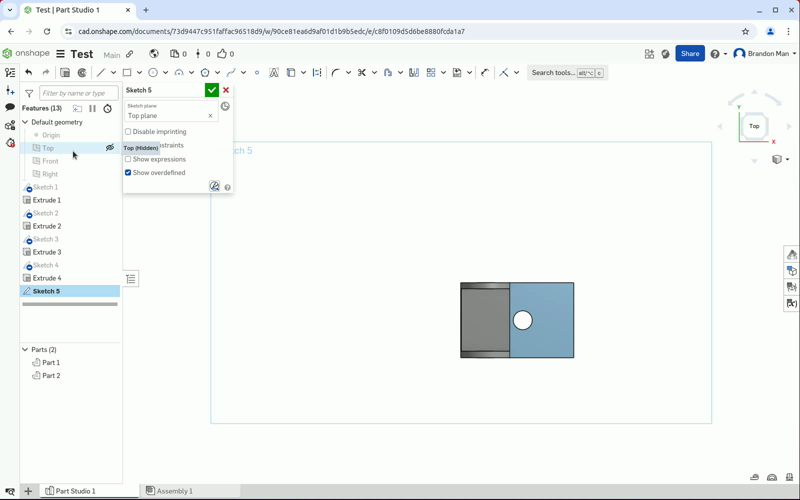
mouse_move(73, 352)
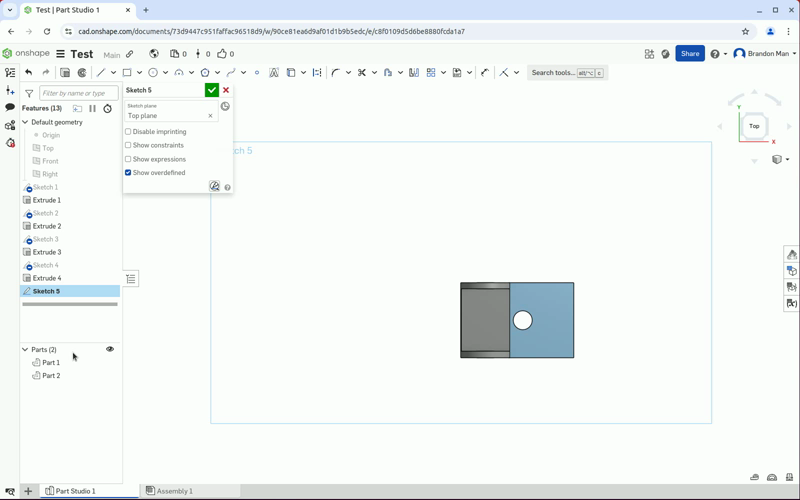
key(y)
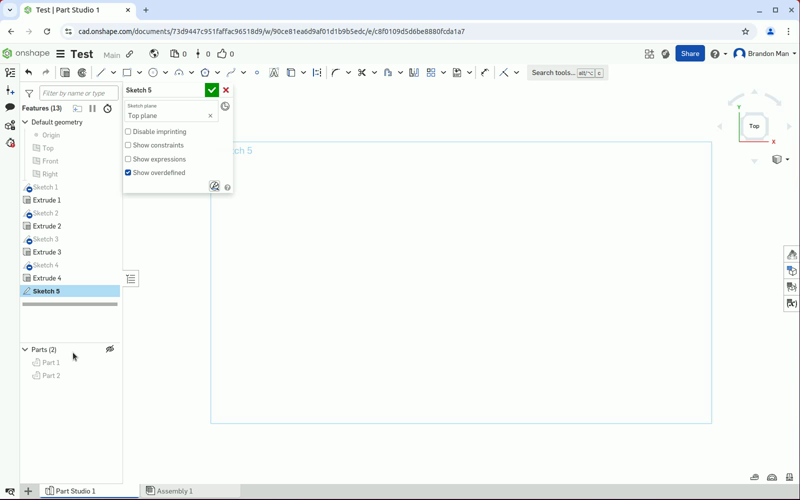
key(c)
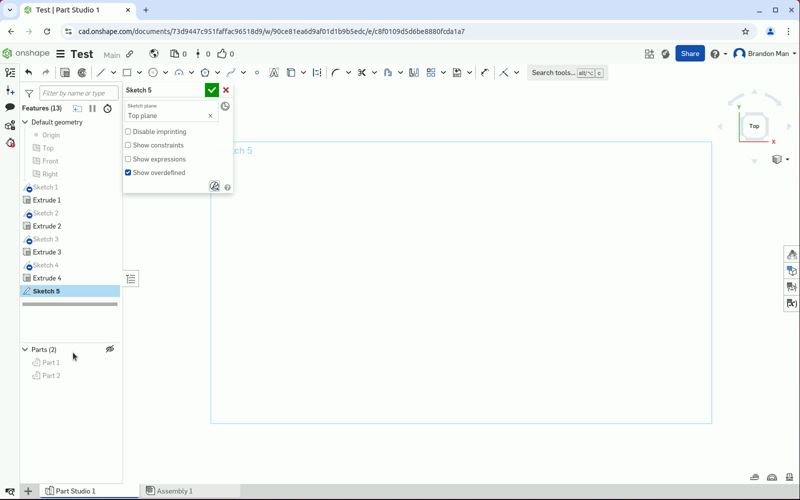
key_down(shift)
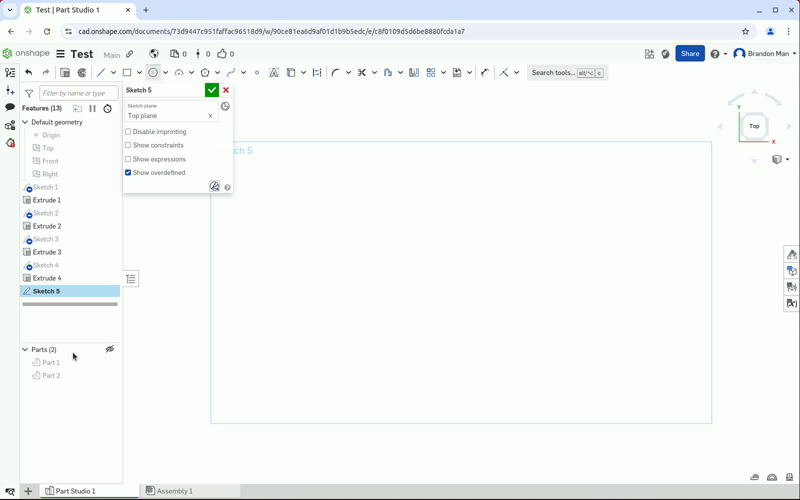
mouse_move(555, 320)
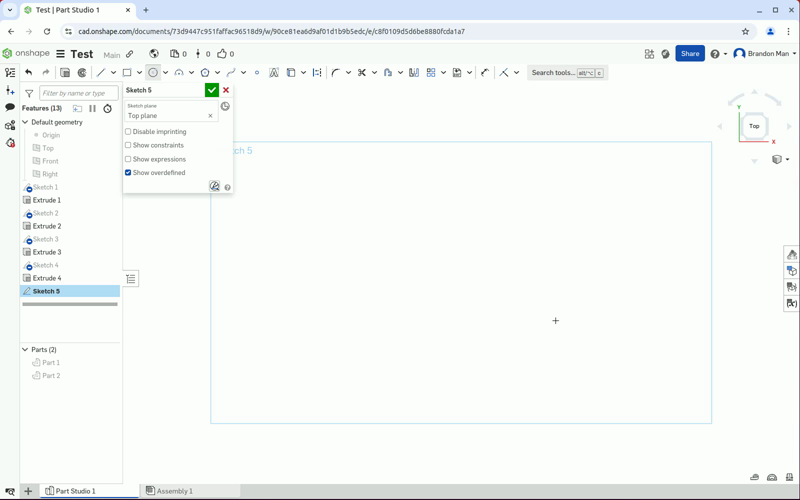
click(555, 320)
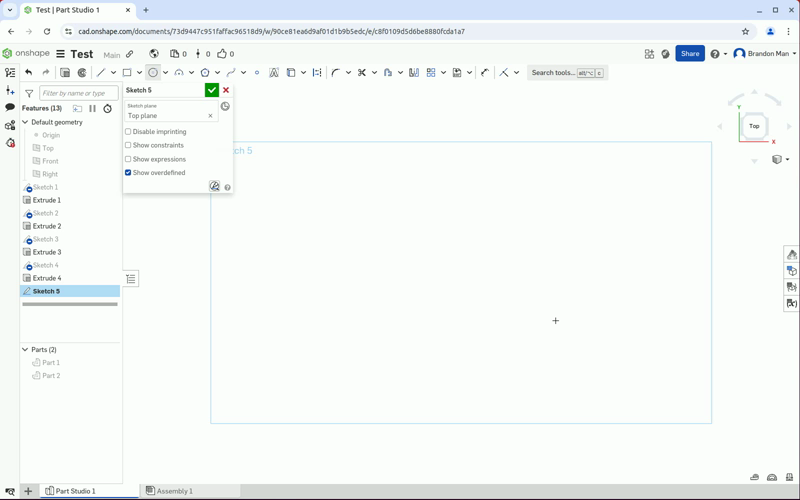
key_up(shift)
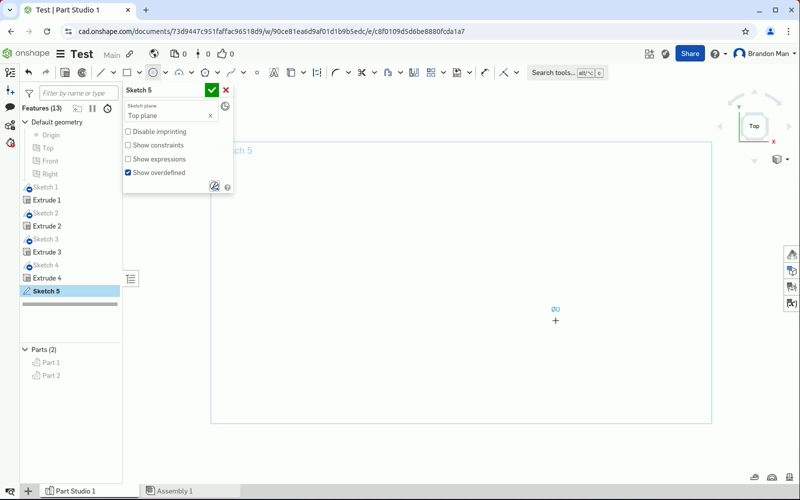
mouse_move(564, 320)
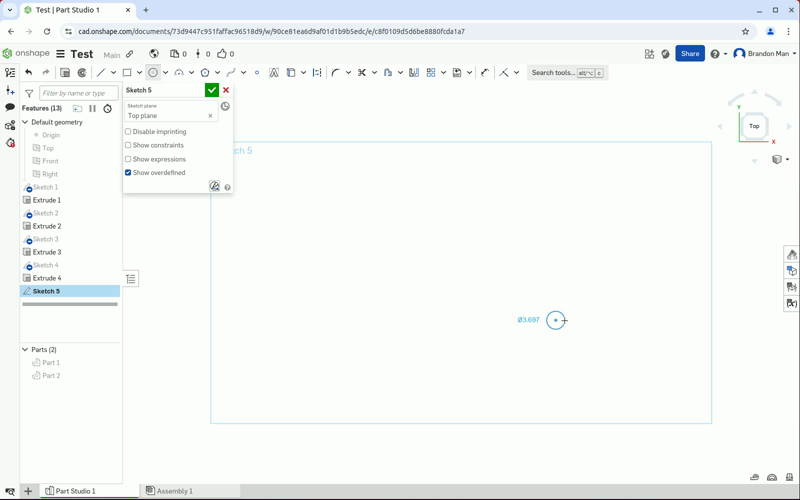
click(564, 320)
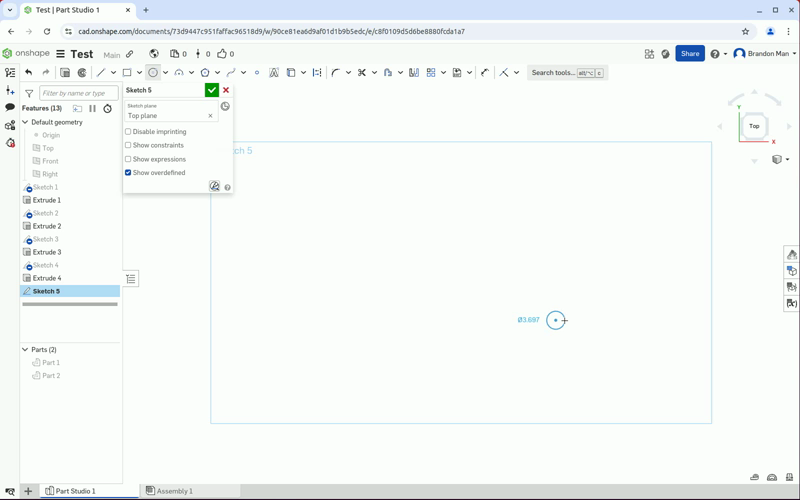
key(esc)
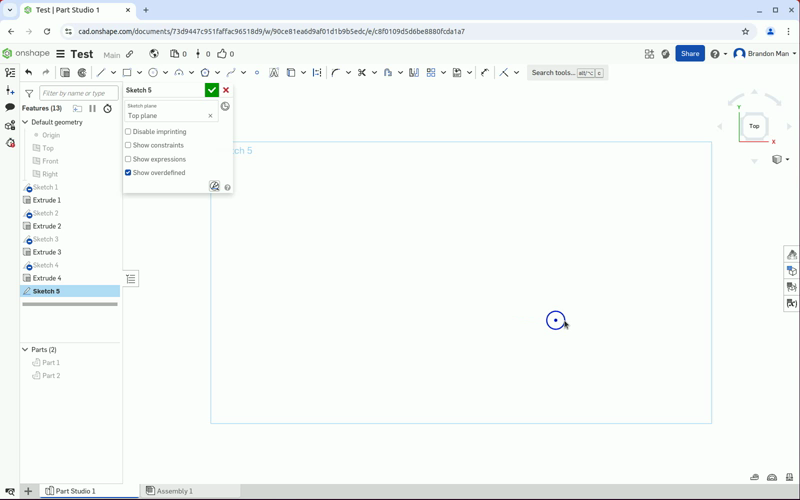
mouse_move(556, 325)
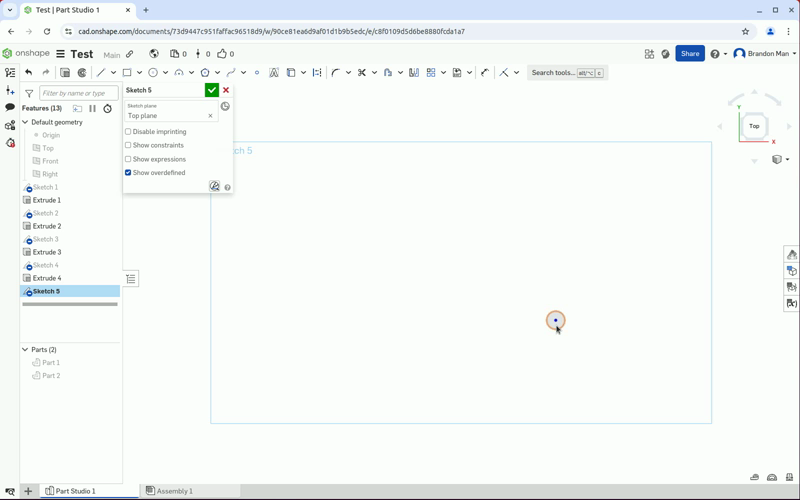
scroll(6)
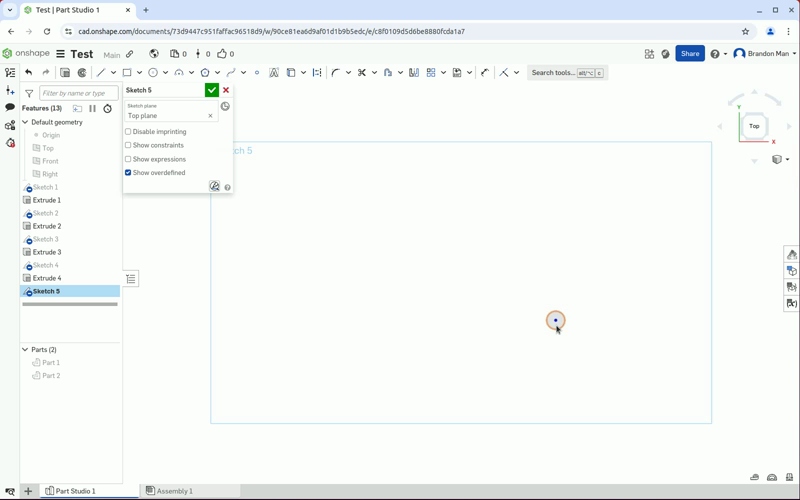
scroll(6)
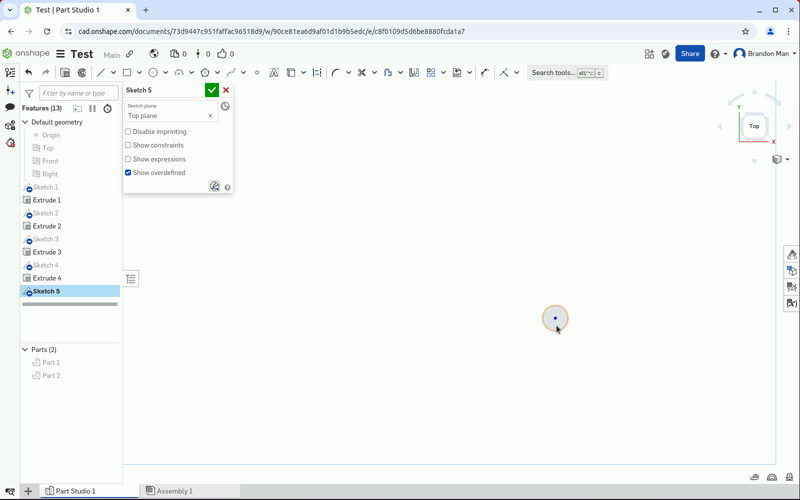
scroll(6)
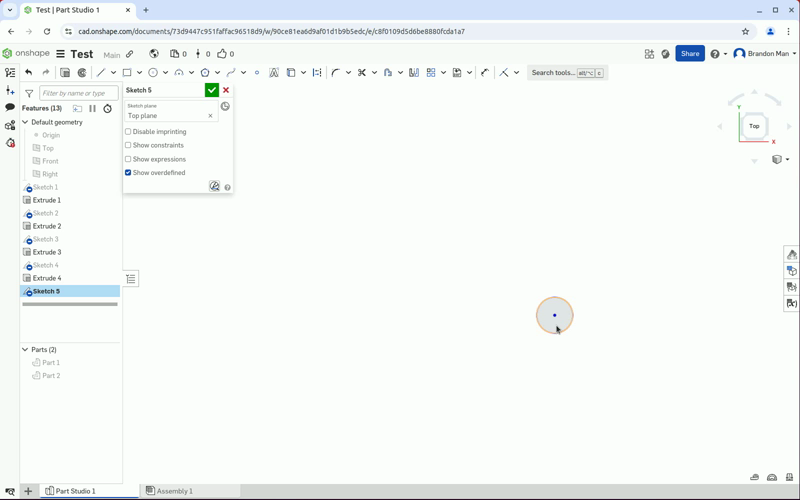
scroll(6)
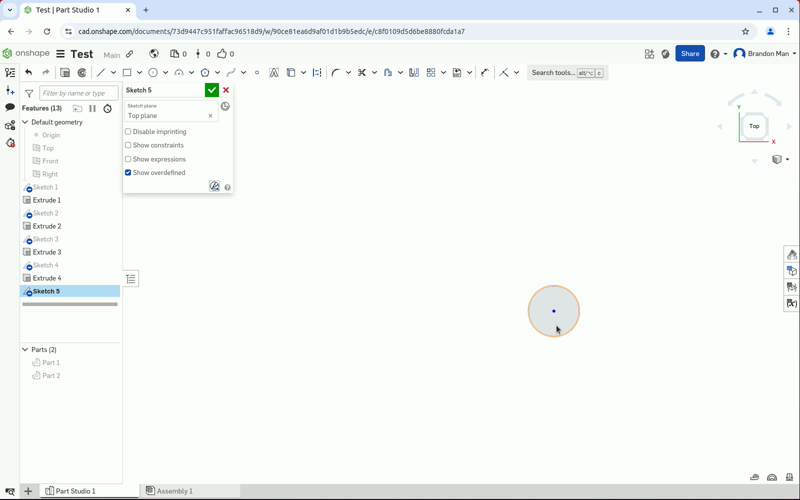
scroll(6)
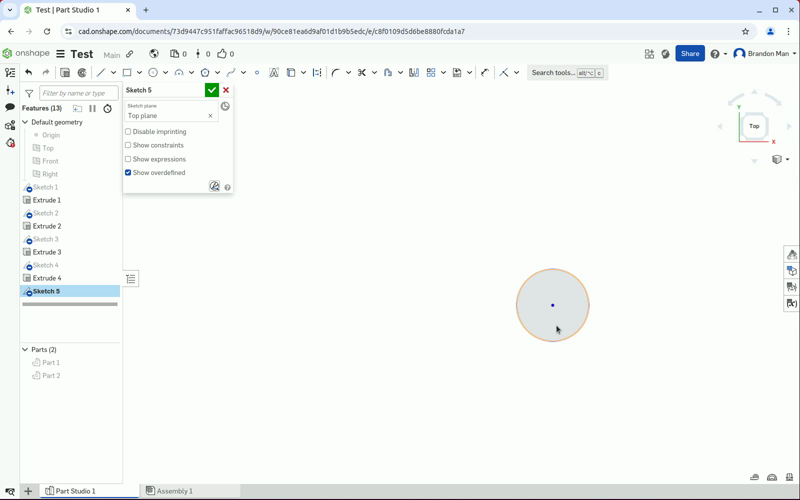
scroll(6)
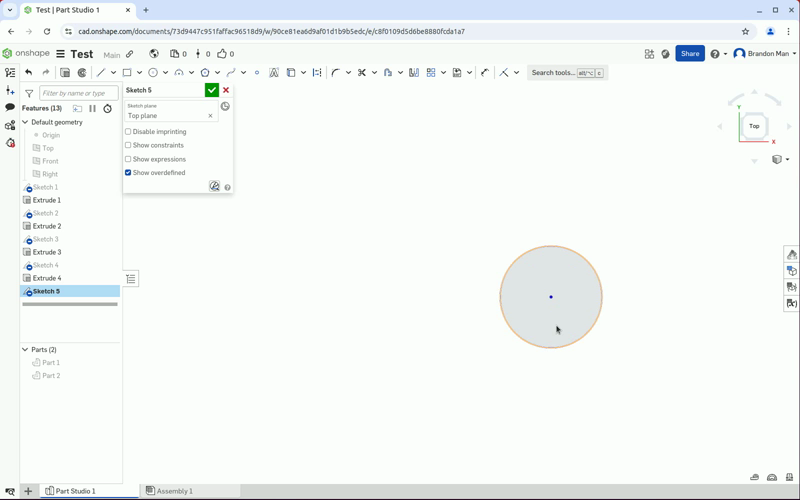
scroll(6)
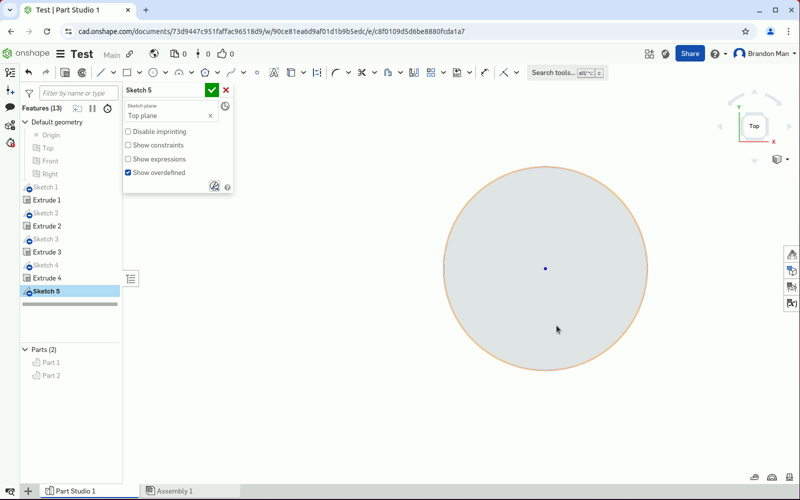
click(556, 325)
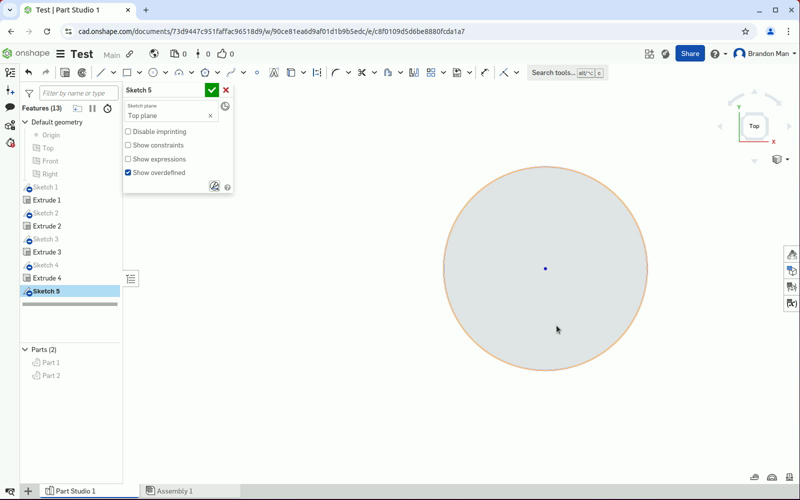
scroll(-6)
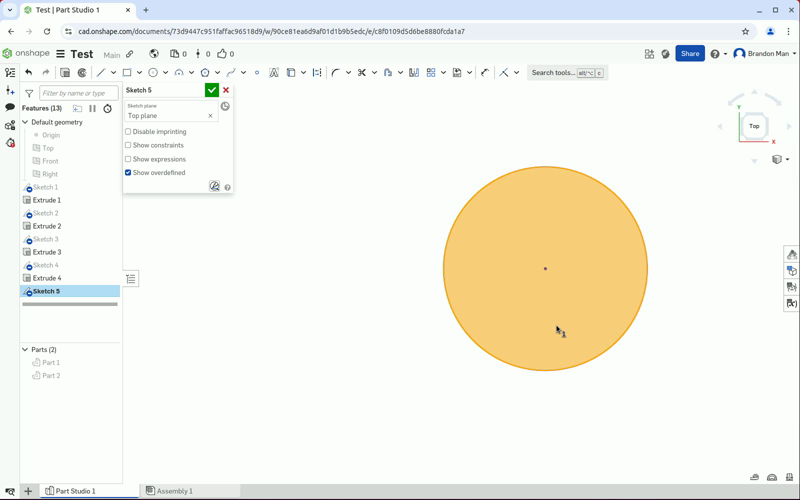
scroll(-6)
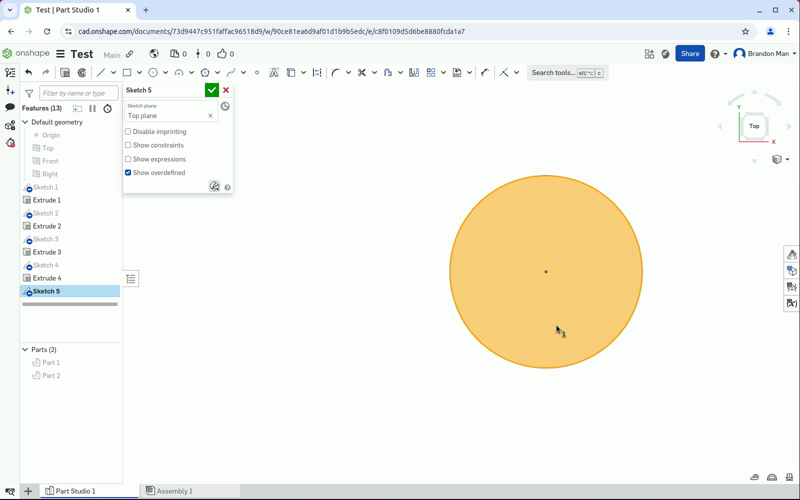
scroll(-6)
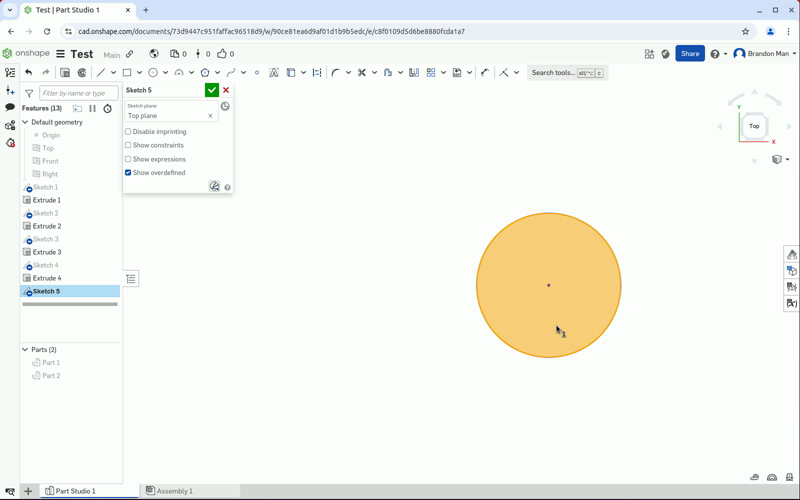
scroll(-6)
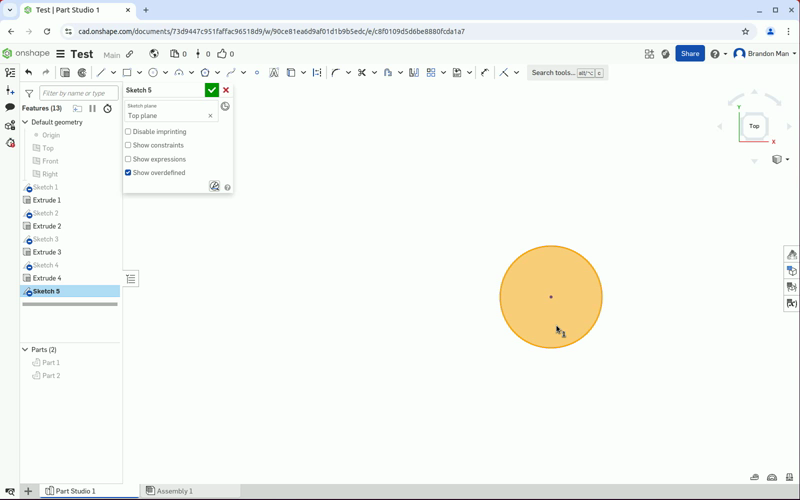
scroll(-6)
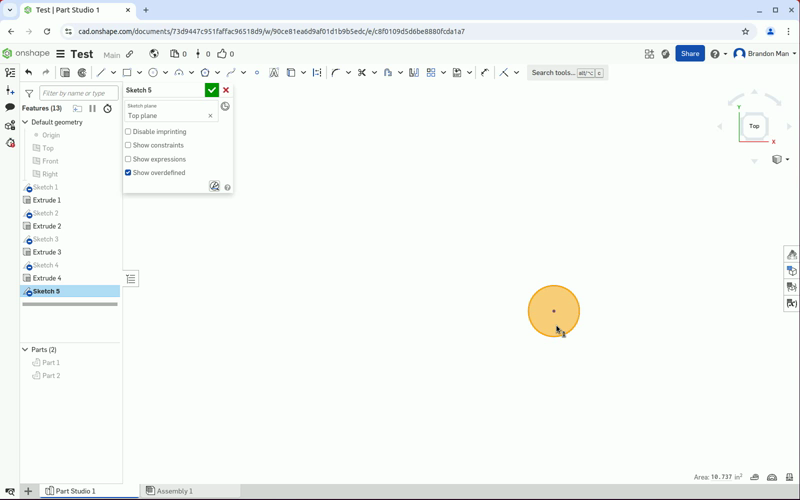
scroll(-6)
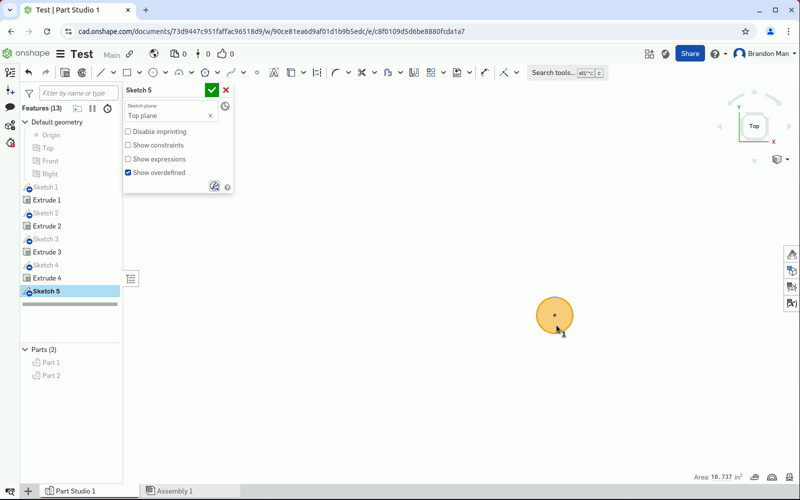
scroll(-6)
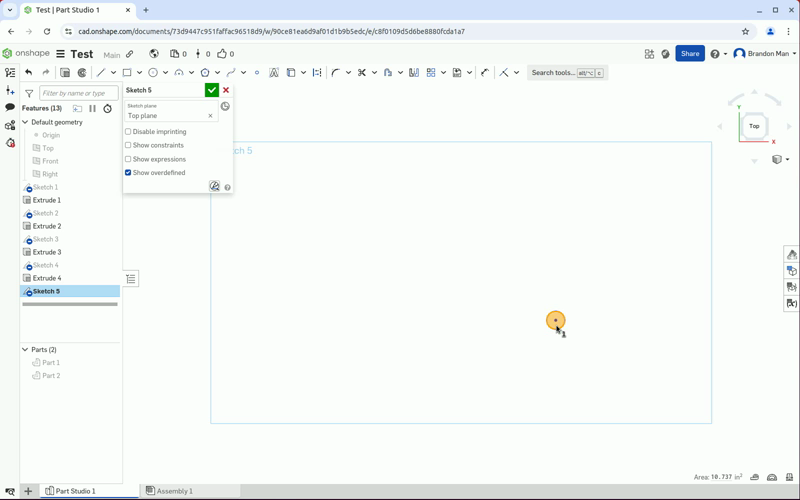
mouse_move(73, 352)
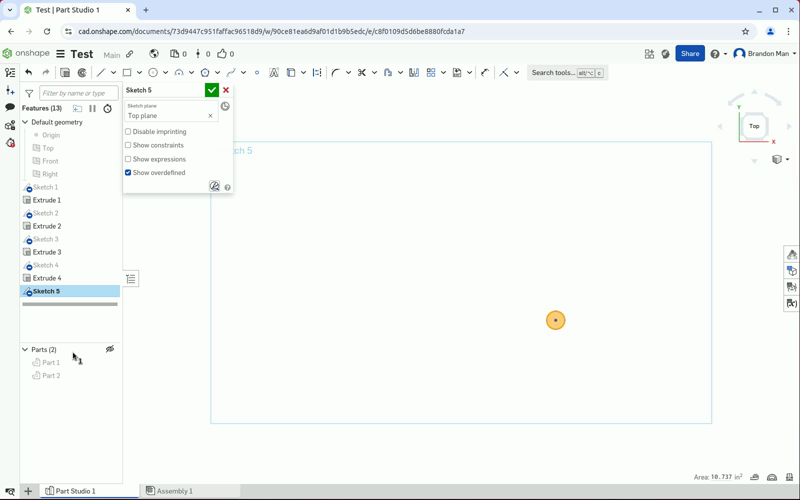
key(shift+y)
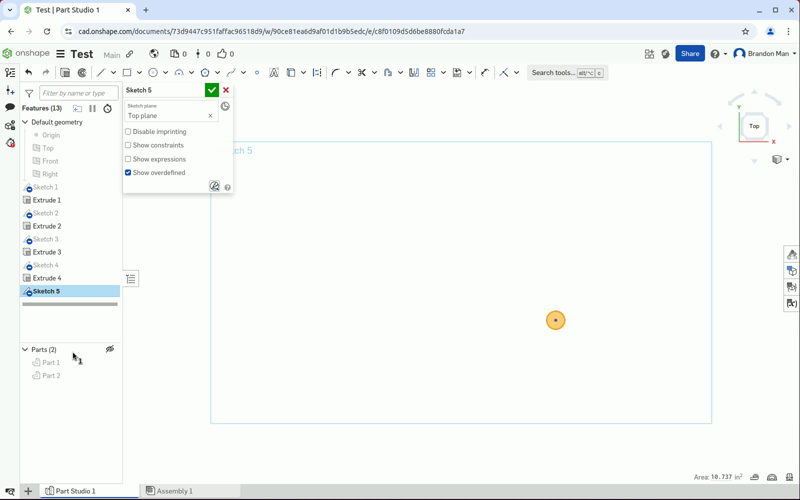
key(shift+e)
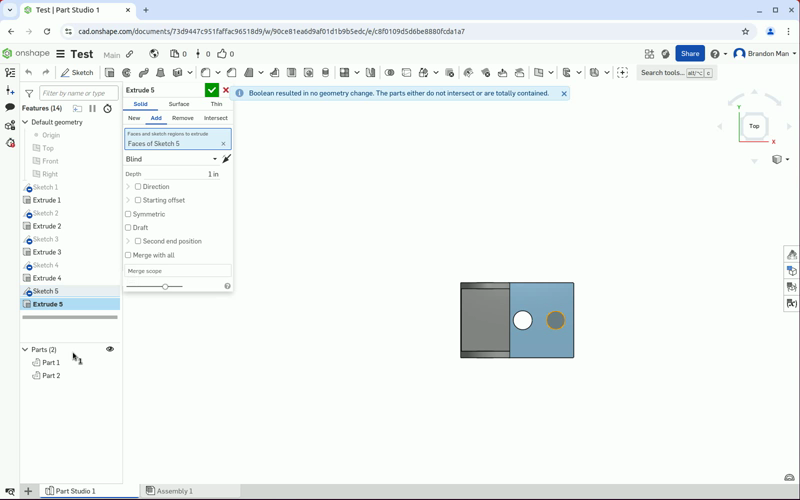
mouse_move(143, 106)
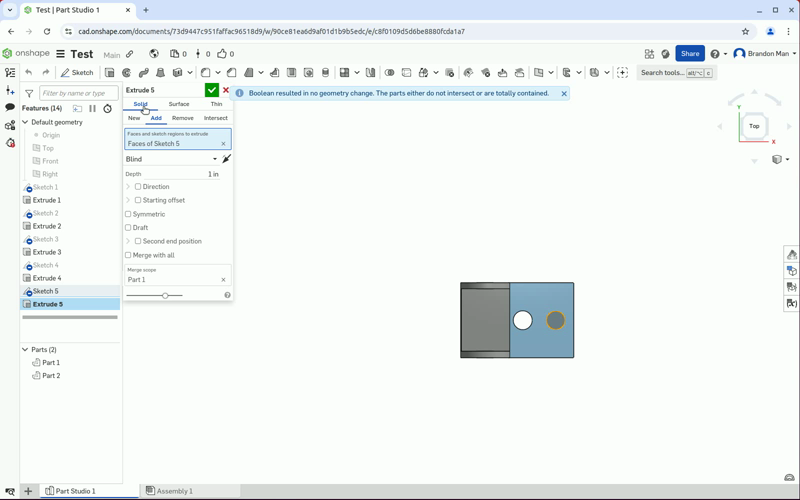
click(143, 106)
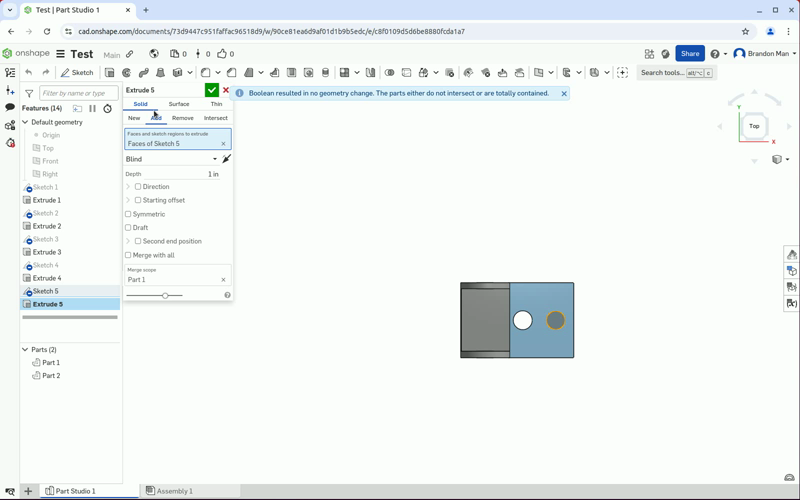
mouse_move(186, 120)
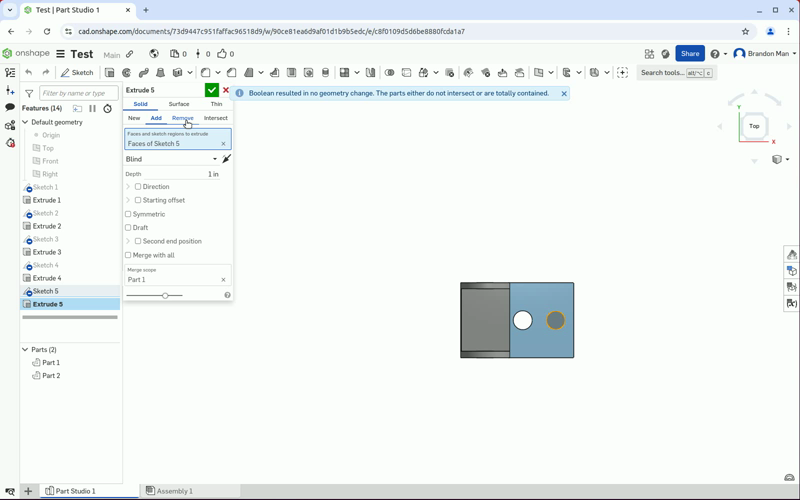
click(186, 120)
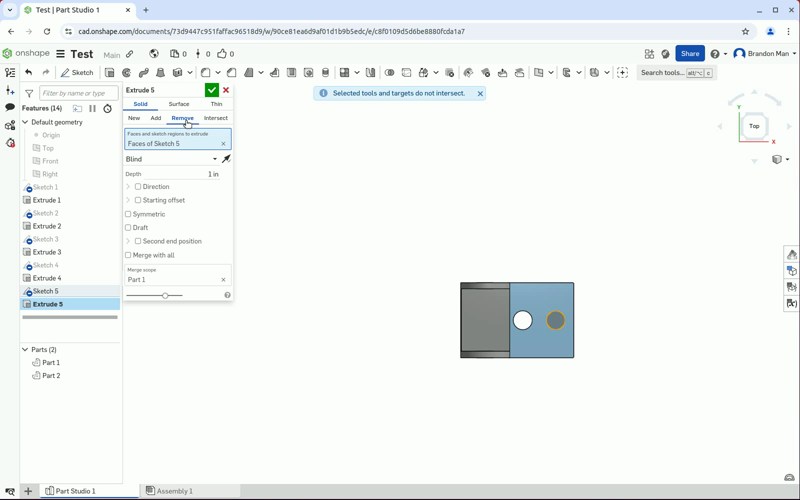
key(tab, 4)
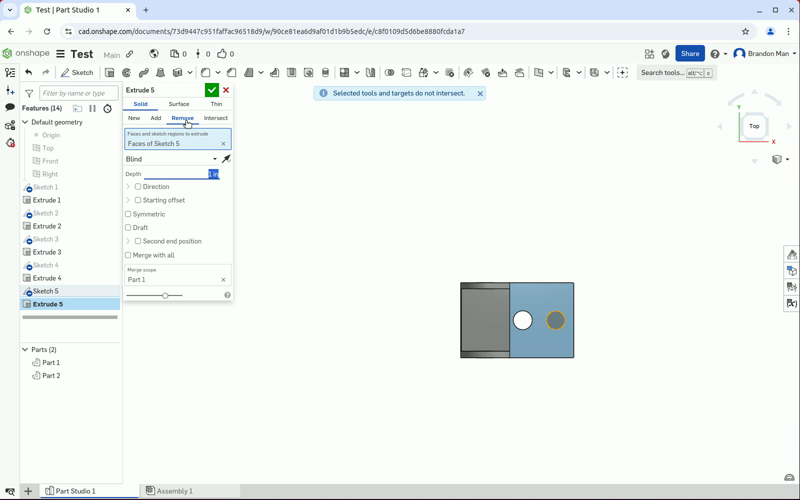
text(-4.333)
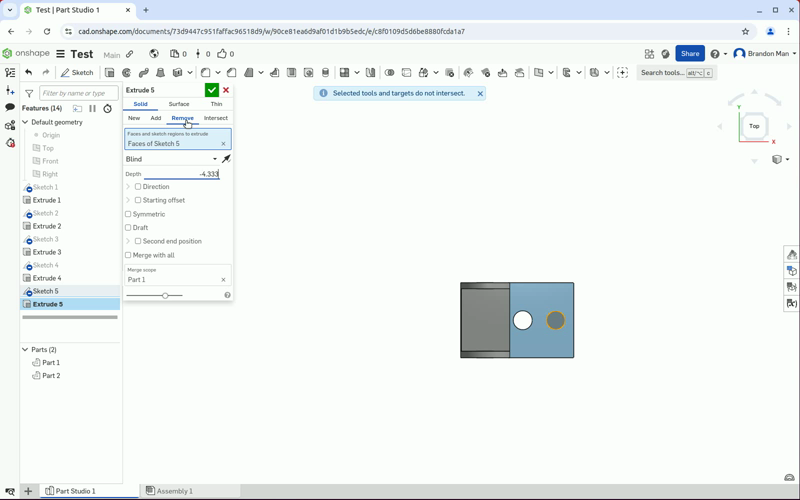
key(tab, 6)
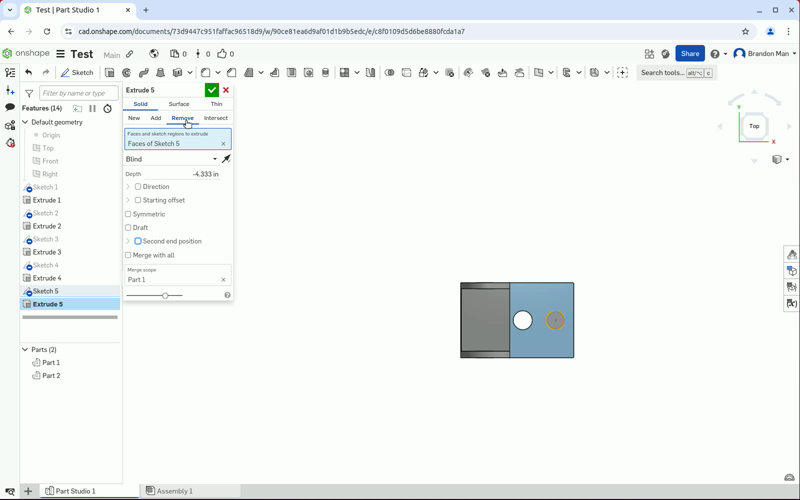
key(space)
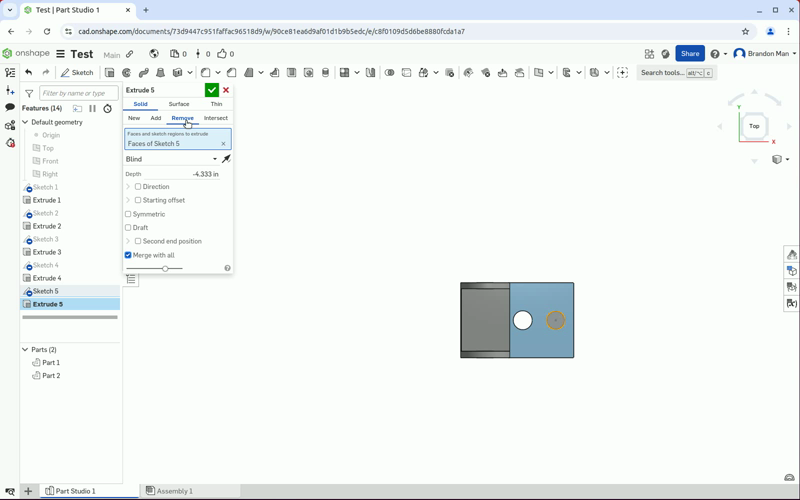
key(enter)
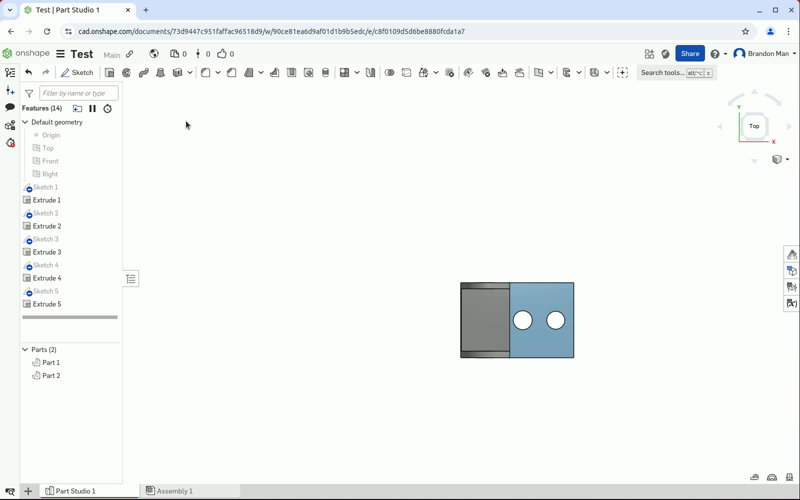
key(shift+h)
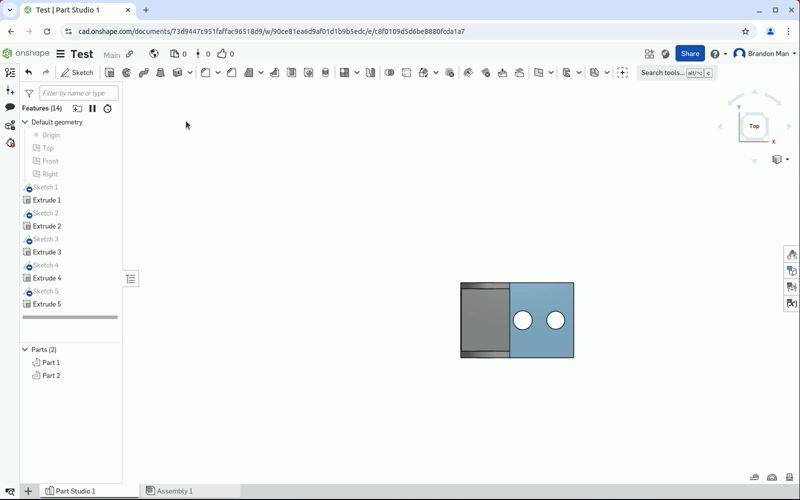
key(shift+h)
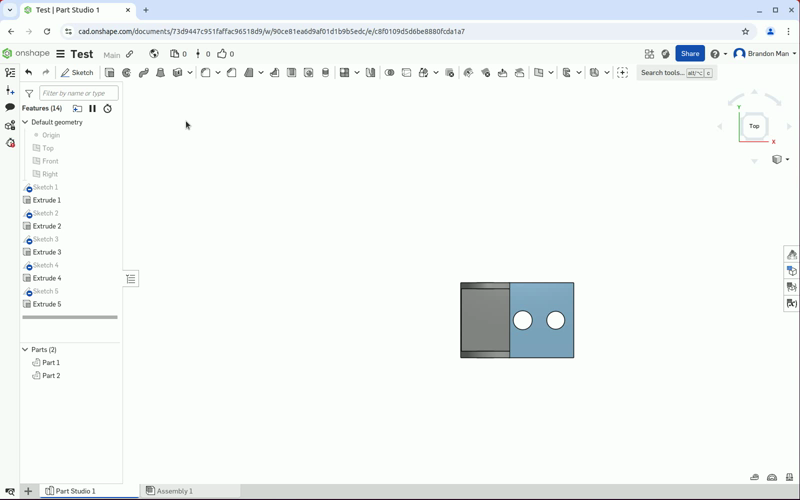
mouse_move(73, 189)
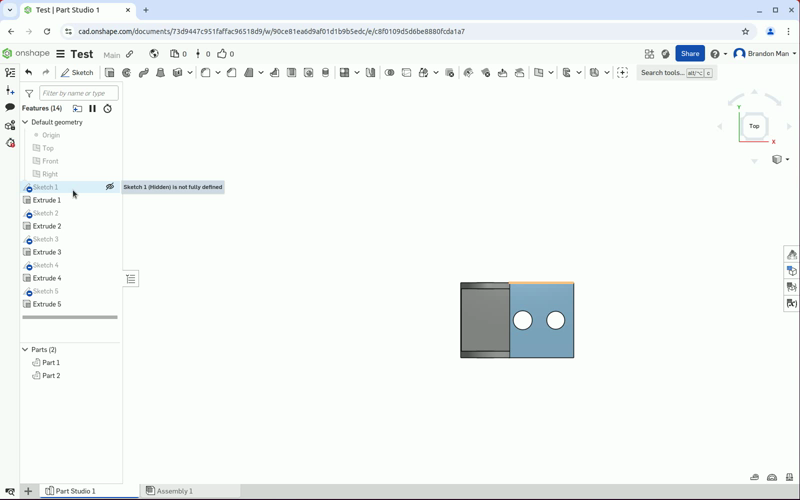
click(73, 189)
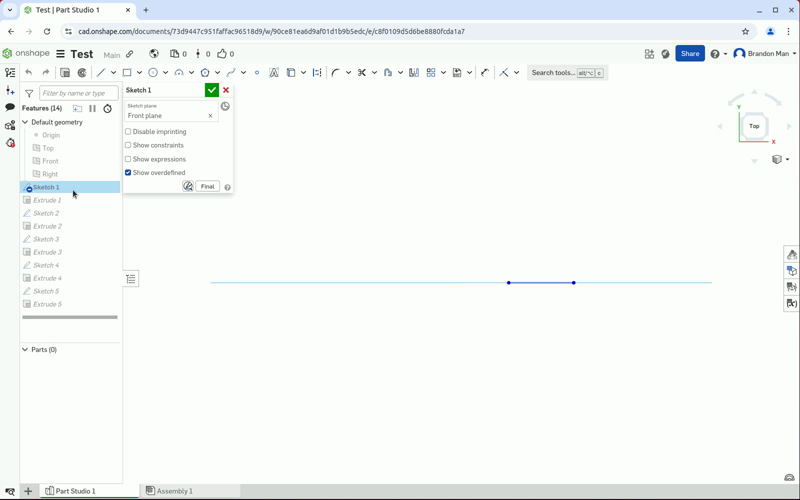
mouse_move(229, 92)
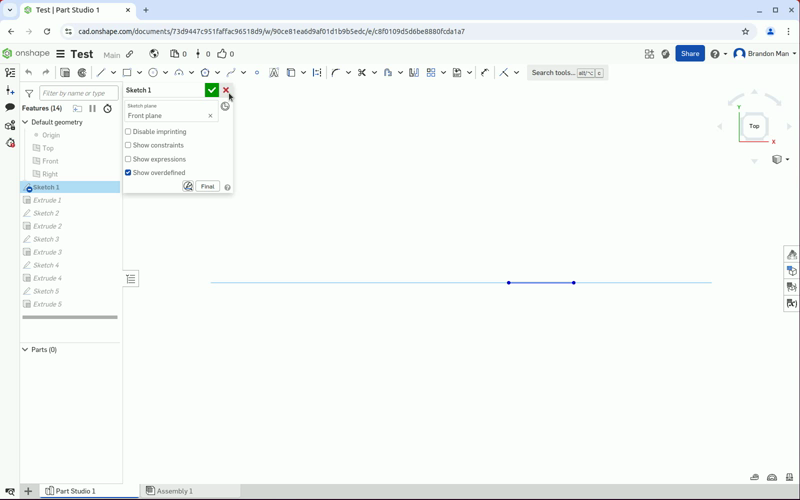
click(229, 92)
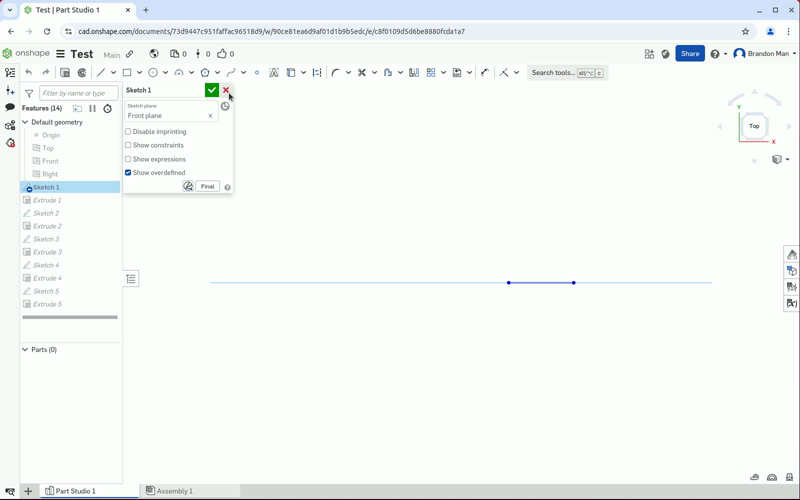
key(shift+s)
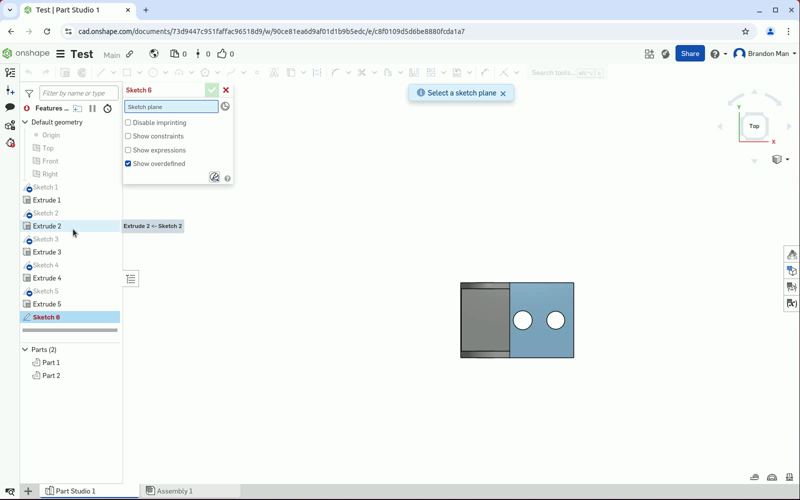
scroll(3)
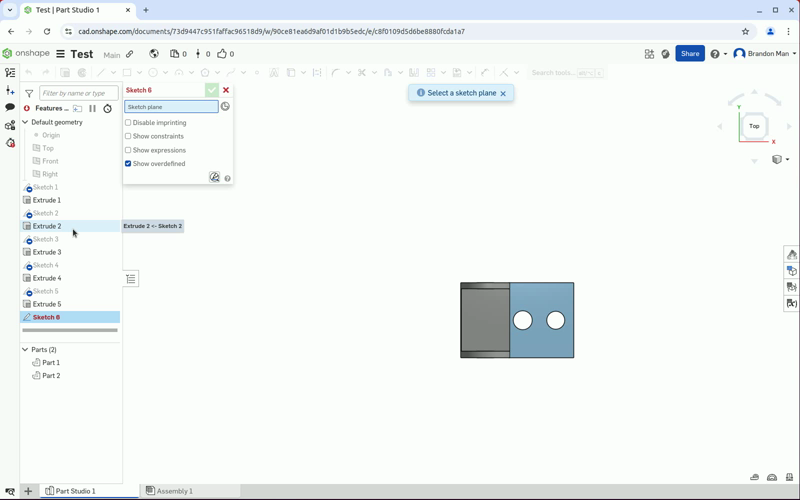
mouse_move(73, 150)
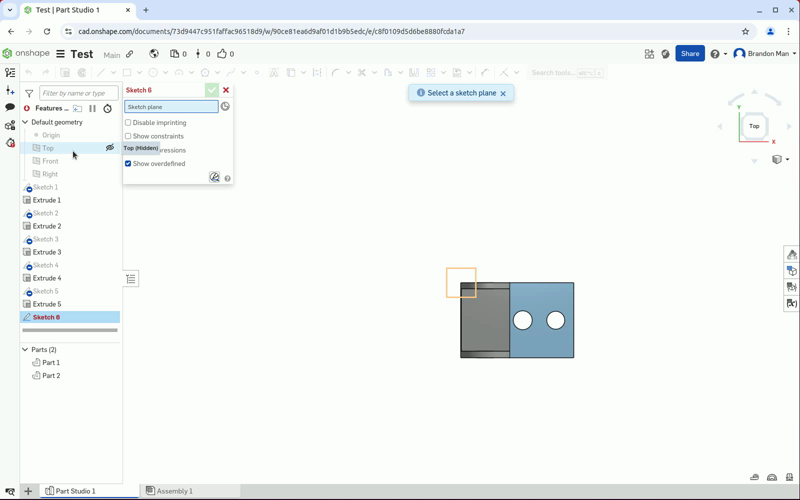
click(73, 150)
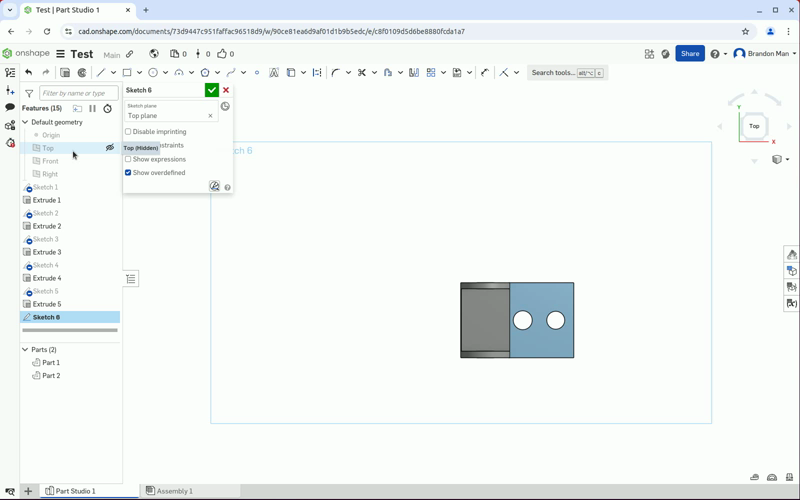
mouse_move(73, 352)
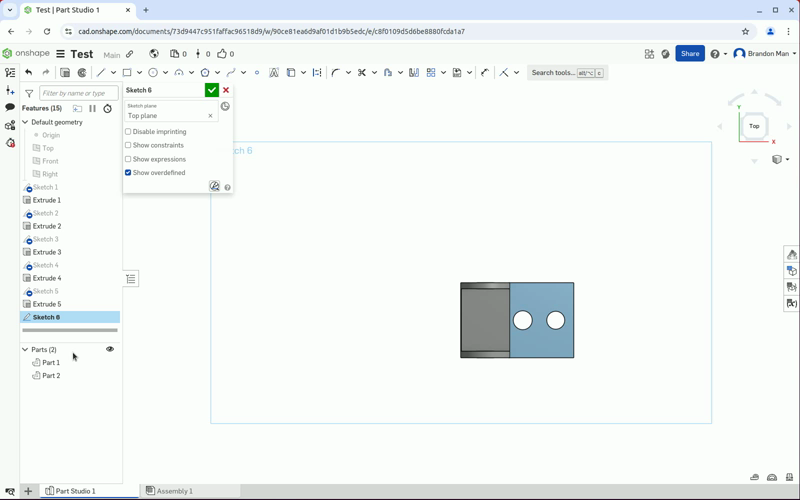
key(y)
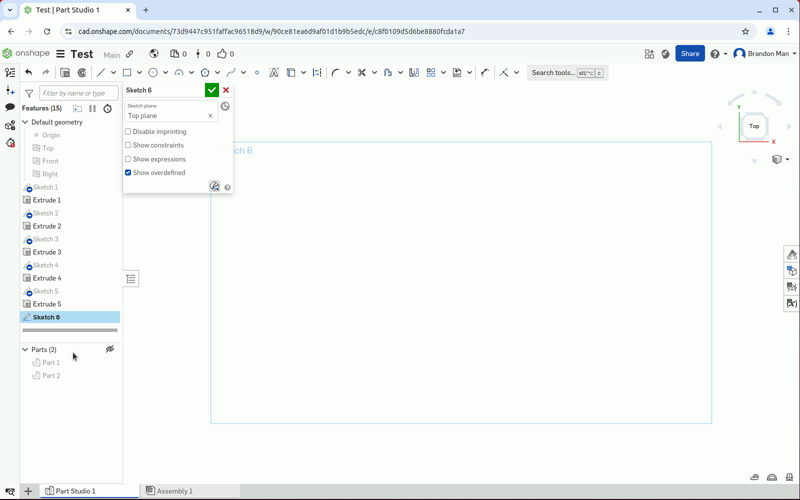
key(l)
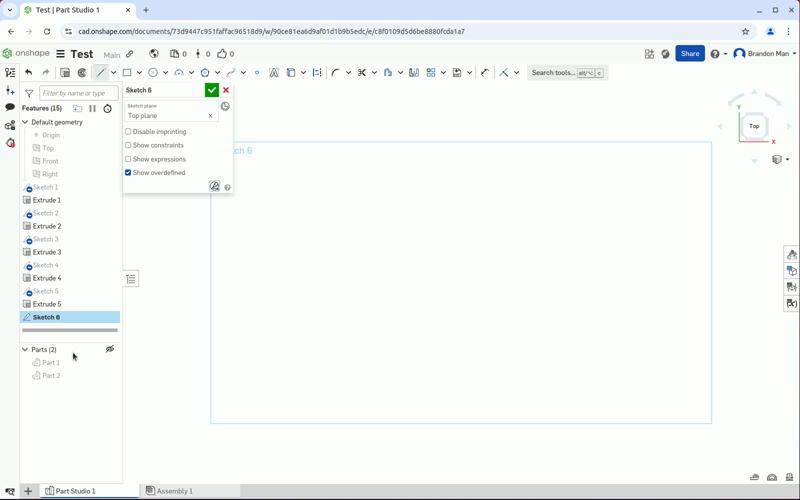
key_down(shift)
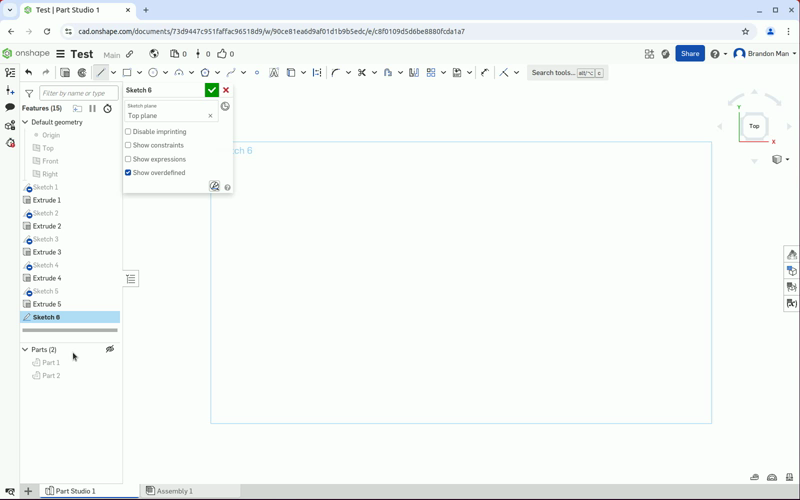
mouse_move(508, 357)
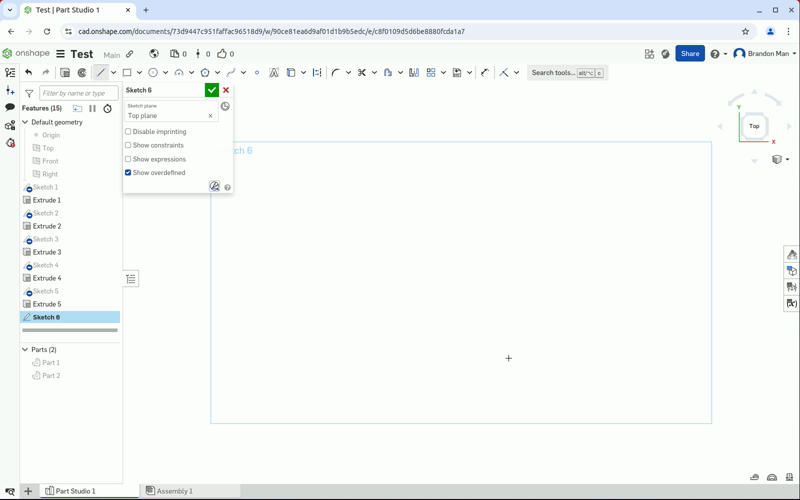
click(508, 357)
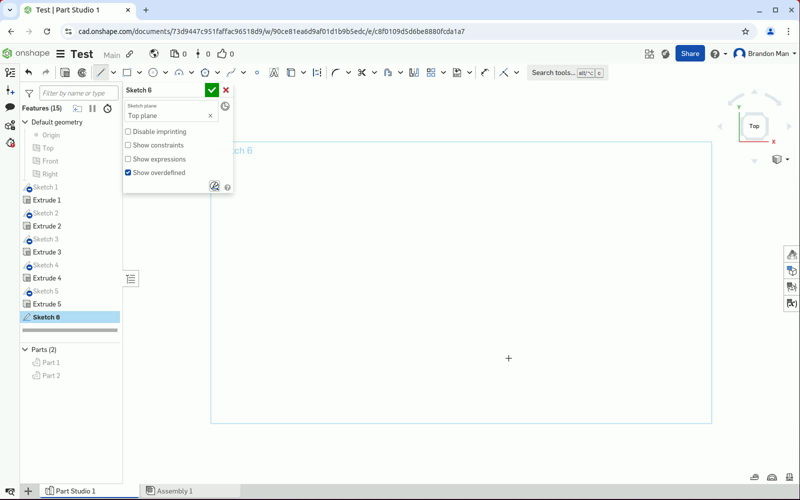
key_up(shift)
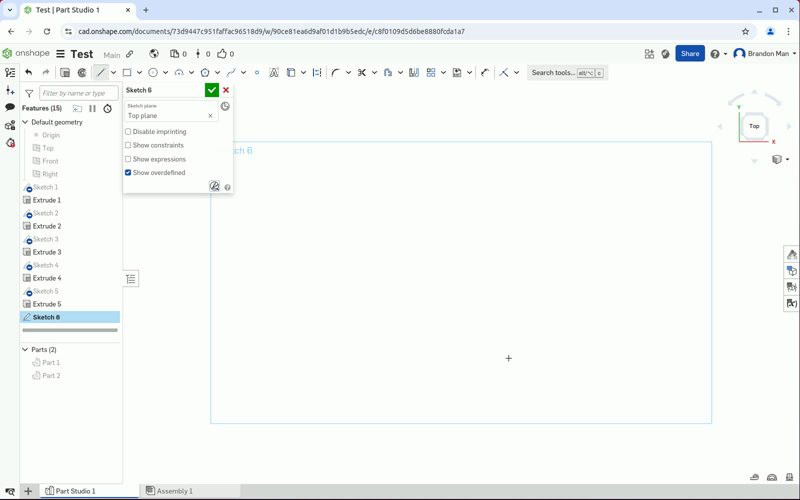
key_down(shift)
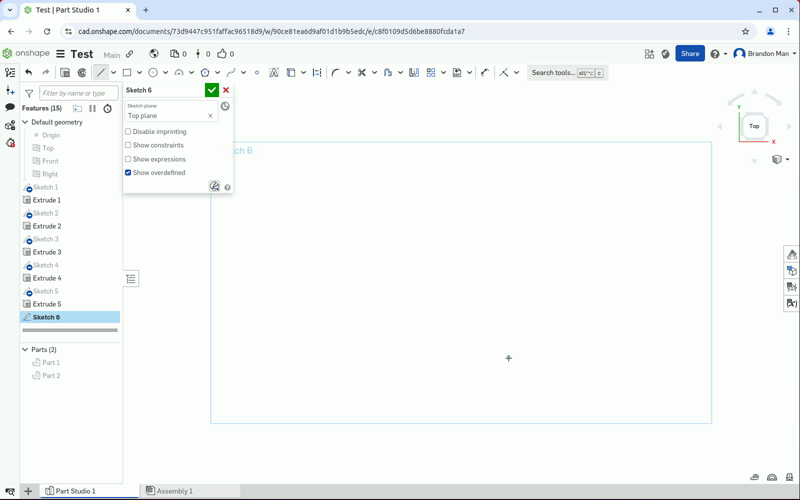
mouse_move(573, 357)
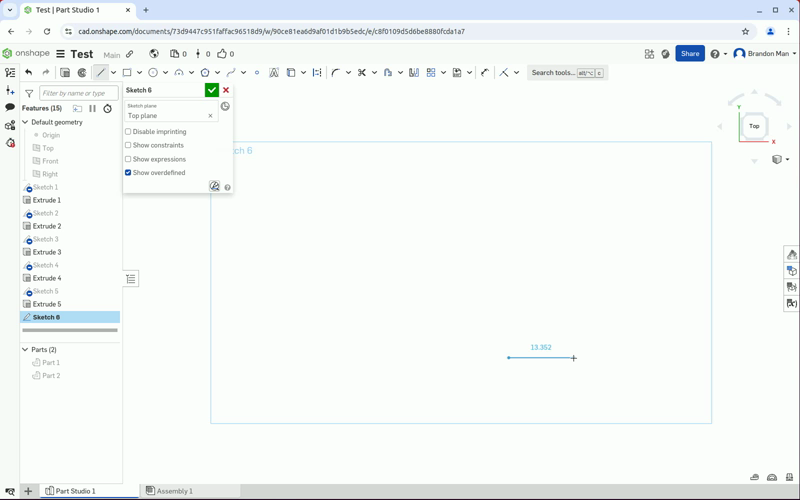
click(573, 357)
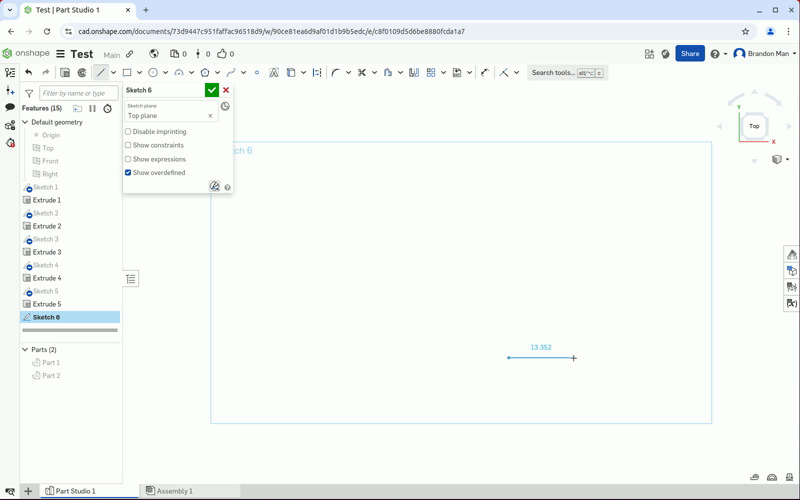
key_up(shift)
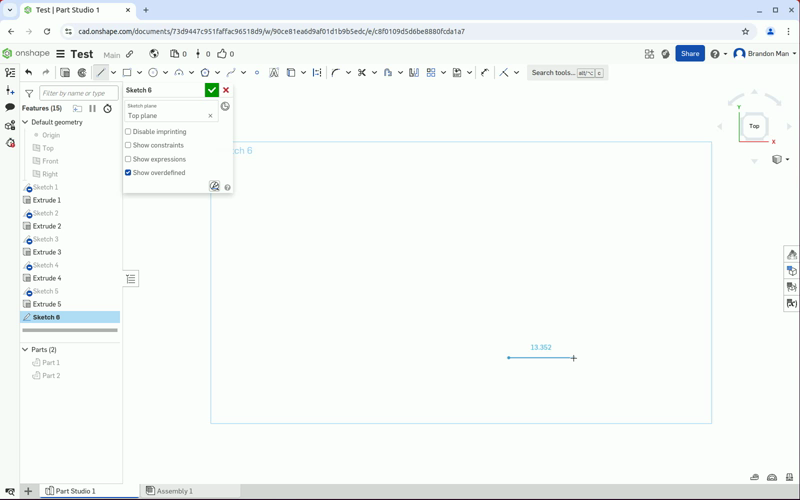
key_down(shift)
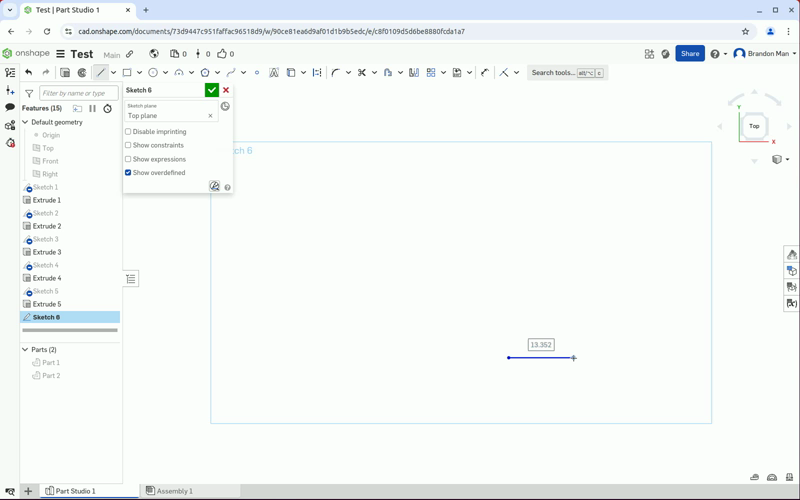
mouse_move(589, 357)
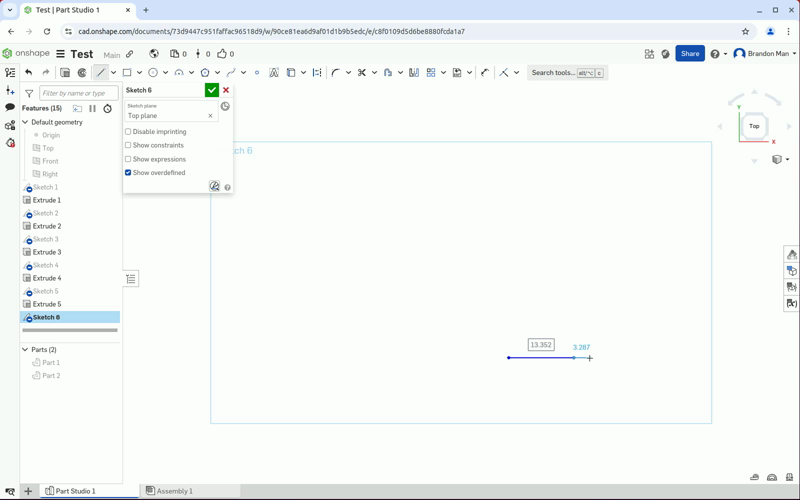
mouse_move(573, 320)
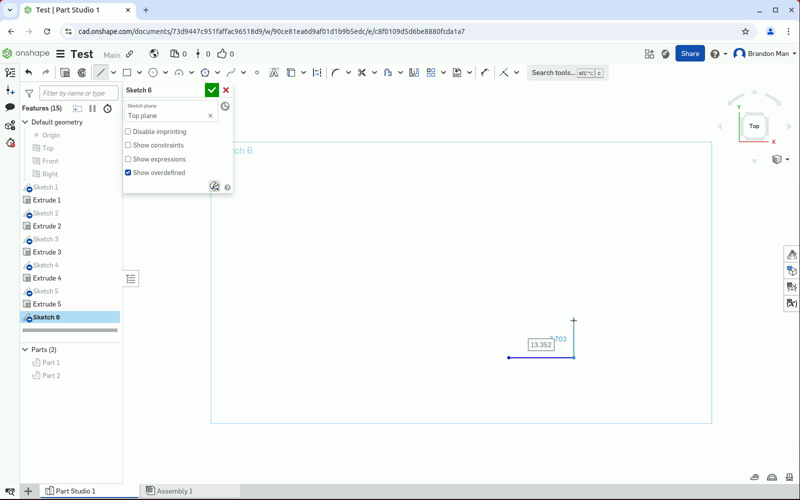
click(573, 320)
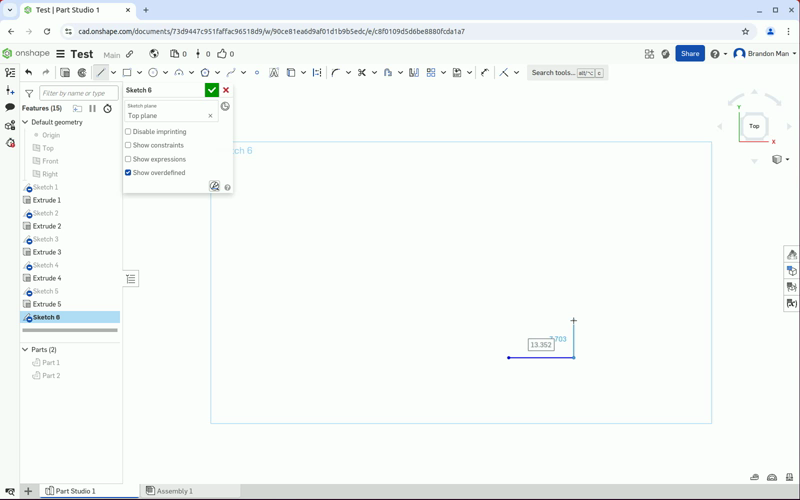
key_up(shift)
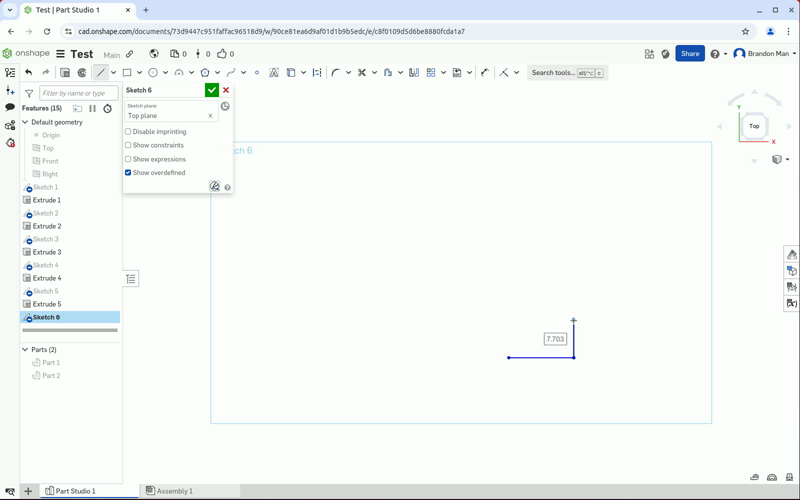
key(esc)
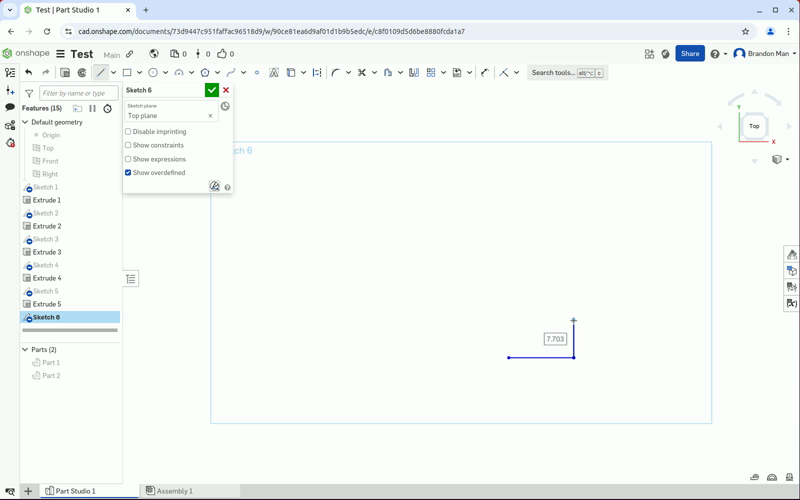
key(a)
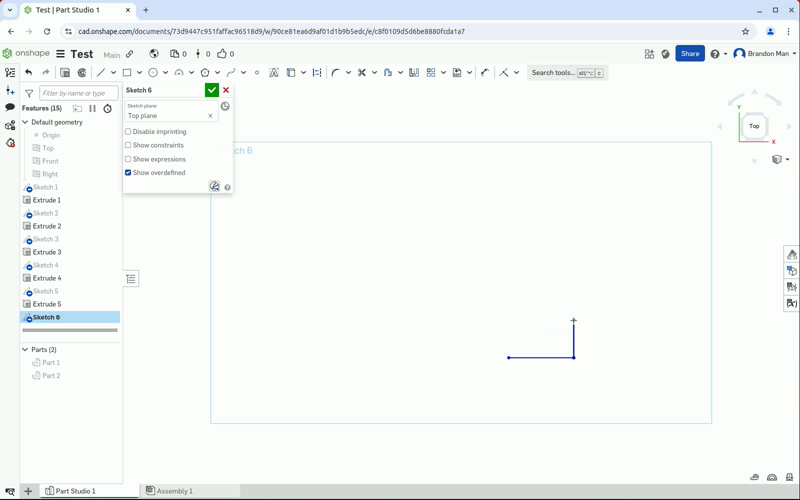
mouse_move(573, 320)
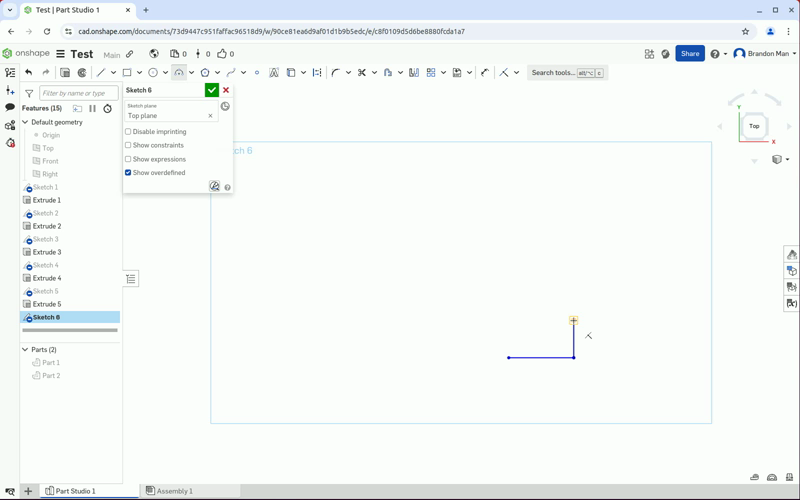
click(573, 320)
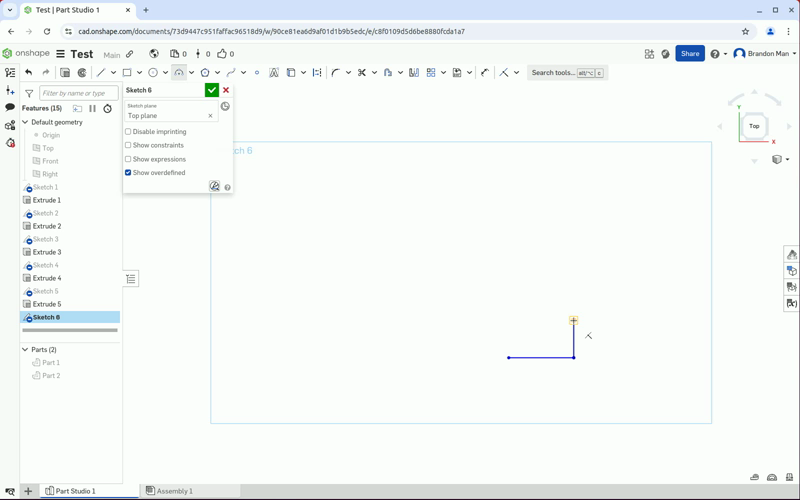
key_down(shift)
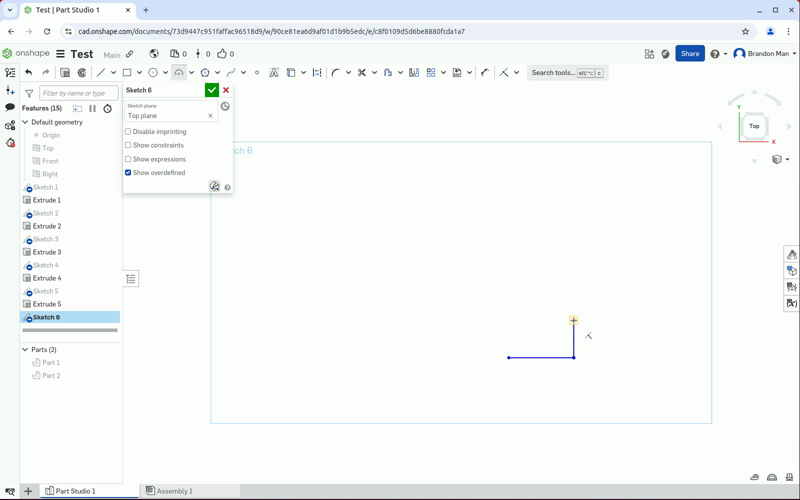
mouse_move(554, 338)
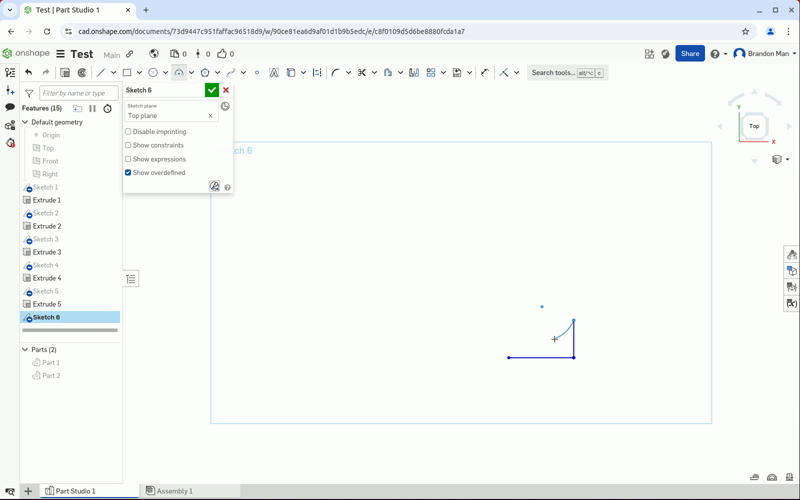
click(554, 338)
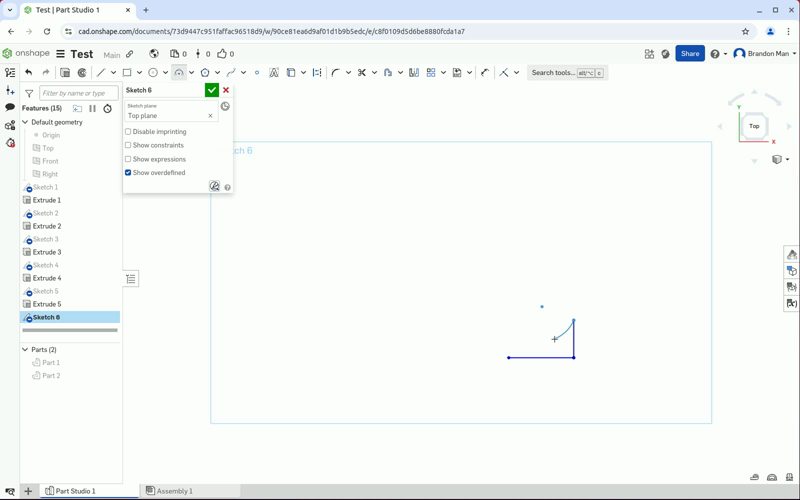
mouse_move(567, 333)
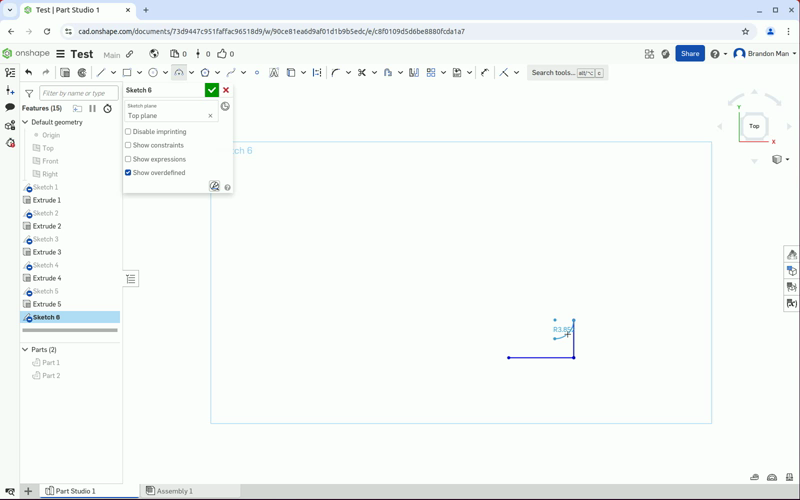
click(567, 333)
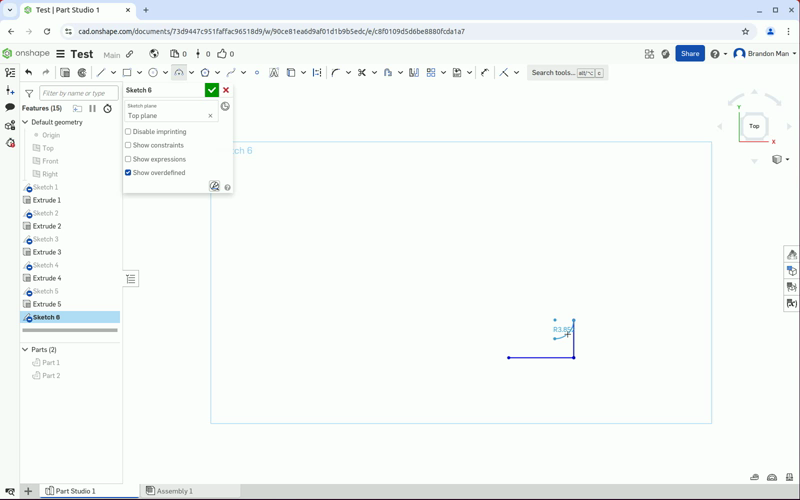
key_up(shift)
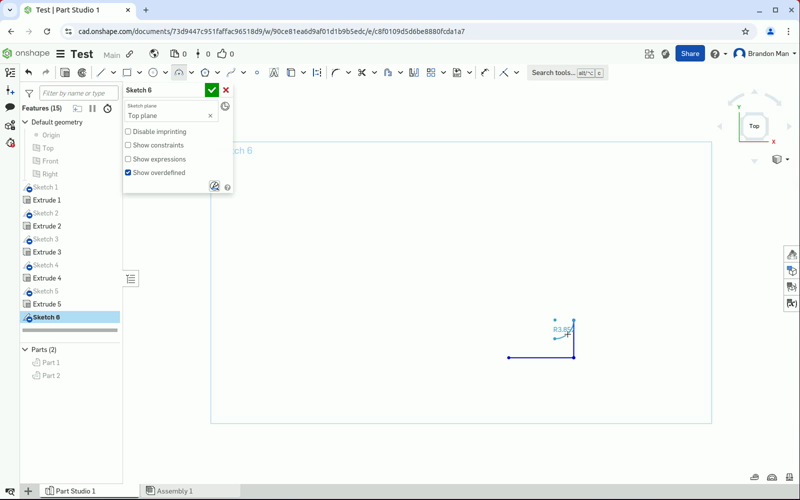
key(esc)
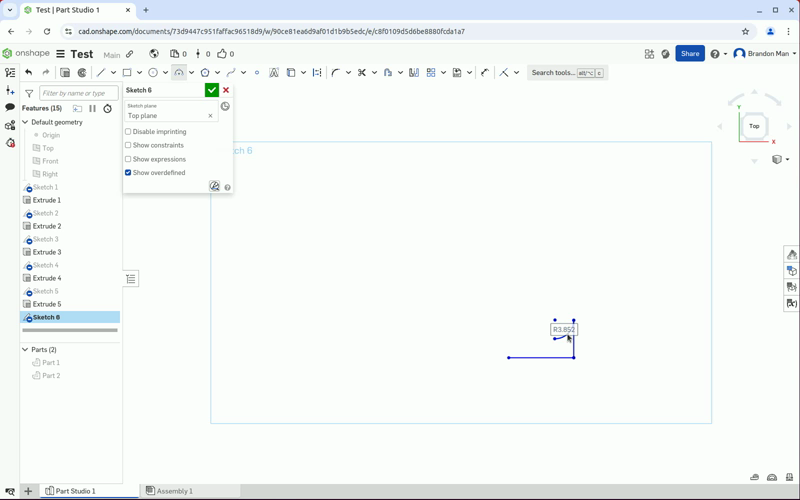
key(l)
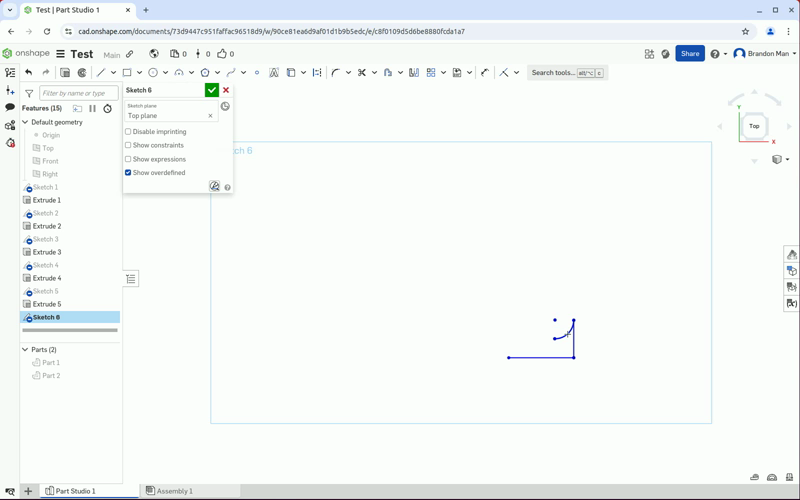
mouse_move(554, 338)
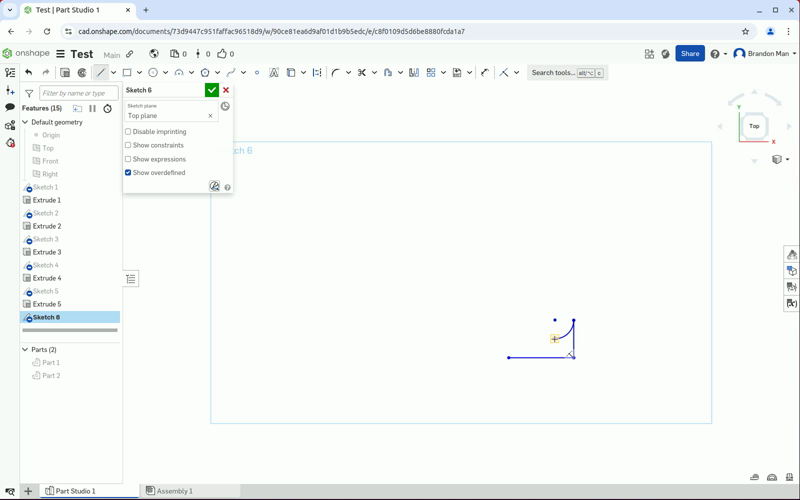
click(554, 338)
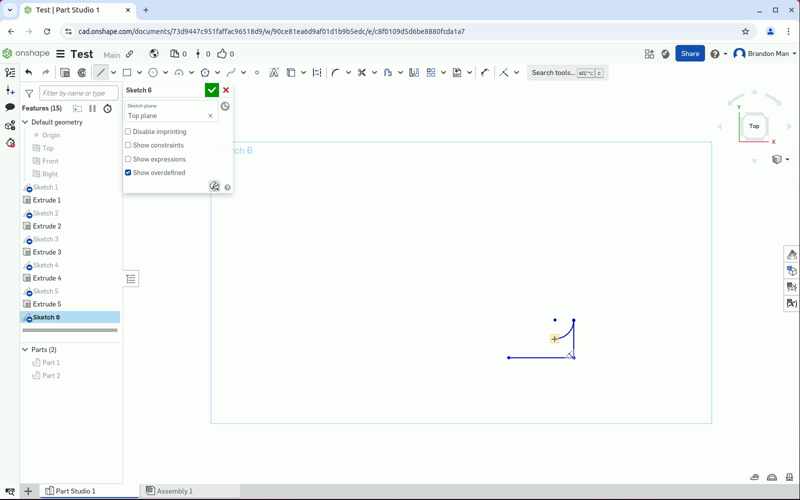
key_down(shift)
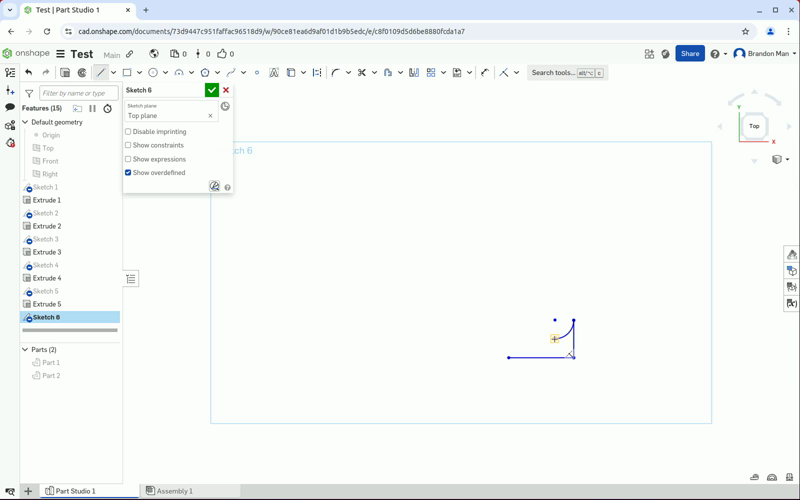
mouse_move(584, 338)
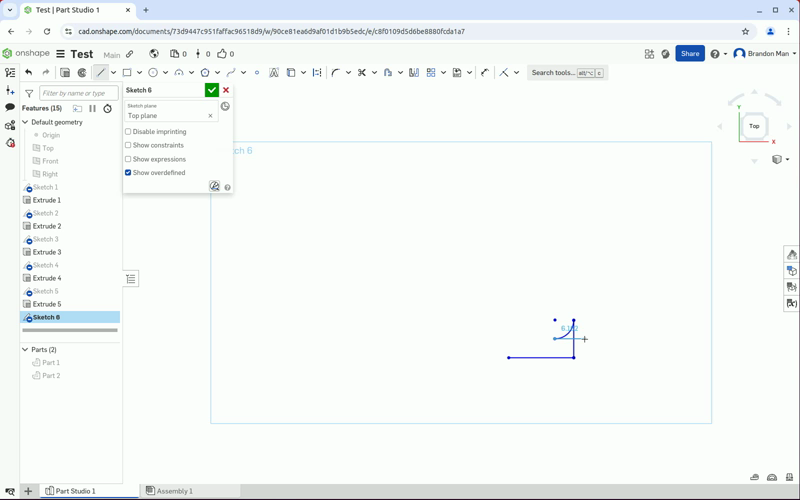
mouse_move(514, 338)
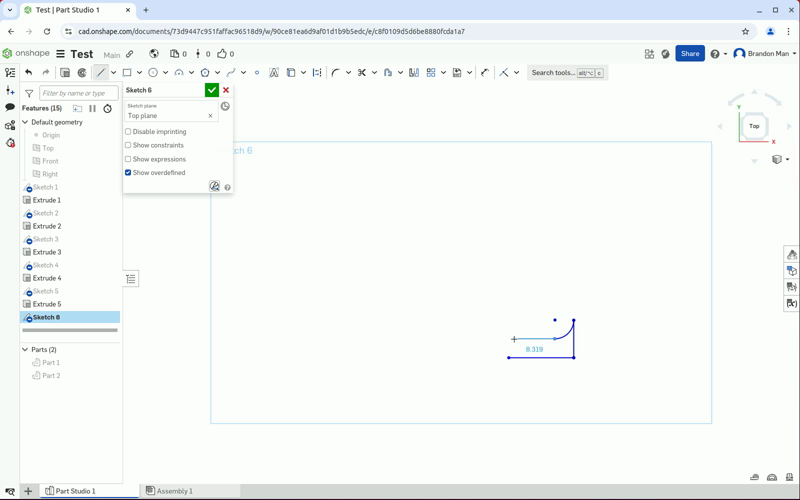
click(514, 338)
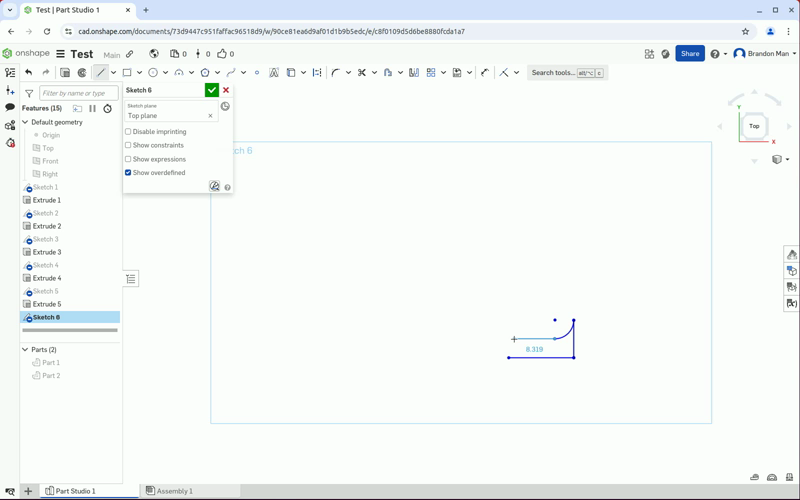
key_up(shift)
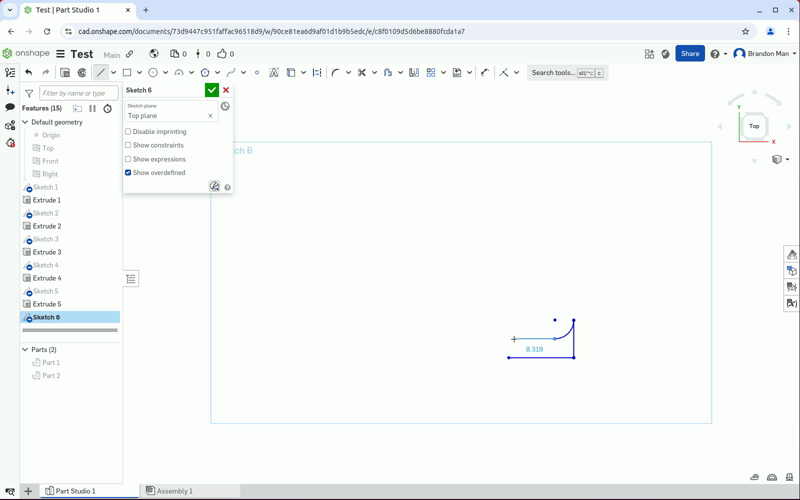
key(esc)
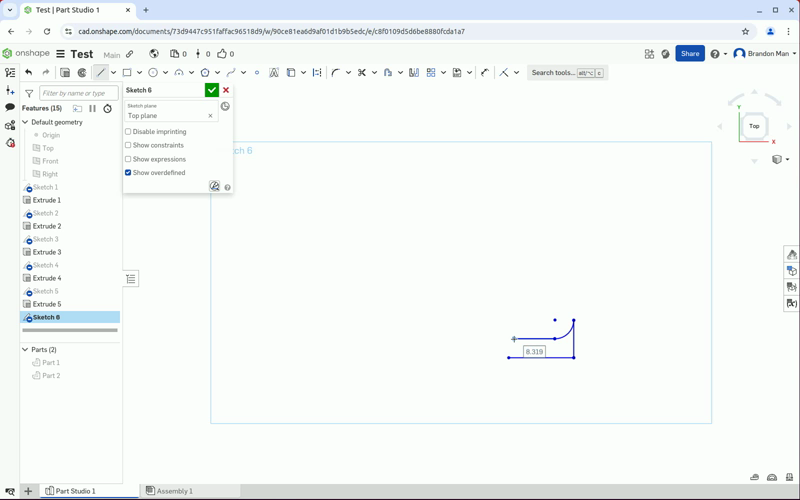
key(a)
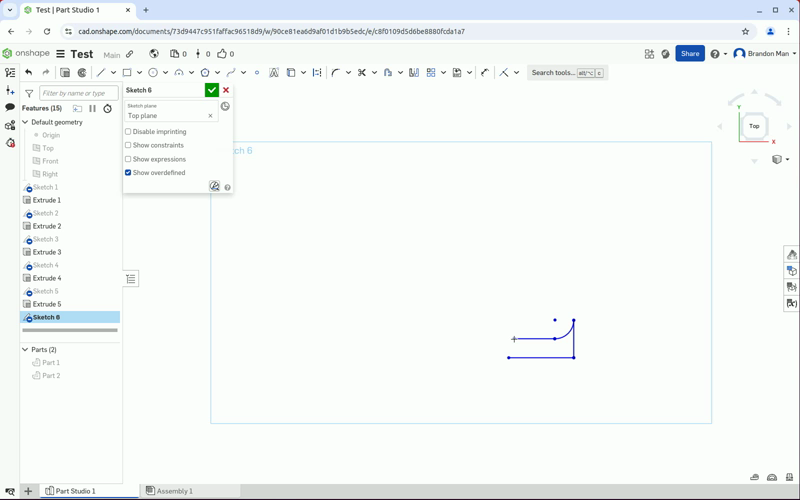
mouse_move(514, 338)
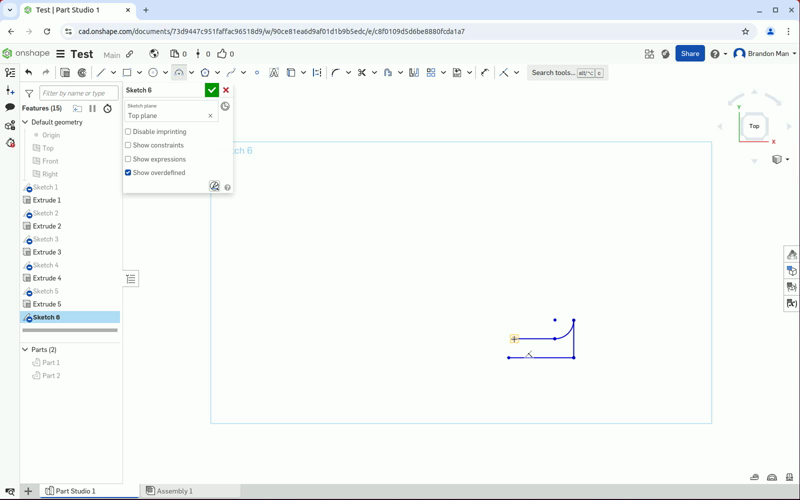
click(514, 338)
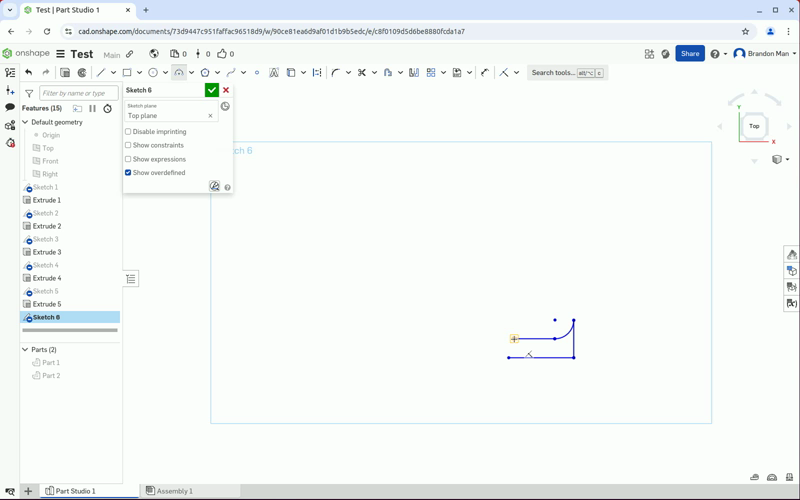
key_down(shift)
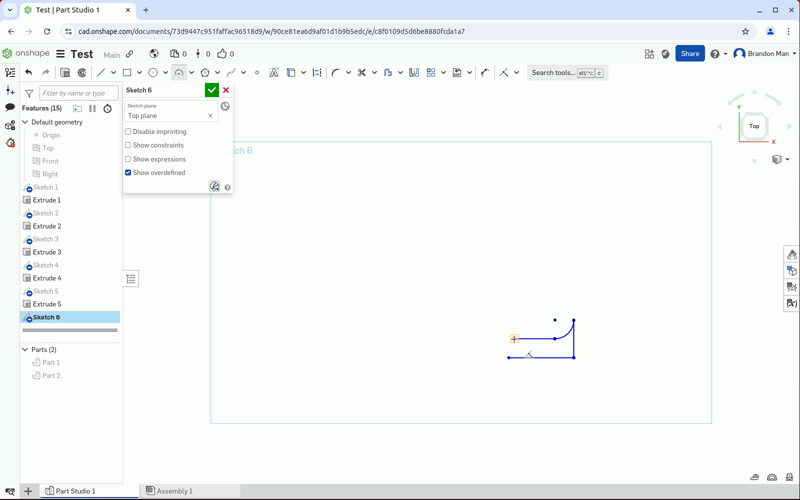
mouse_move(508, 344)
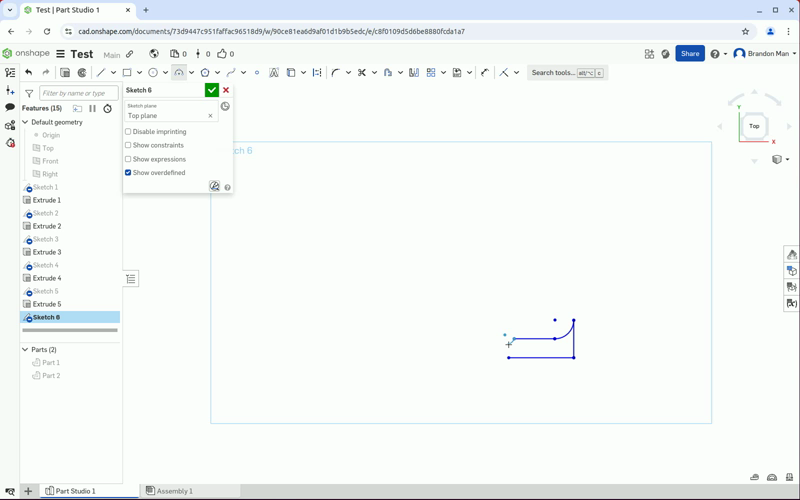
click(508, 344)
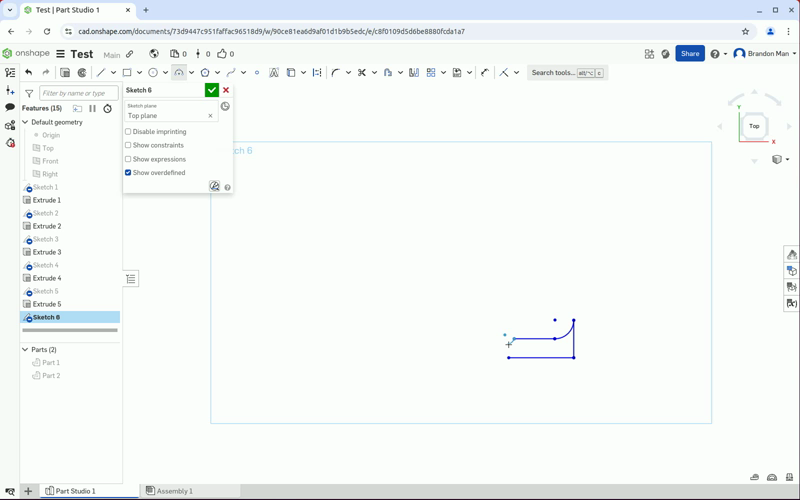
mouse_move(510, 340)
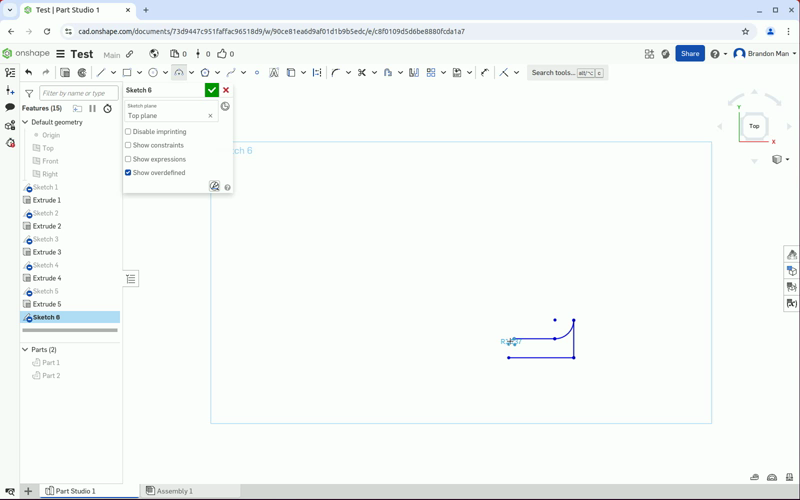
scroll(6)
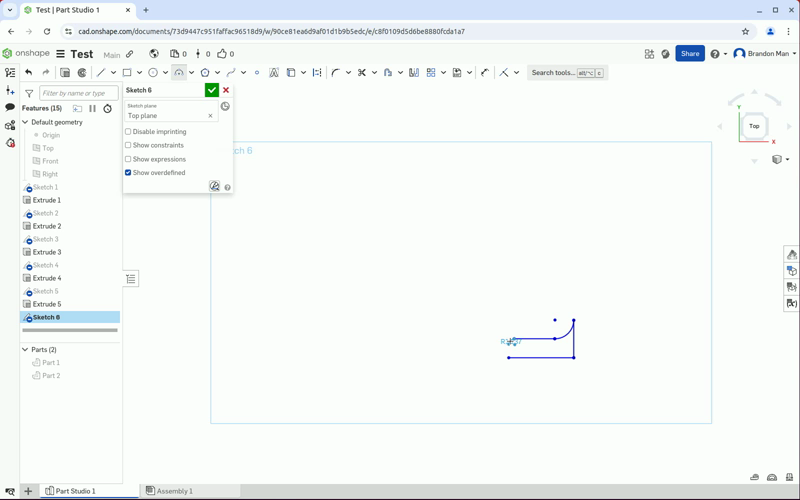
scroll(6)
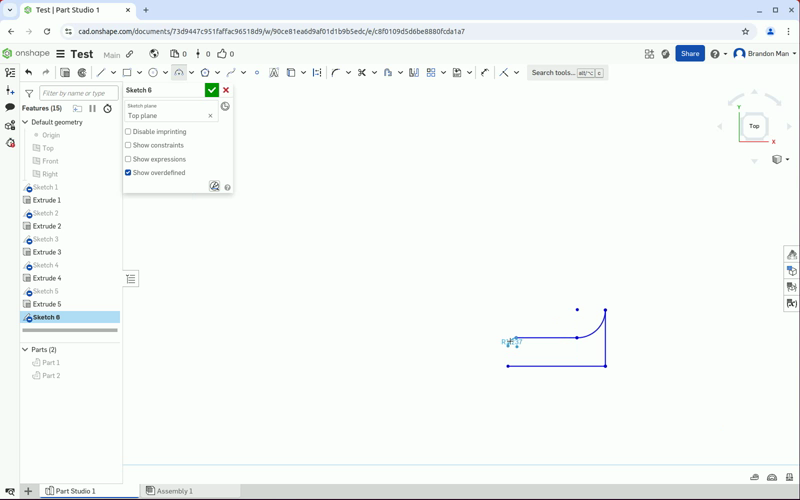
scroll(6)
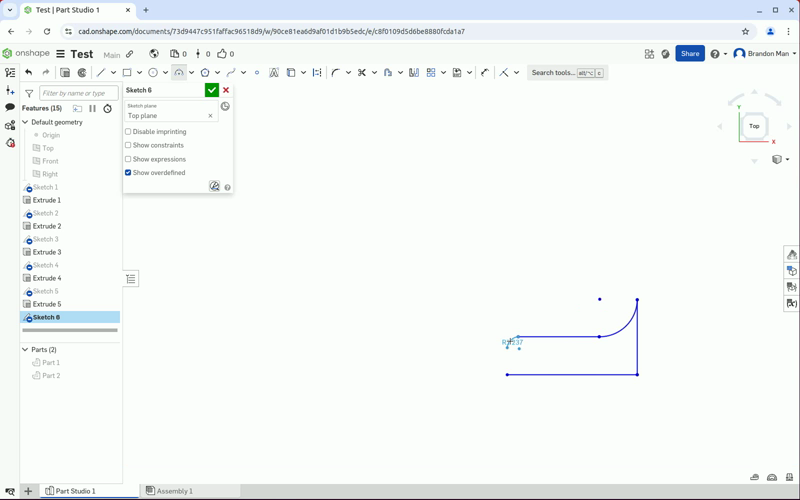
scroll(6)
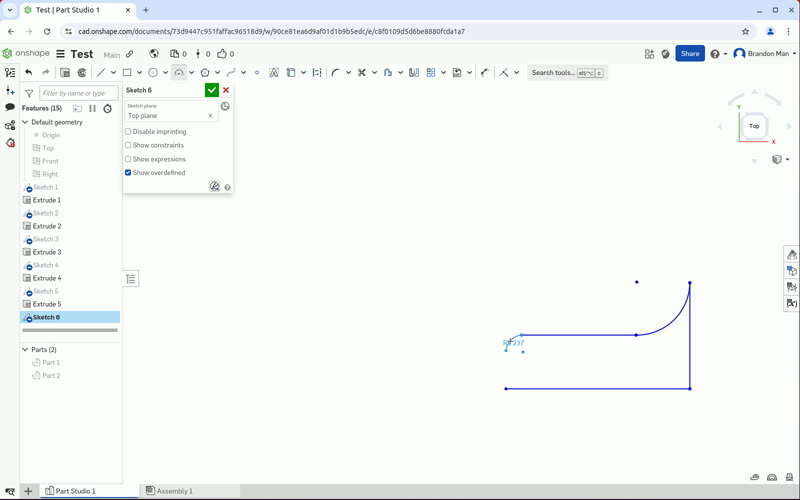
scroll(6)
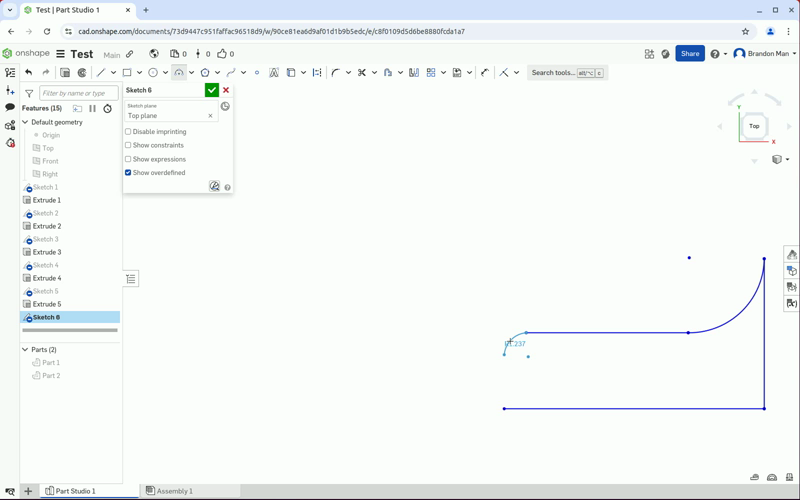
scroll(6)
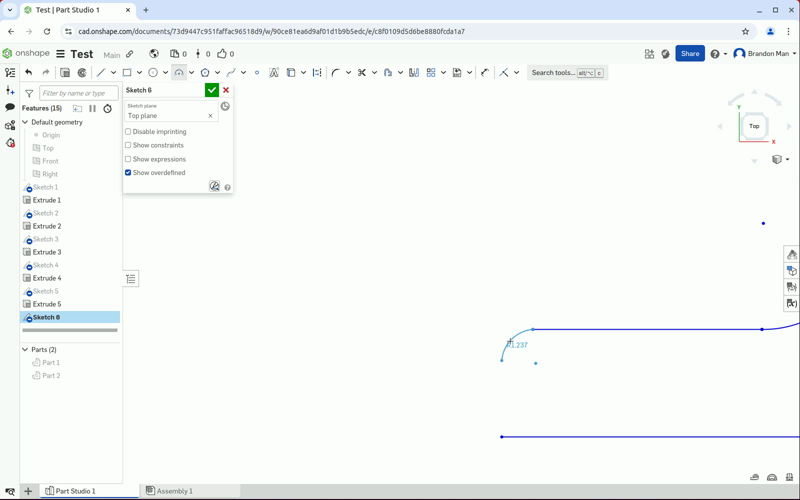
scroll(6)
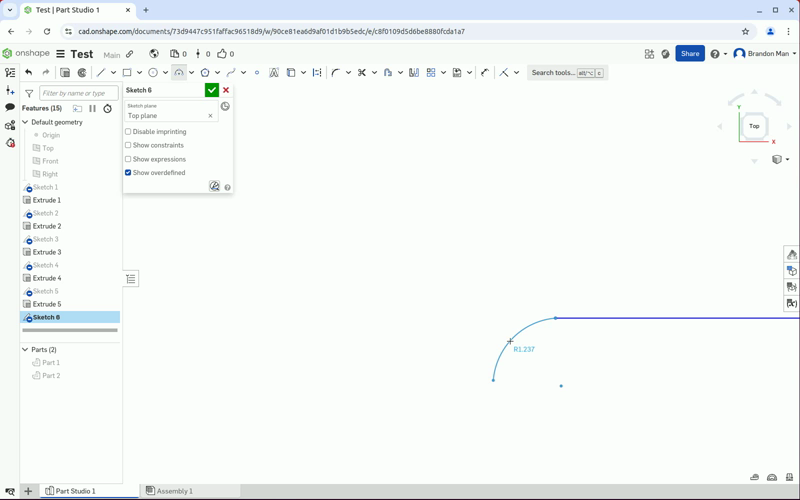
click(510, 340)
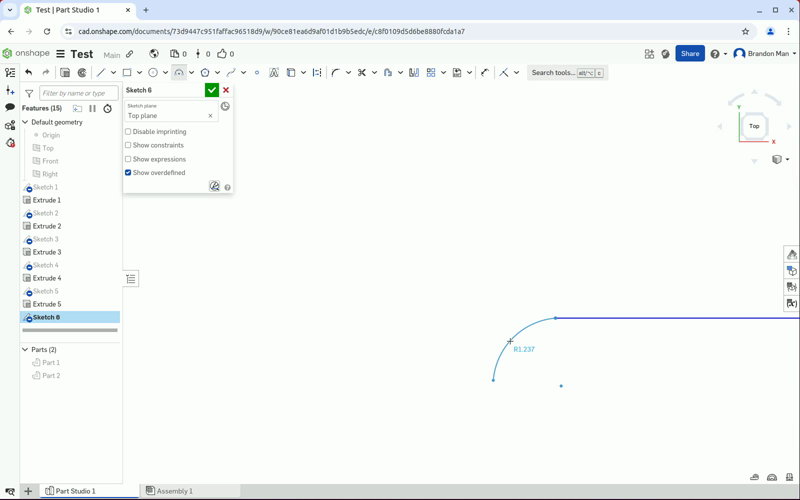
scroll(-6)
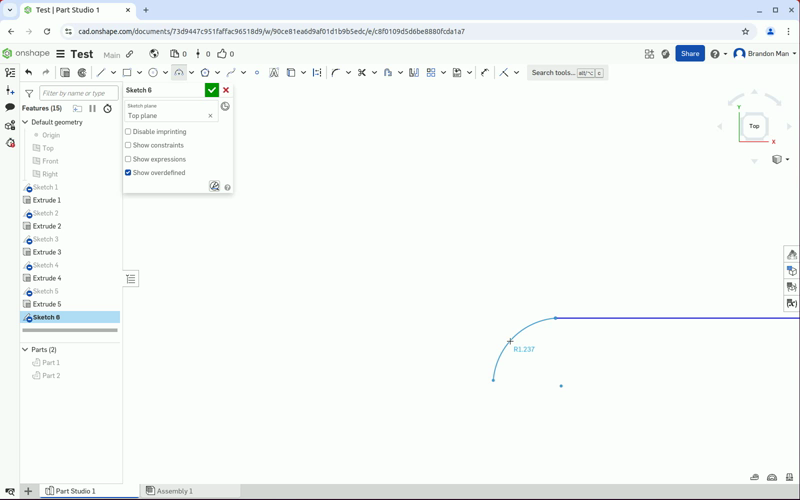
scroll(-6)
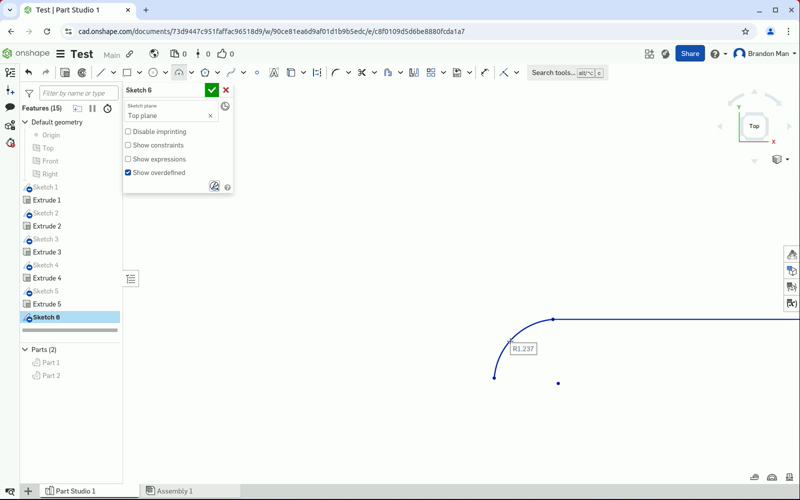
scroll(-6)
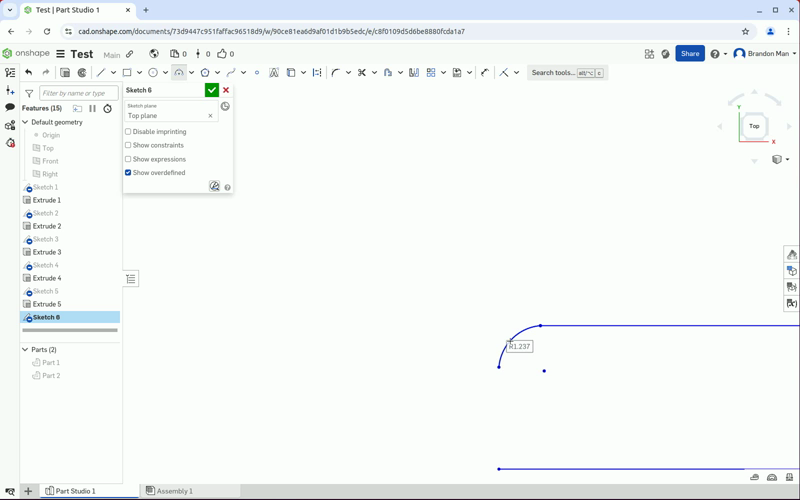
scroll(-6)
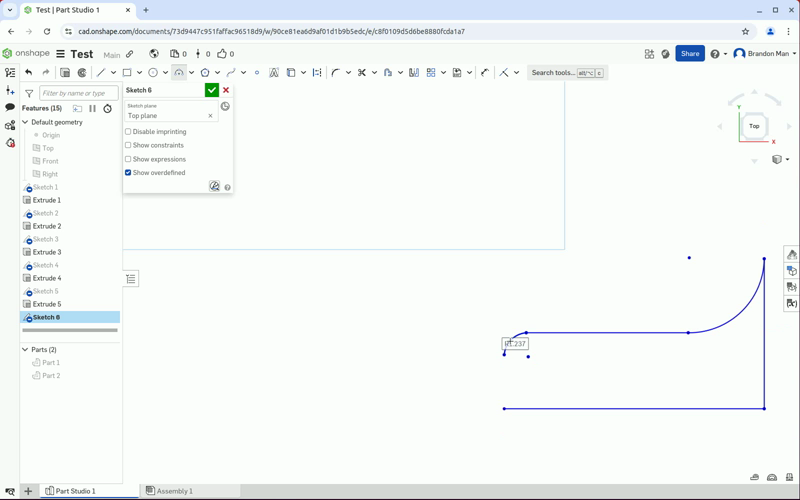
scroll(-6)
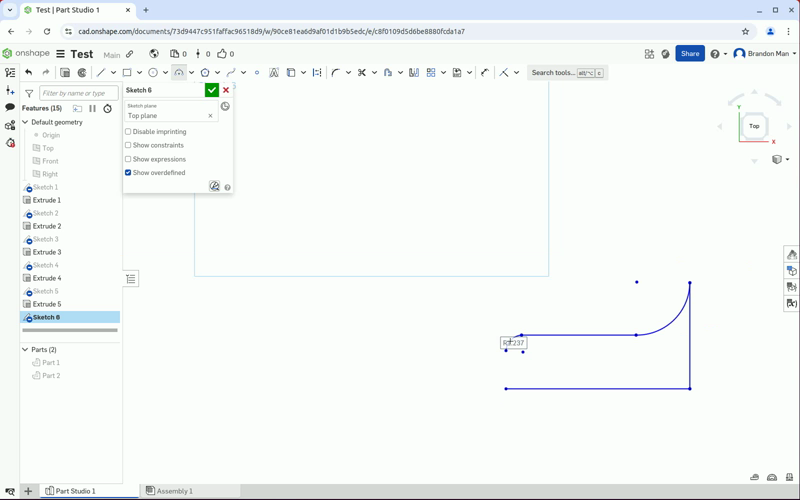
scroll(-6)
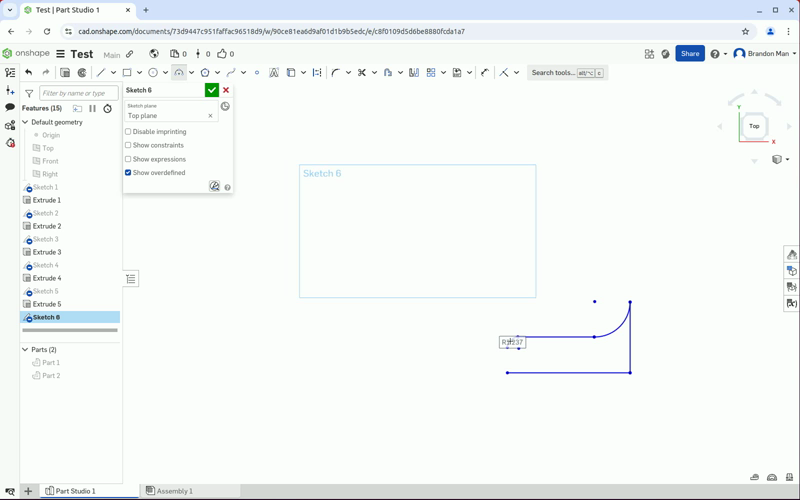
scroll(-6)
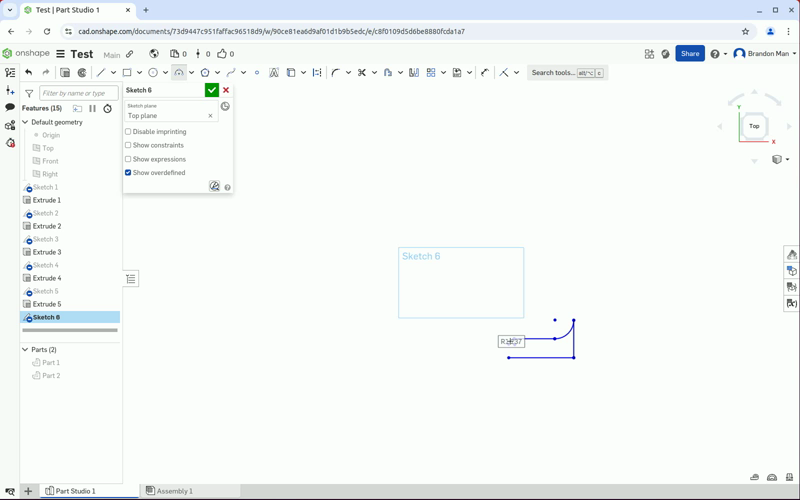
key_up(shift)
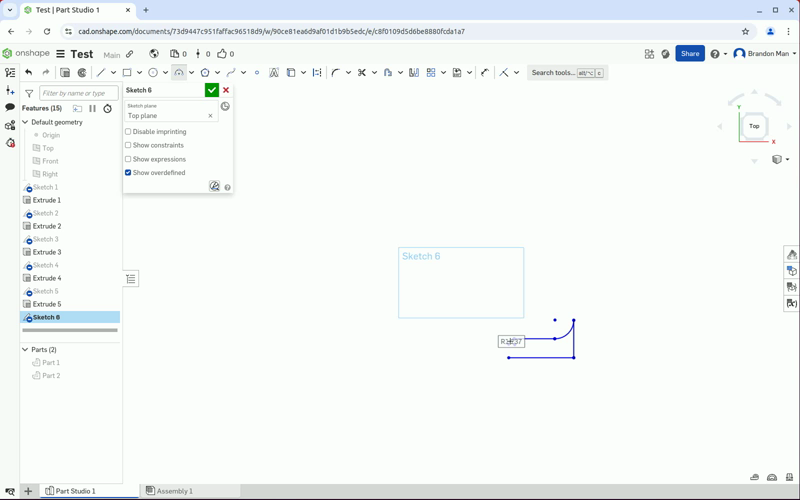
key(esc)
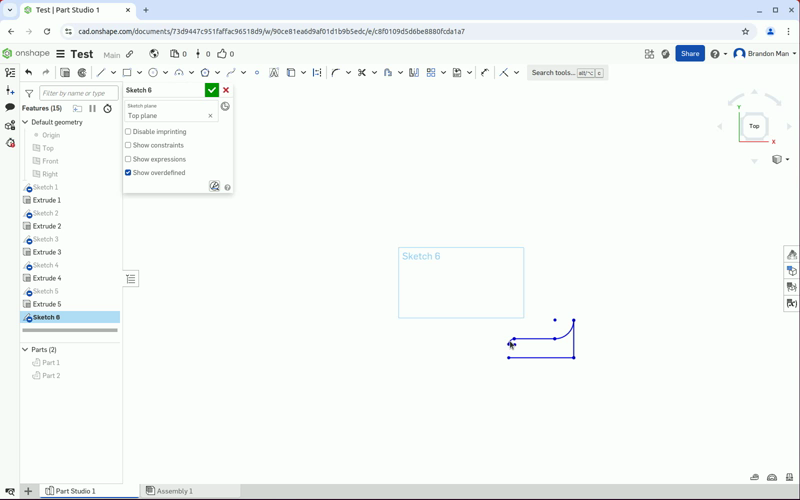
key(l)
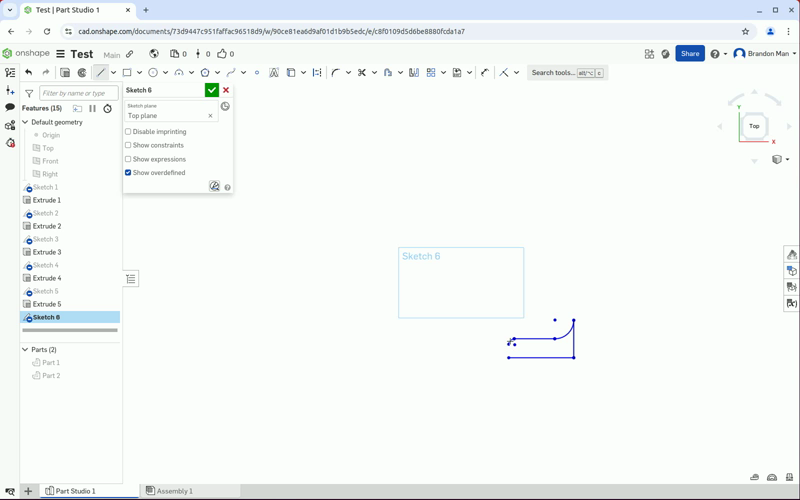
mouse_move(508, 344)
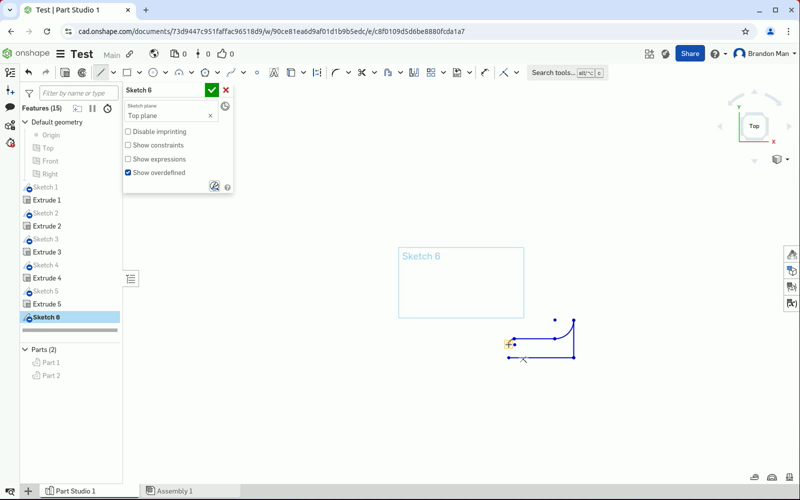
scroll(6)
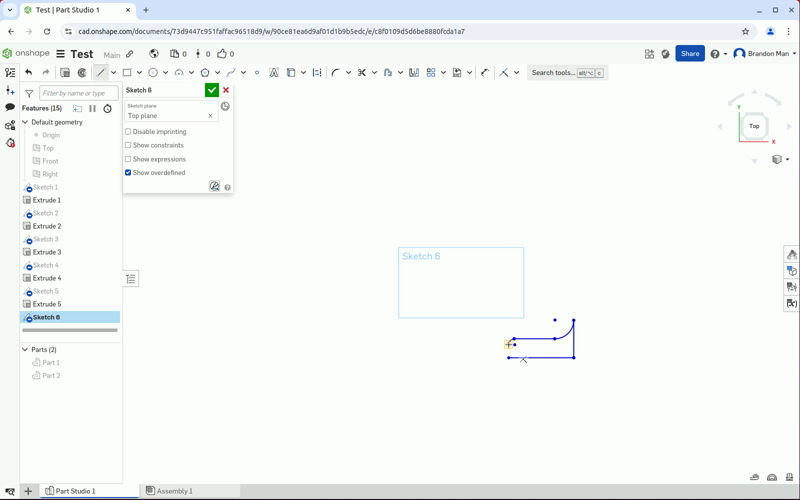
scroll(6)
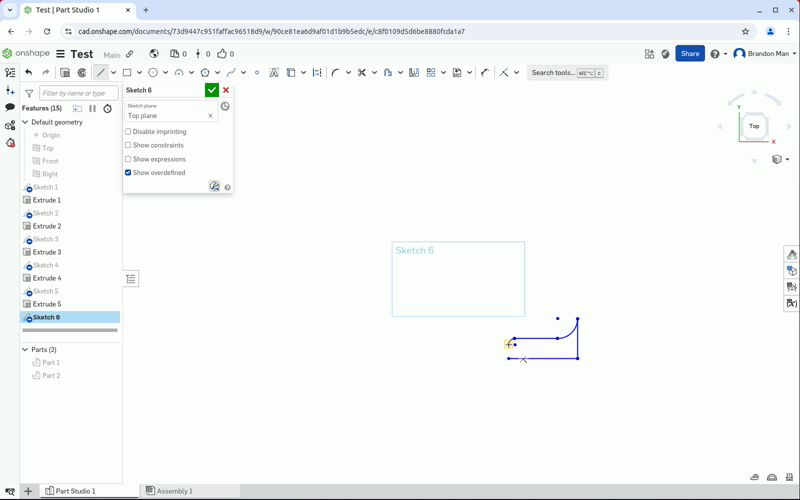
scroll(6)
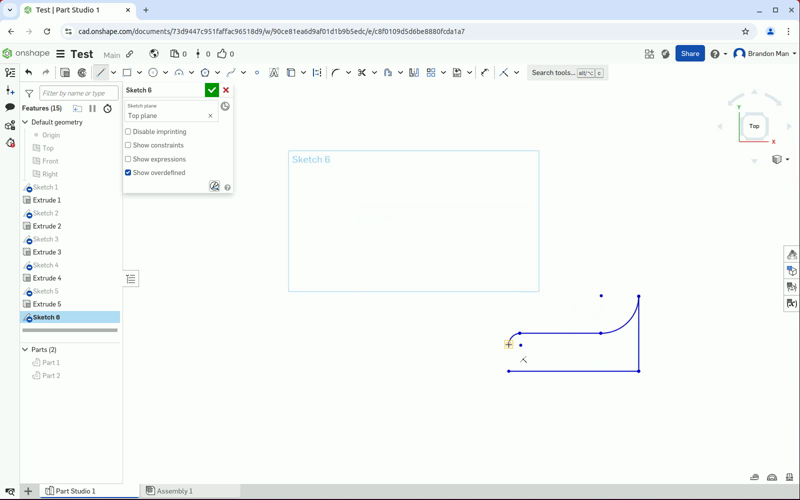
scroll(6)
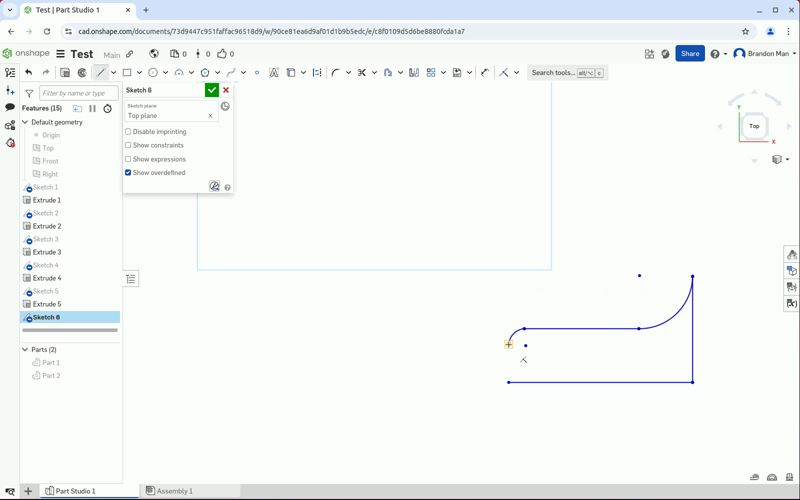
scroll(6)
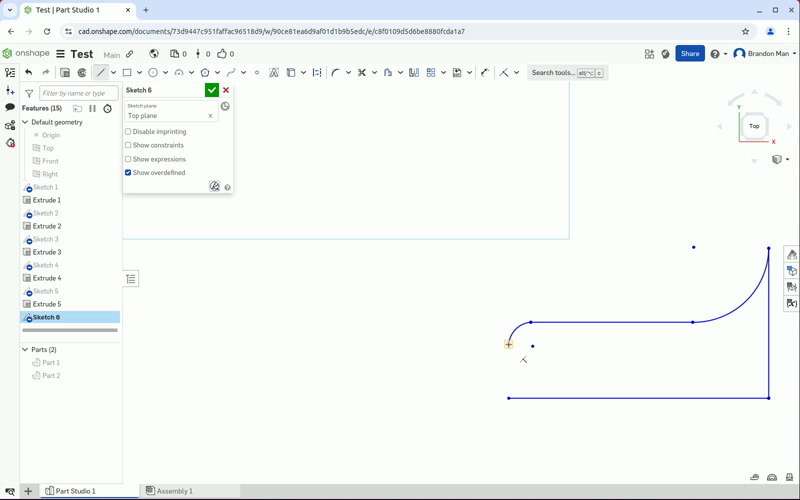
scroll(6)
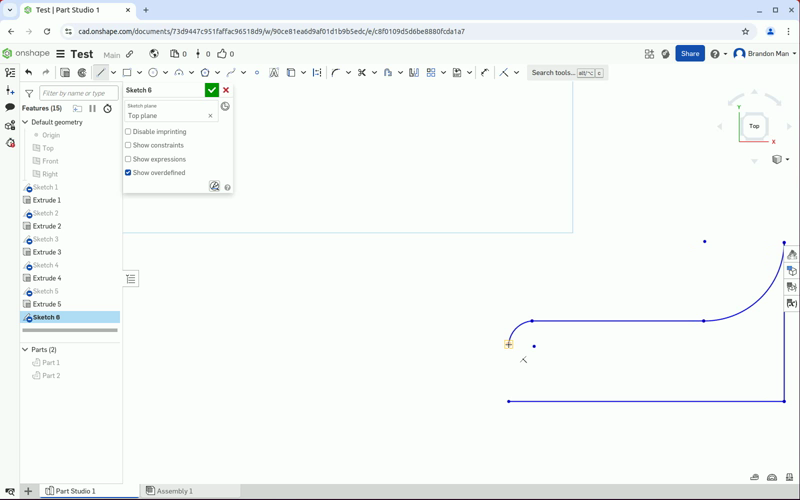
scroll(6)
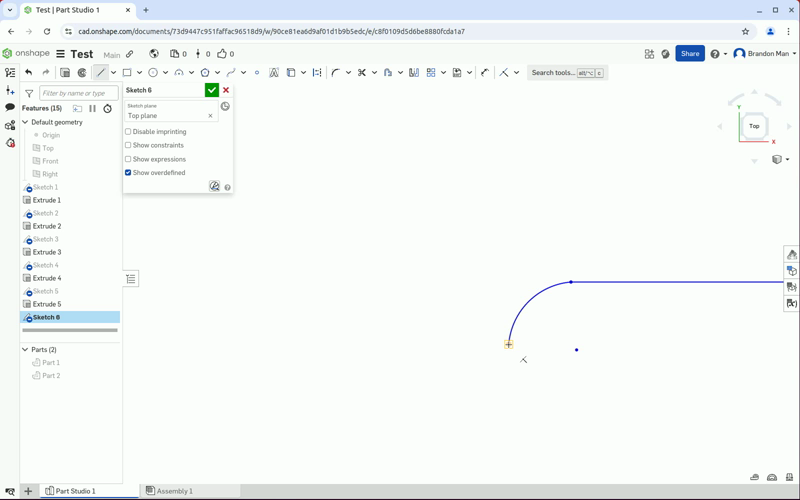
click(508, 344)
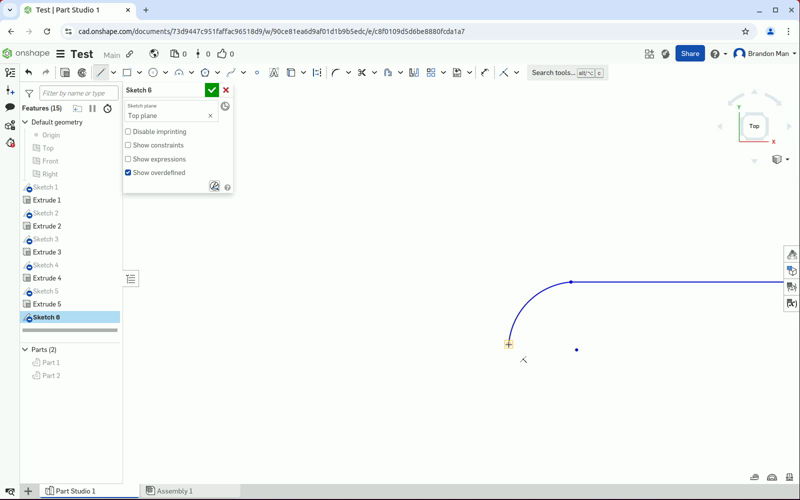
scroll(-6)
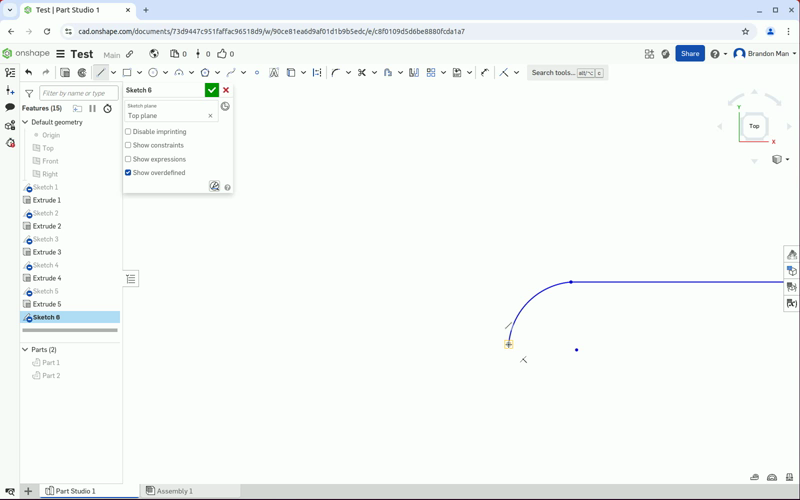
scroll(-6)
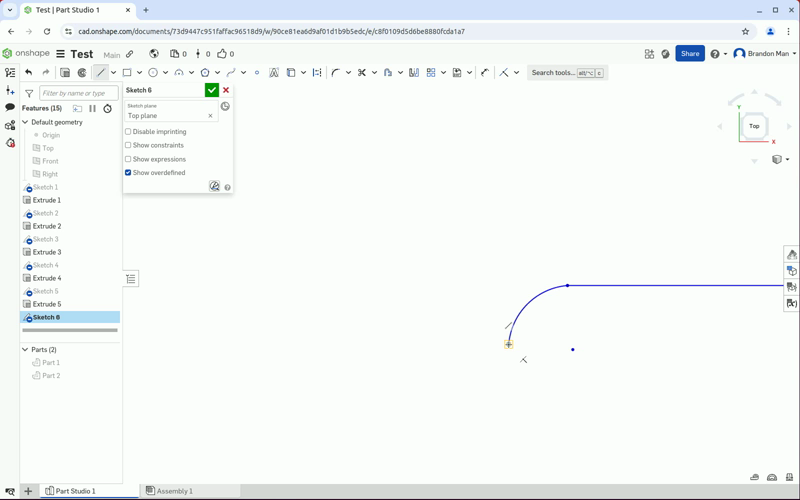
scroll(-6)
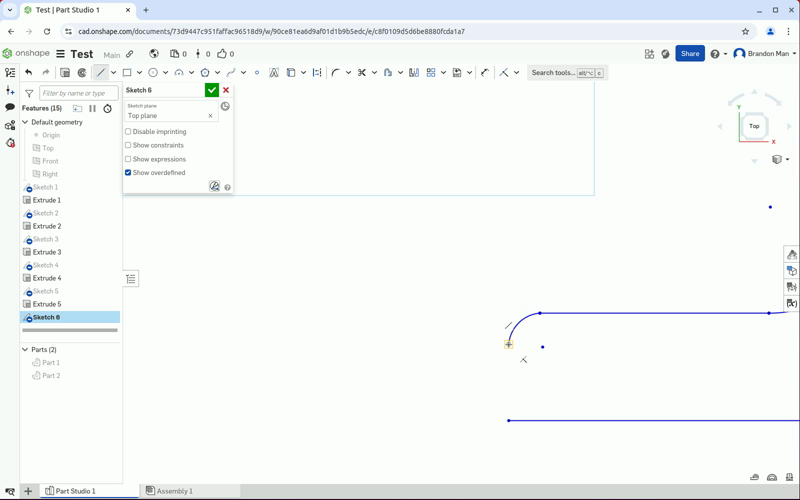
scroll(-6)
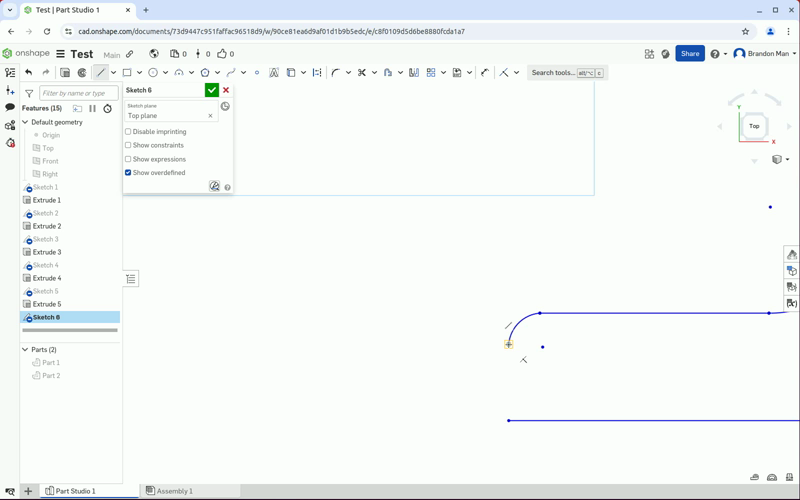
scroll(-6)
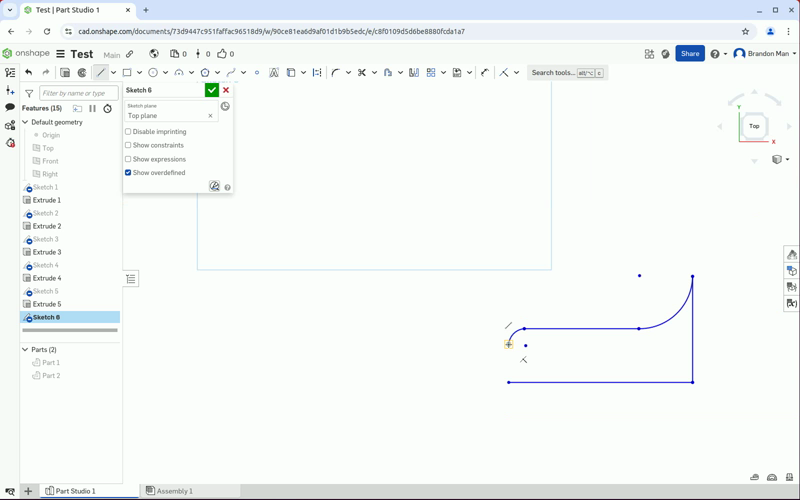
scroll(-6)
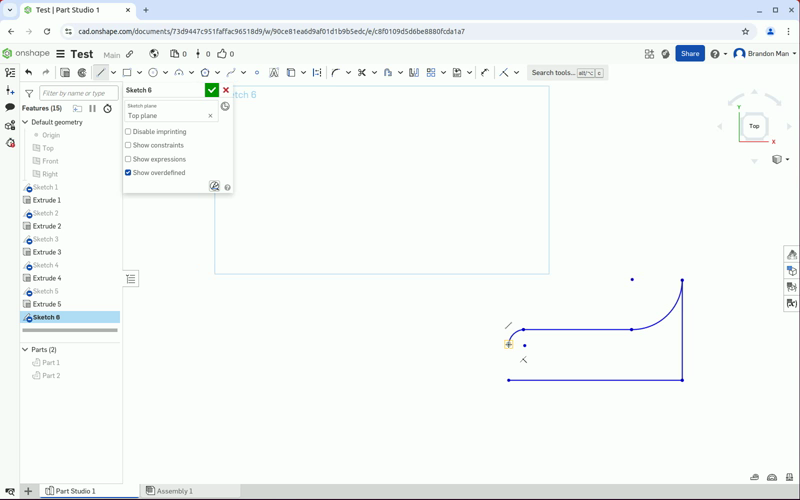
scroll(-6)
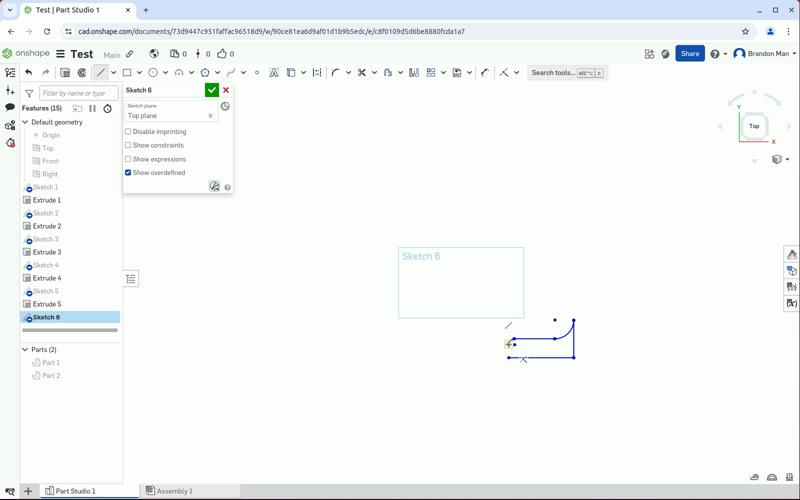
mouse_move(538, 344)
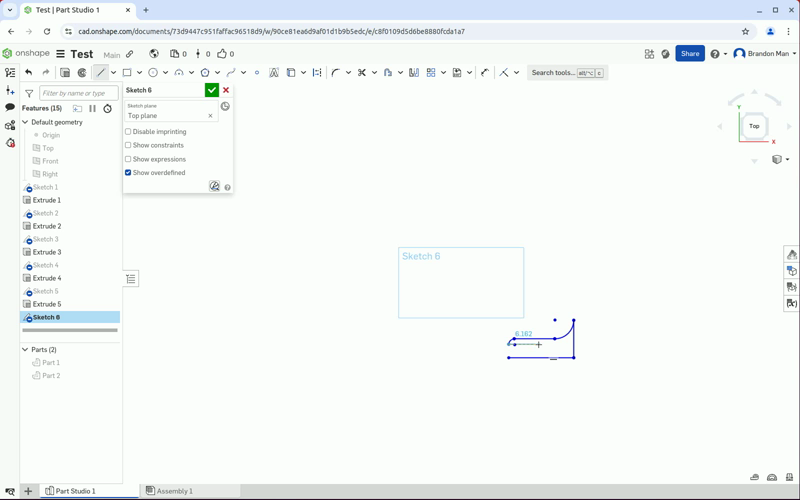
key_down(shift)
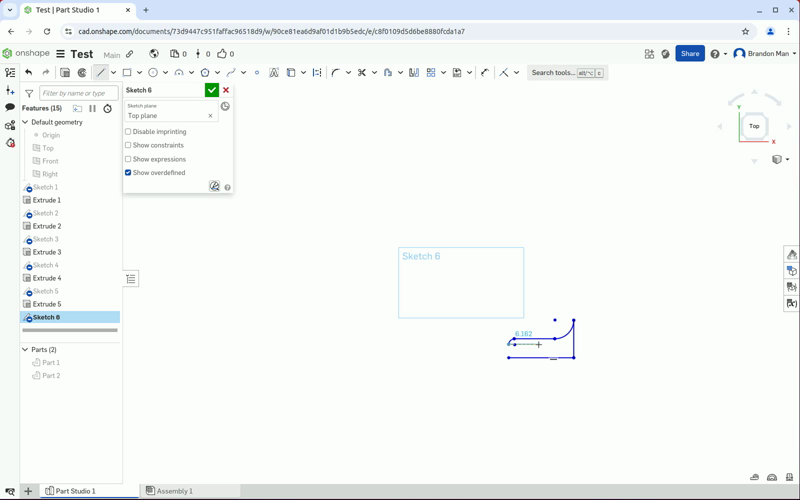
mouse_move(508, 357)
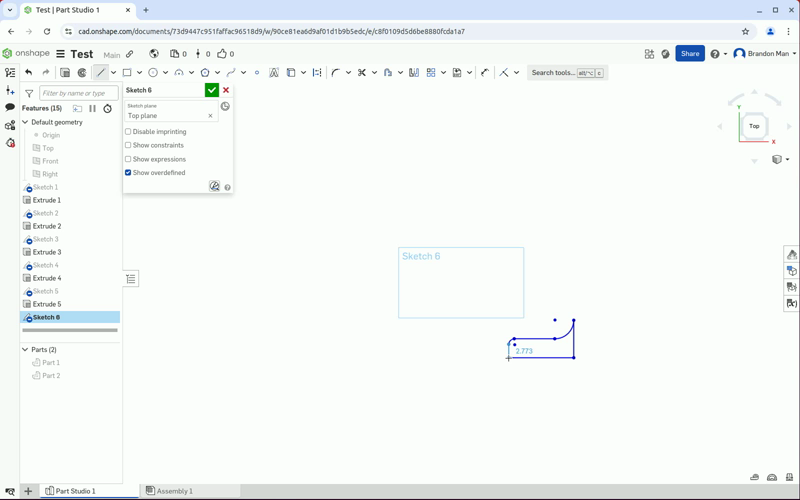
key_up(shift)
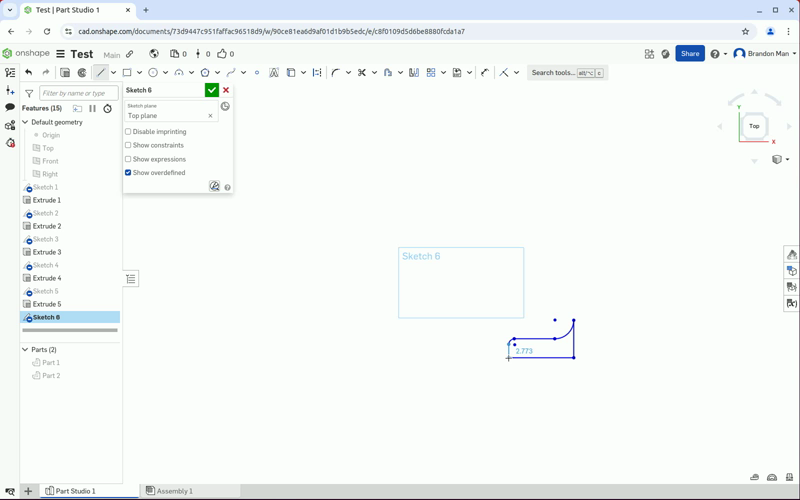
click(508, 357)
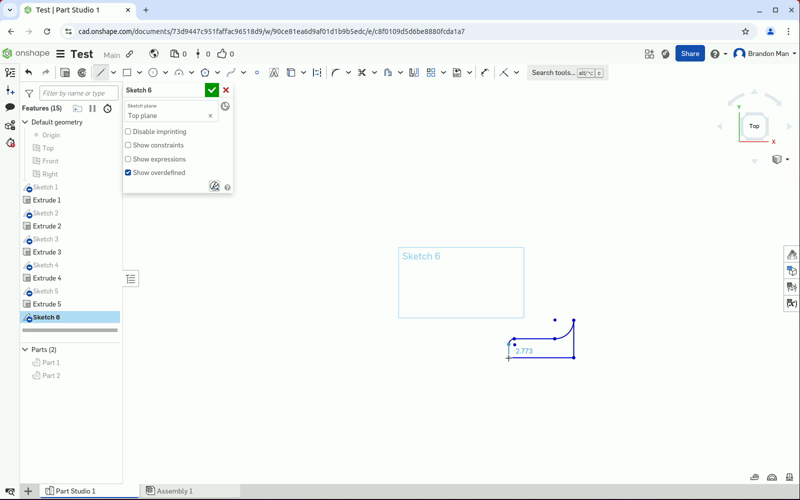
key(esc)
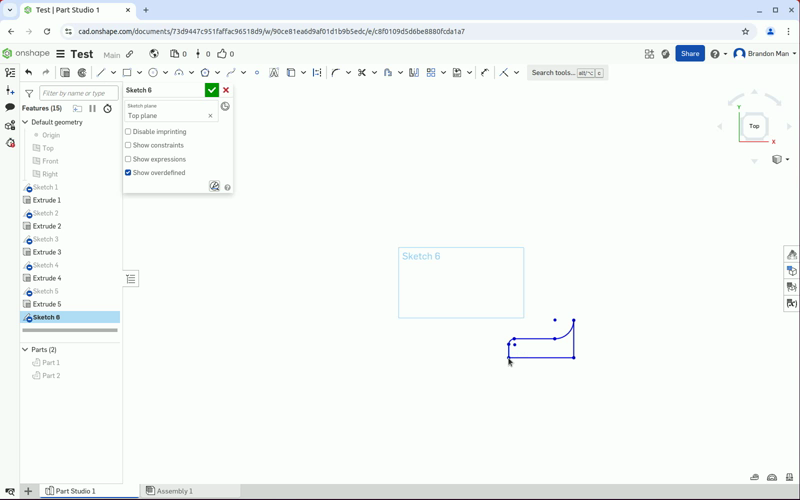
mouse_move(553, 348)
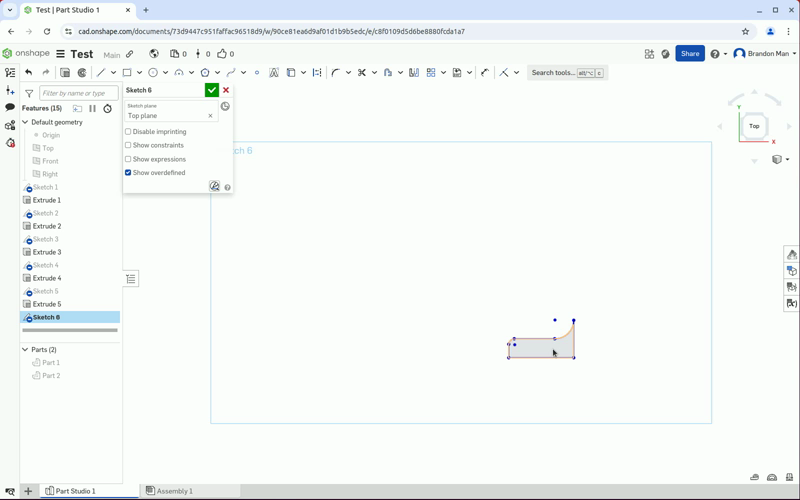
scroll(6)
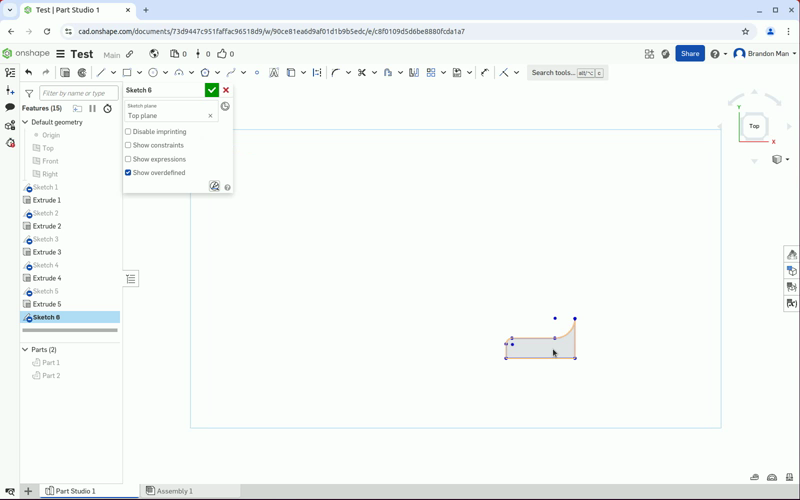
scroll(6)
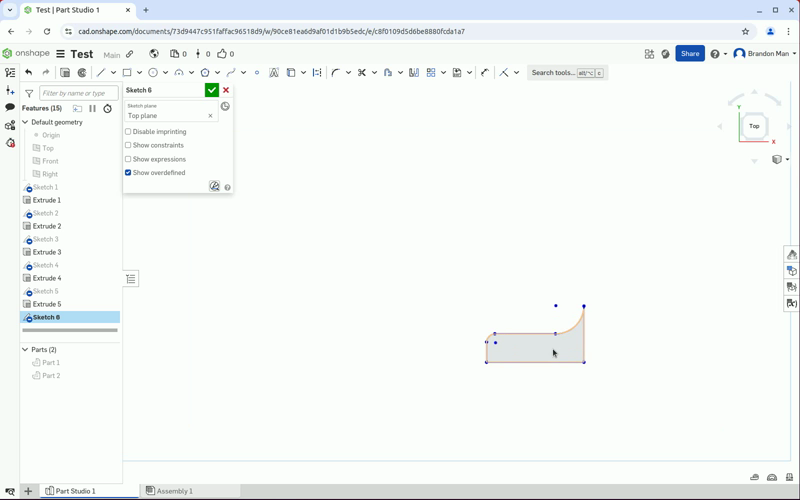
scroll(6)
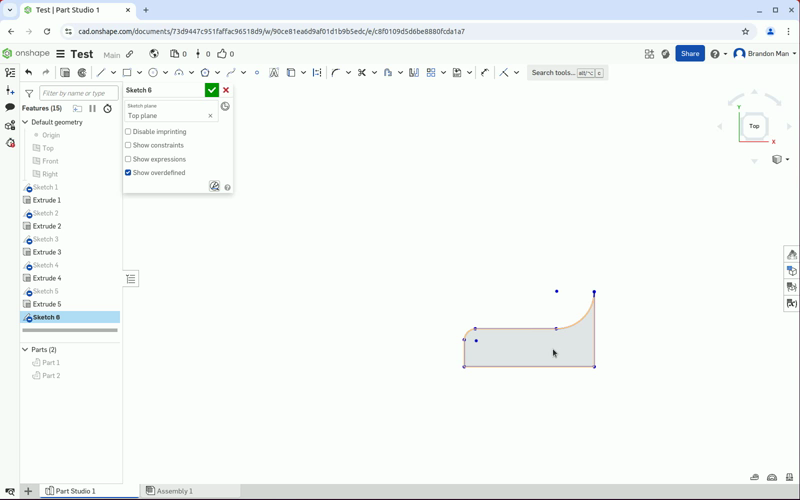
scroll(6)
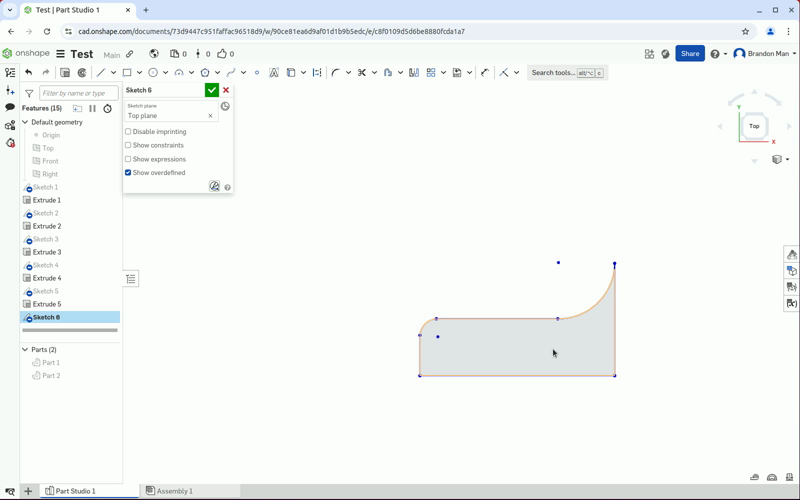
scroll(6)
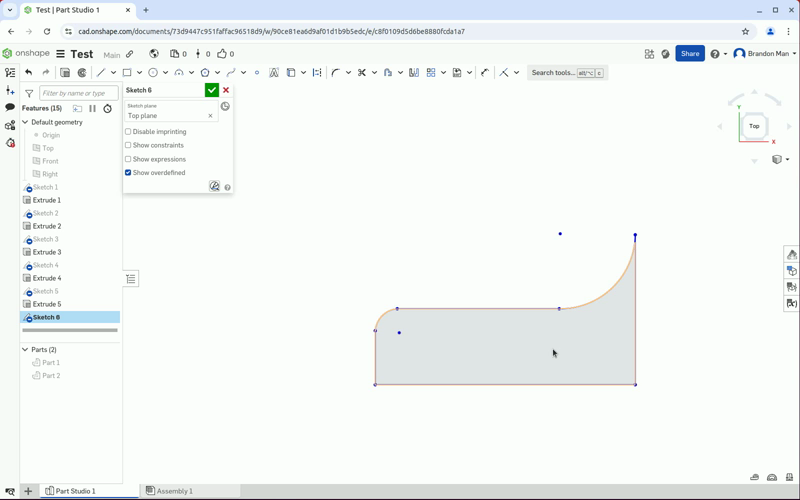
scroll(6)
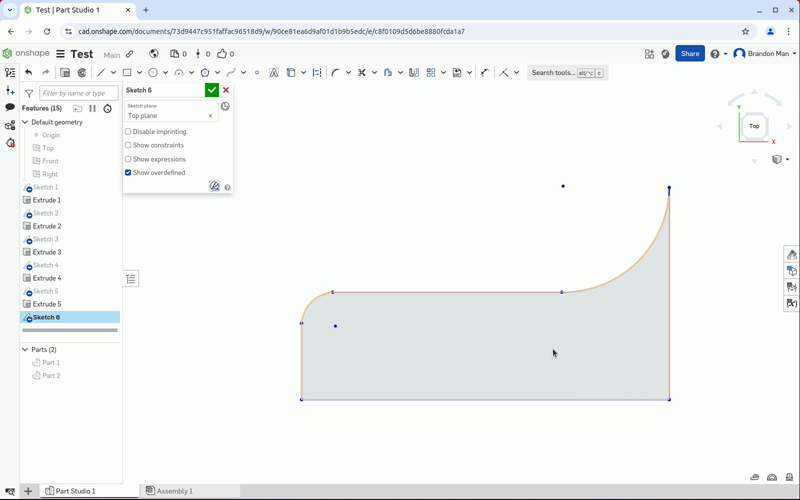
scroll(6)
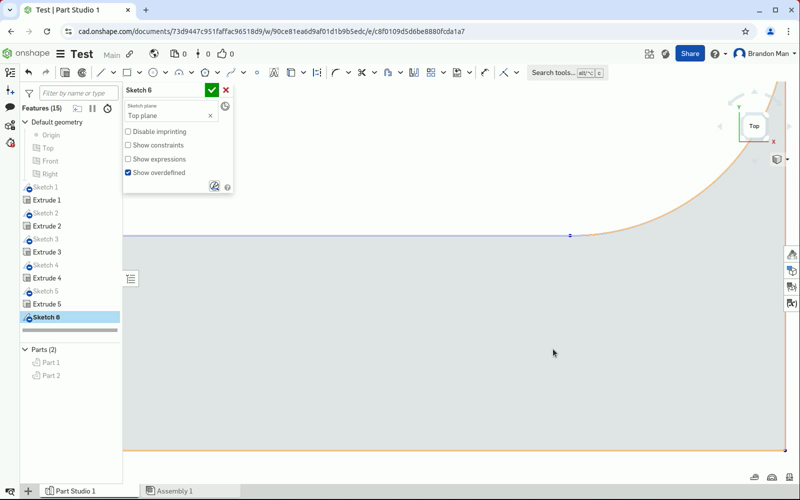
click(553, 348)
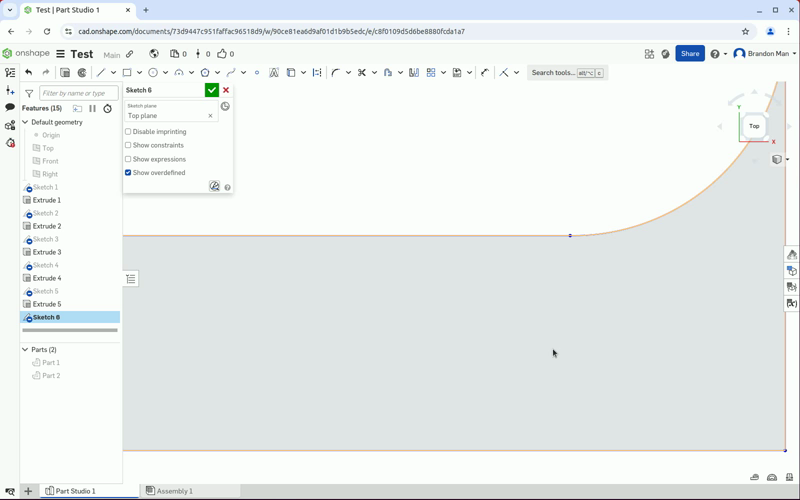
scroll(-6)
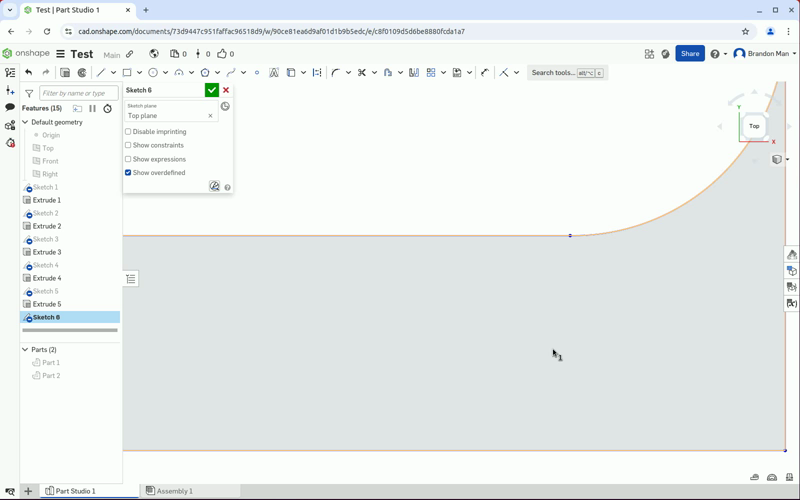
scroll(-6)
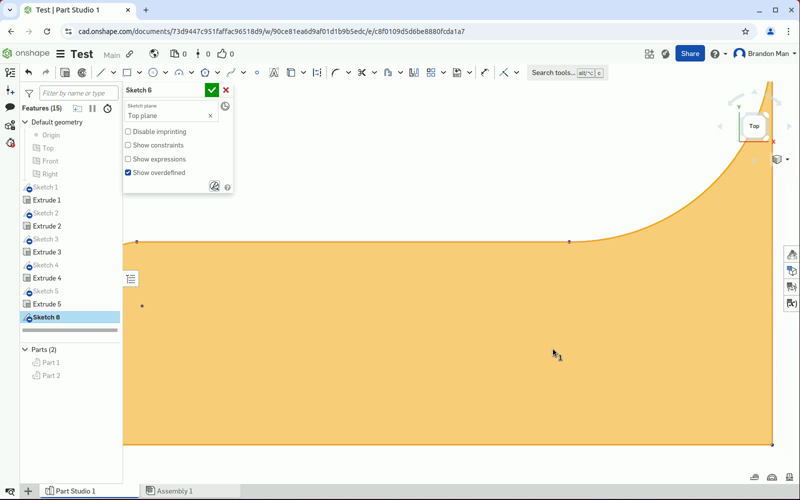
scroll(-6)
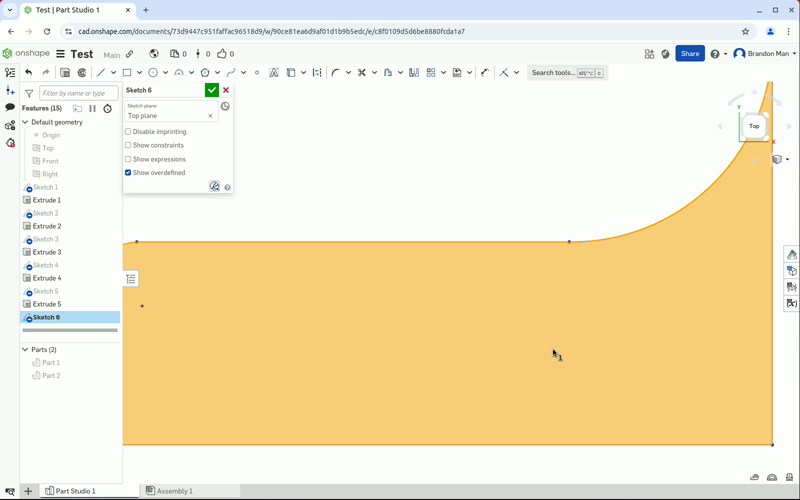
scroll(-6)
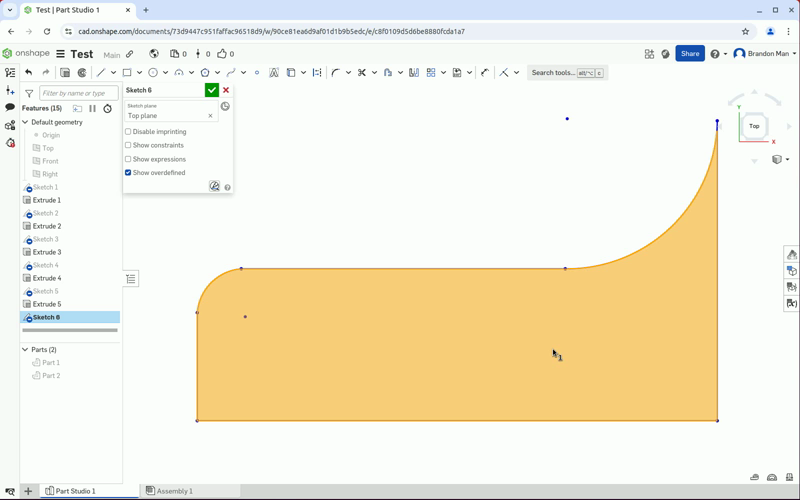
scroll(-6)
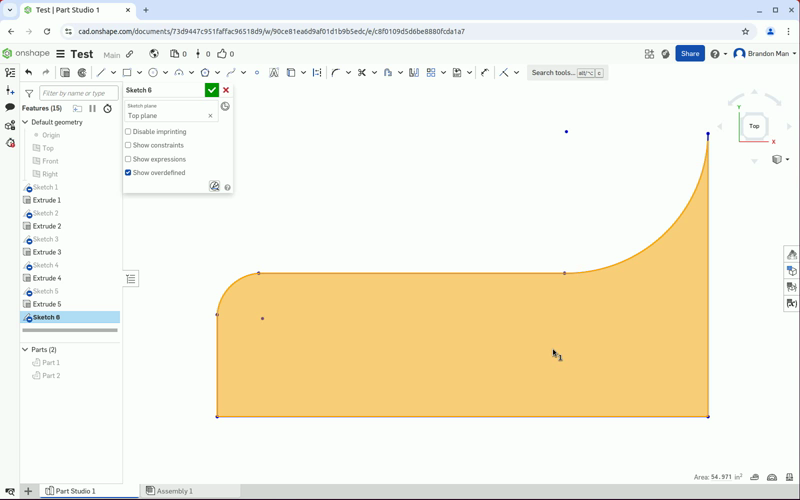
scroll(-6)
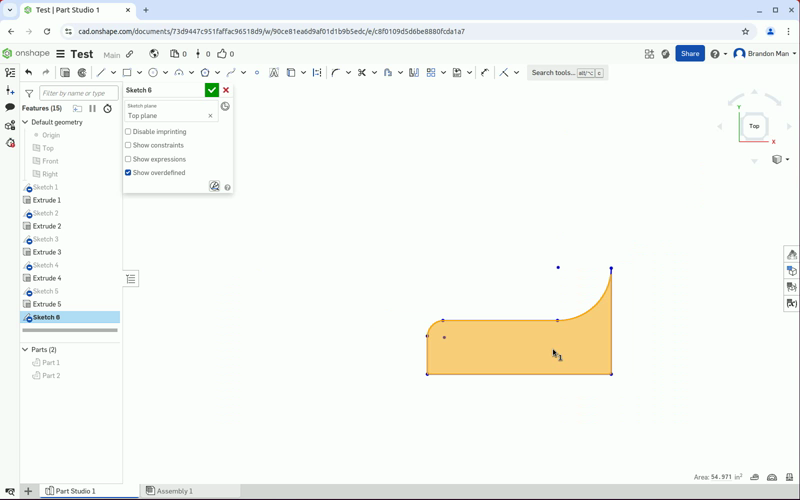
scroll(-6)
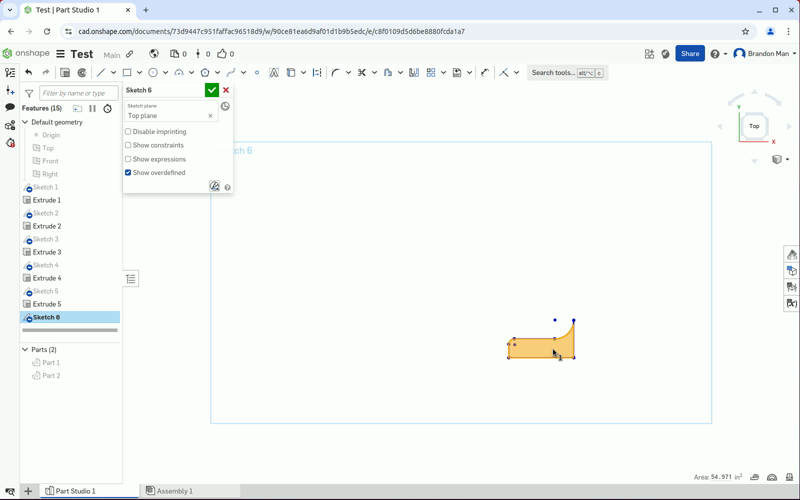
mouse_move(73, 352)
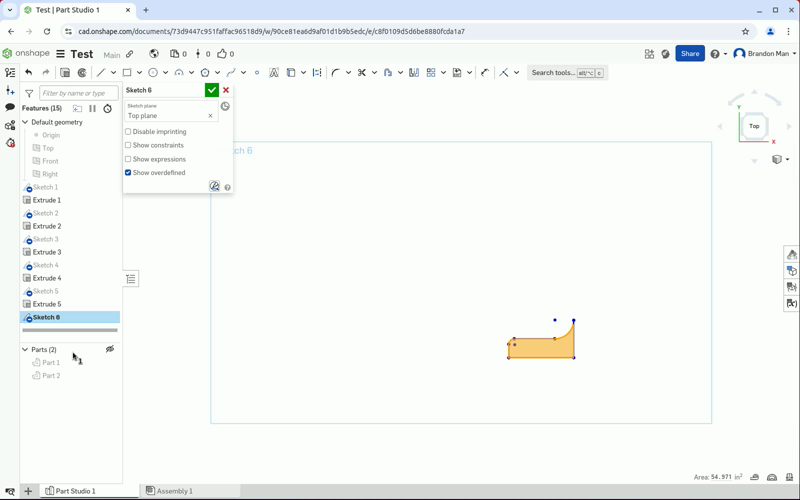
key(shift+y)
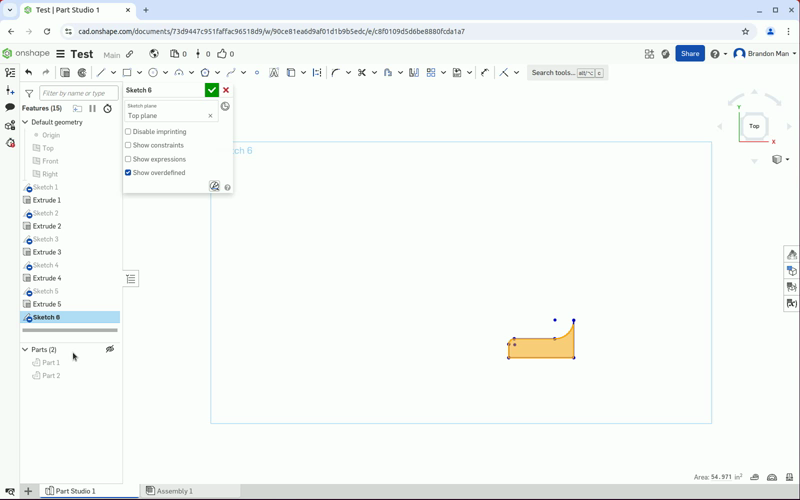
key(shift+e)
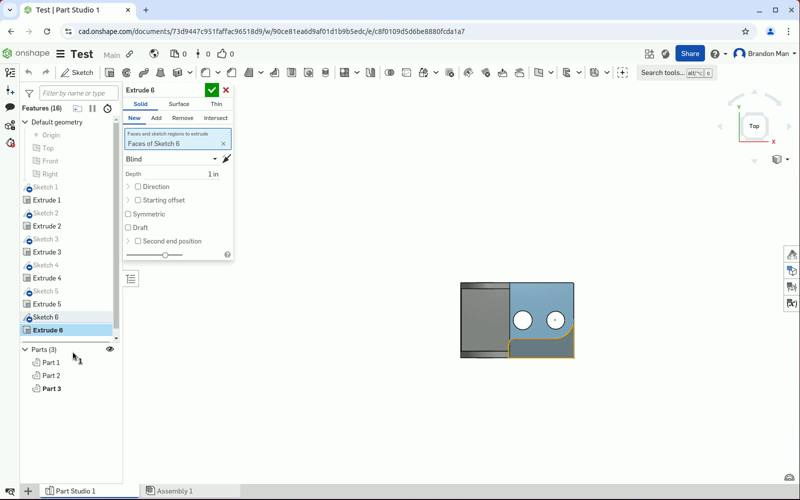
mouse_move(143, 106)
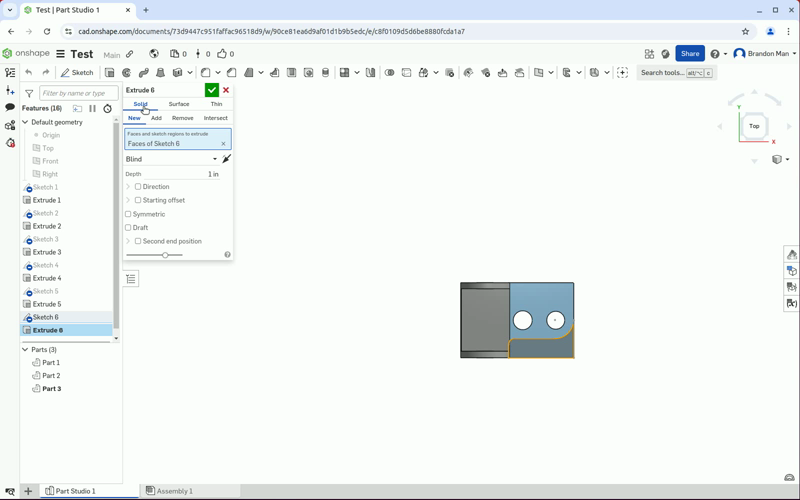
click(143, 106)
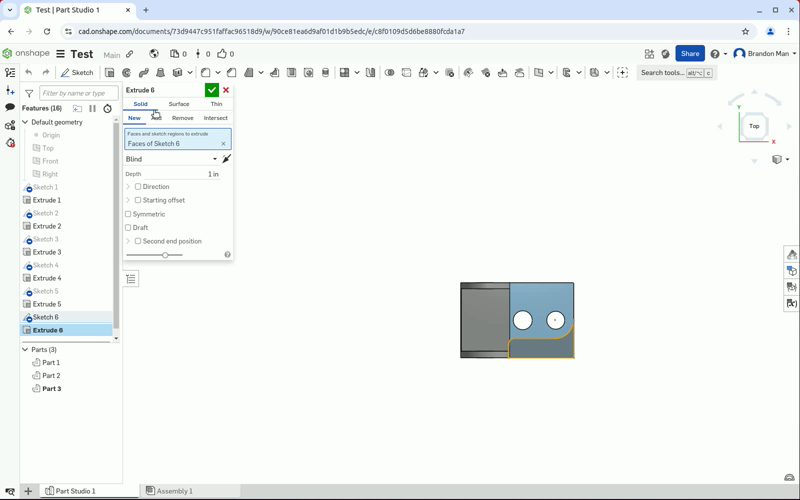
mouse_move(186, 120)
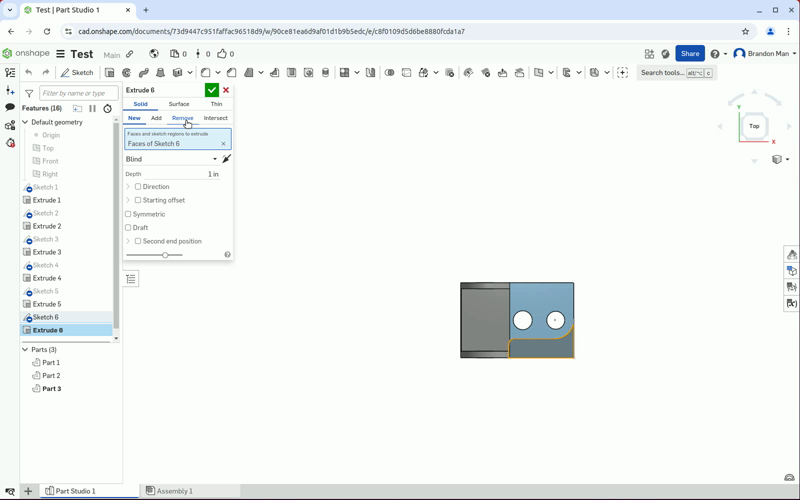
click(186, 120)
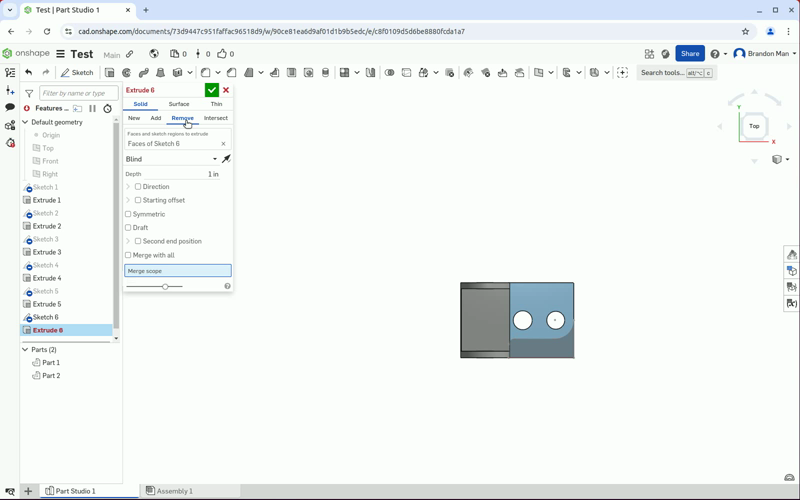
key(tab, 4)
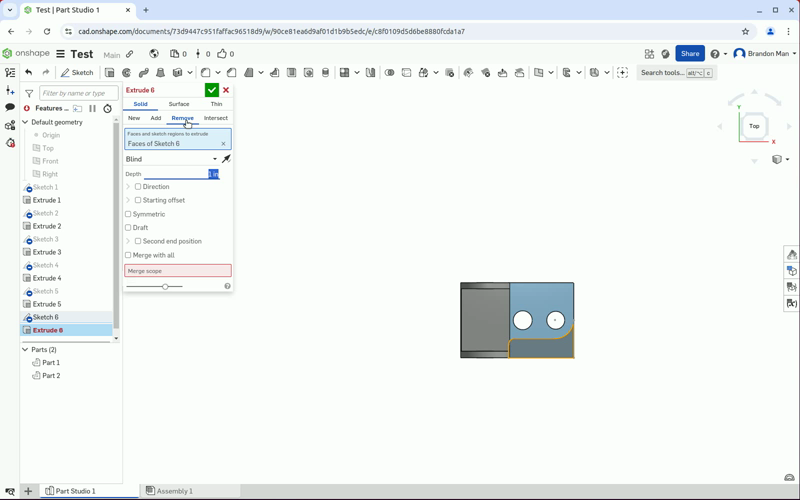
text(-4.333)
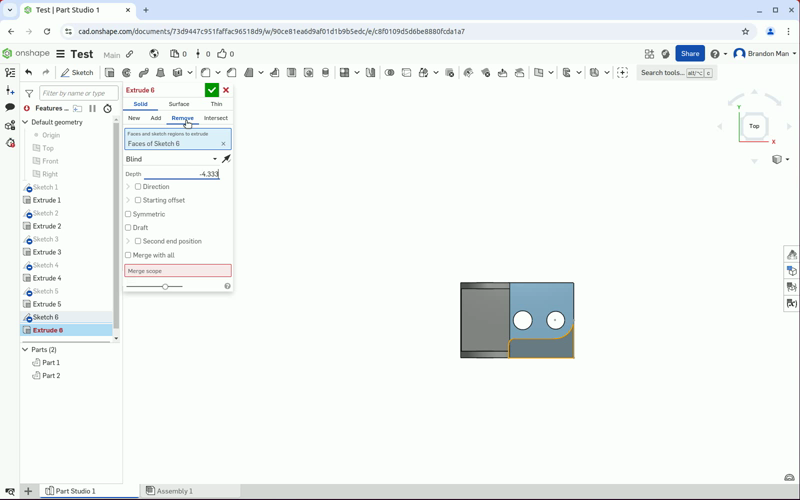
key(tab, 6)
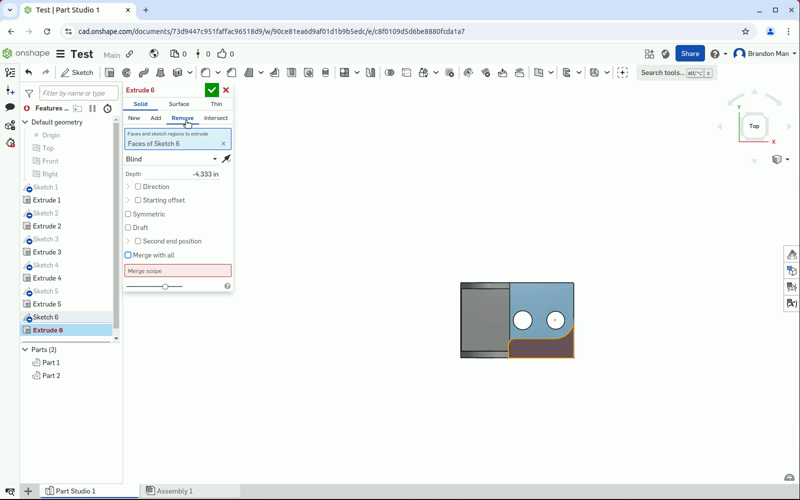
key(space)
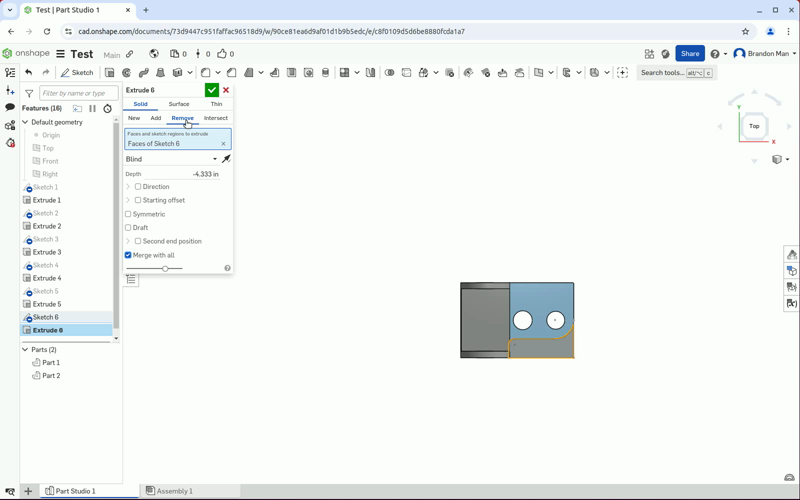
key(enter)
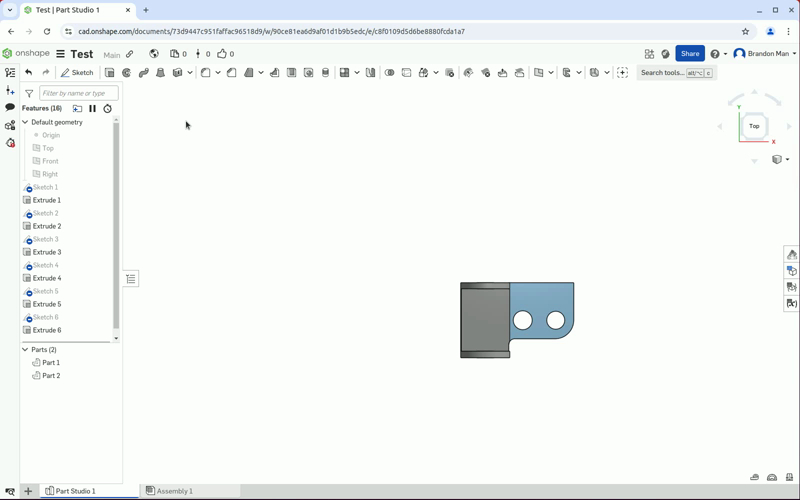
key(shift+h)
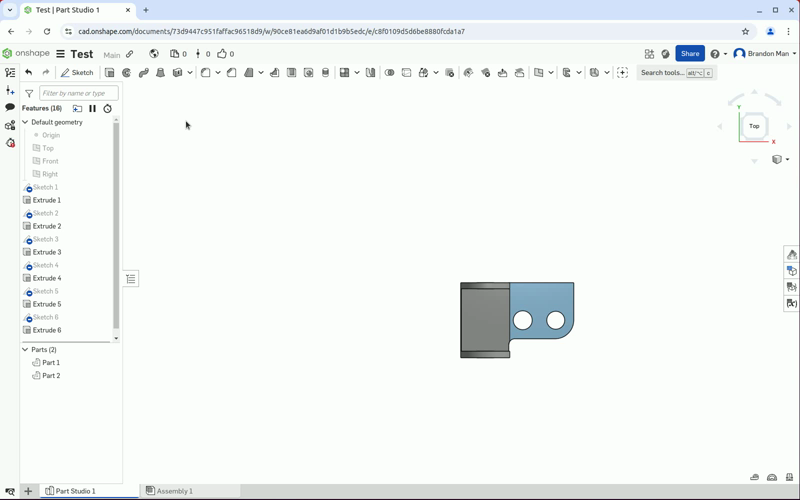
key(shift+h)
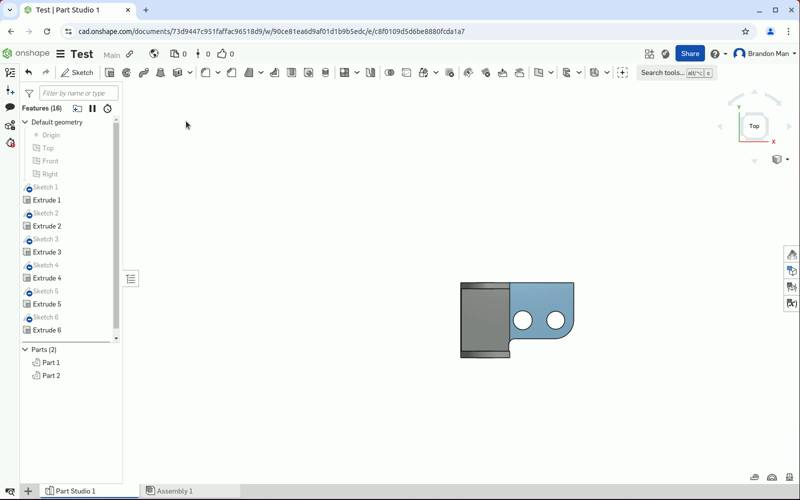
mouse_move(69, 189)
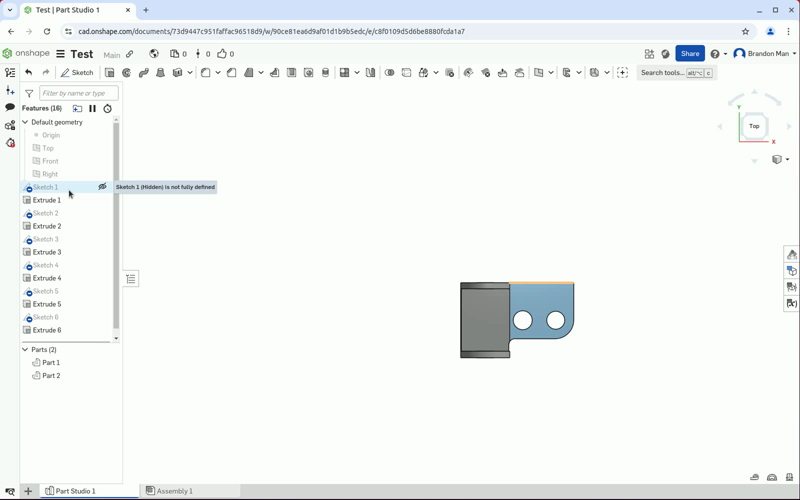
click(69, 189)
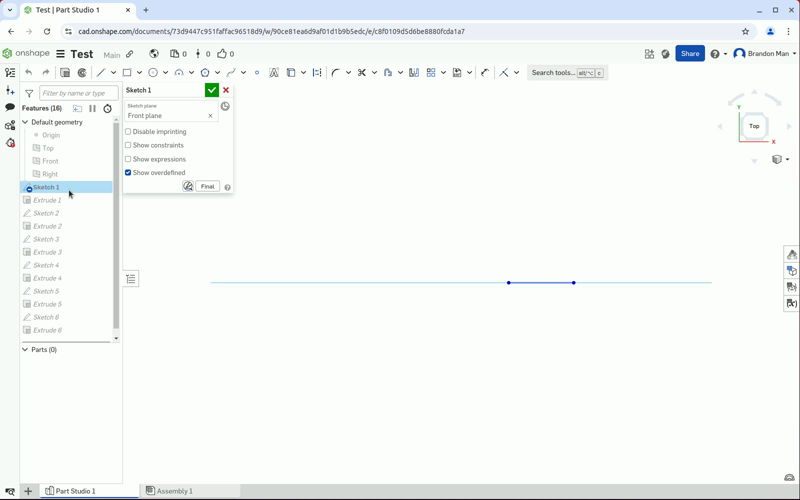
mouse_move(229, 92)
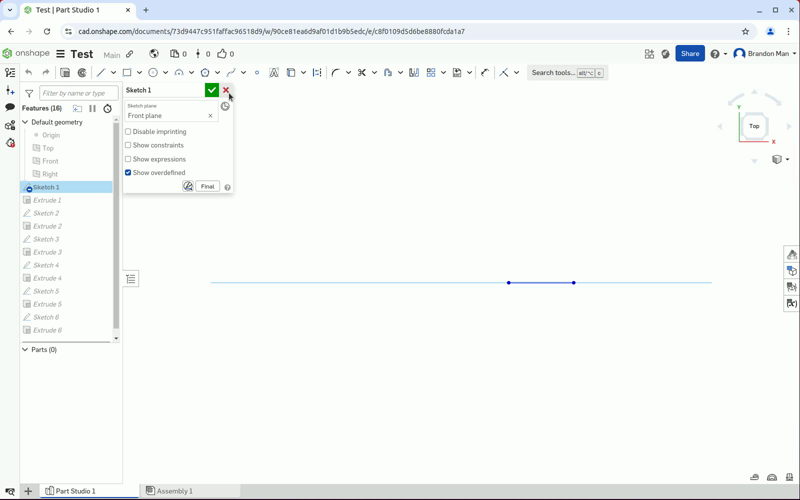
click(229, 92)
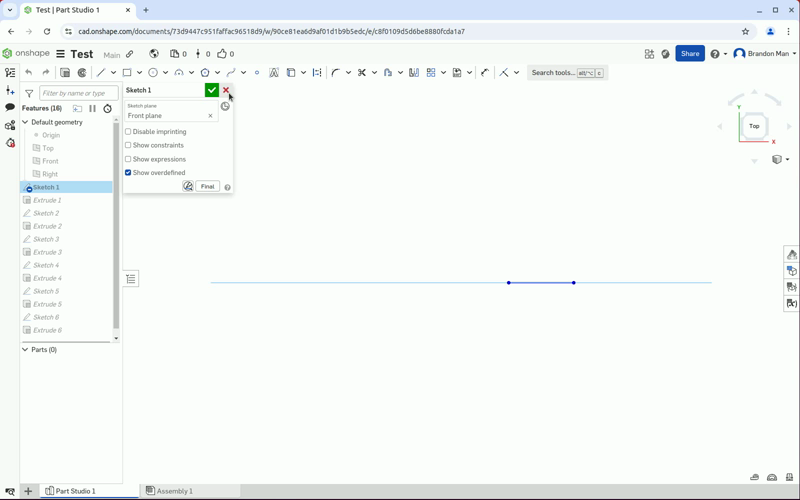
key(shift+s)
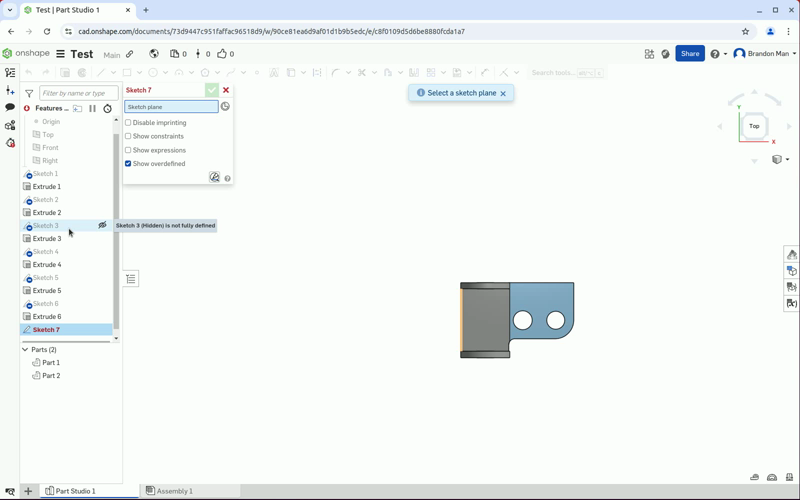
scroll(3)
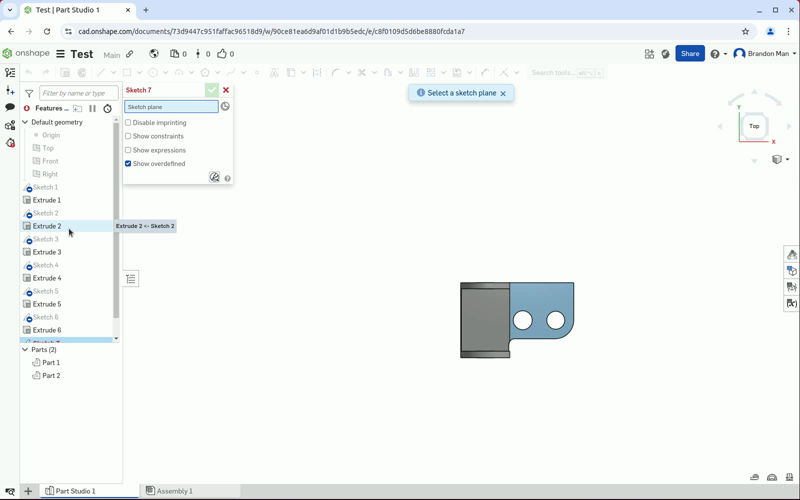
mouse_move(69, 150)
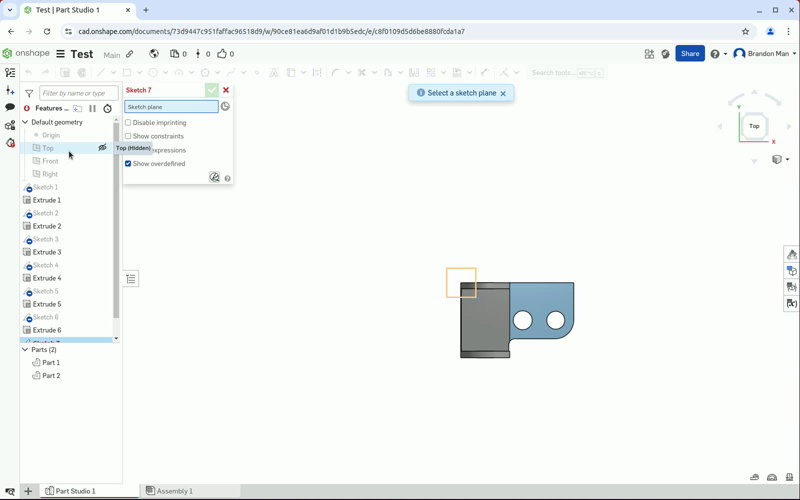
click(69, 150)
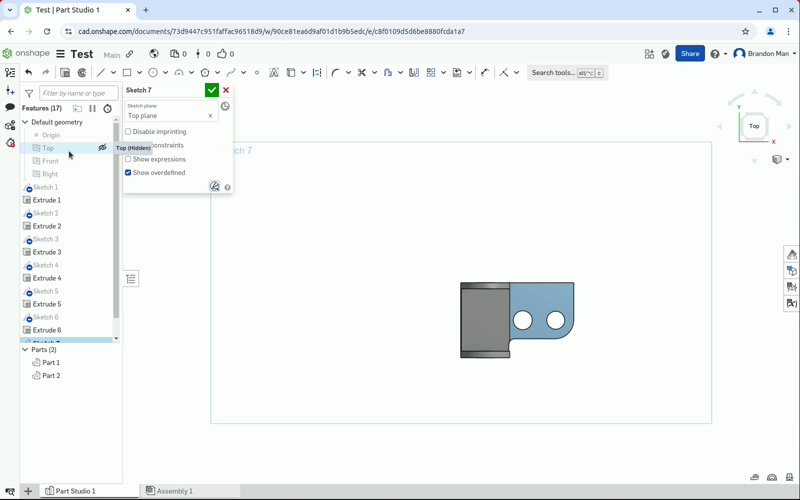
mouse_move(73, 352)
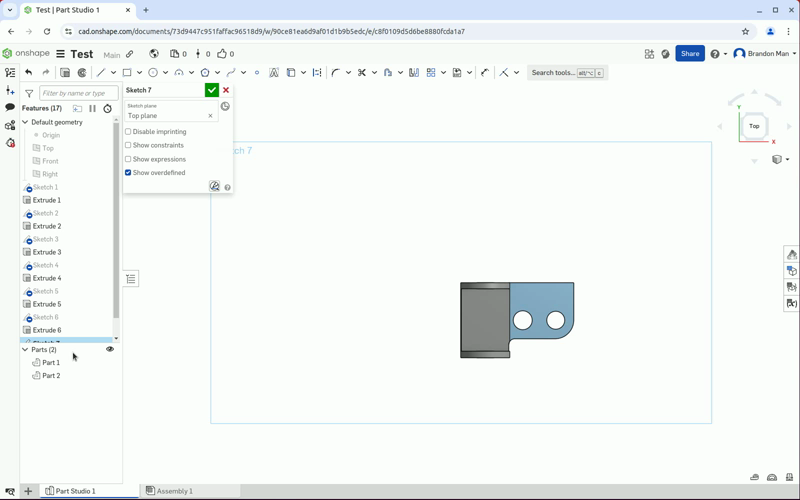
key(y)
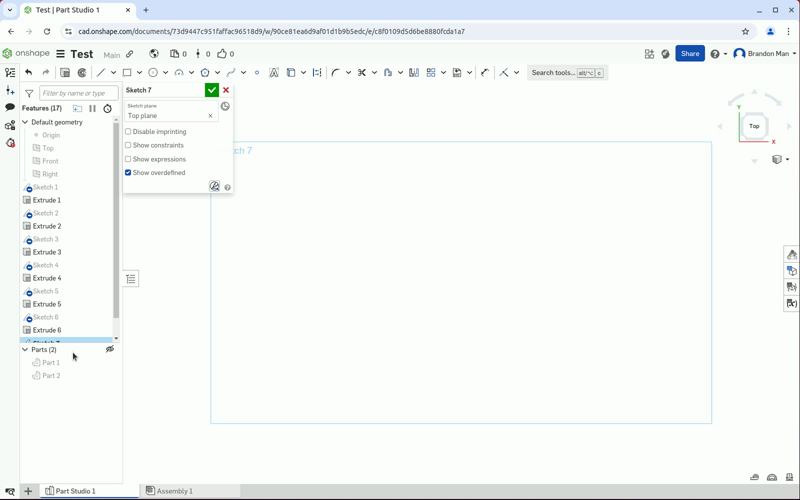
key(a)
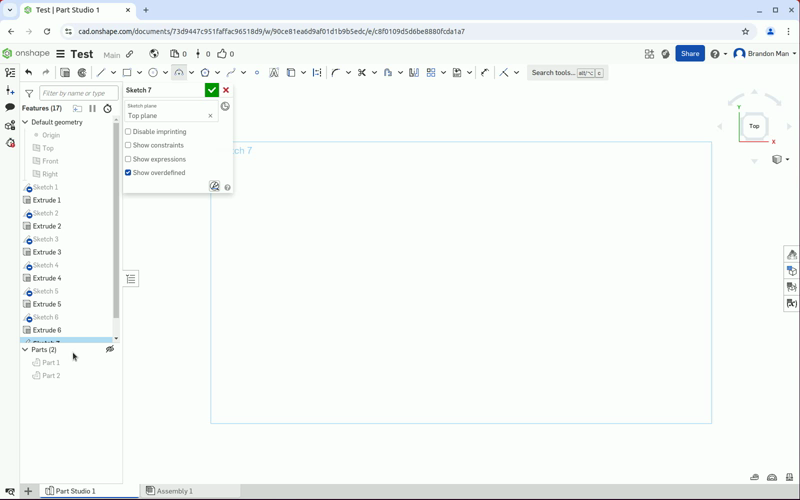
key_down(shift)
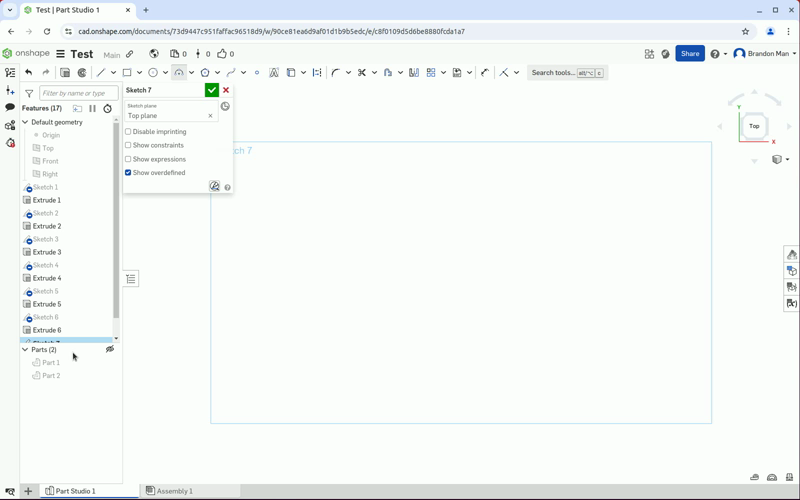
mouse_move(508, 295)
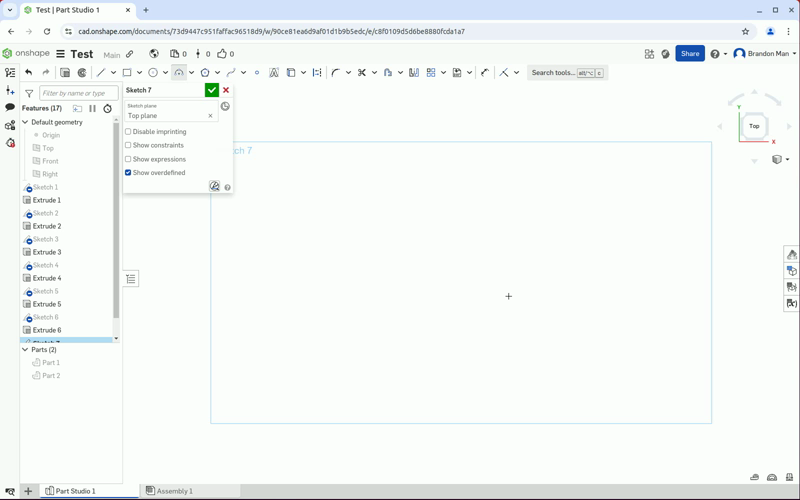
click(508, 295)
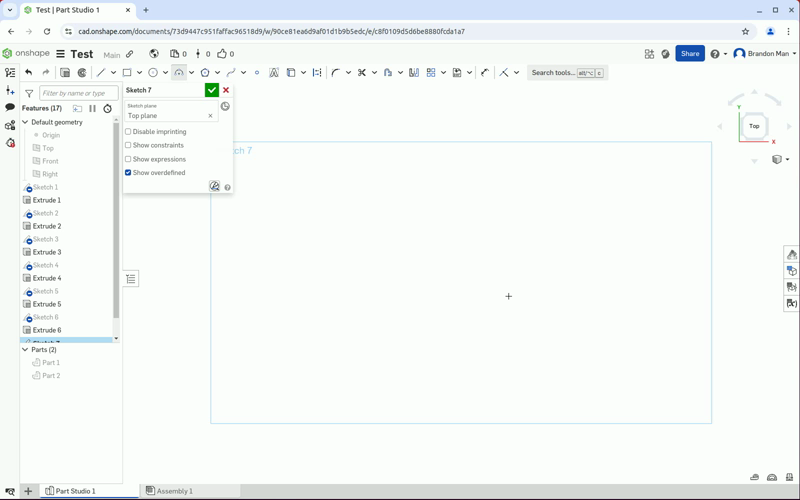
key_up(shift)
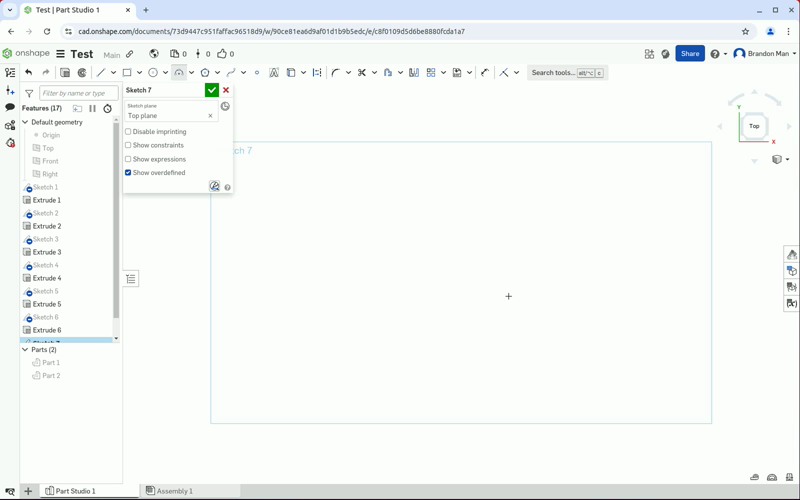
key_down(shift)
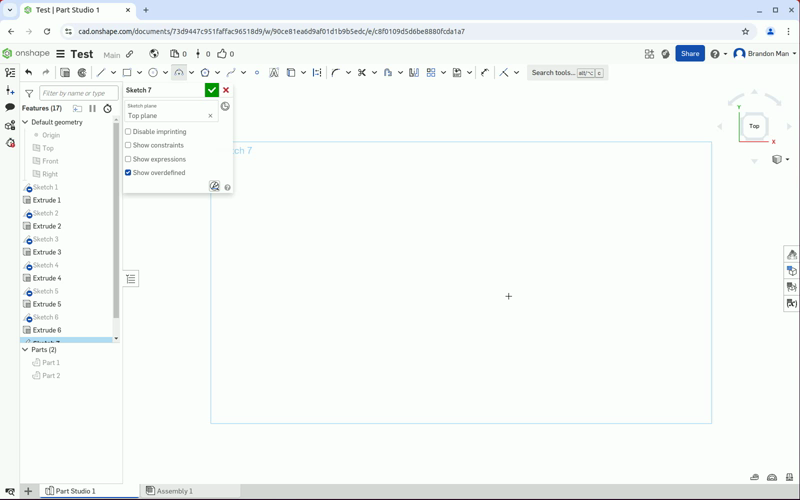
mouse_move(514, 301)
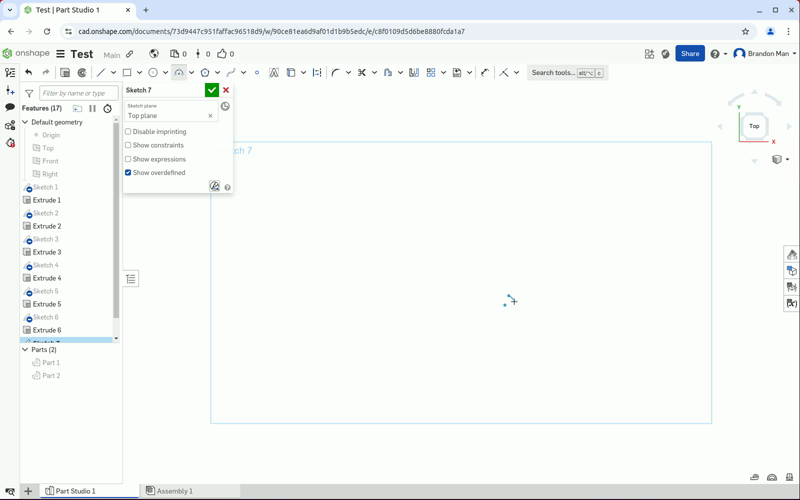
click(514, 301)
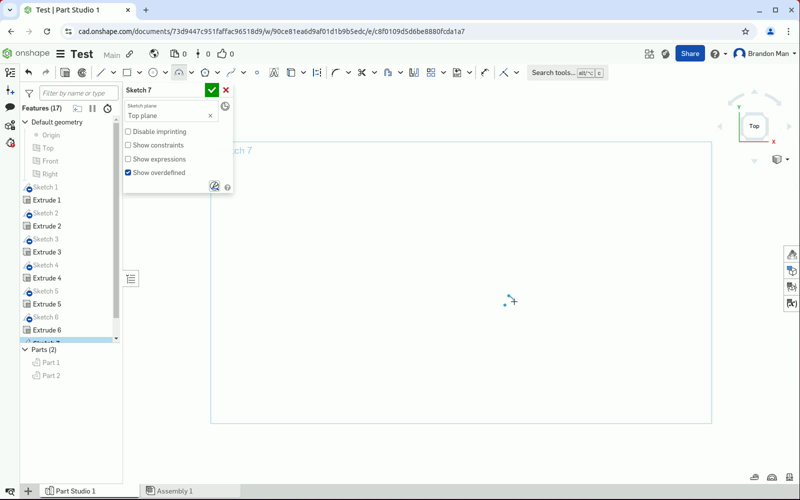
mouse_move(510, 299)
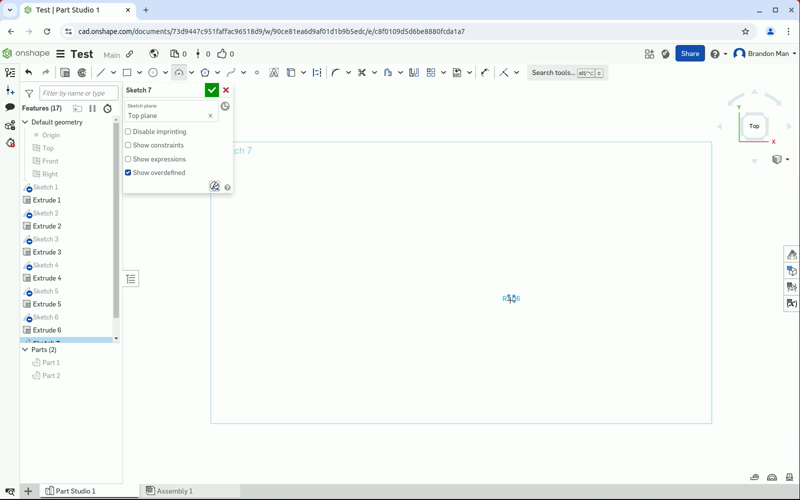
click(510, 299)
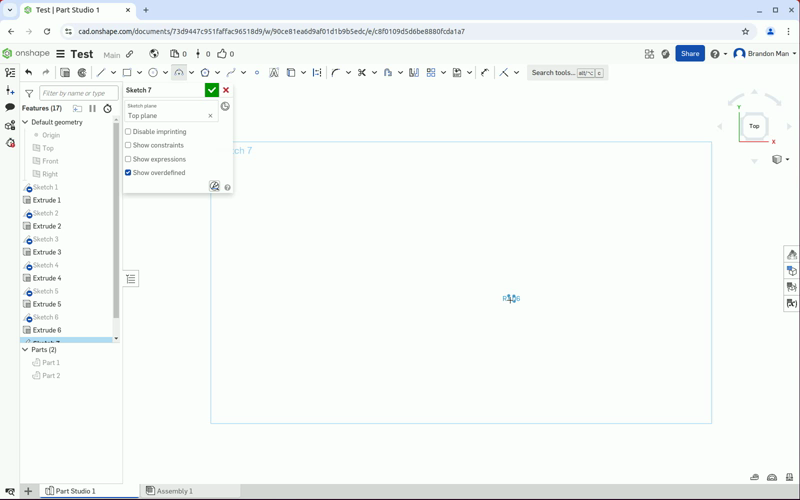
key_up(shift)
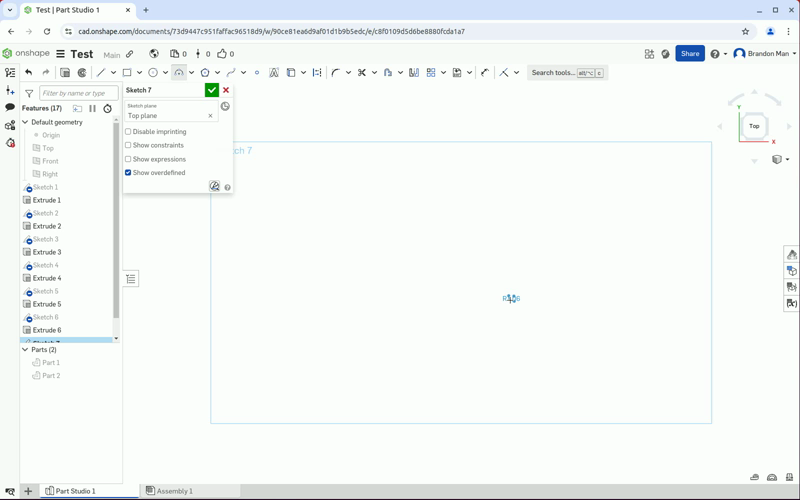
key(esc)
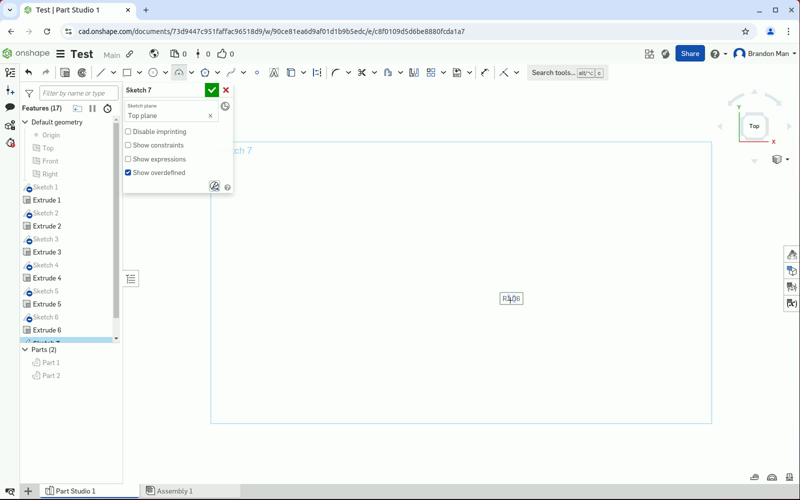
key(l)
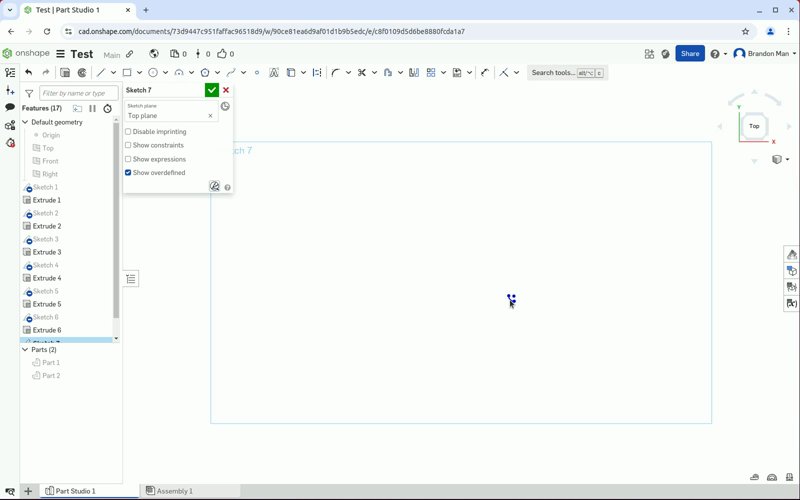
mouse_move(514, 301)
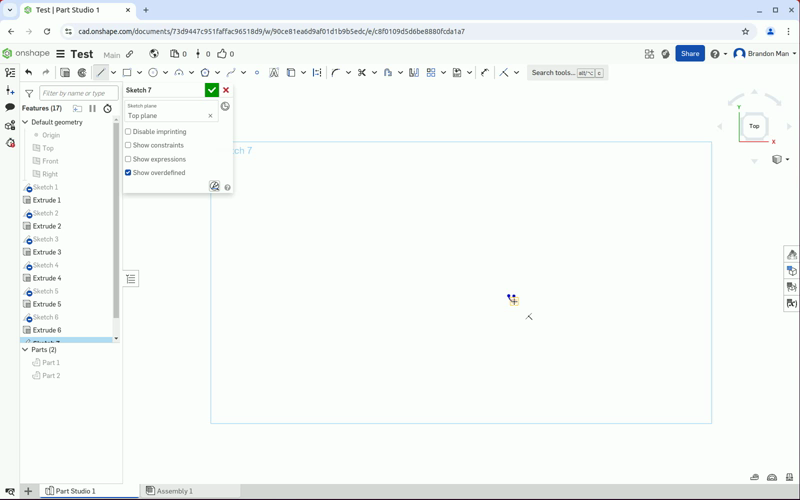
scroll(6)
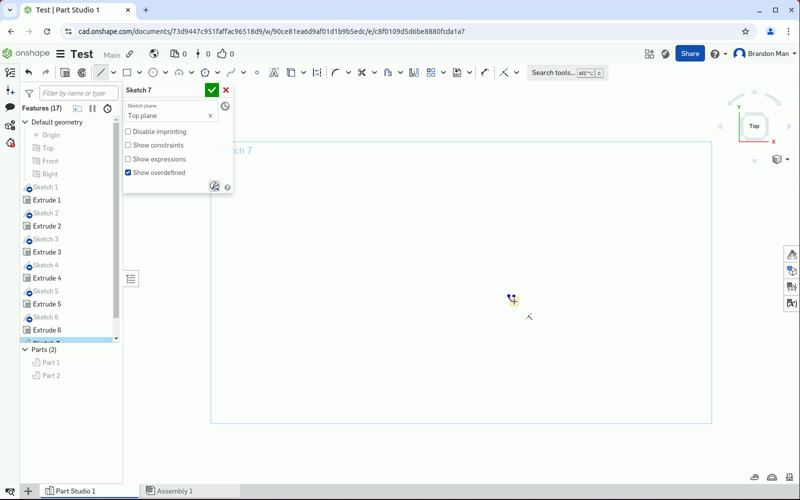
scroll(6)
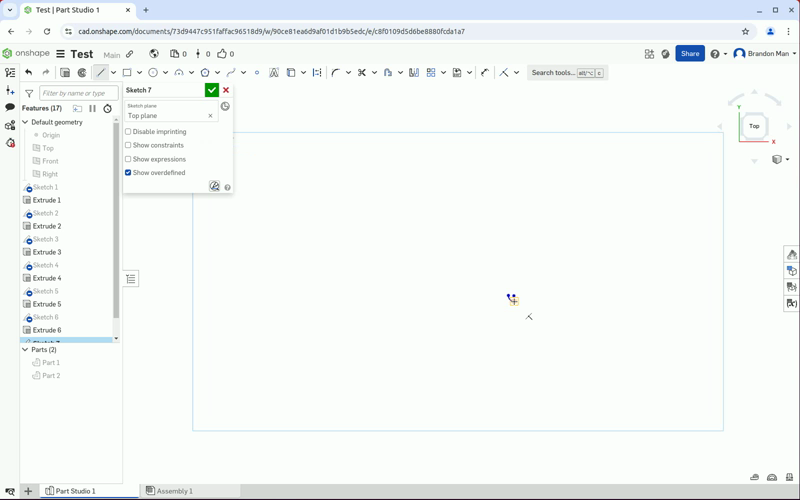
scroll(6)
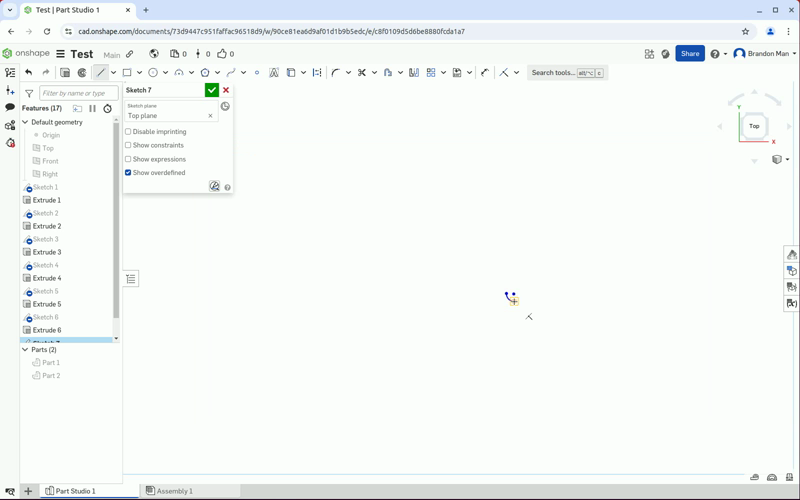
scroll(6)
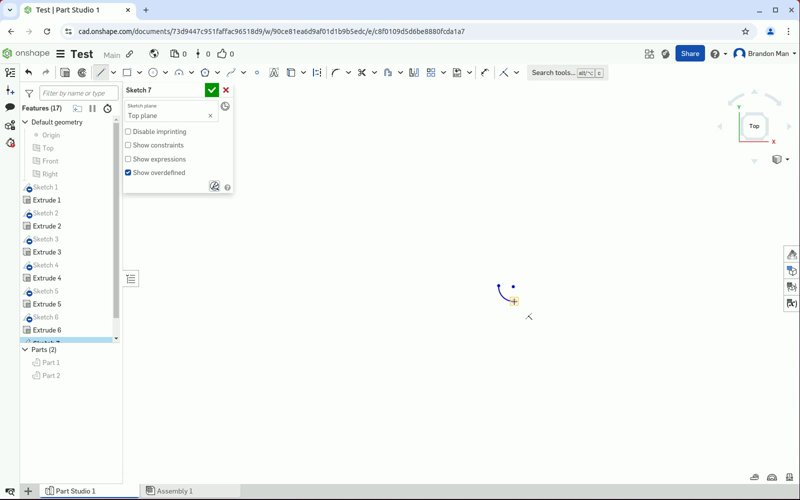
scroll(6)
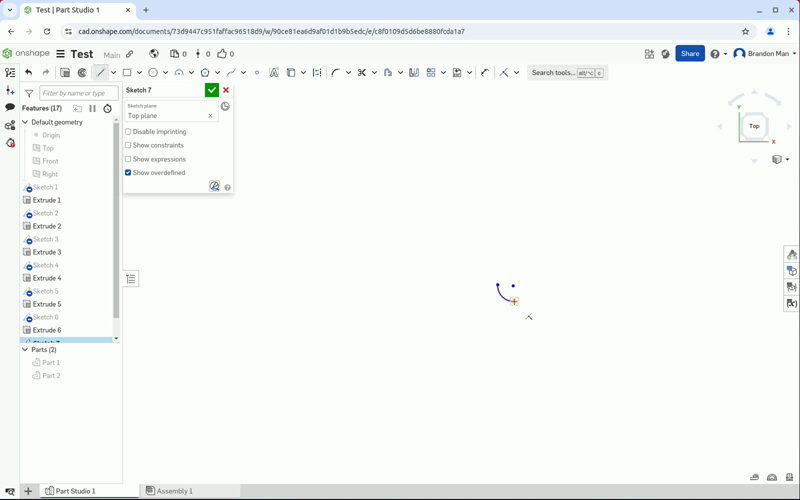
scroll(6)
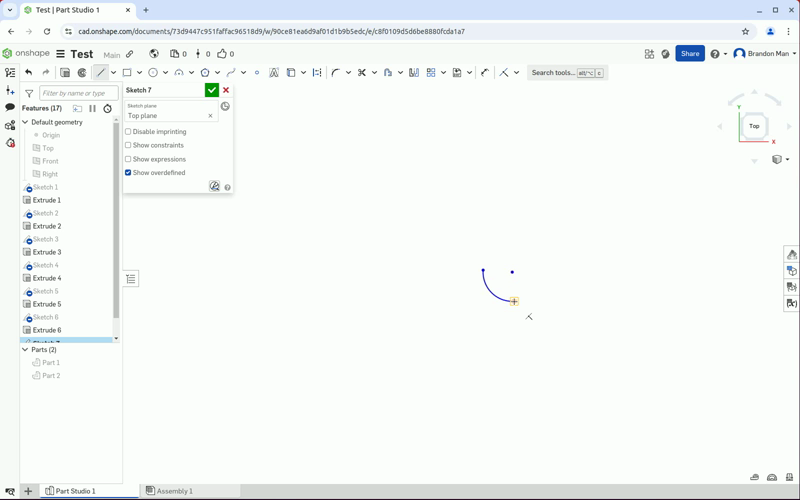
scroll(6)
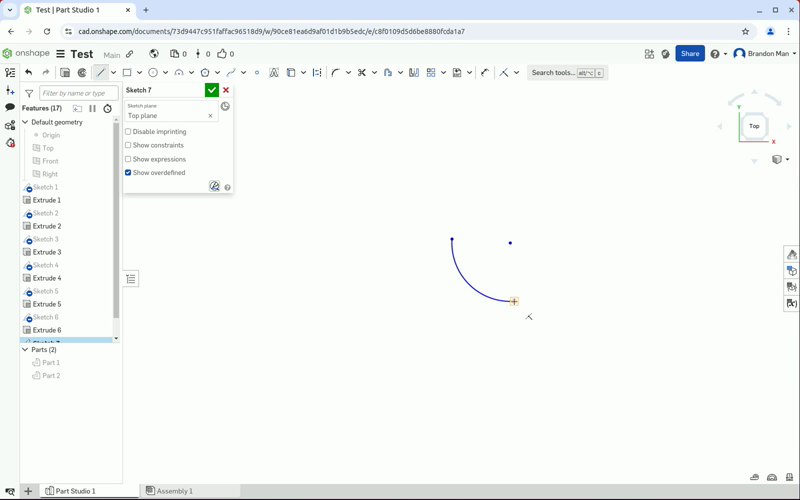
click(514, 301)
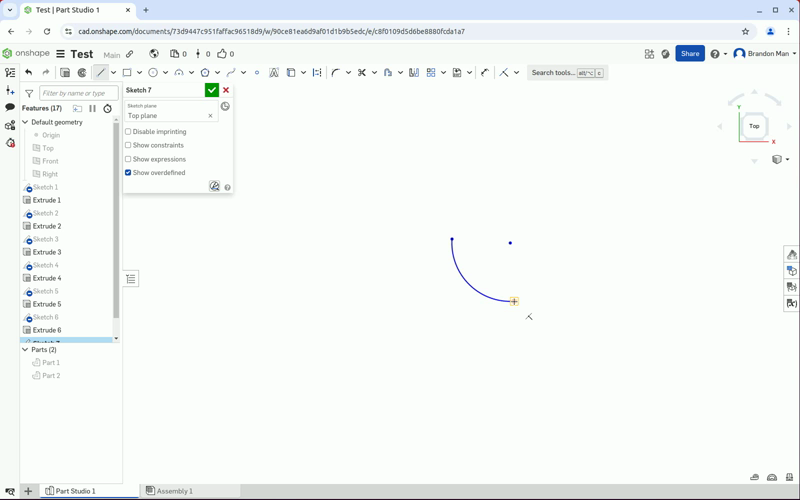
scroll(-6)
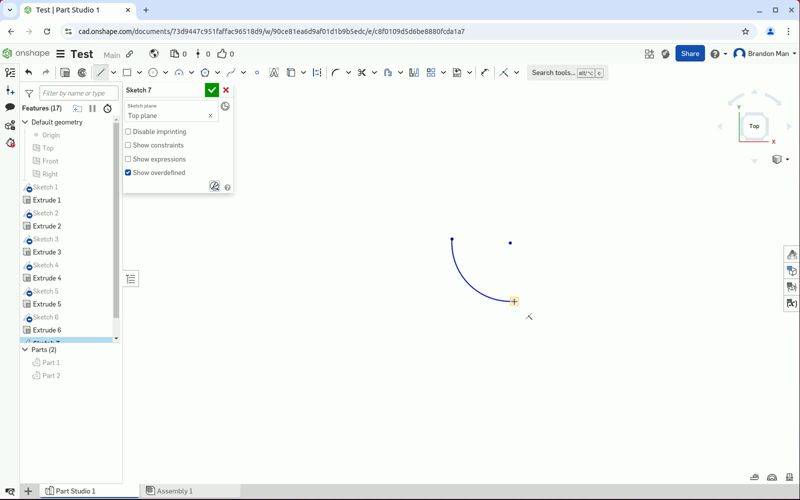
scroll(-6)
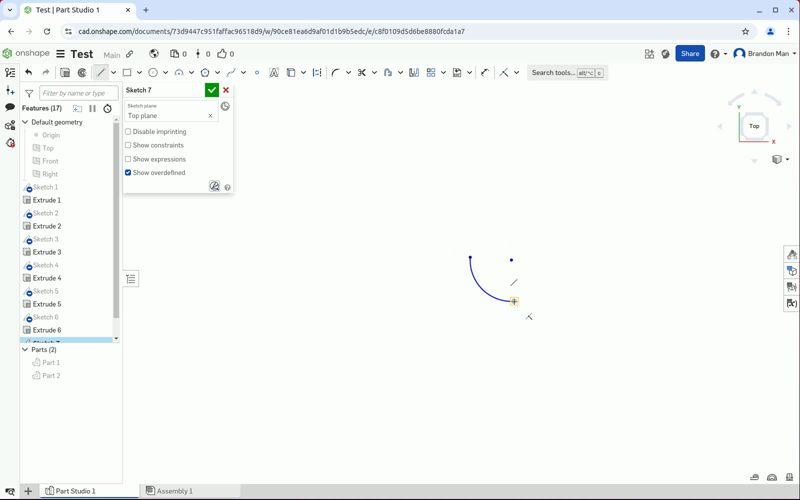
scroll(-6)
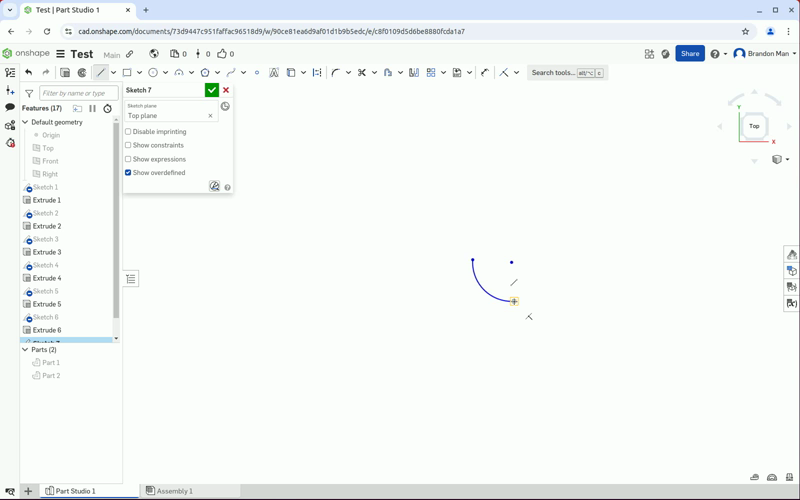
scroll(-6)
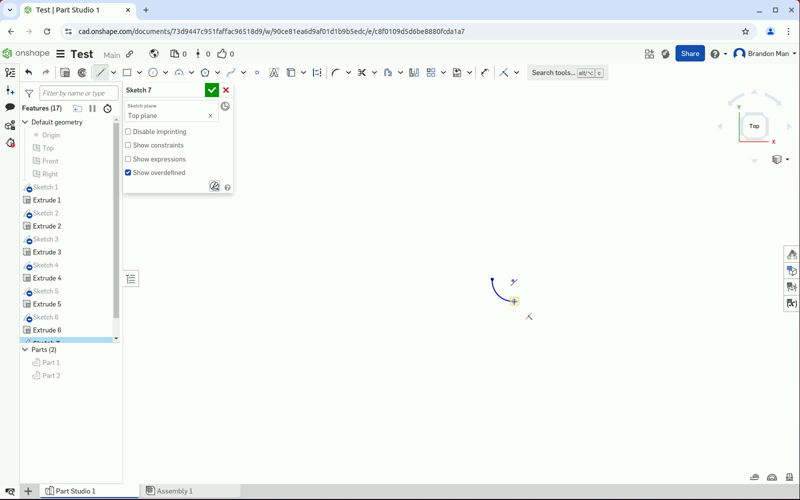
scroll(-6)
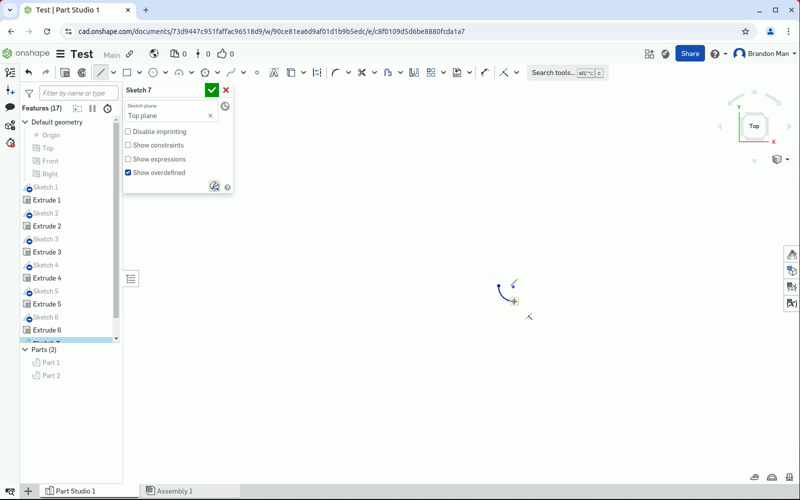
scroll(-6)
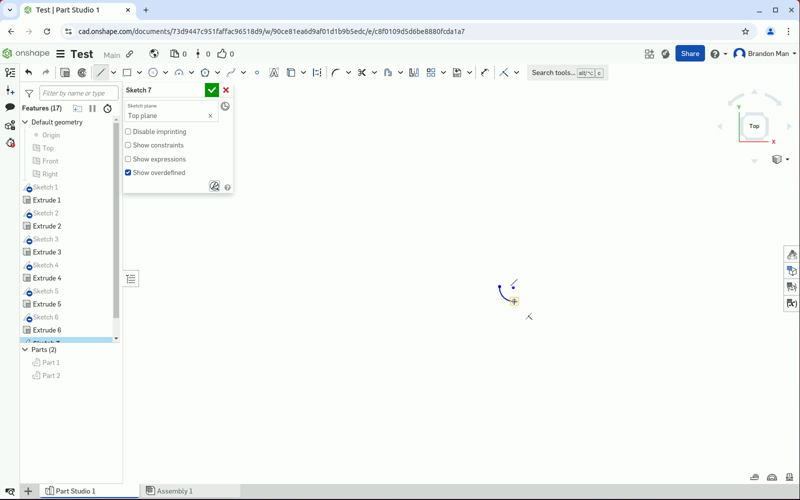
scroll(-6)
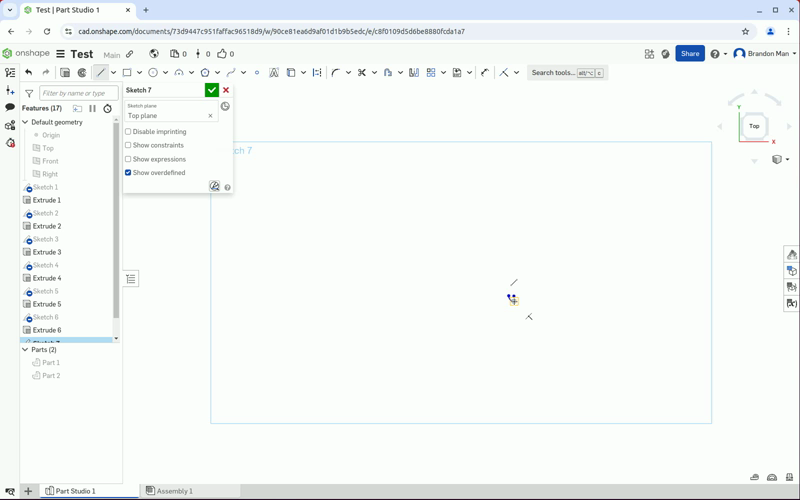
key_down(shift)
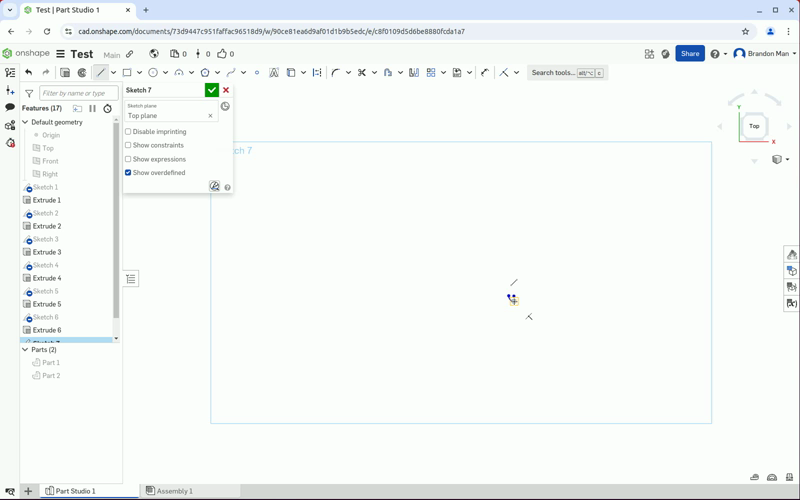
mouse_move(544, 301)
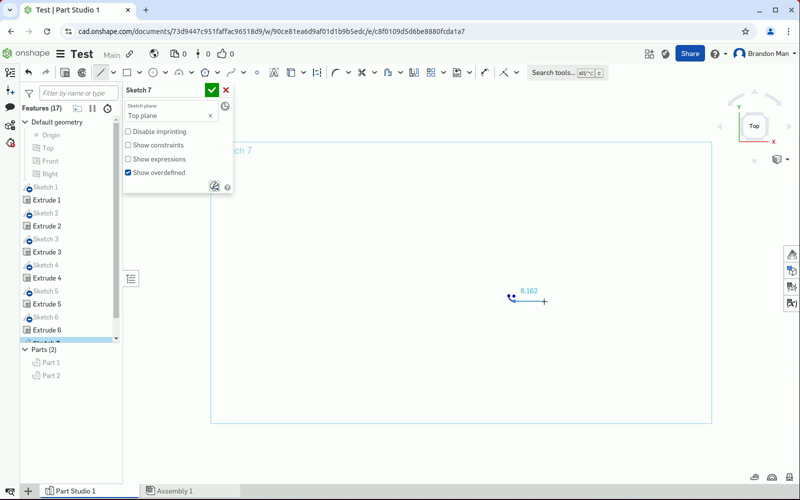
mouse_move(554, 301)
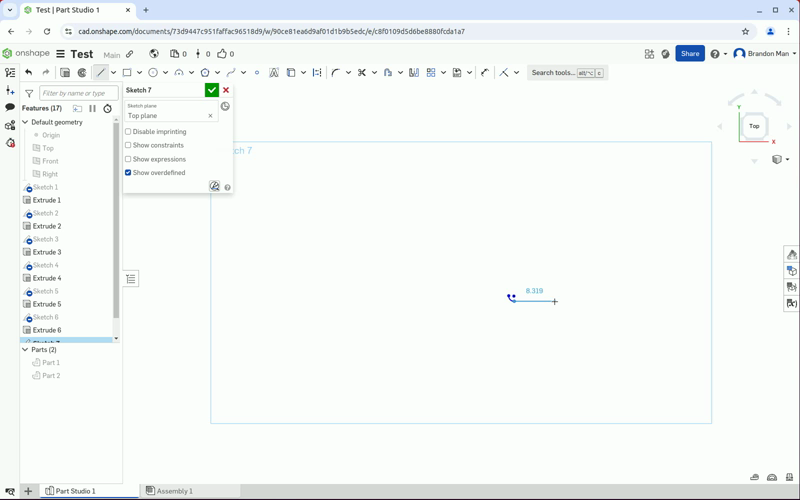
click(554, 301)
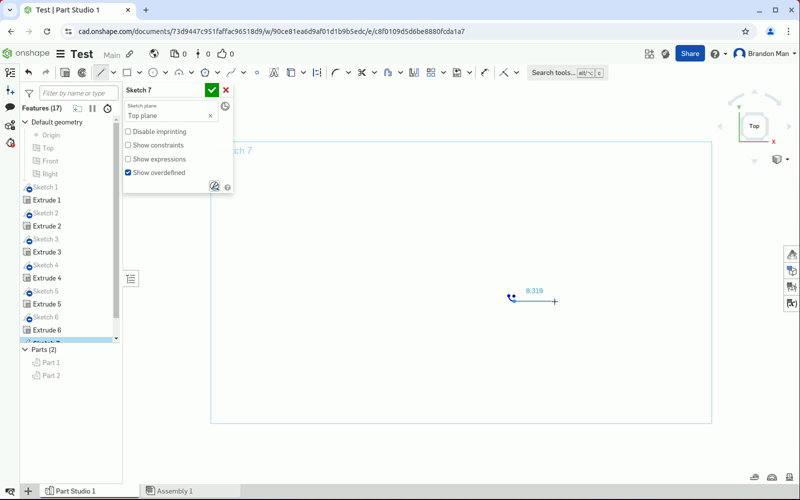
key_up(shift)
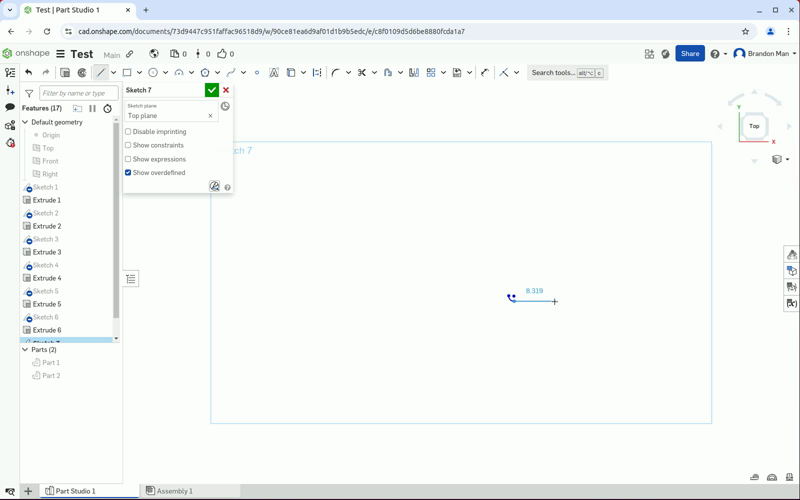
key(esc)
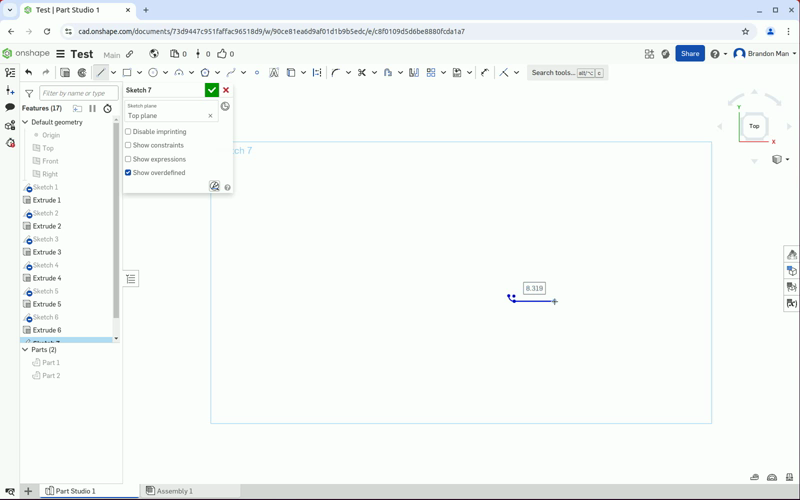
key(a)
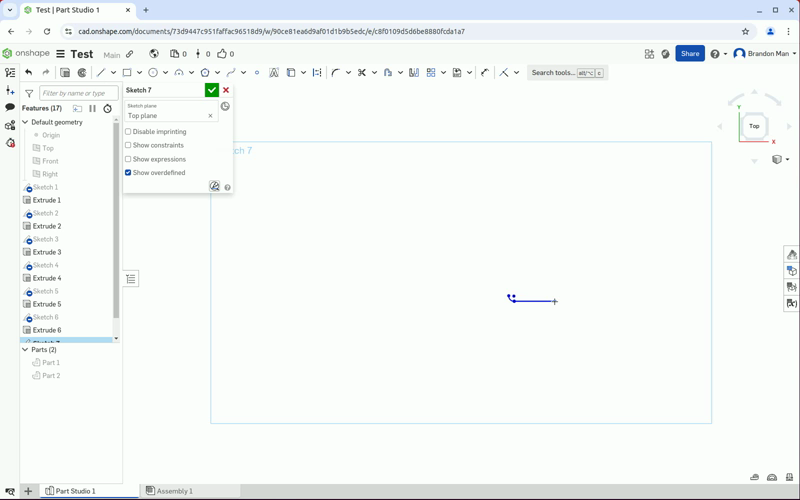
mouse_move(554, 301)
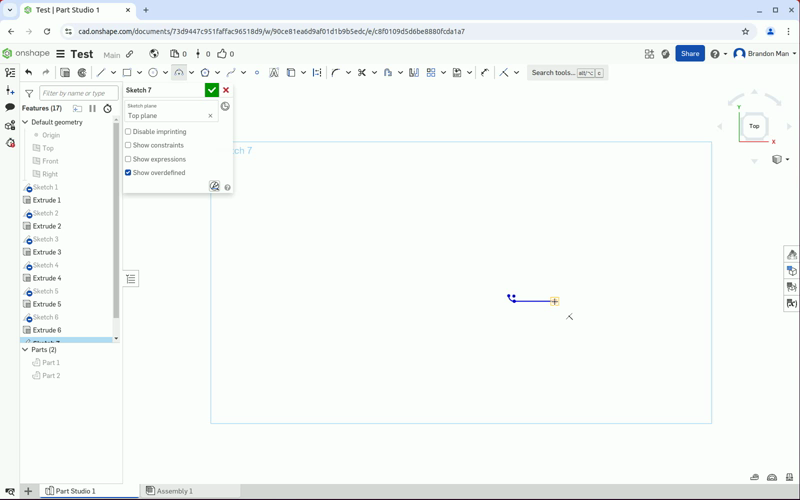
click(554, 301)
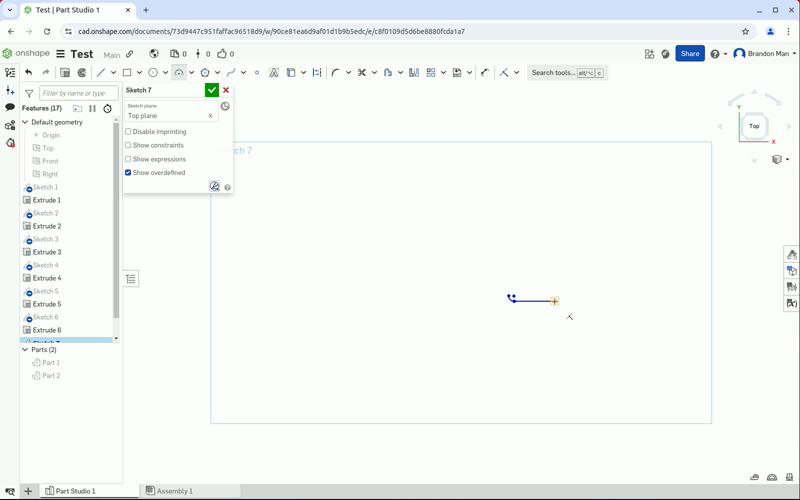
key_down(shift)
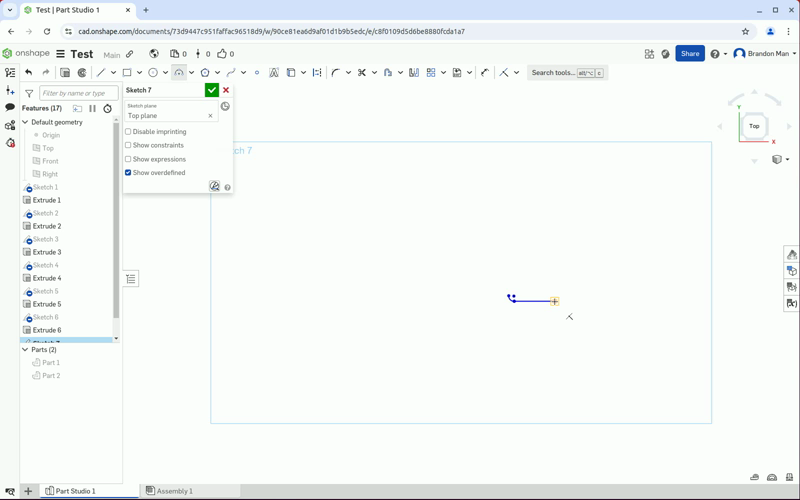
mouse_move(573, 320)
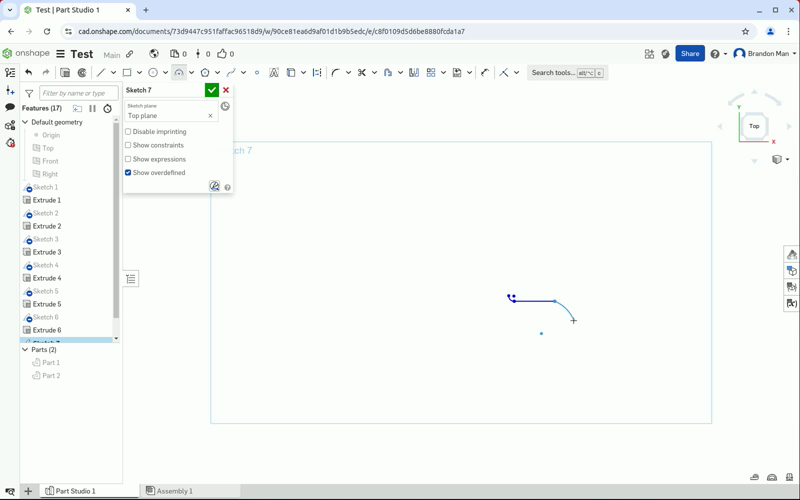
click(573, 320)
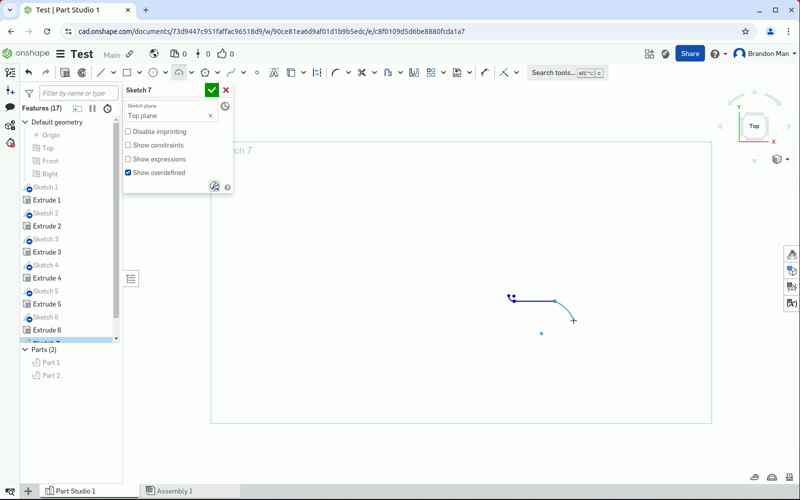
mouse_move(568, 306)
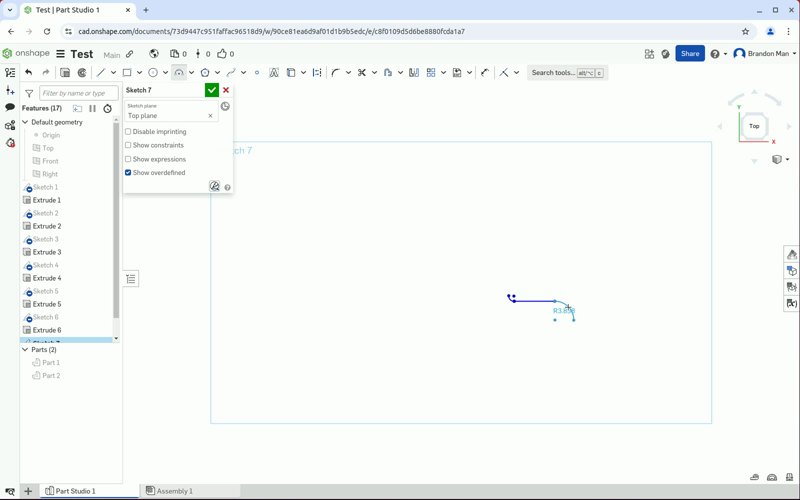
click(568, 306)
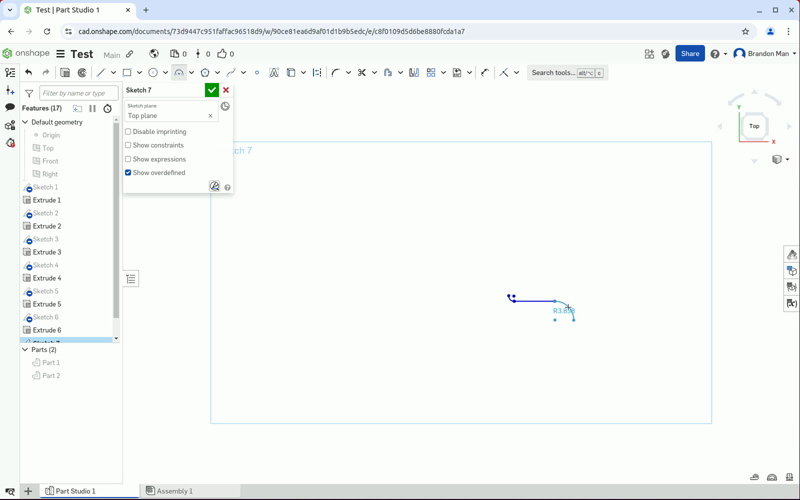
key_up(shift)
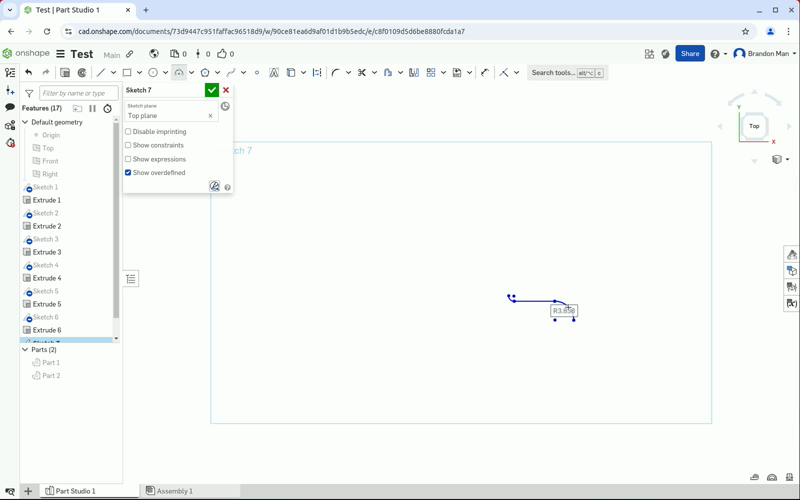
key(esc)
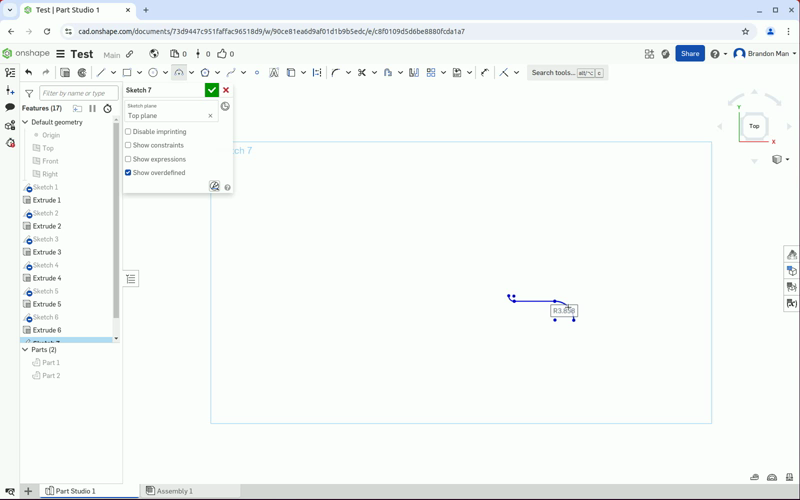
key(l)
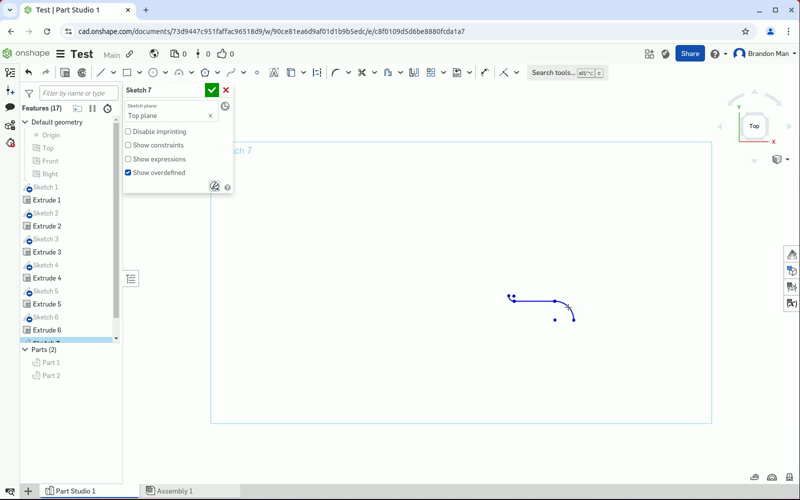
mouse_move(573, 320)
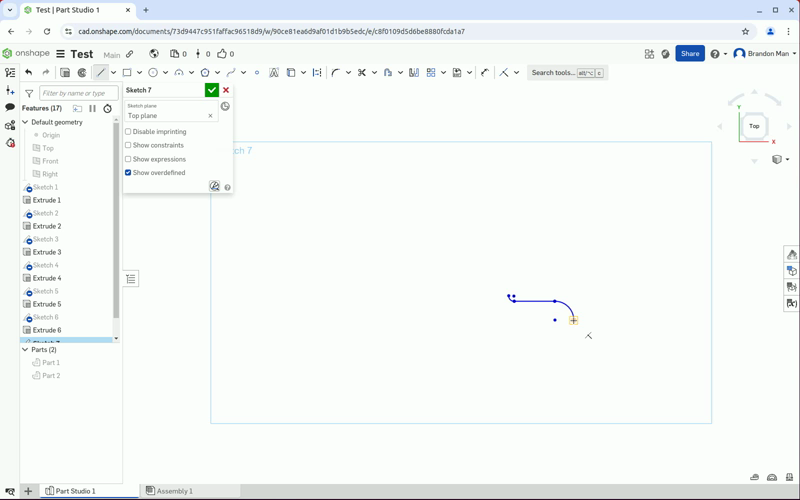
click(573, 320)
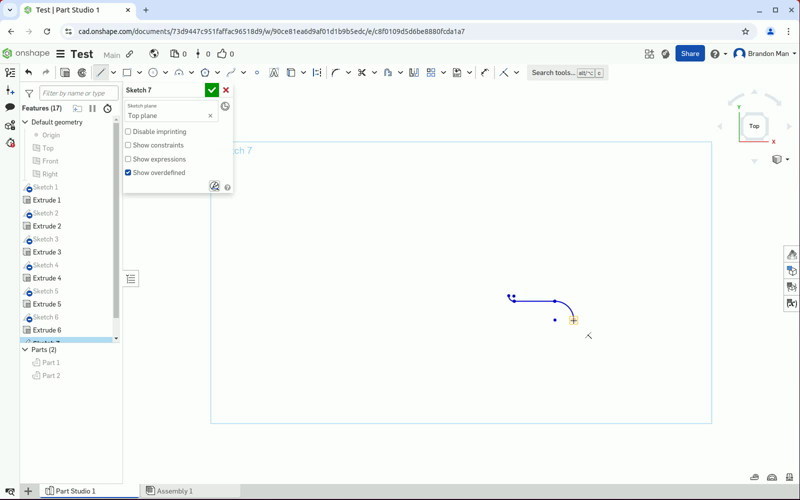
key_down(shift)
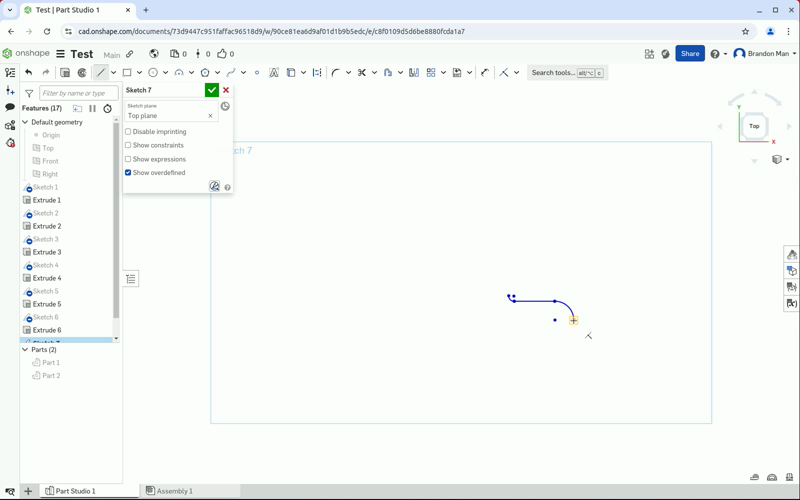
mouse_move(589, 320)
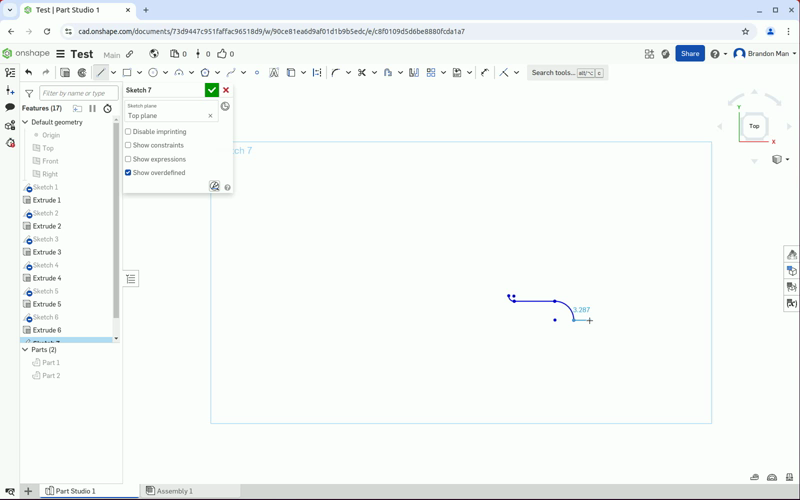
mouse_move(573, 282)
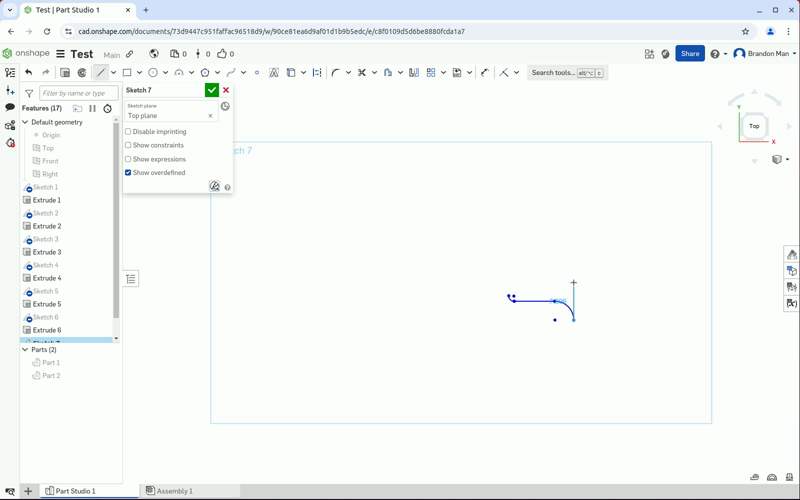
click(573, 282)
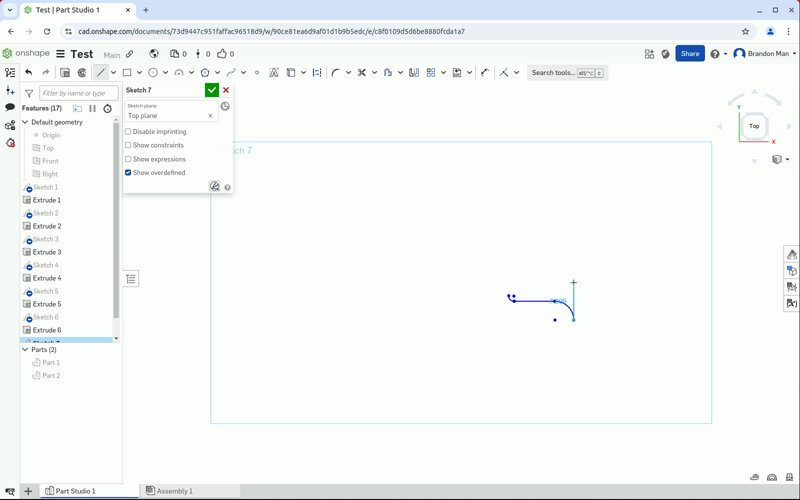
key_up(shift)
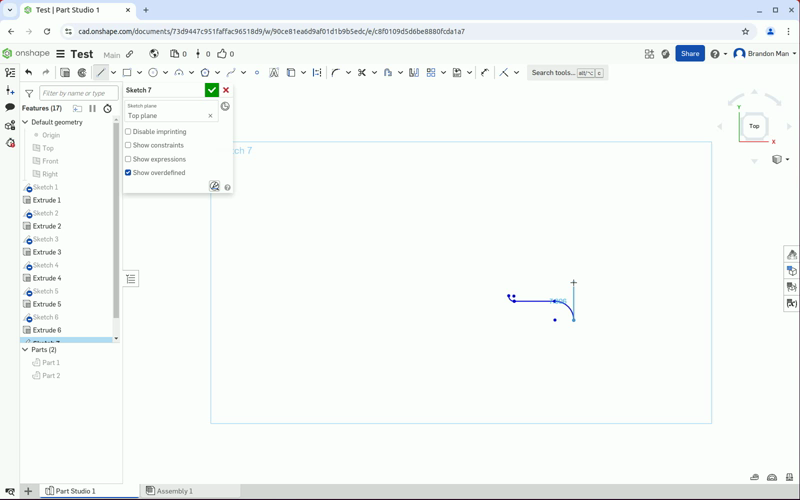
key_down(shift)
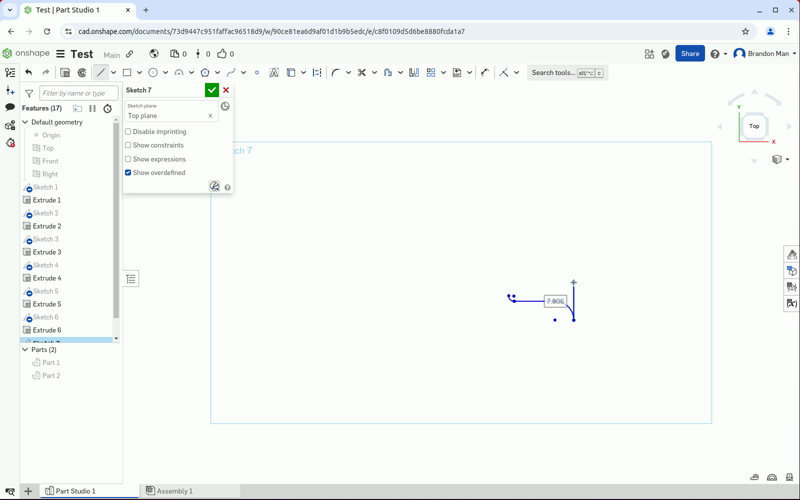
mouse_move(508, 282)
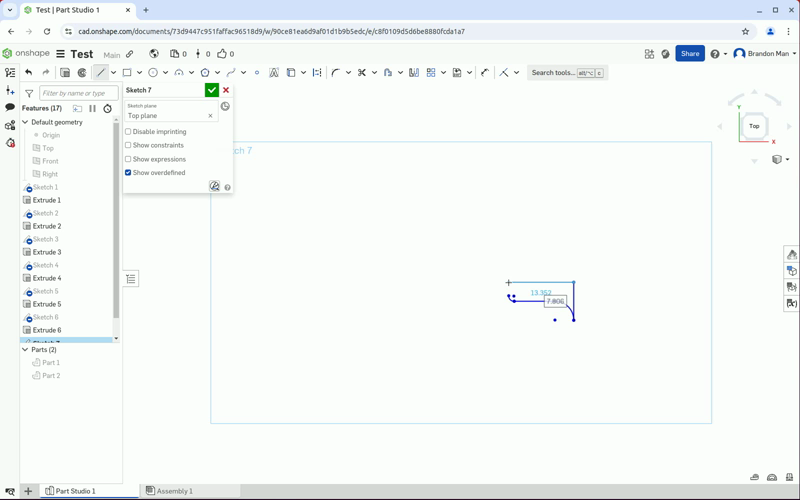
click(508, 282)
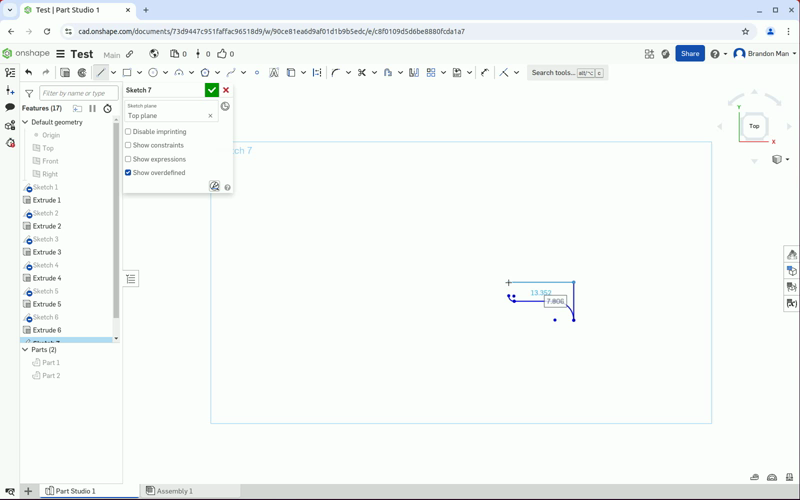
key_up(shift)
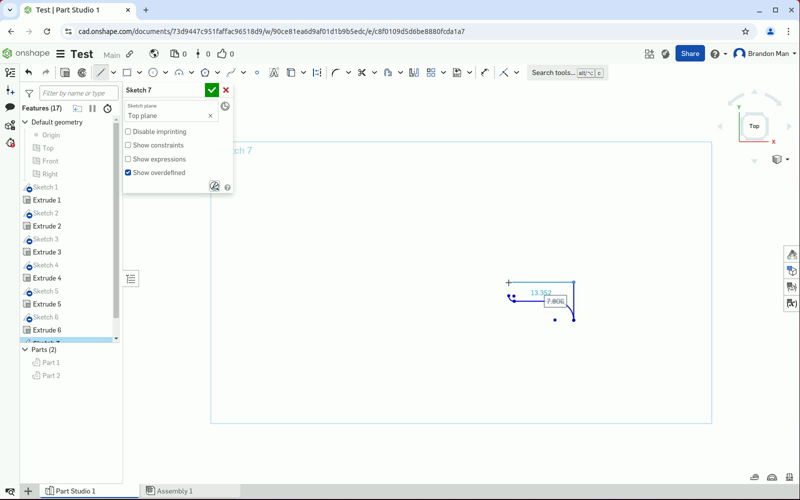
mouse_move(538, 282)
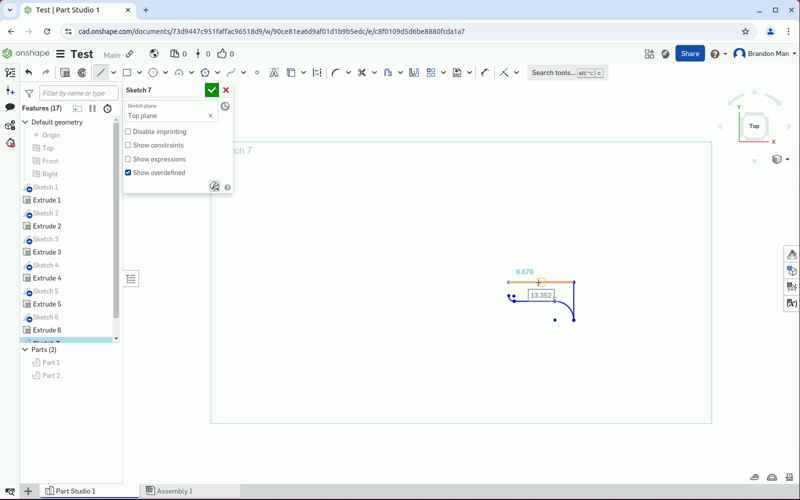
key_down(shift)
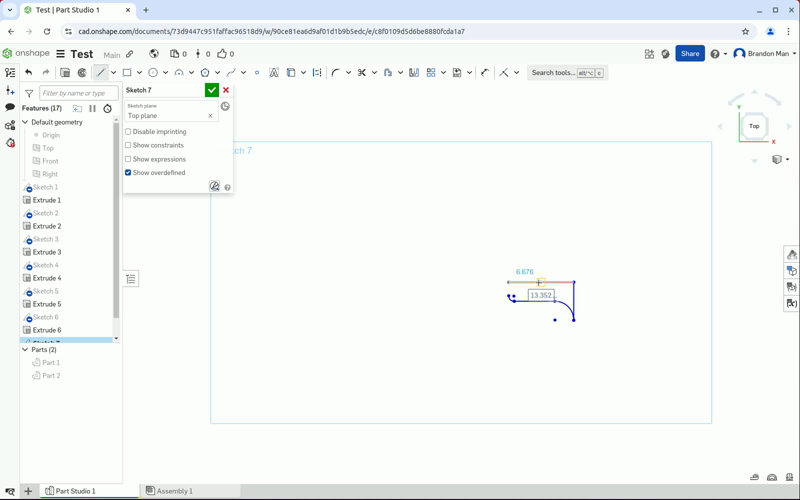
mouse_move(508, 295)
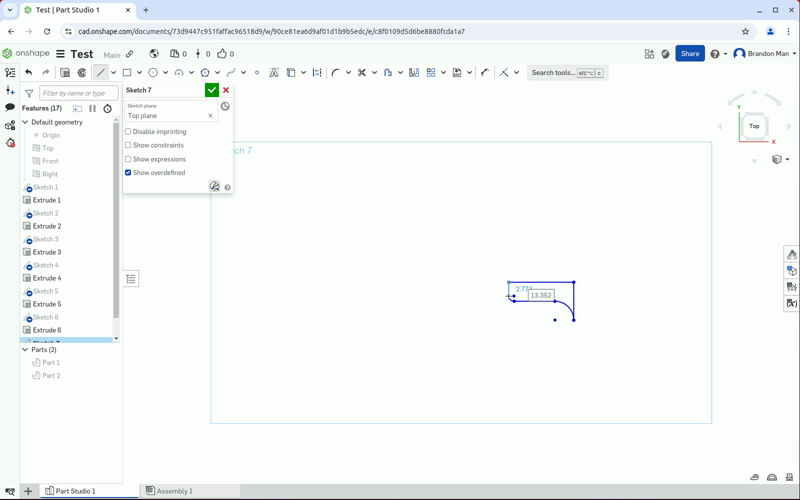
scroll(6)
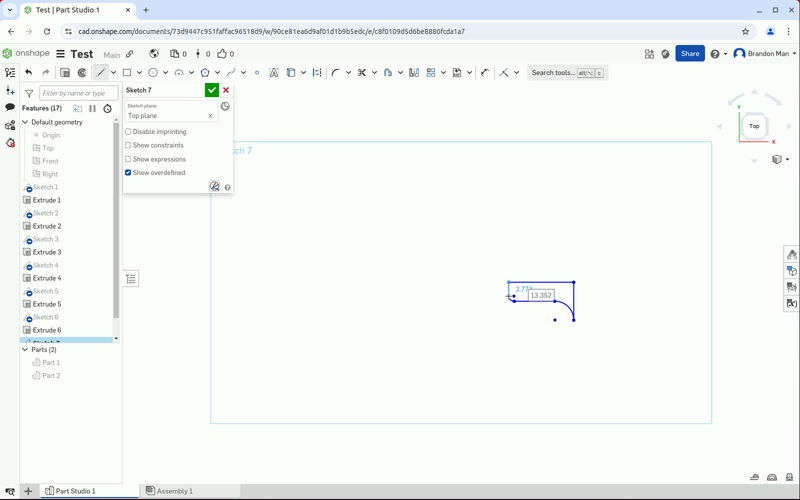
scroll(6)
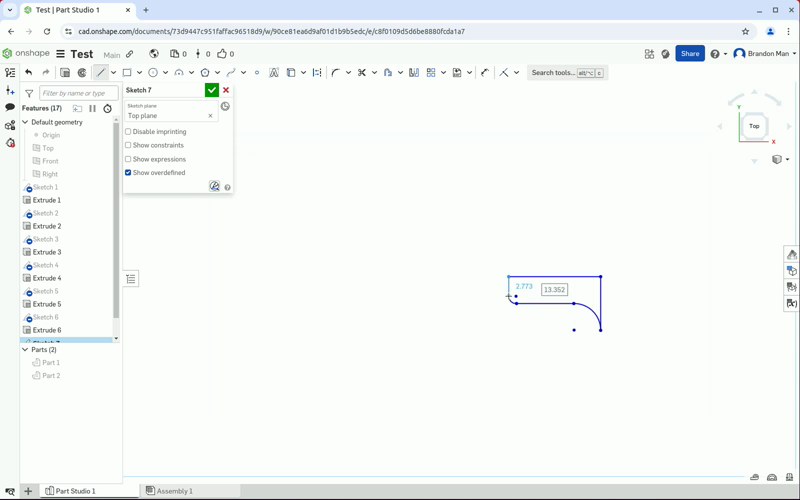
scroll(6)
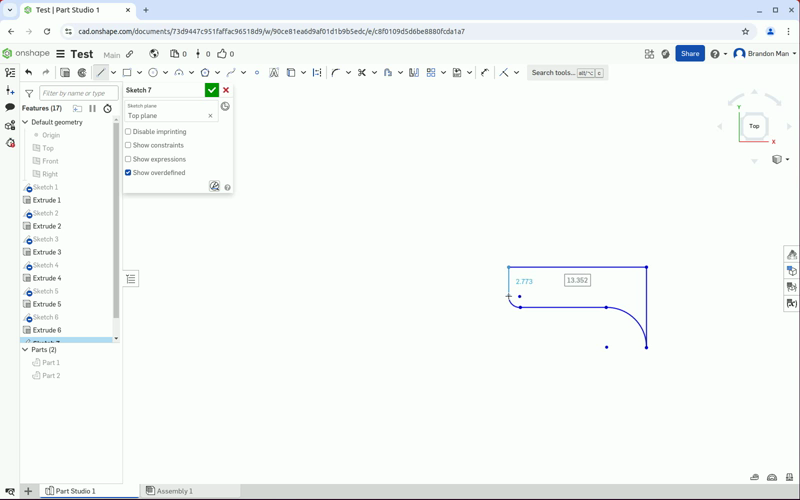
scroll(6)
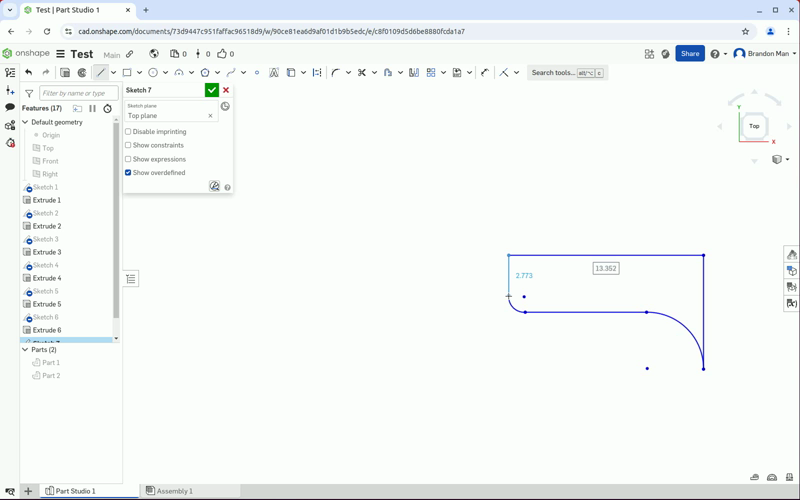
scroll(6)
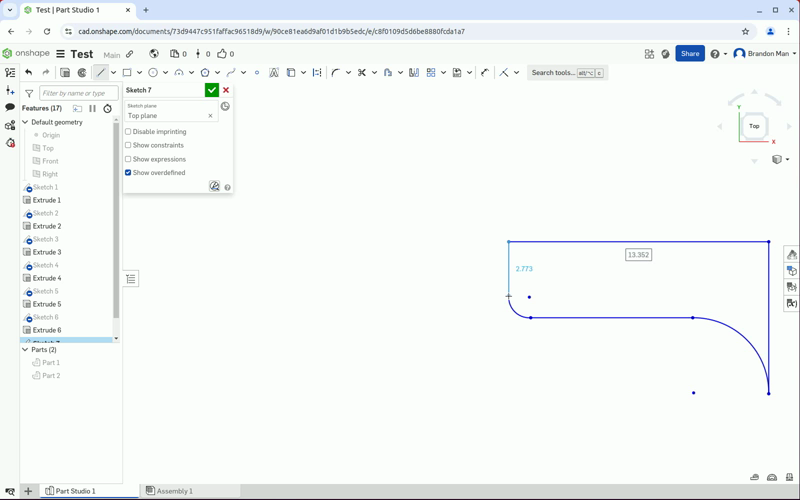
scroll(6)
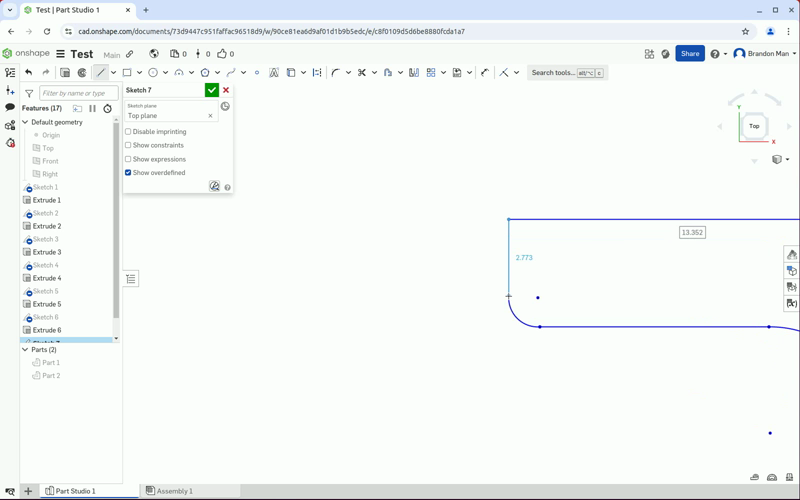
scroll(6)
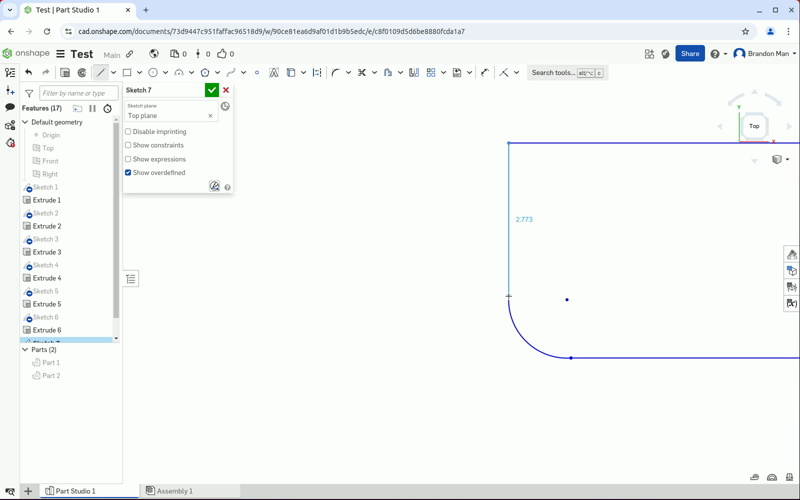
key_up(shift)
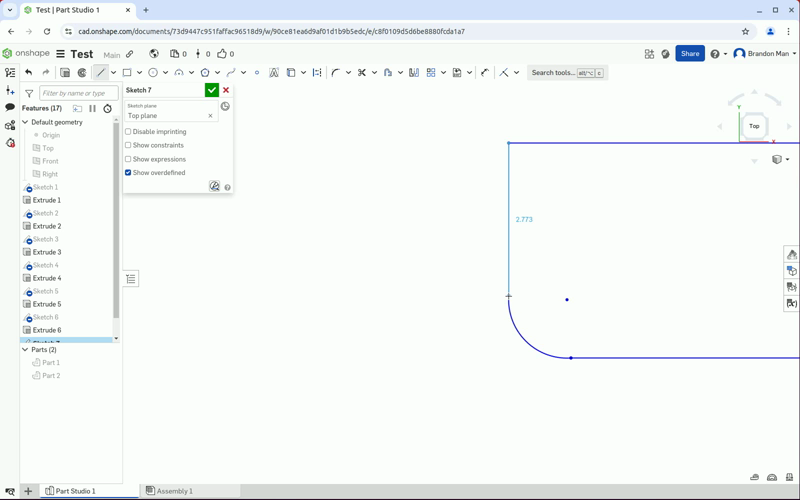
click(508, 295)
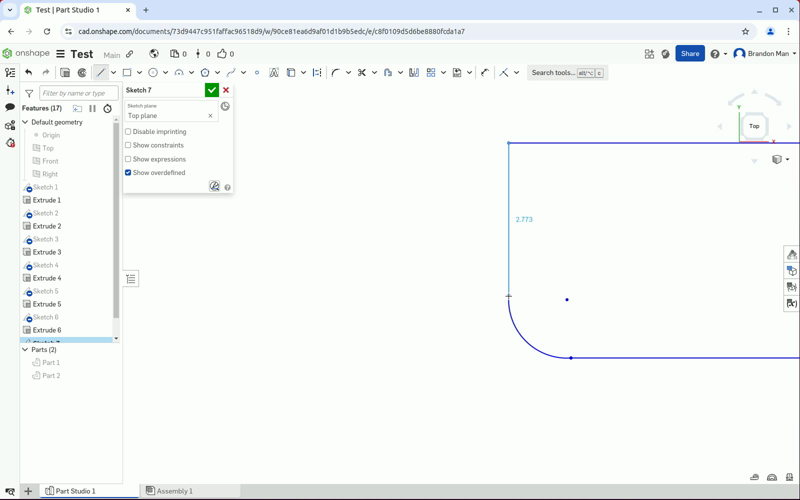
scroll(-6)
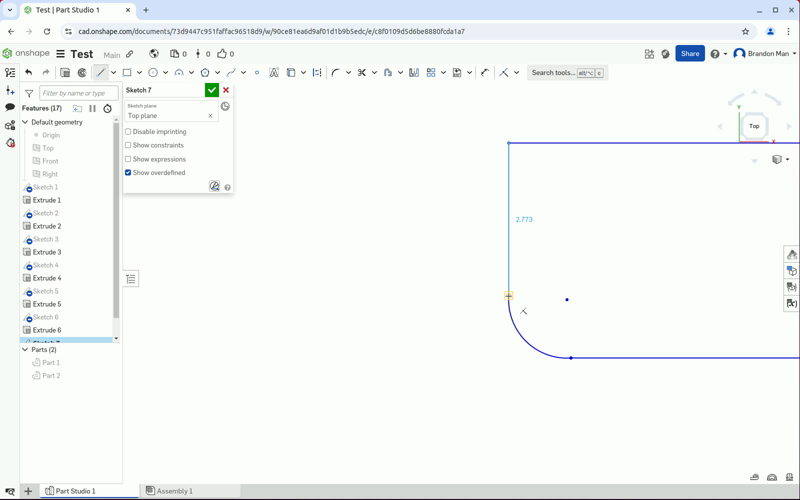
scroll(-6)
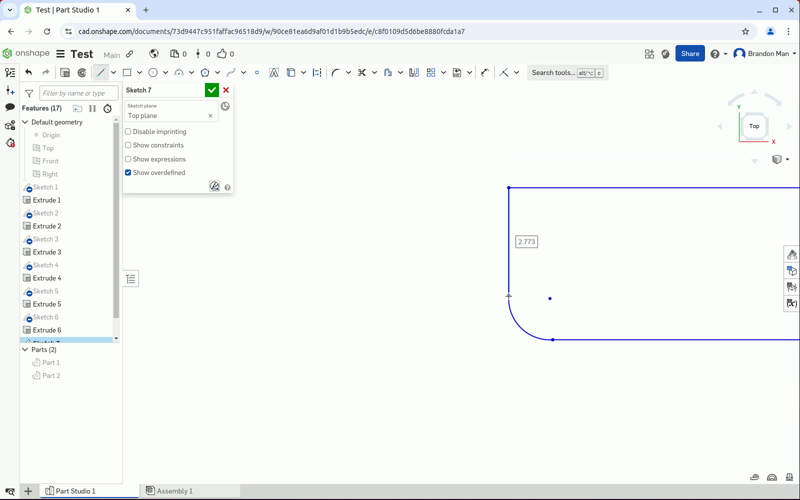
scroll(-6)
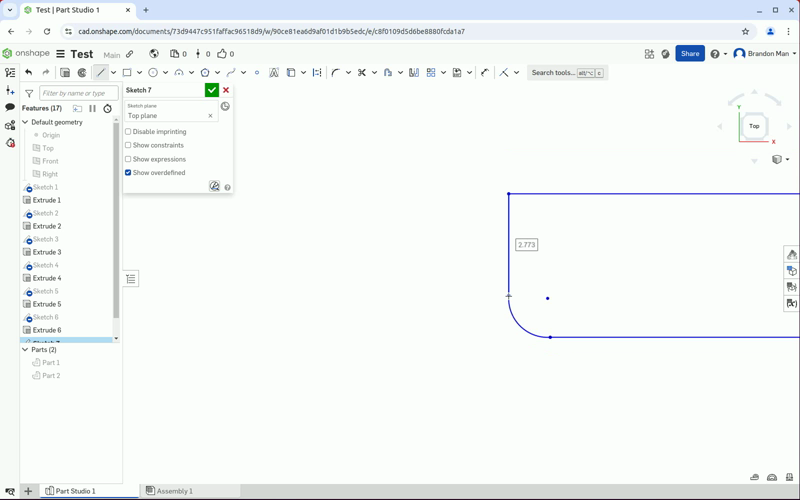
scroll(-6)
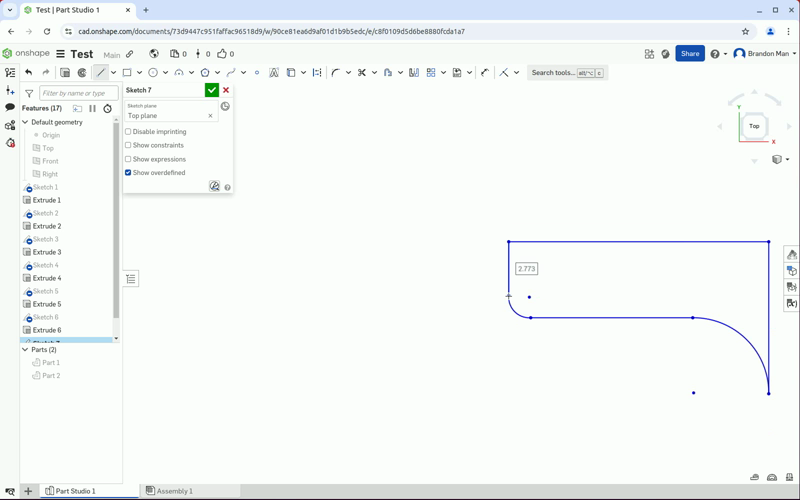
scroll(-6)
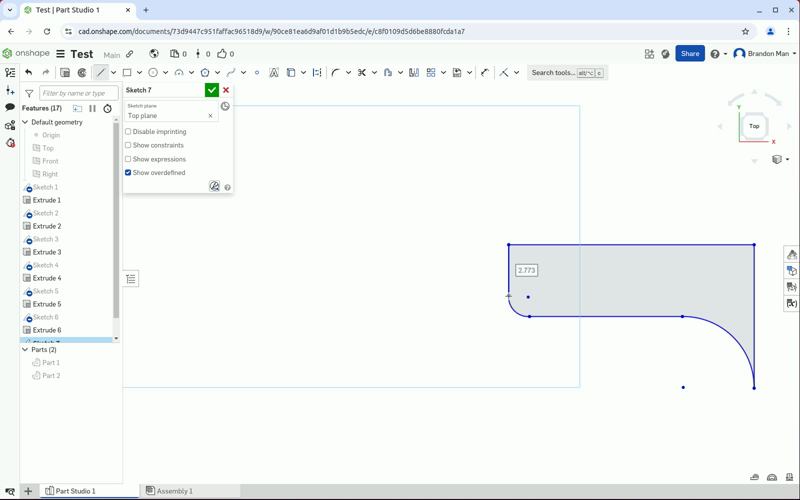
scroll(-6)
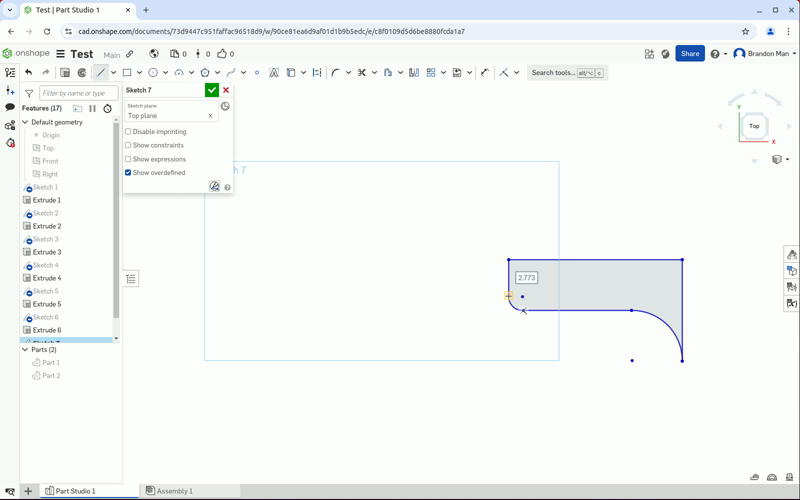
scroll(-6)
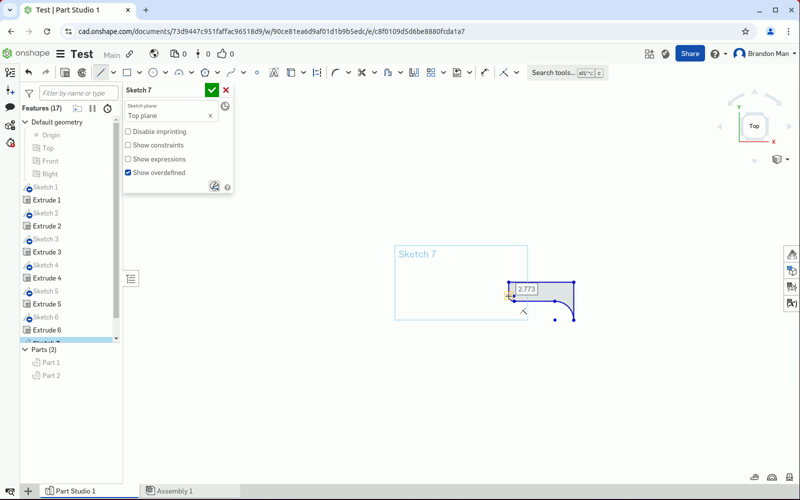
key(esc)
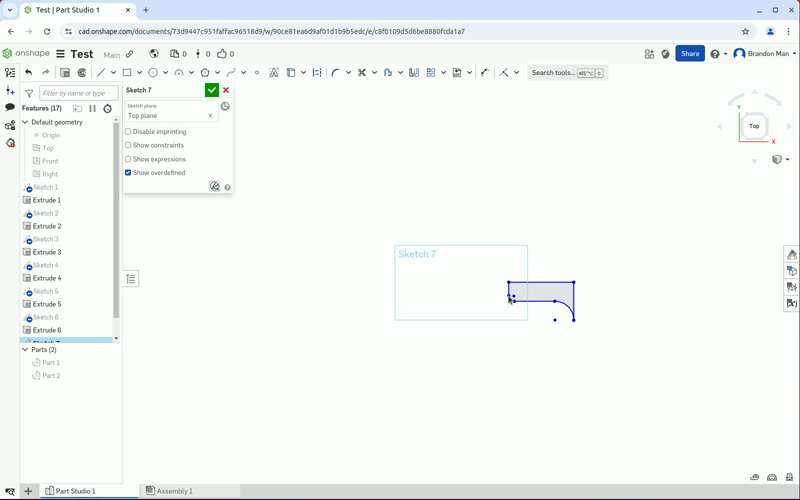
mouse_move(547, 283)
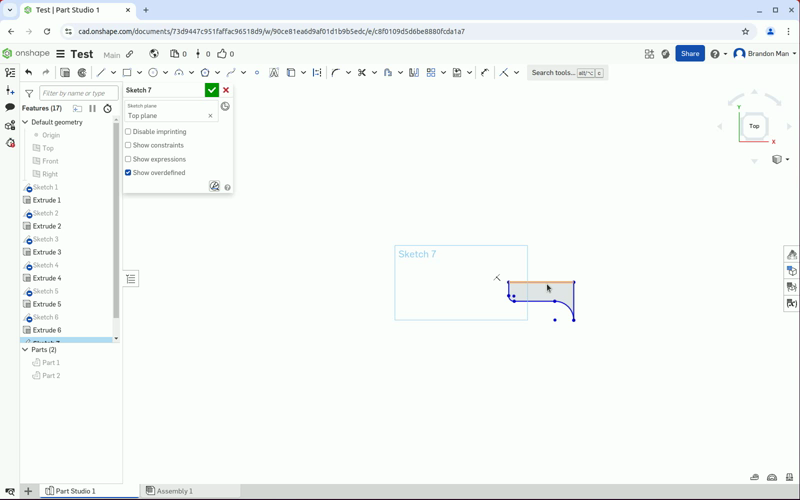
scroll(6)
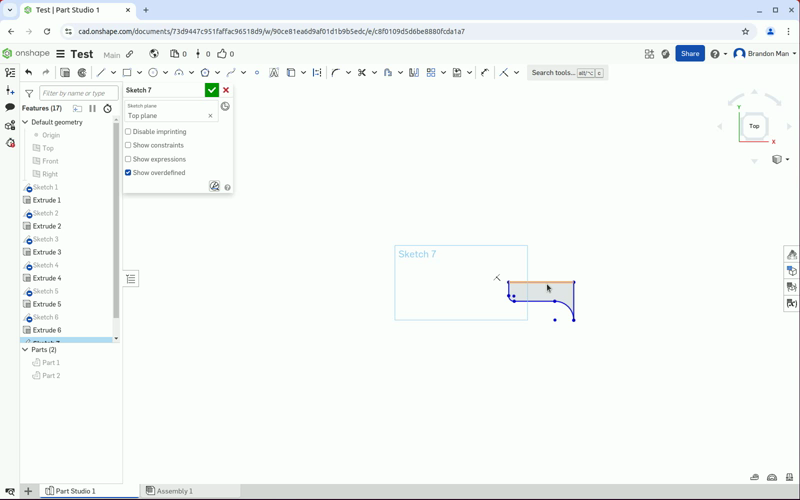
scroll(6)
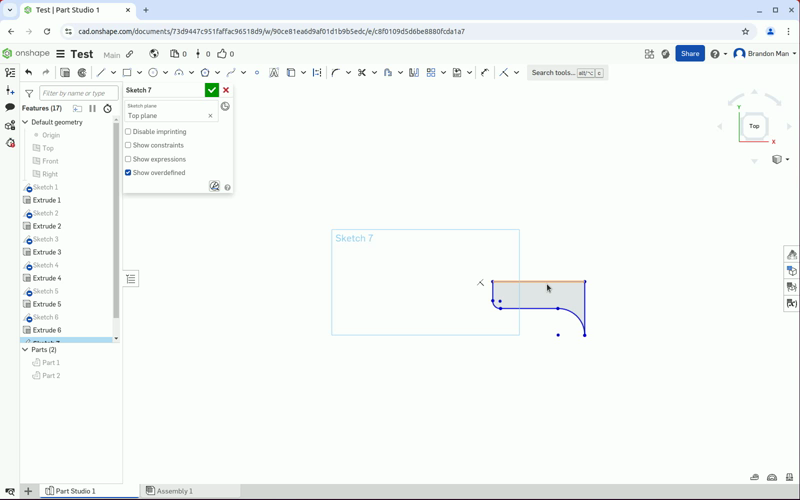
scroll(6)
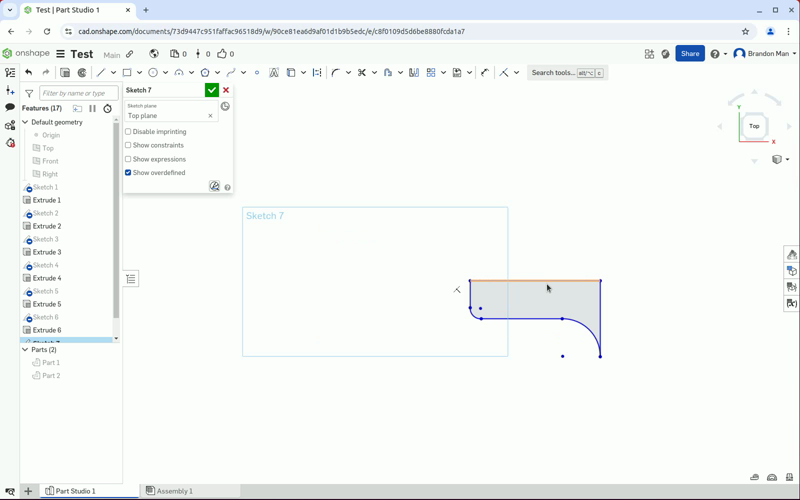
scroll(6)
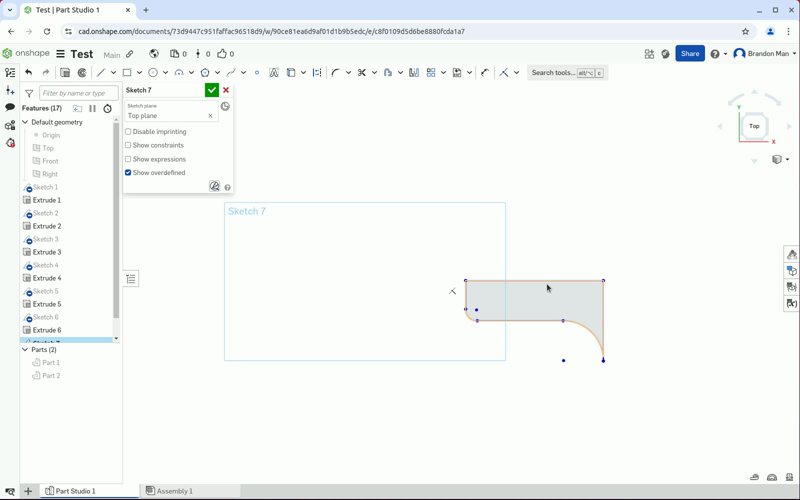
scroll(6)
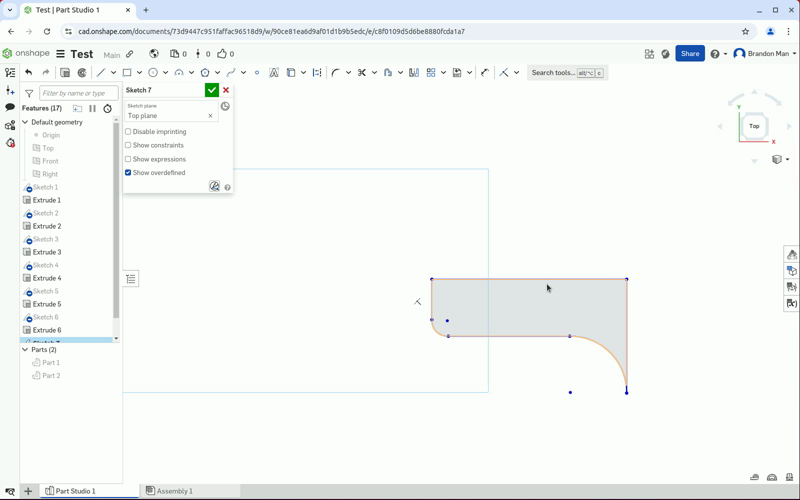
scroll(6)
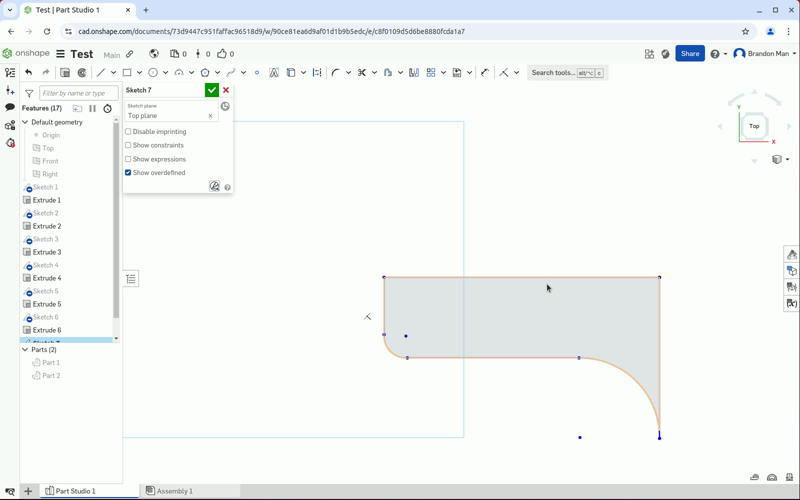
scroll(6)
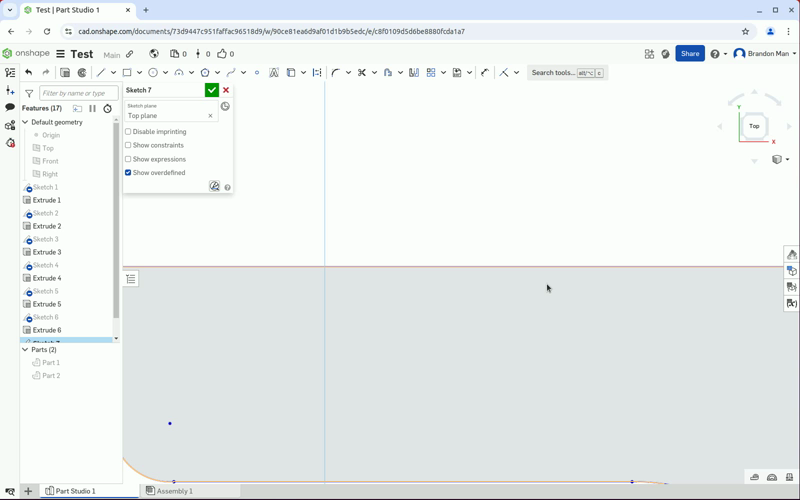
click(547, 283)
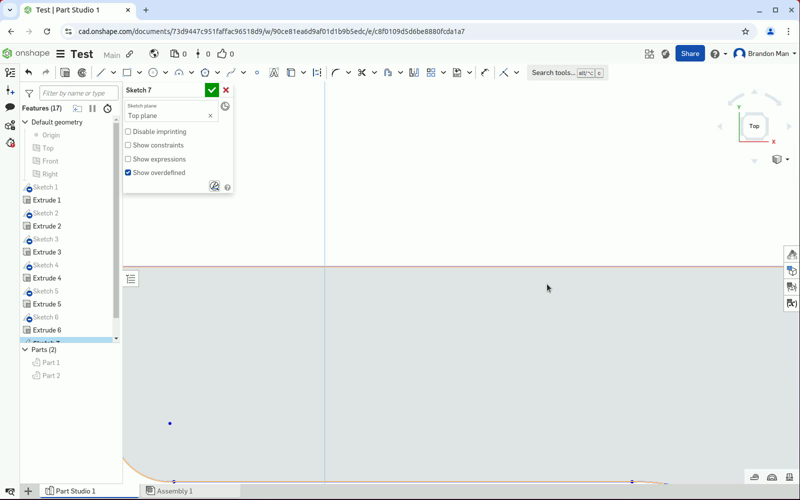
scroll(-6)
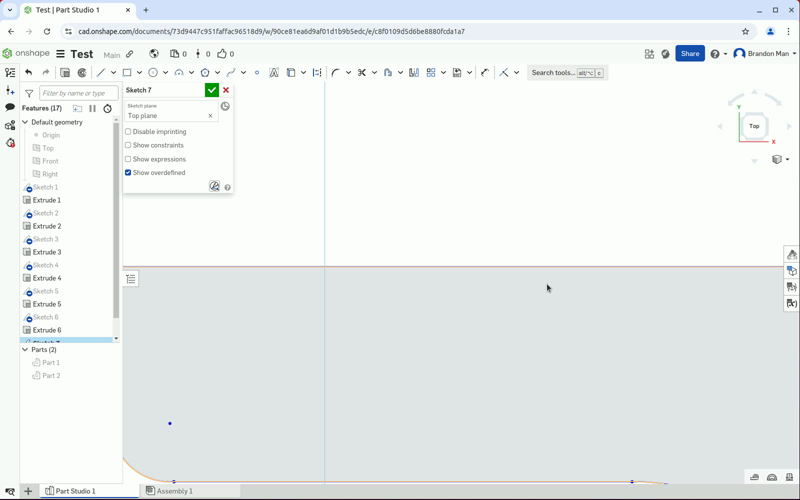
scroll(-6)
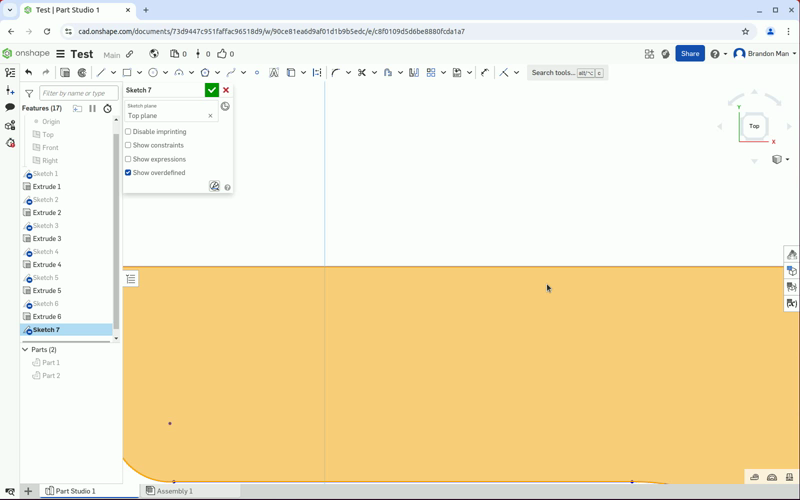
scroll(-6)
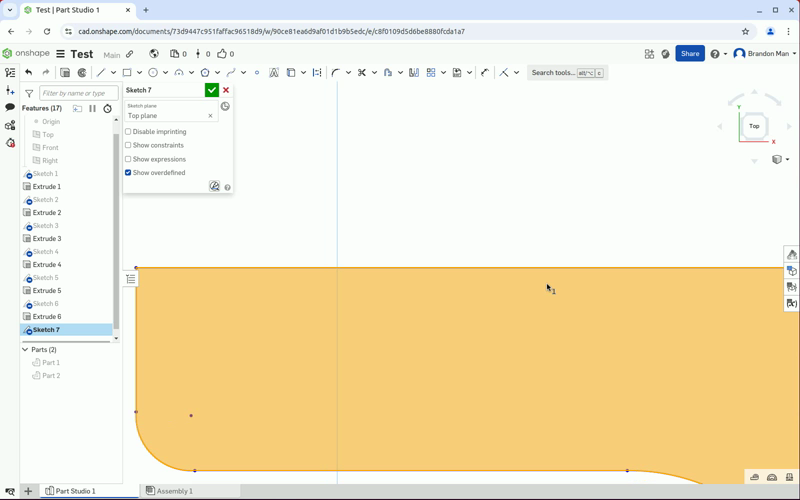
scroll(-6)
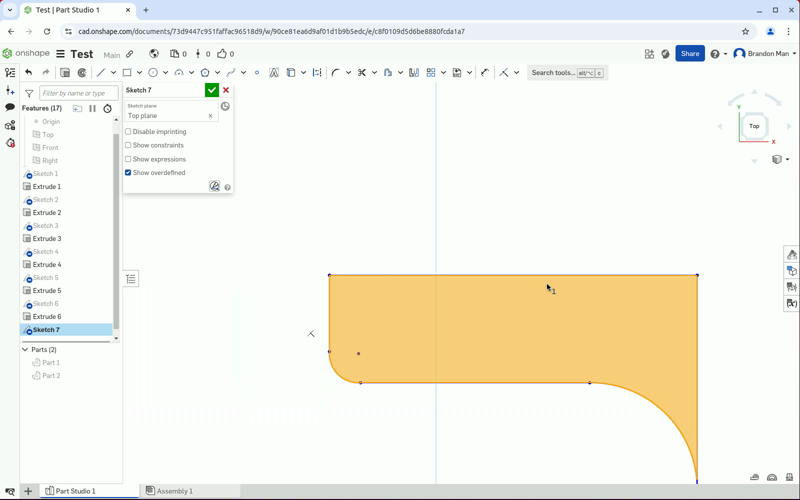
scroll(-6)
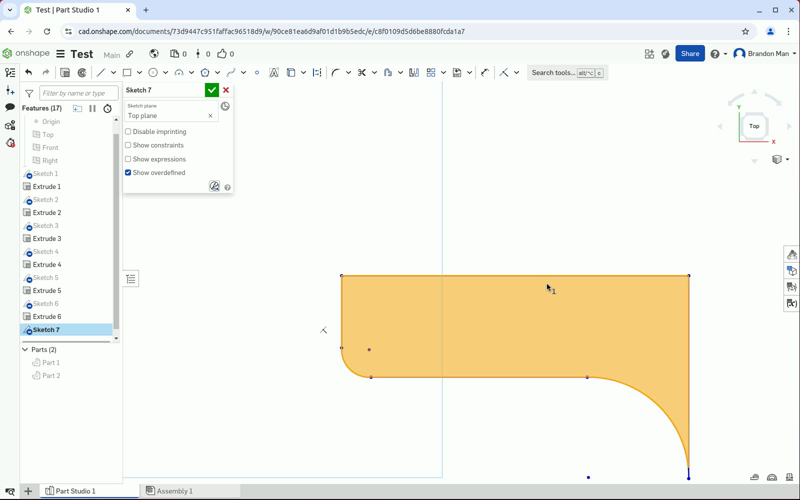
scroll(-6)
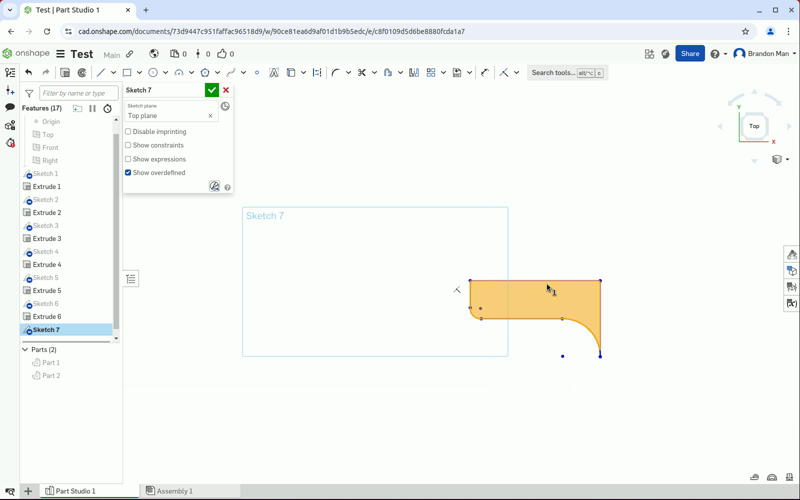
scroll(-6)
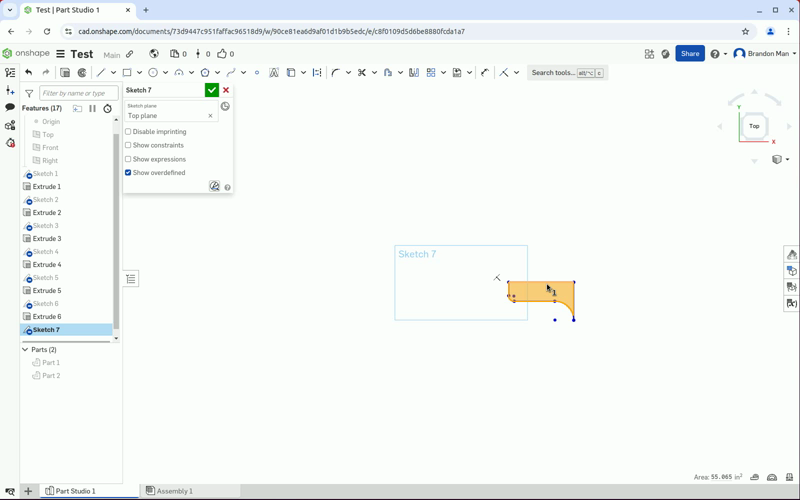
mouse_move(73, 352)
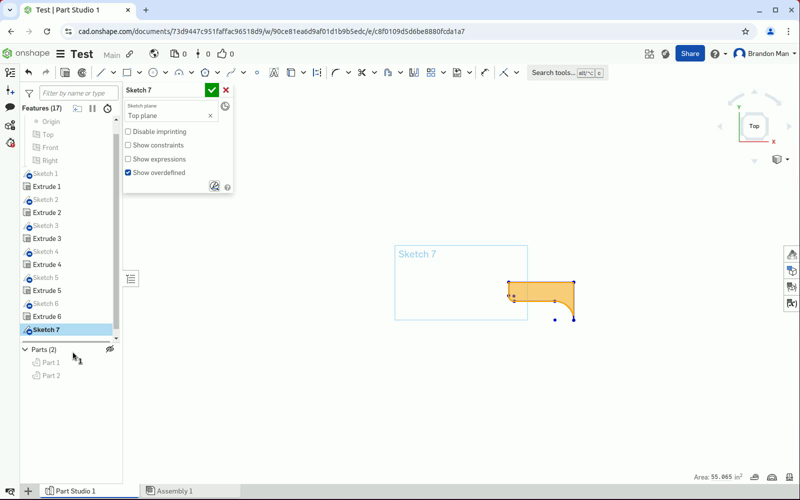
key(shift+y)
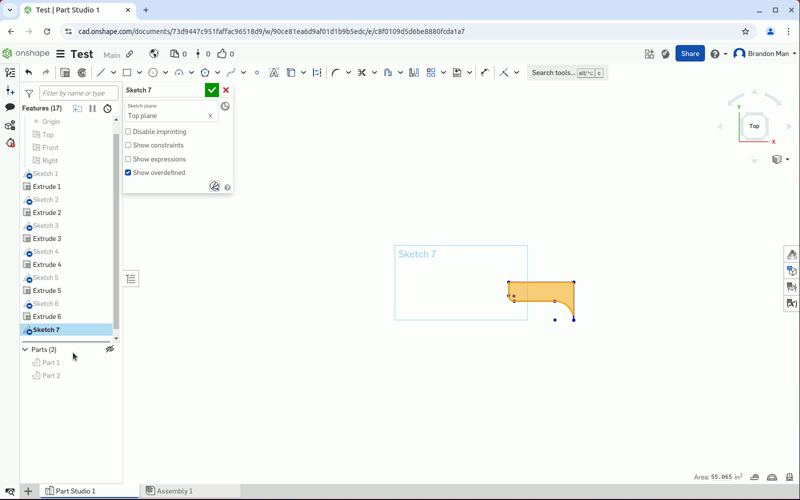
key(shift+e)
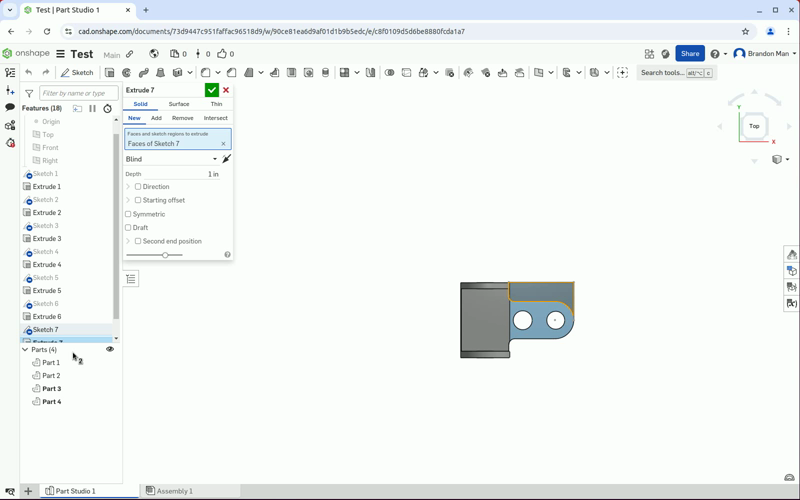
mouse_move(143, 106)
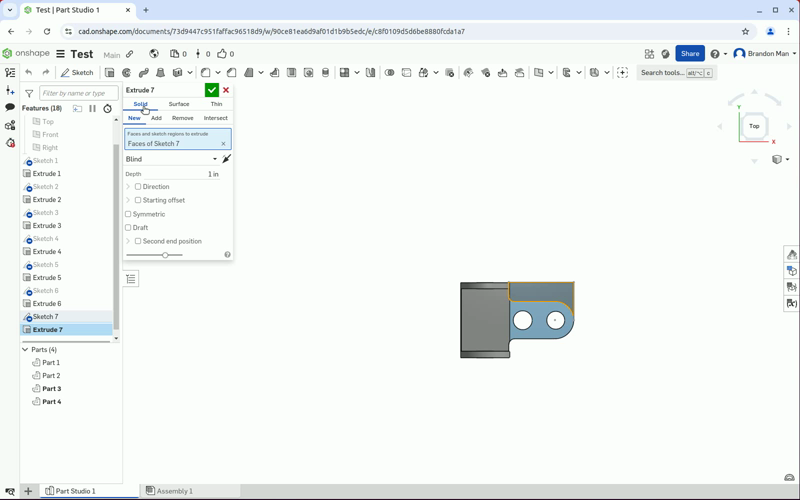
click(143, 106)
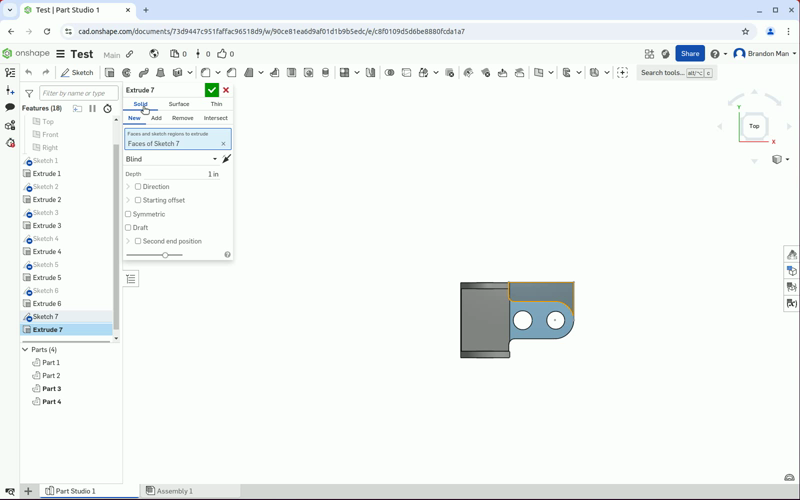
mouse_move(186, 120)
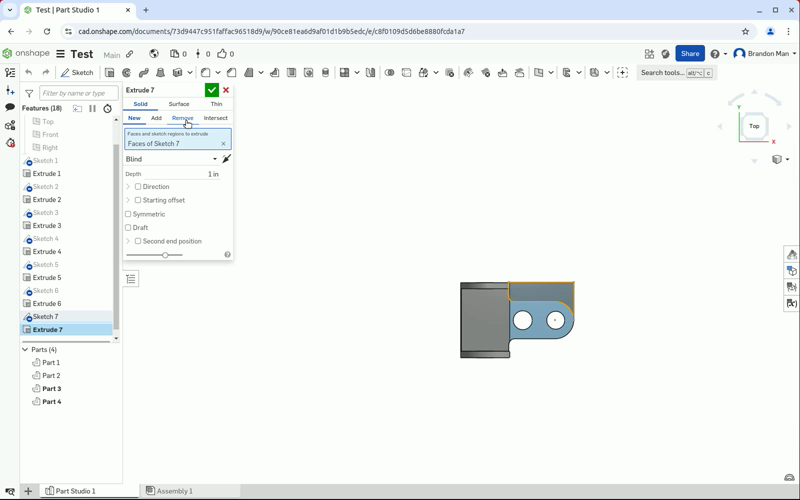
click(186, 120)
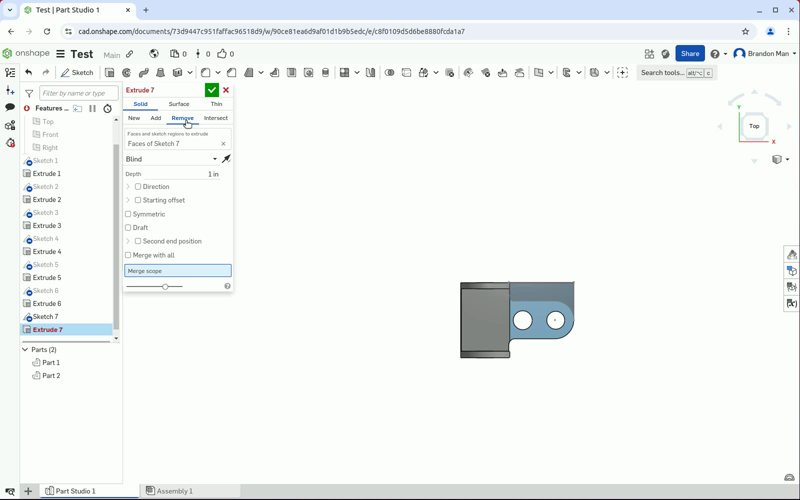
key(tab, 4)
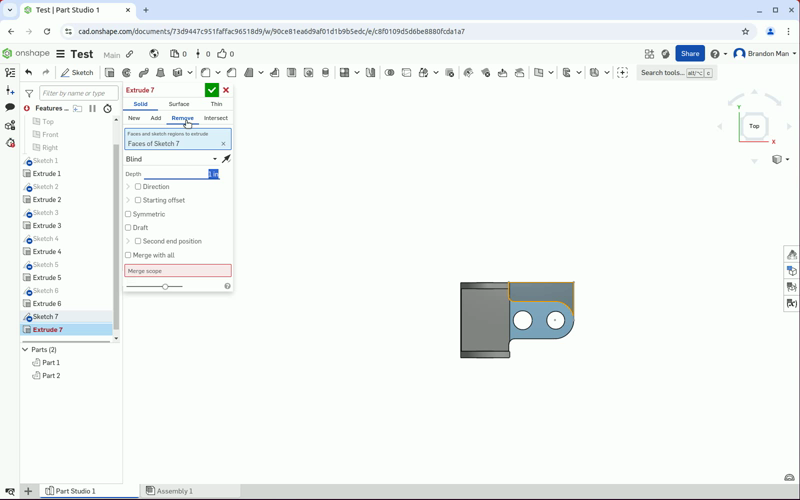
text(-4.333)
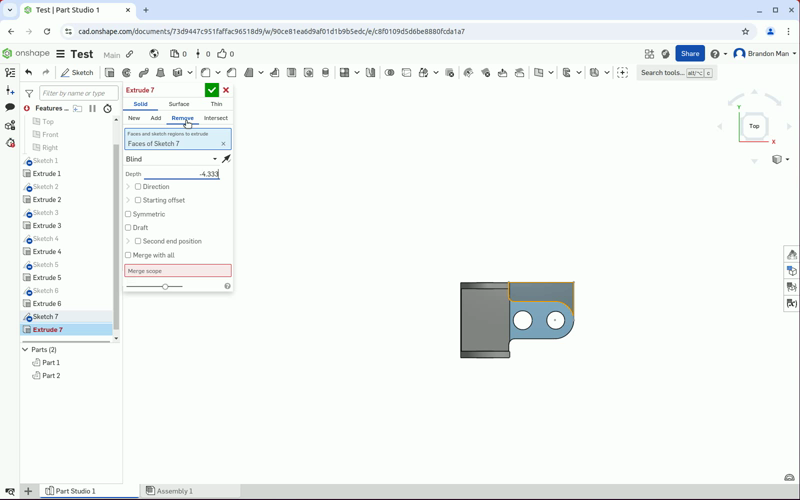
key(tab, 6)
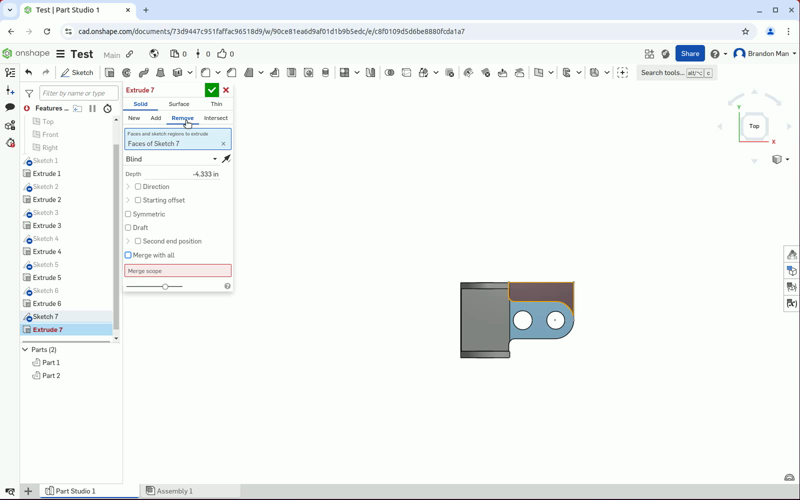
key(space)
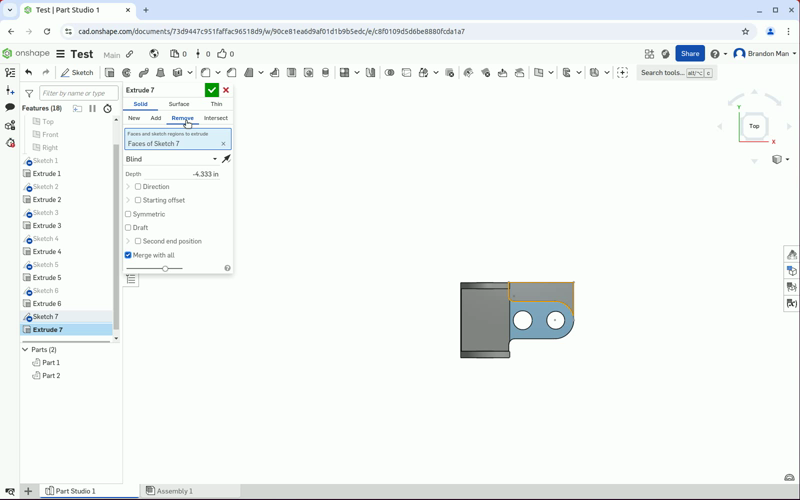
key(enter)
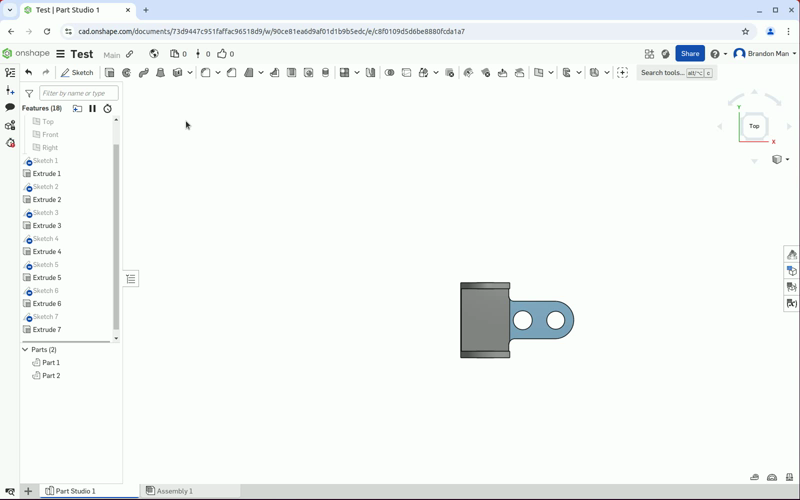
key(shift+h)
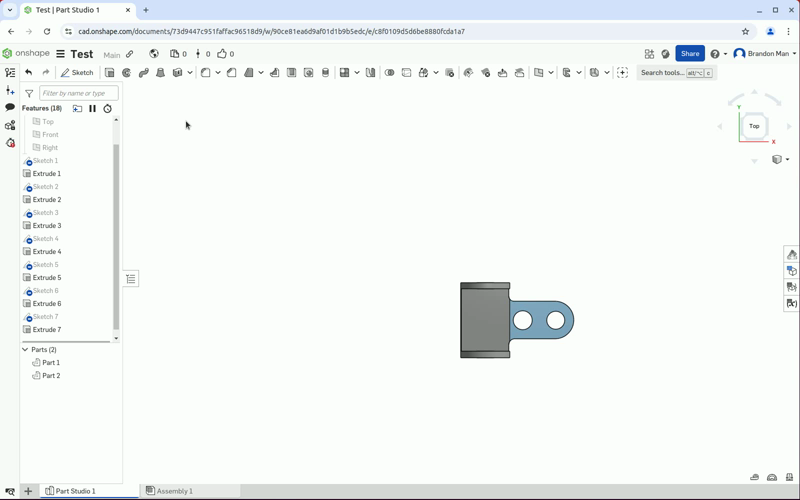
key(shift+h)
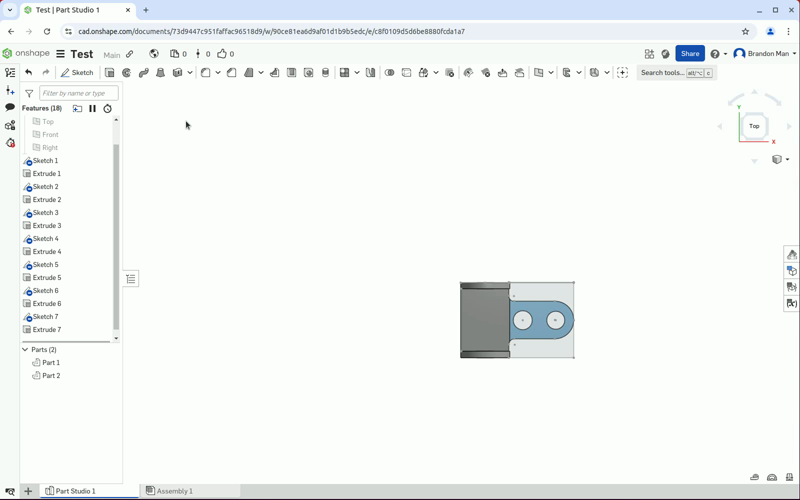
key(shift+7)
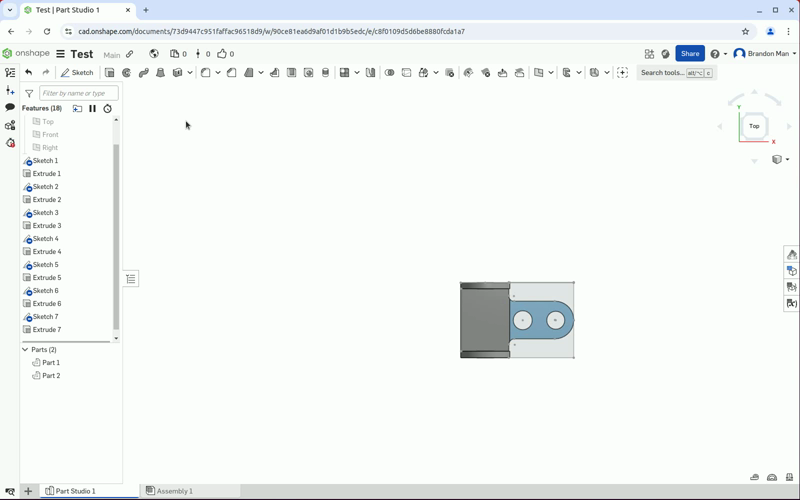
key(up, 3)
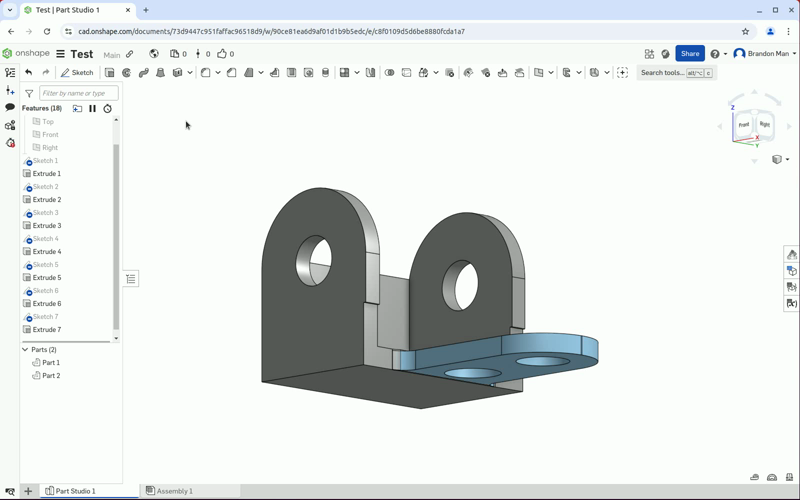
key(left, 3)
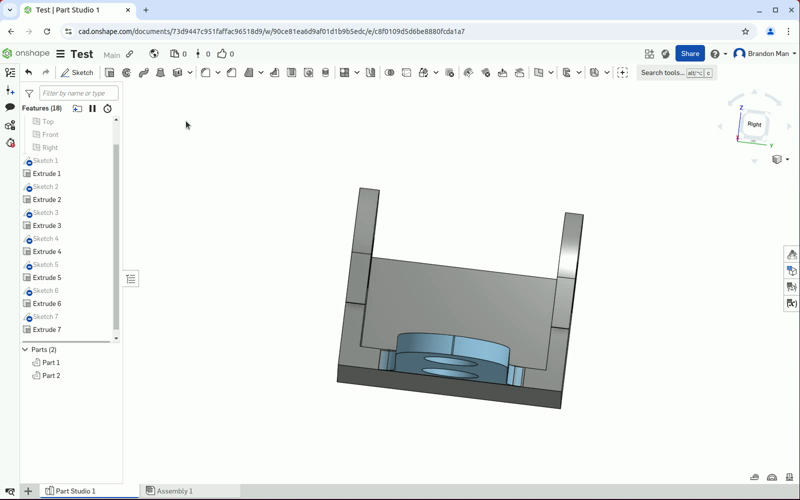
key(right, 3)
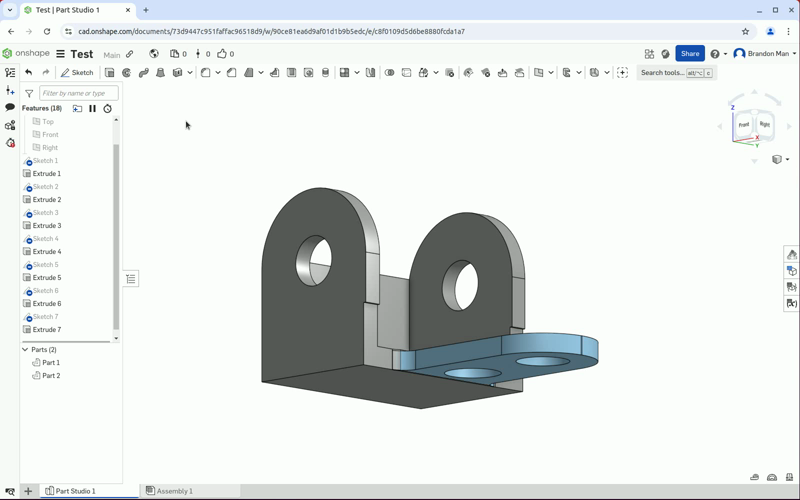
key(down, 3)
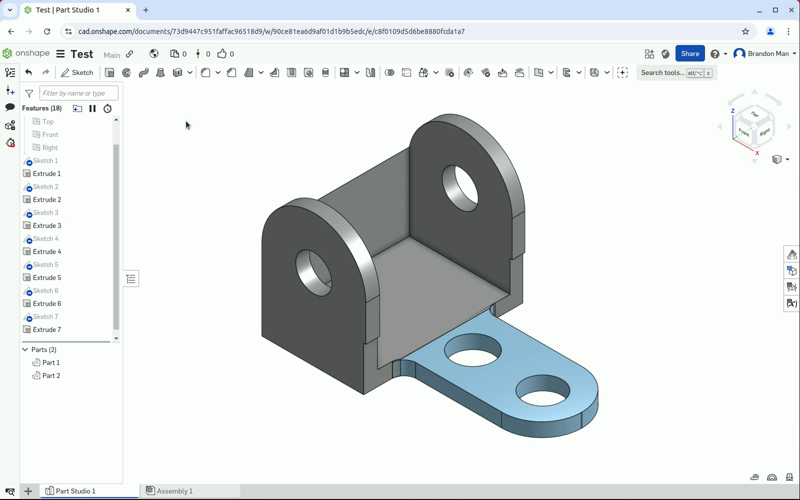
mouse_move(69, 163)
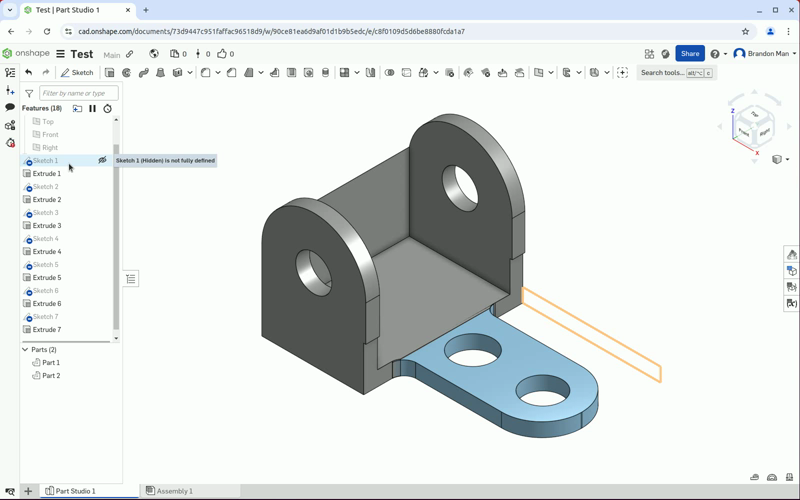
click(69, 163)